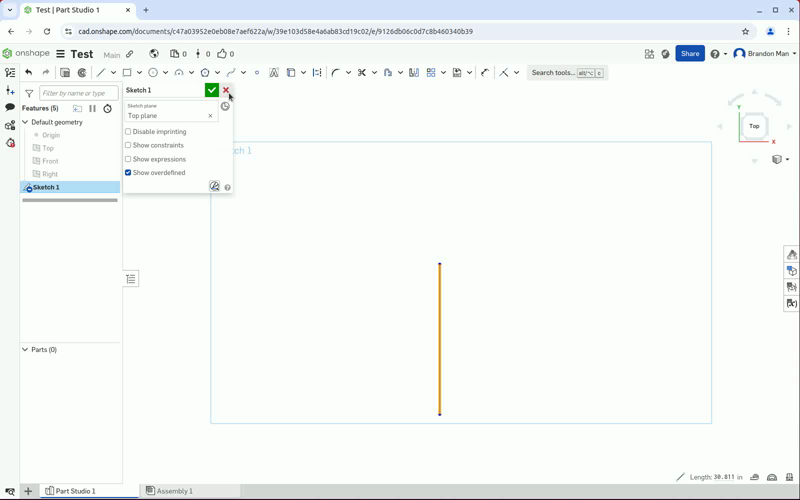
key(shift+h)
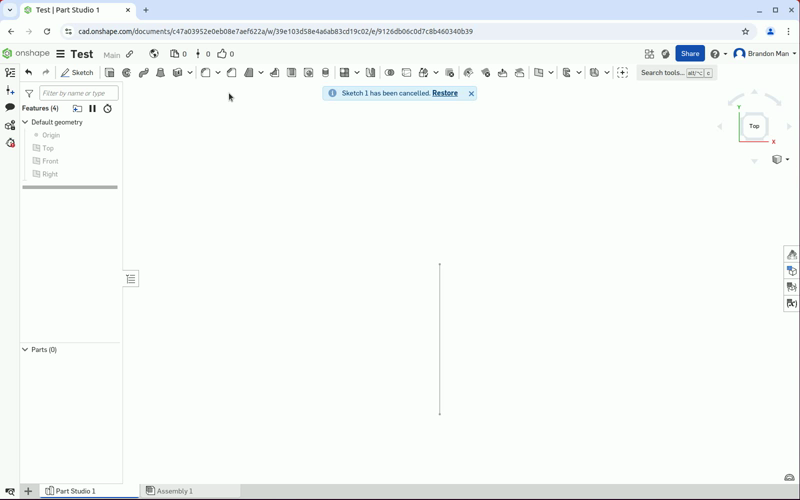
mouse_move(73, 352)
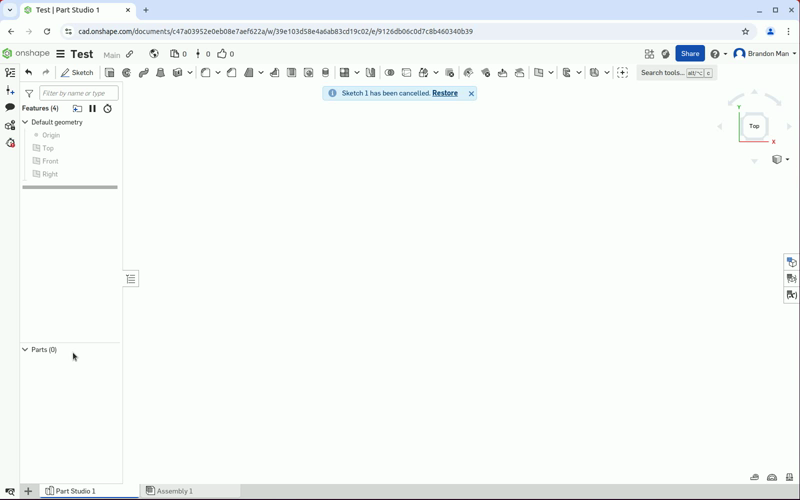
key(y)
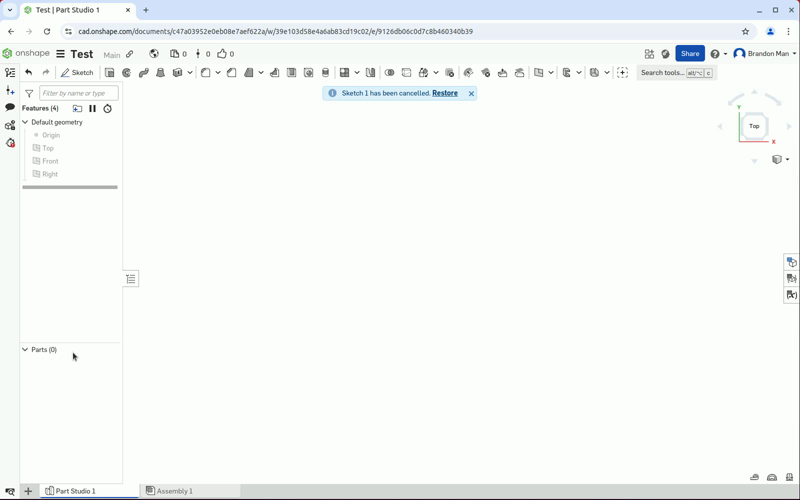
key(shift+p)
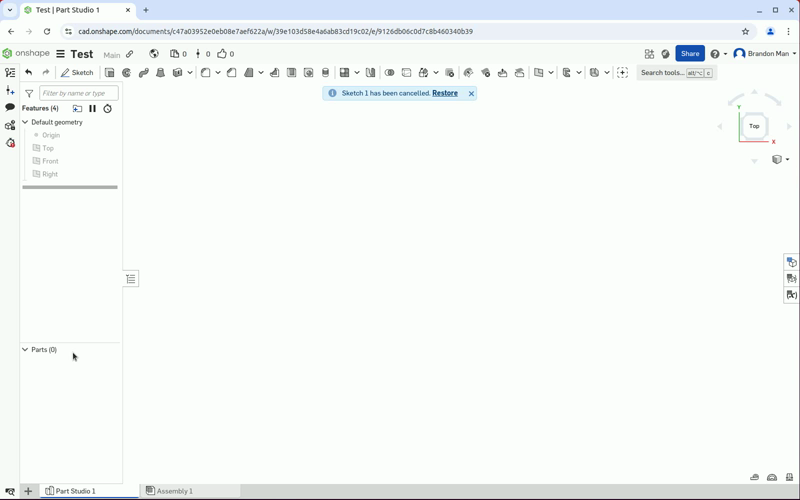
key(space)
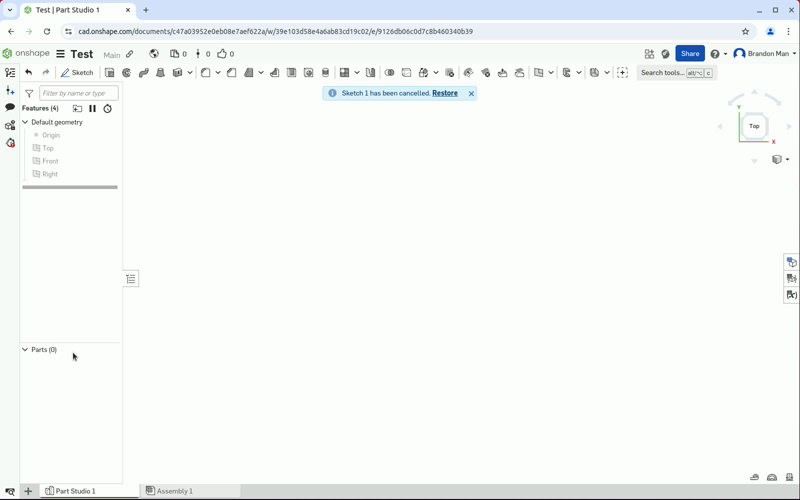
key_down(shift)
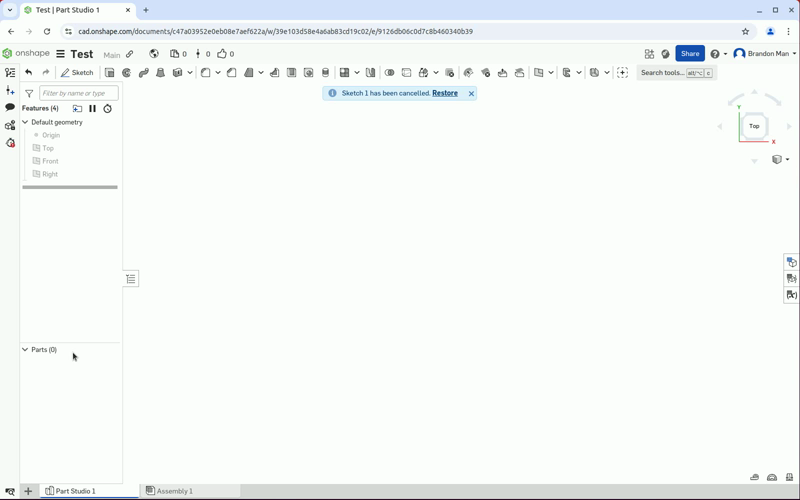
key(up)
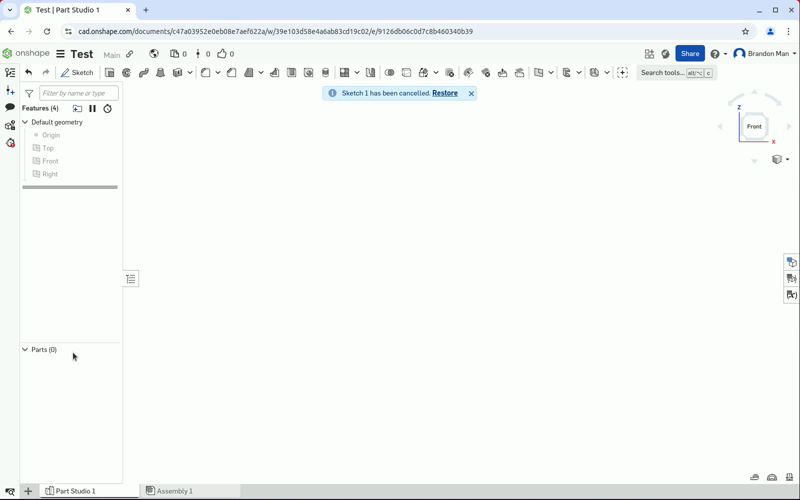
key_up(shift)
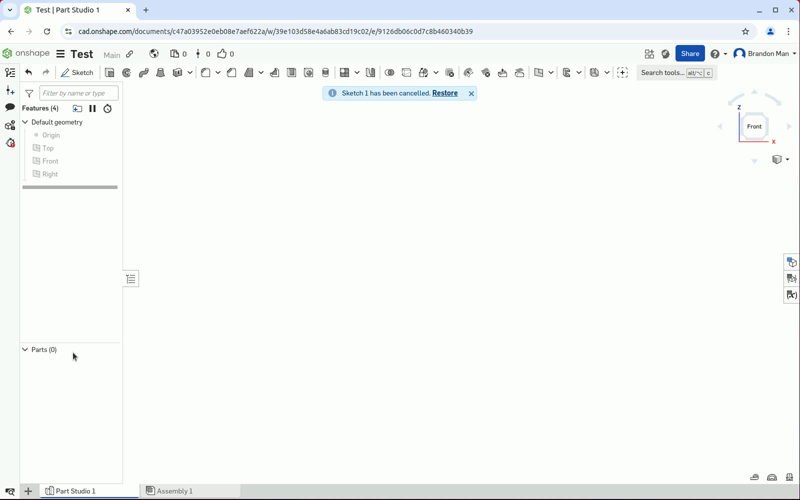
key(space)
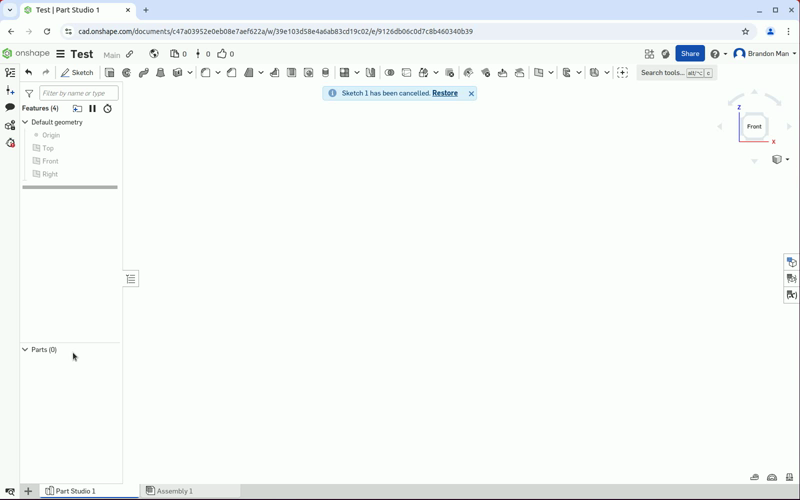
key_down(shift)
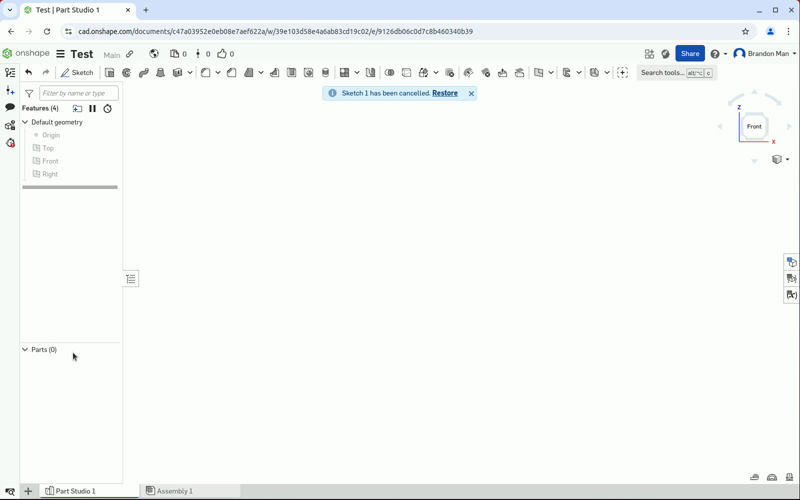
key(left)
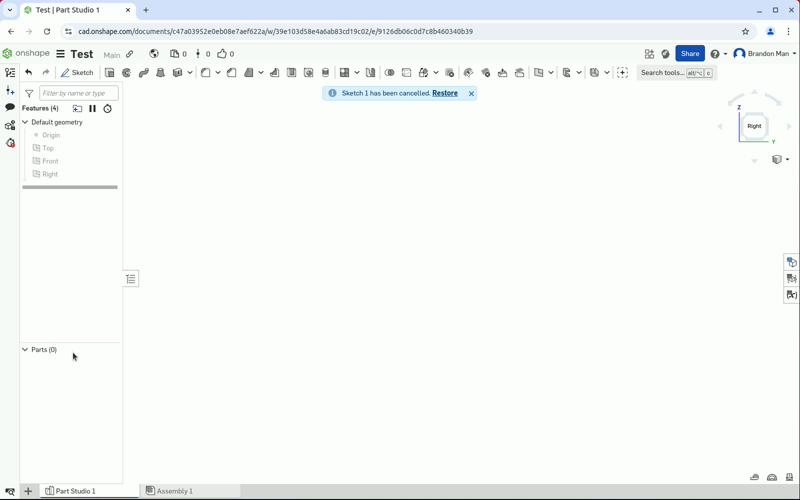
key_up(shift)
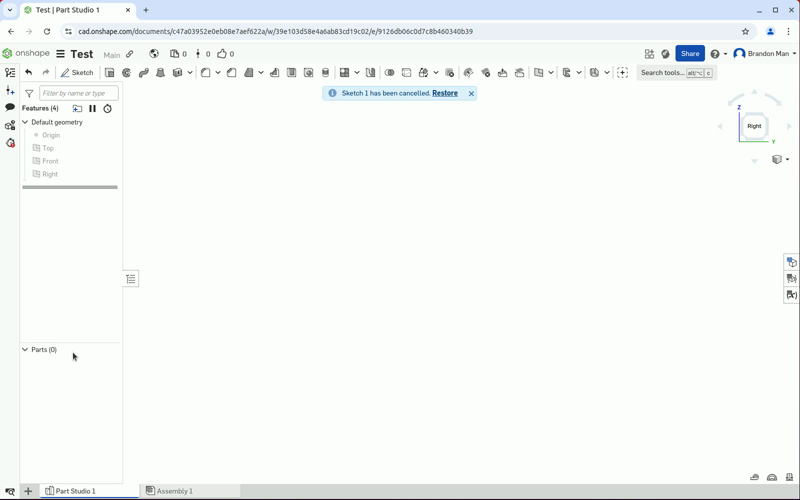
mouse_move(73, 352)
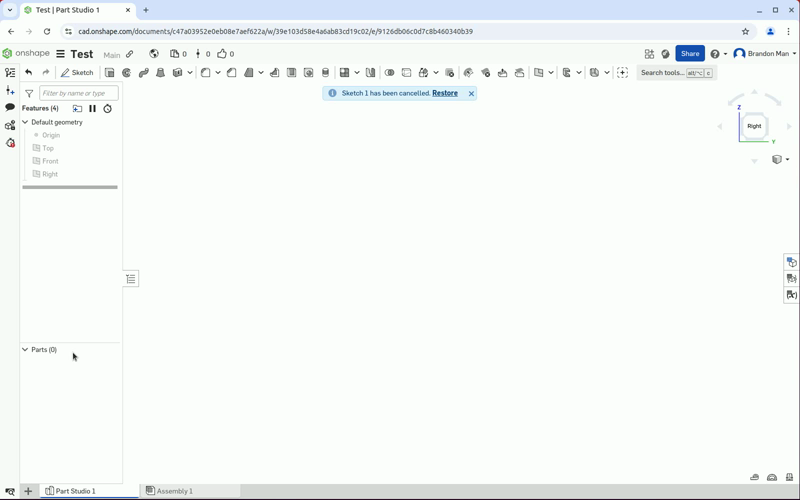
key(shift+y)
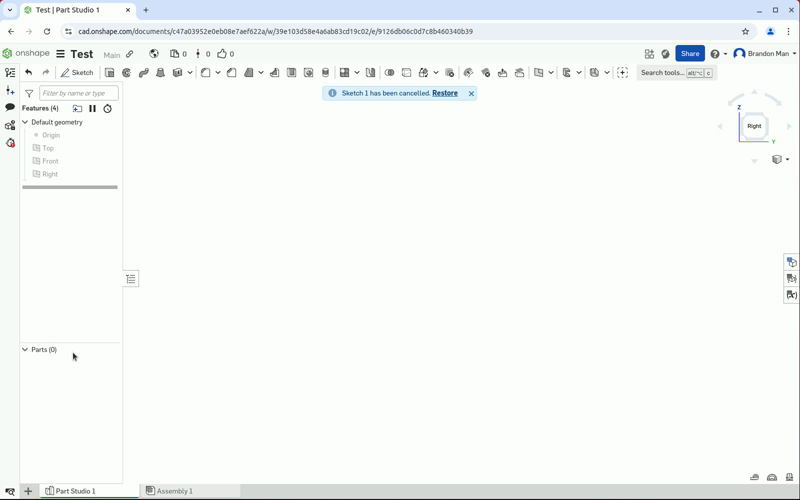
key(shift+s)
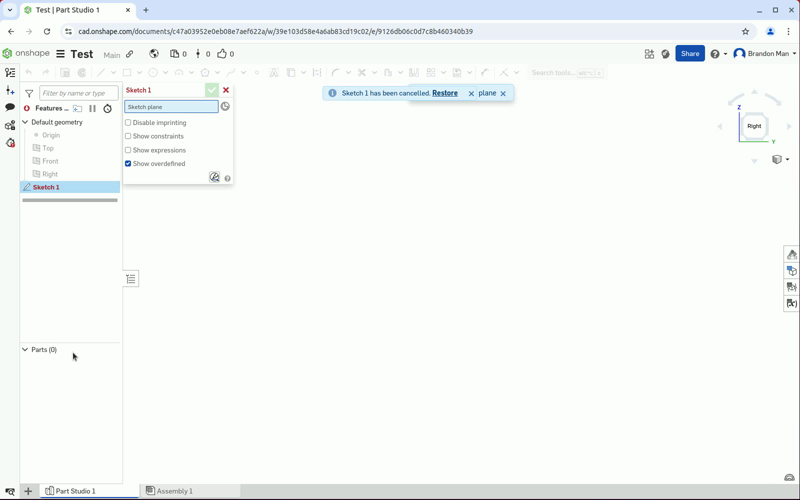
mouse_move(73, 176)
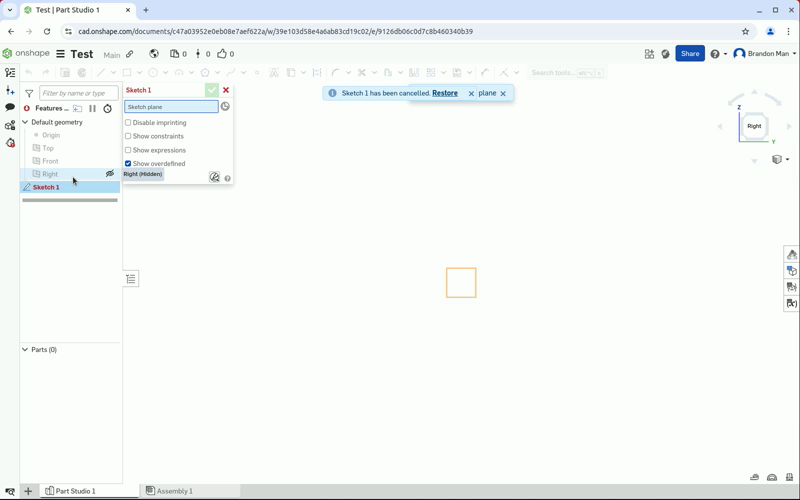
click(73, 176)
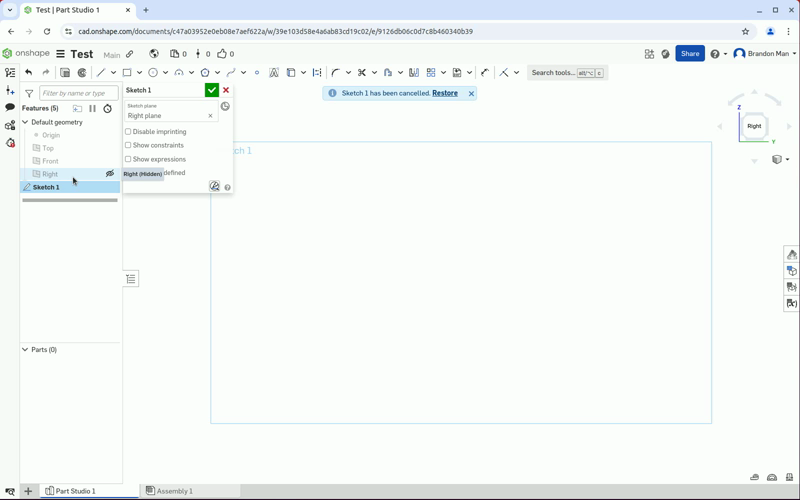
mouse_move(73, 352)
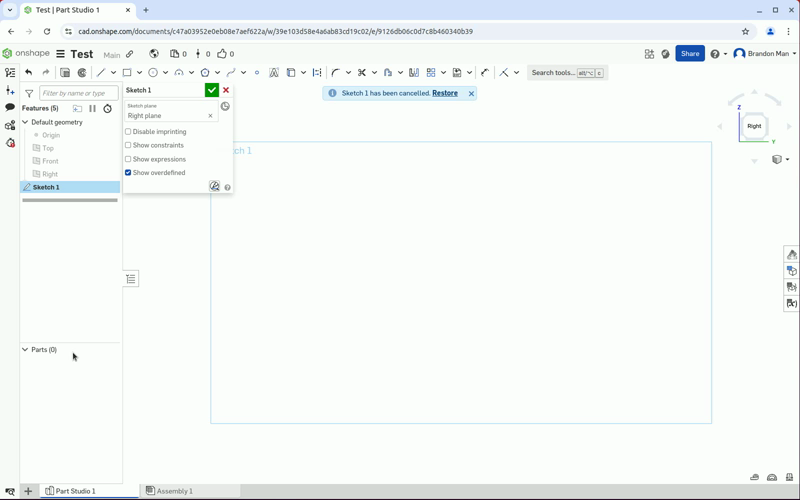
key(y)
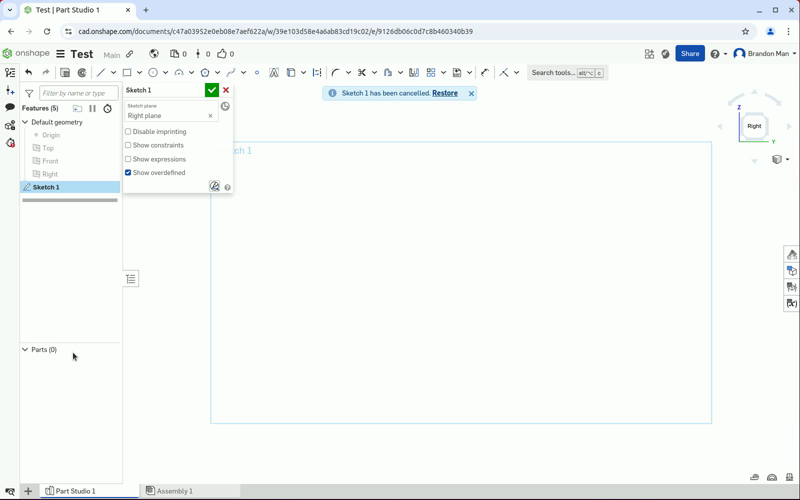
key(l)
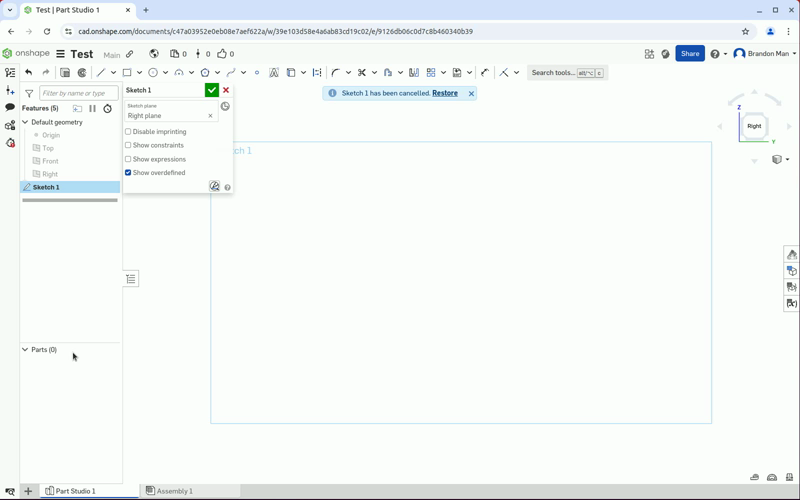
key_down(shift)
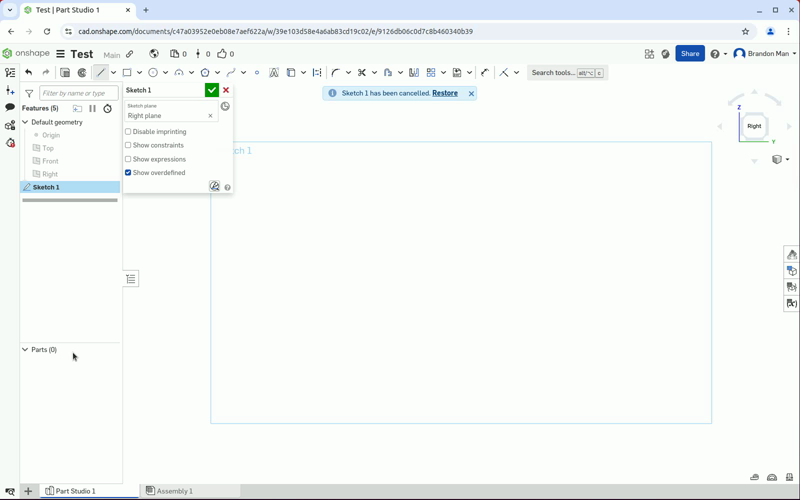
mouse_move(460, 281)
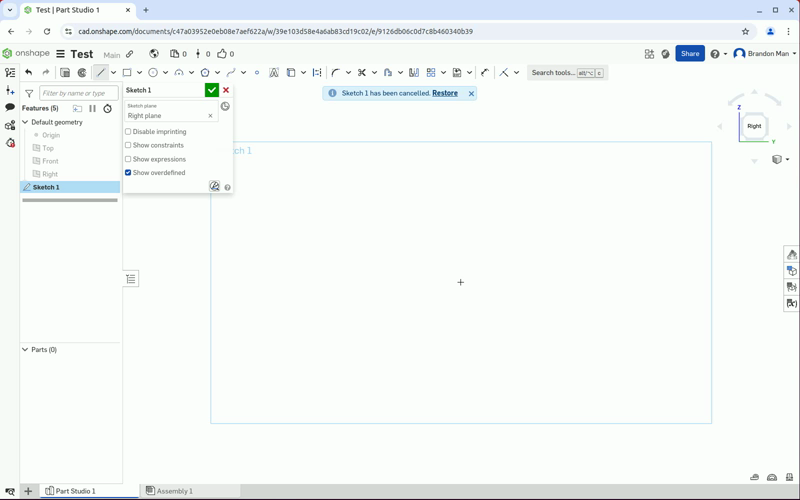
click(460, 281)
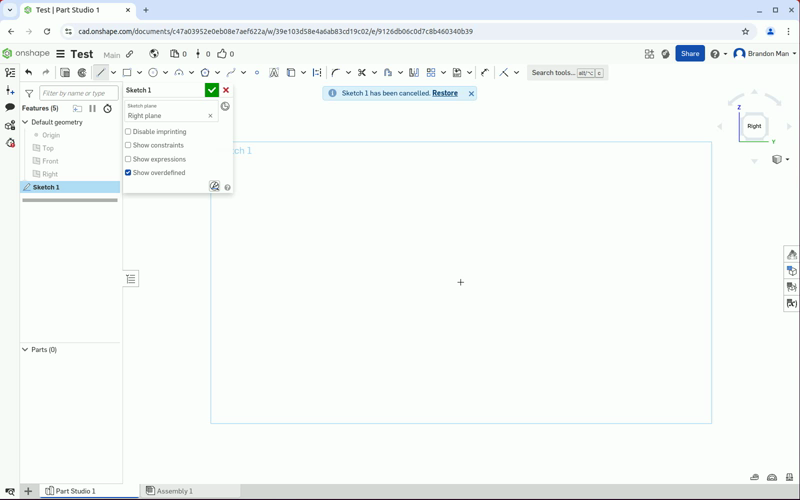
key_up(shift)
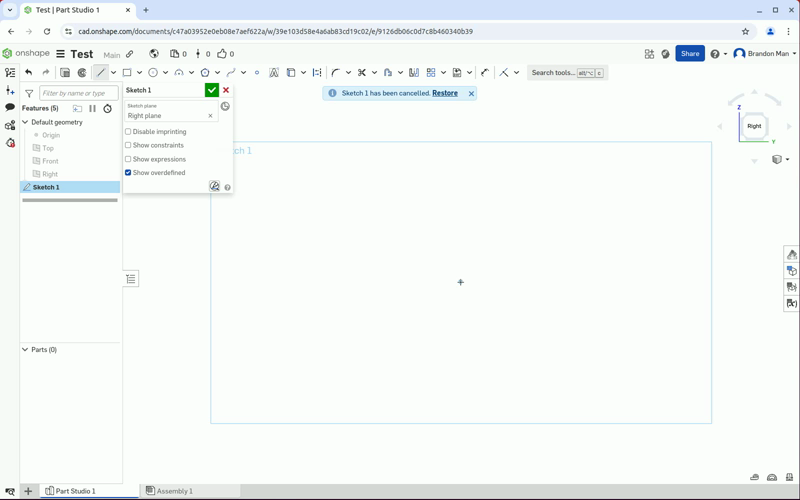
key_down(shift)
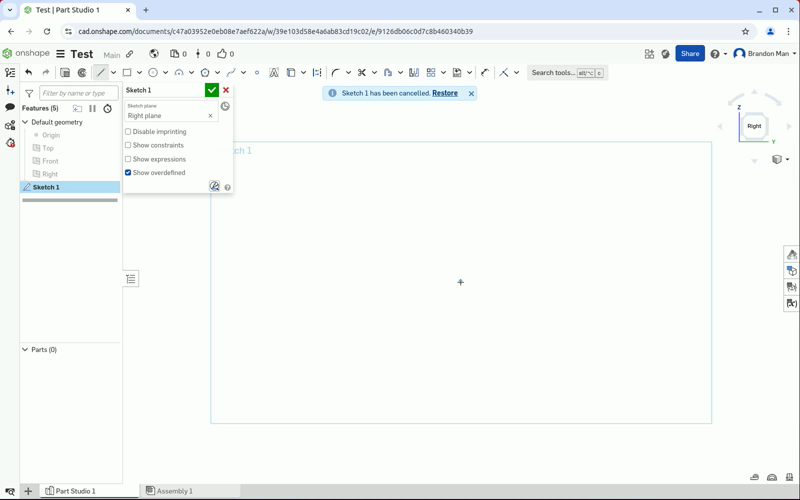
mouse_move(490, 281)
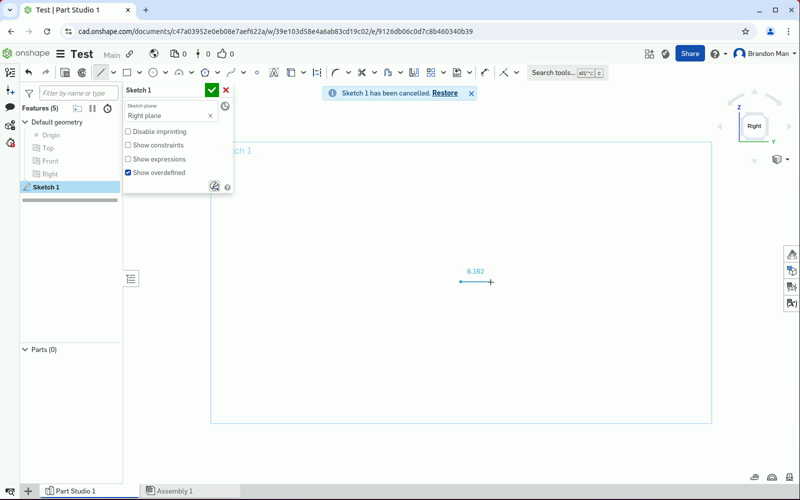
mouse_move(461, 281)
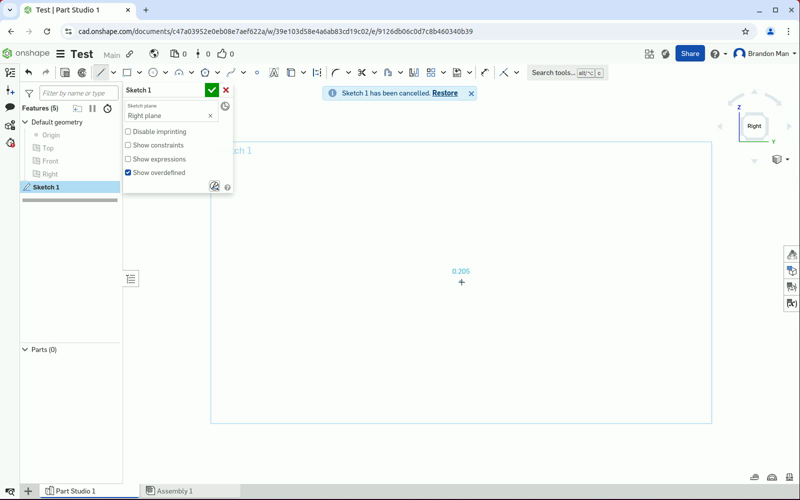
scroll(6)
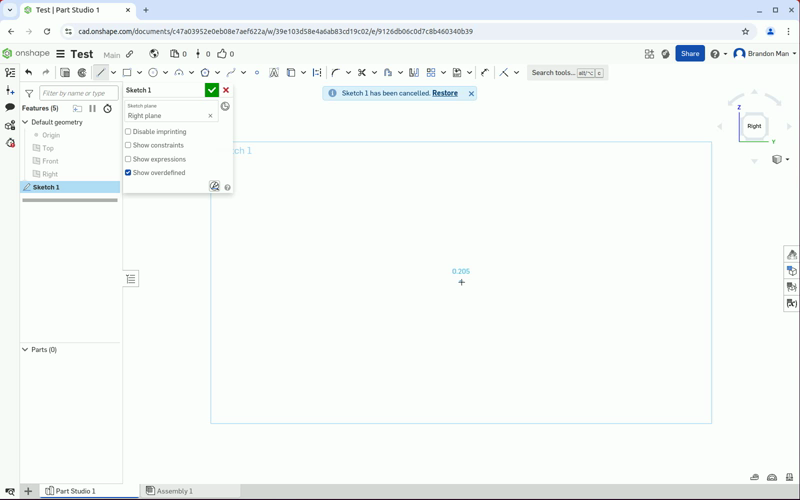
scroll(6)
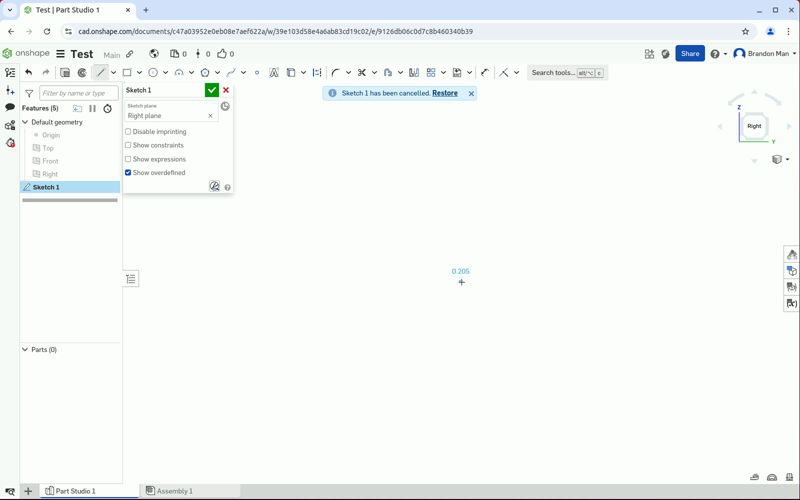
scroll(6)
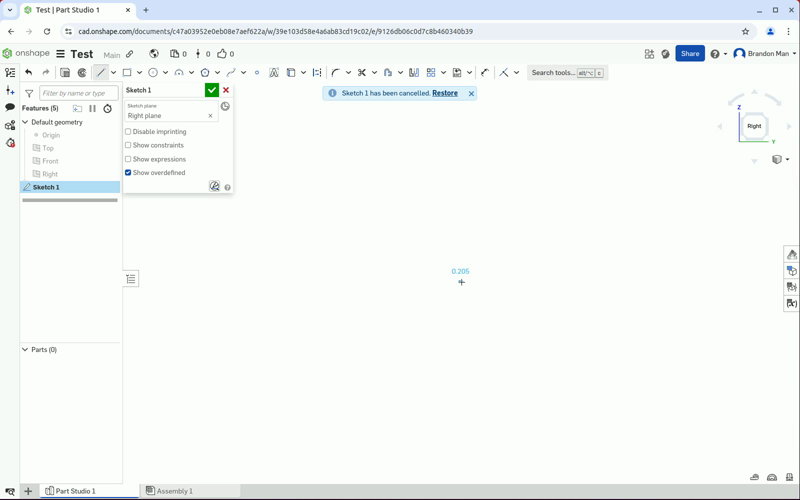
scroll(6)
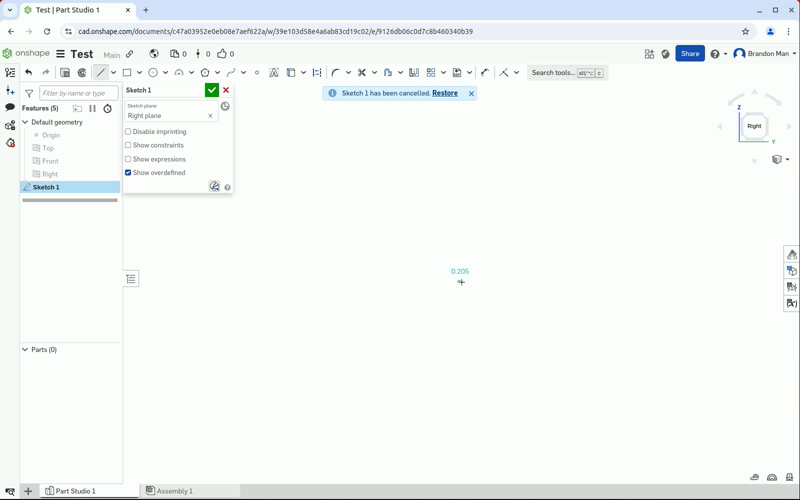
scroll(6)
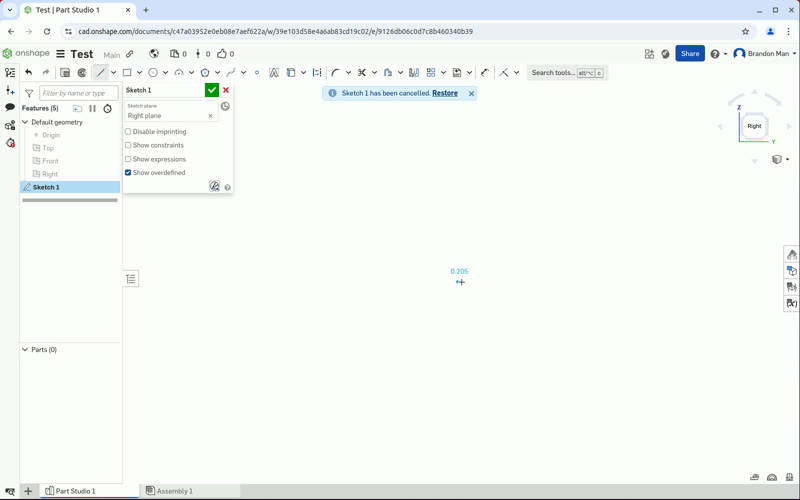
scroll(6)
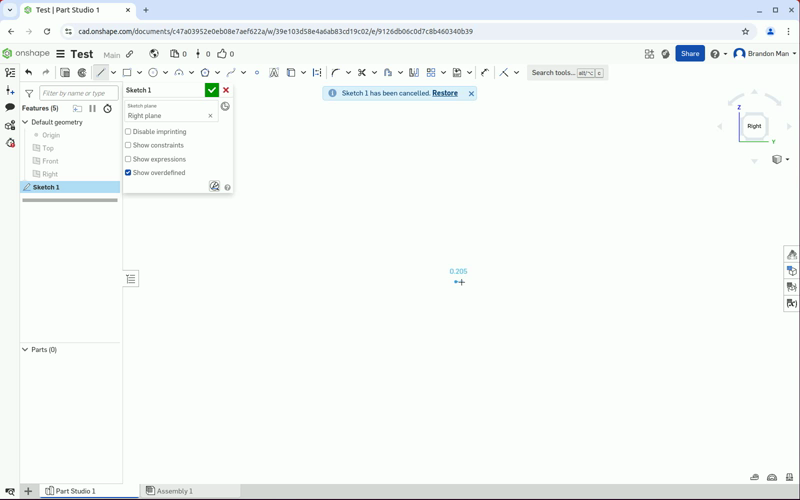
scroll(6)
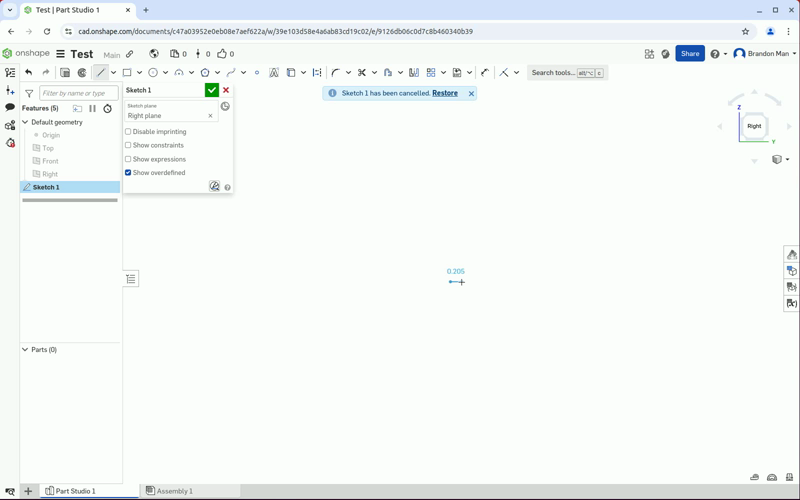
click(461, 281)
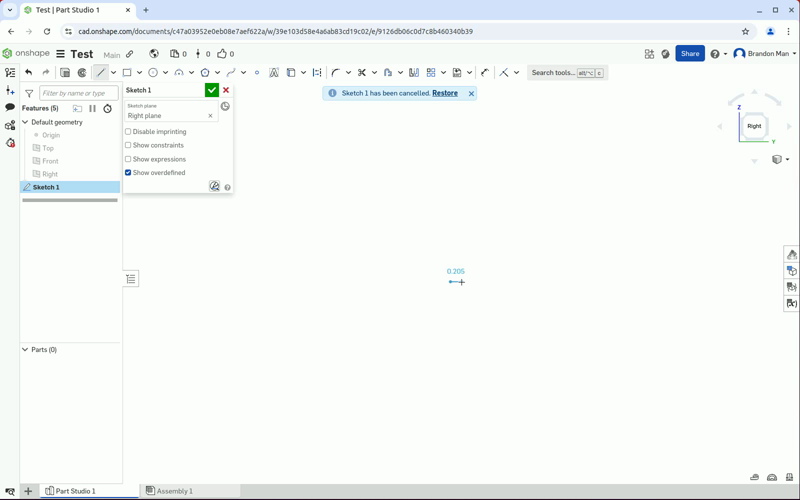
scroll(-6)
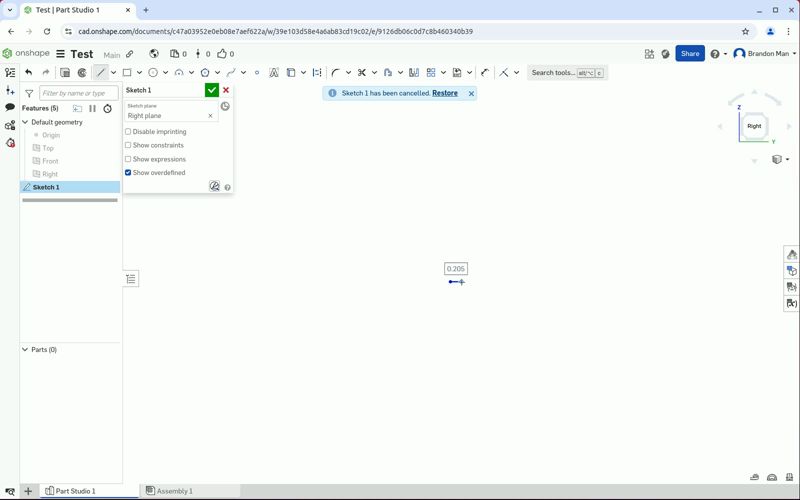
scroll(-6)
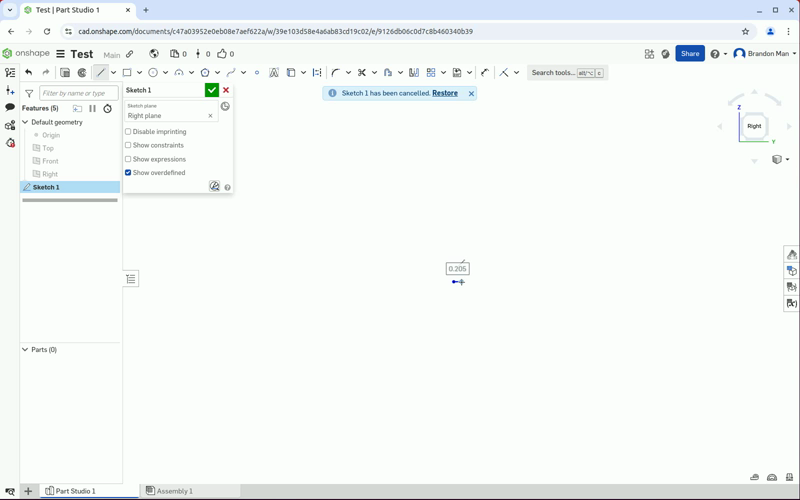
scroll(-6)
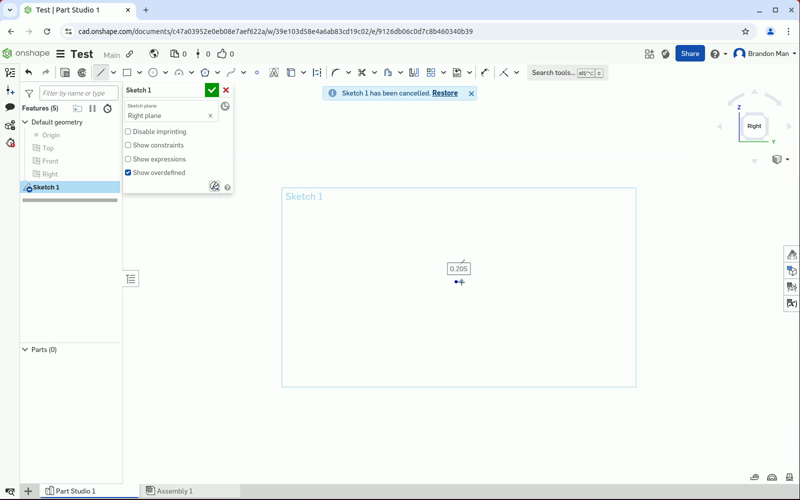
scroll(-6)
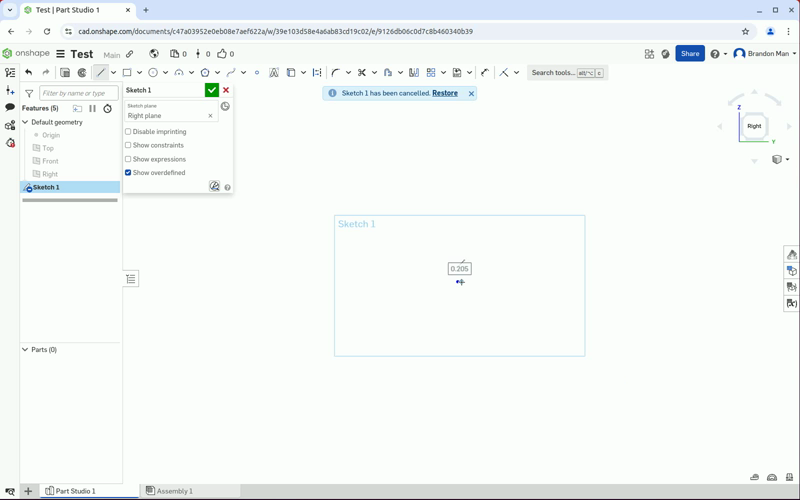
scroll(-6)
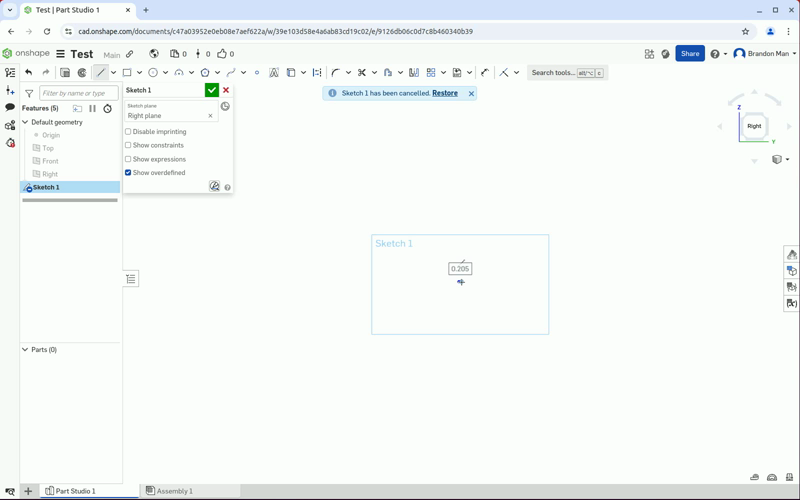
scroll(-6)
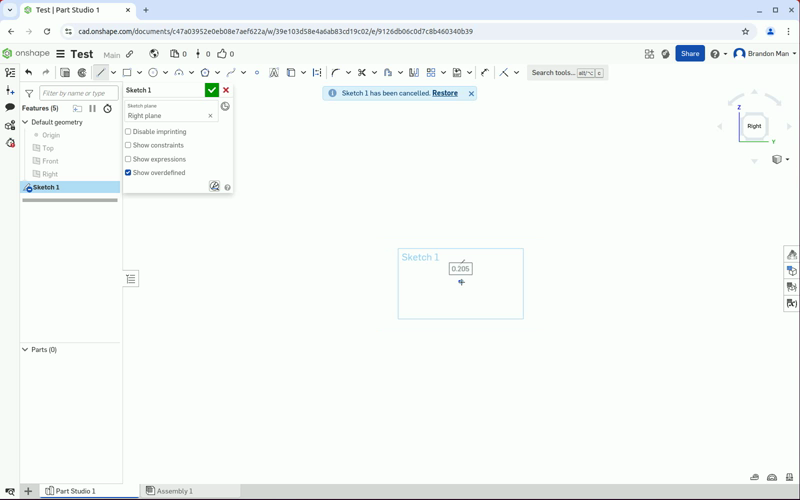
scroll(-6)
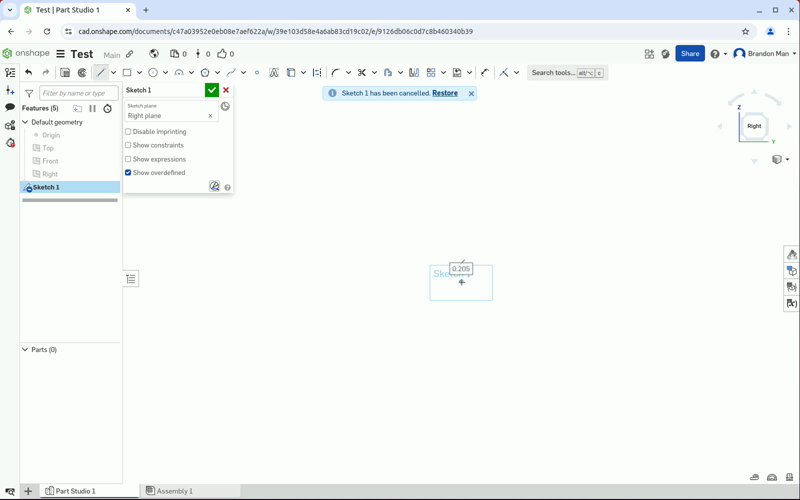
key_up(shift)
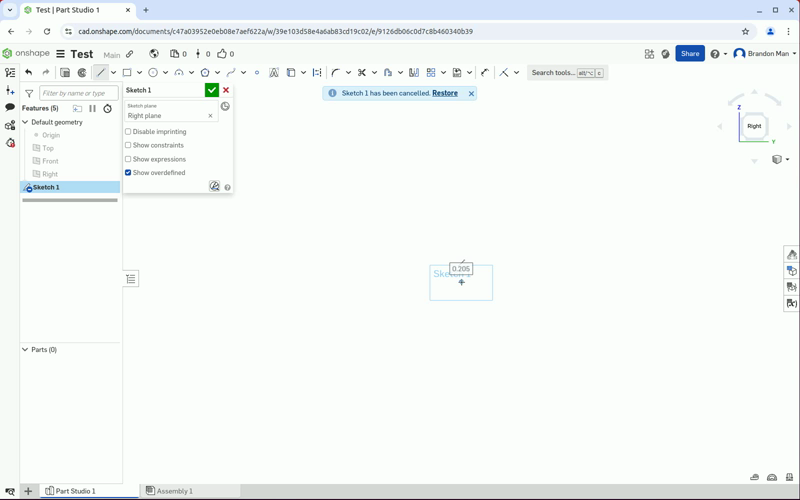
key_down(shift)
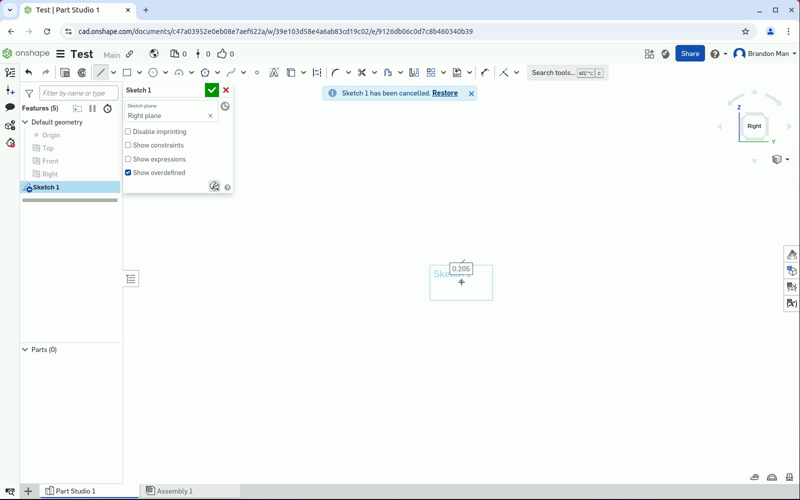
mouse_move(491, 281)
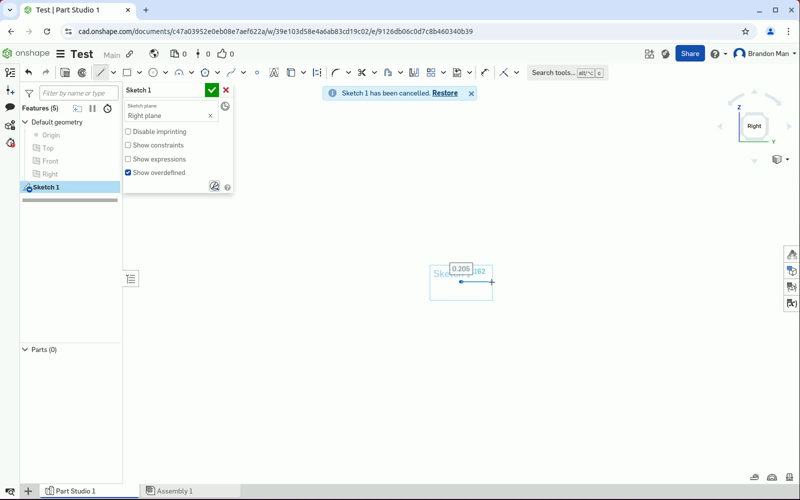
mouse_move(462, 257)
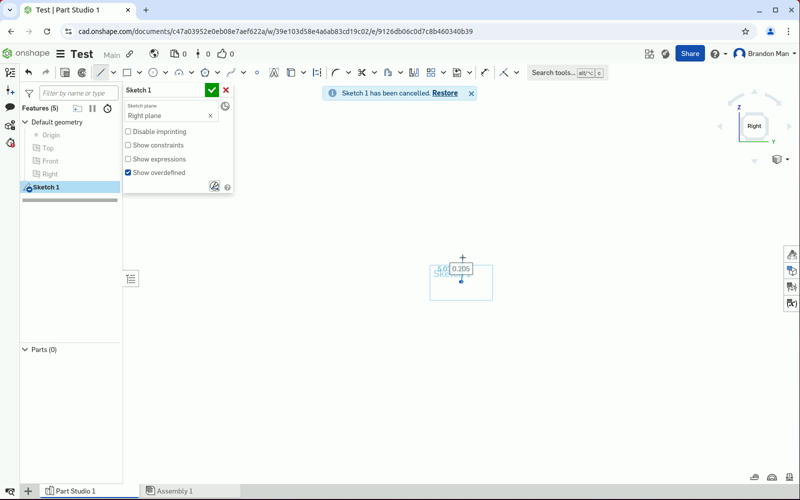
click(462, 257)
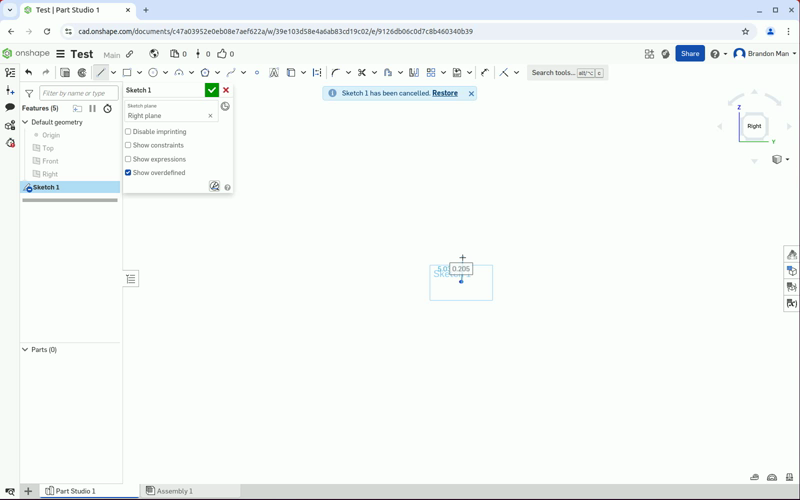
key_up(shift)
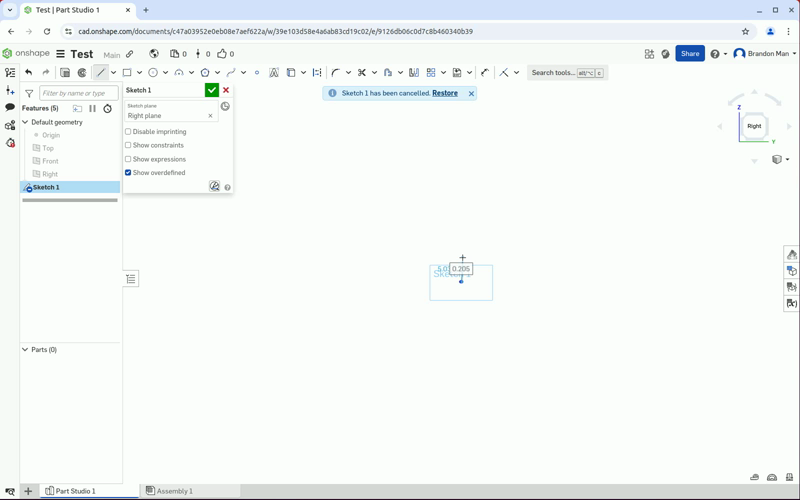
key_down(shift)
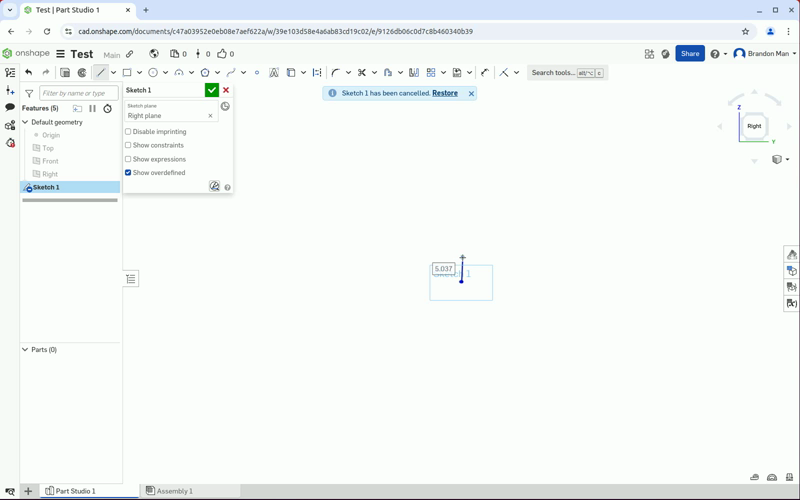
mouse_move(492, 257)
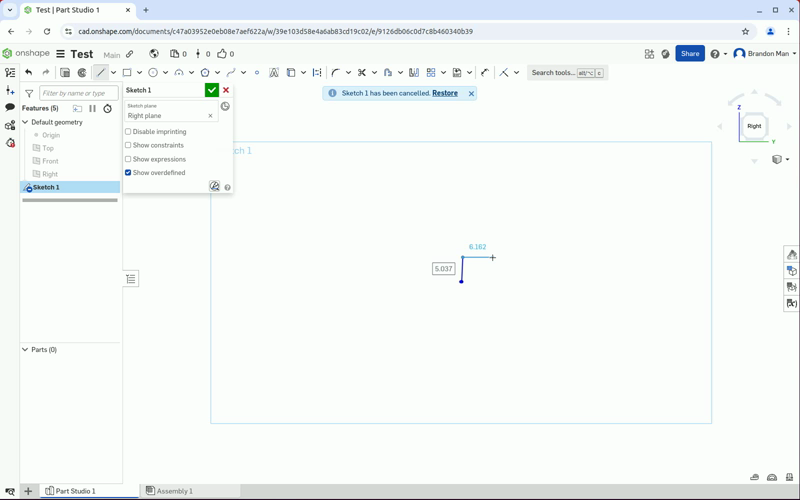
mouse_move(462, 252)
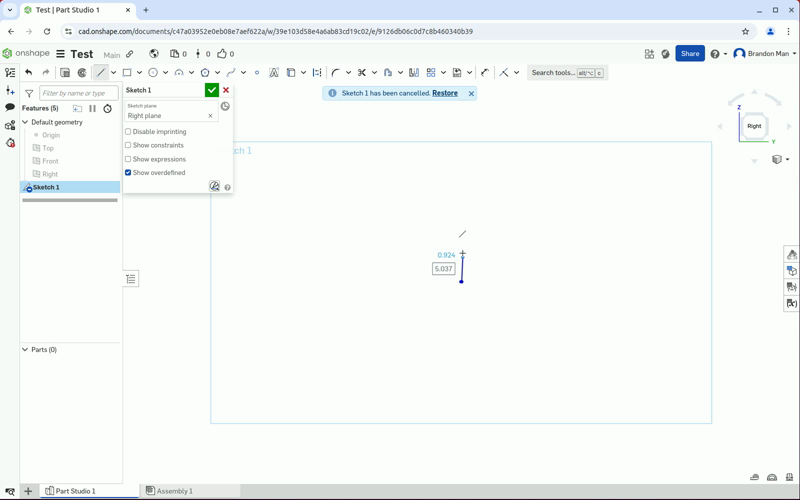
scroll(6)
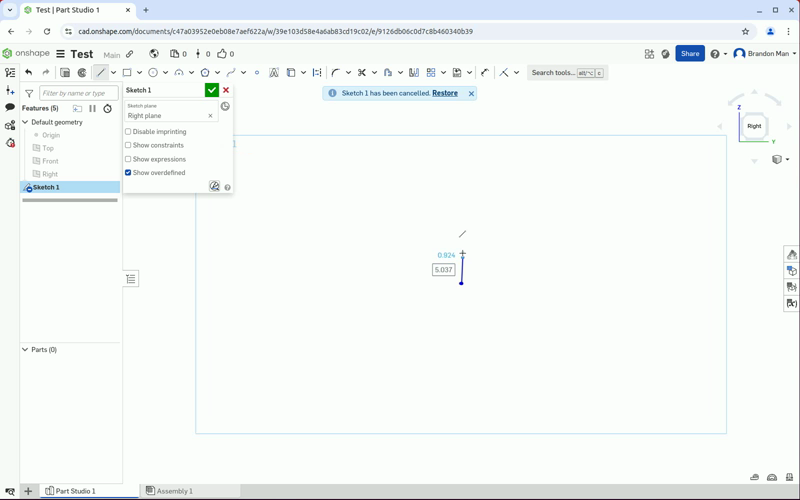
scroll(6)
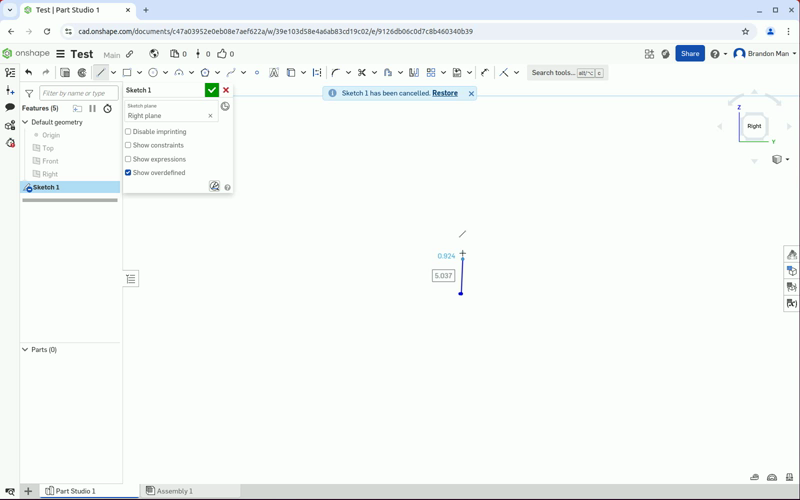
scroll(6)
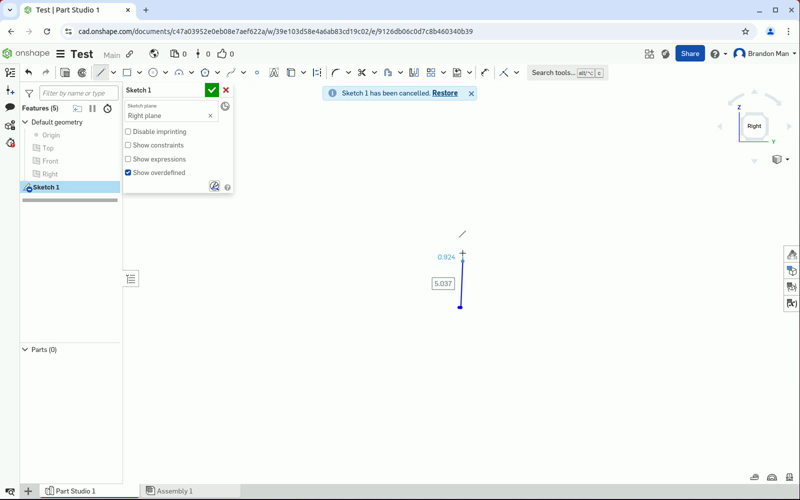
scroll(6)
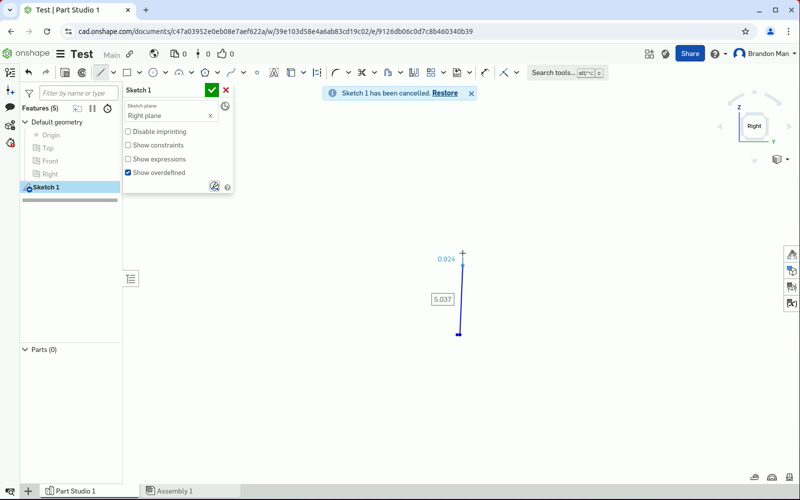
scroll(6)
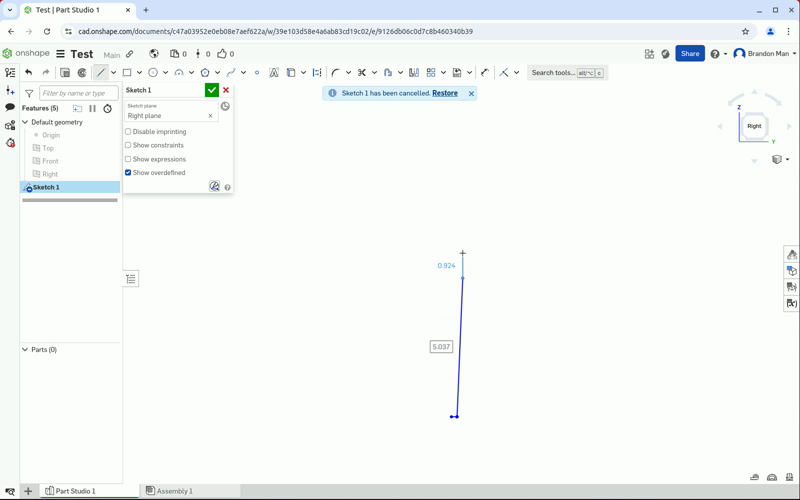
scroll(6)
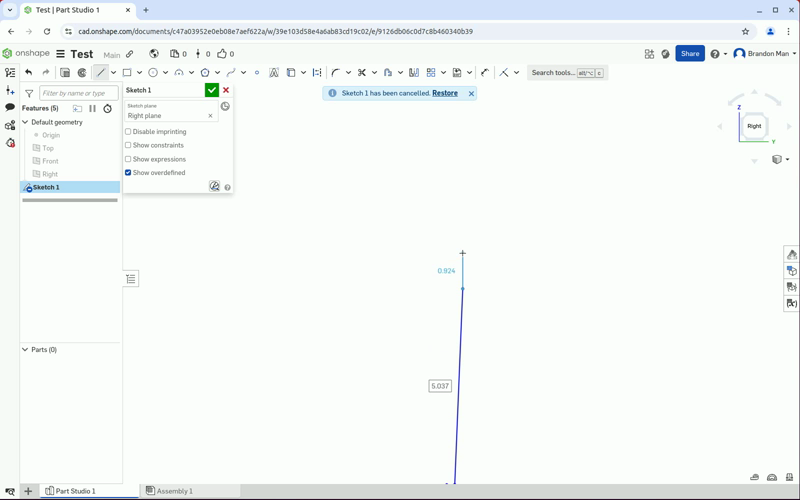
scroll(6)
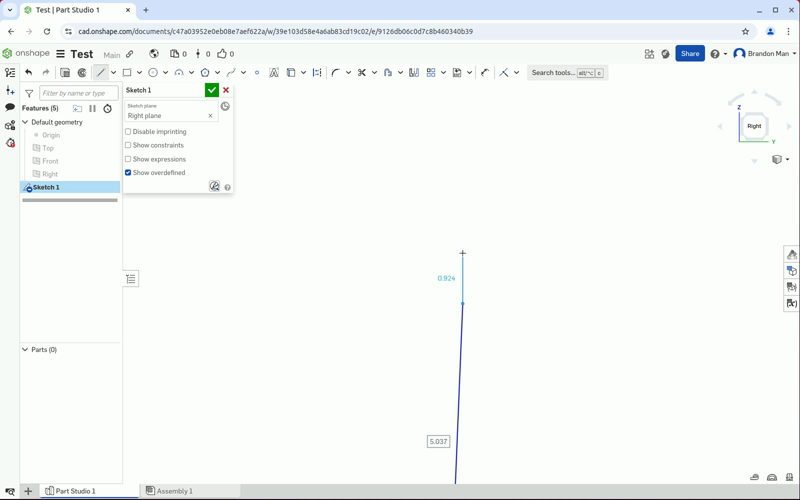
click(462, 252)
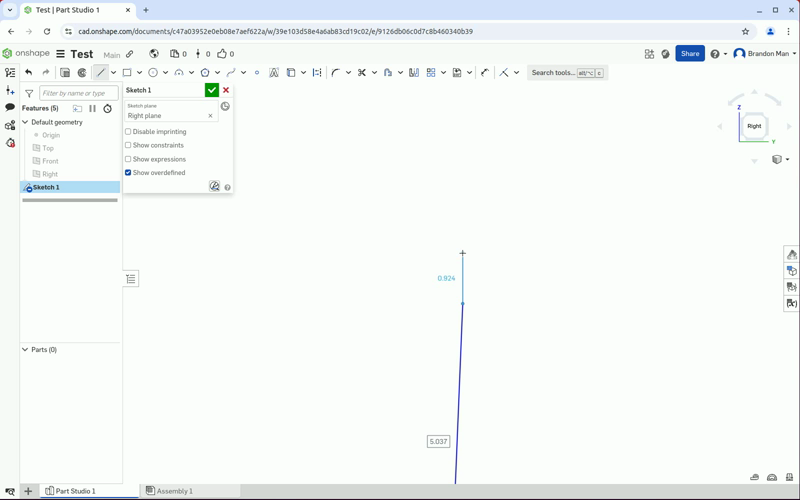
scroll(-6)
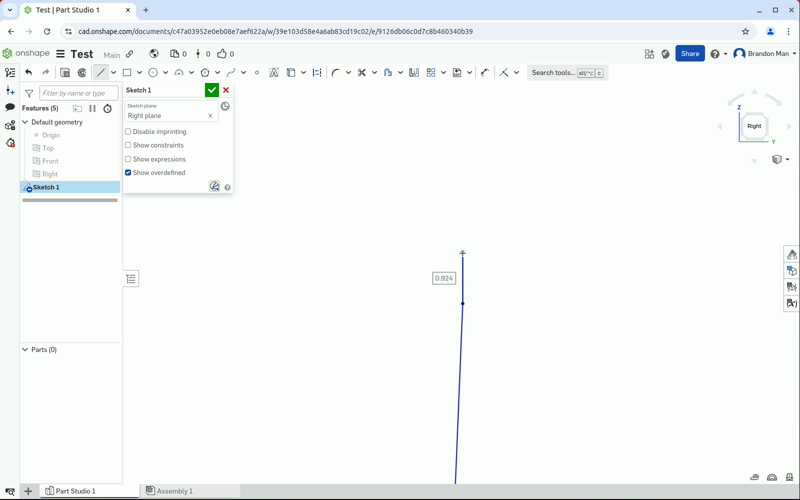
scroll(-6)
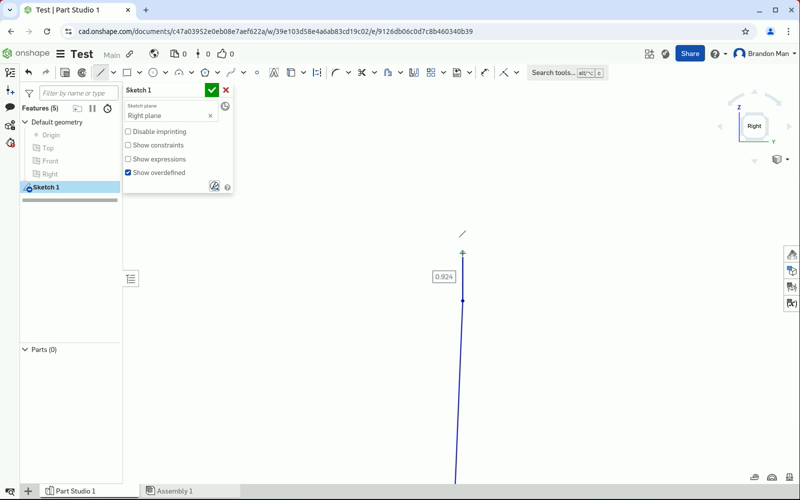
scroll(-6)
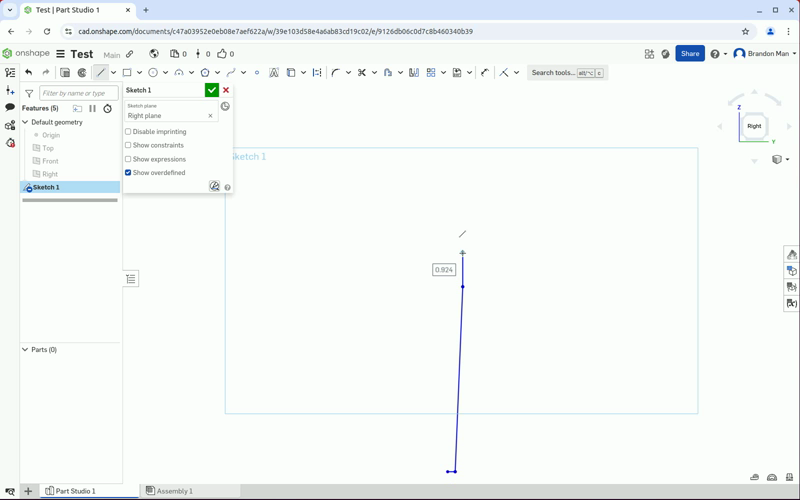
scroll(-6)
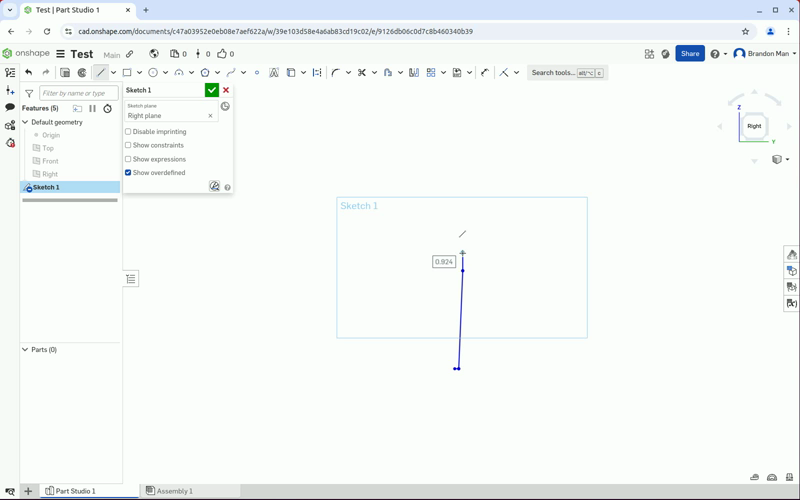
scroll(-6)
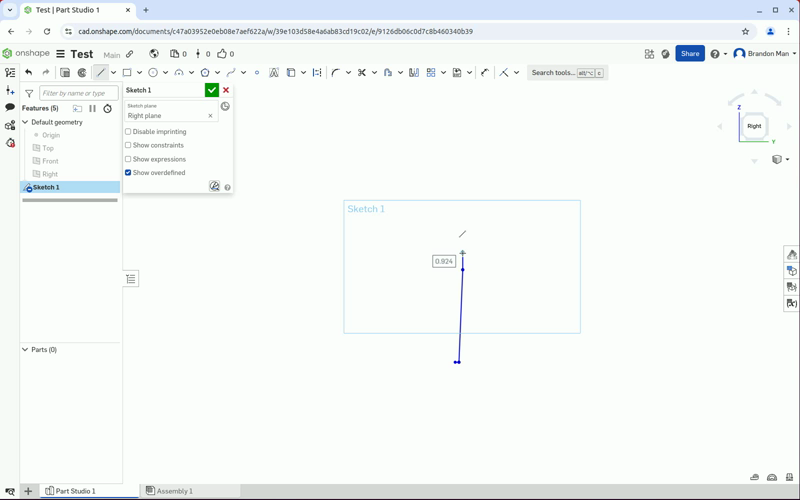
scroll(-6)
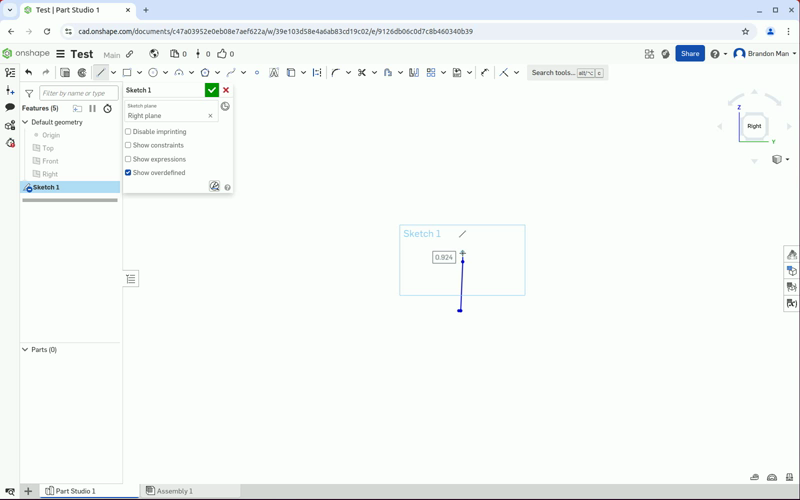
scroll(-6)
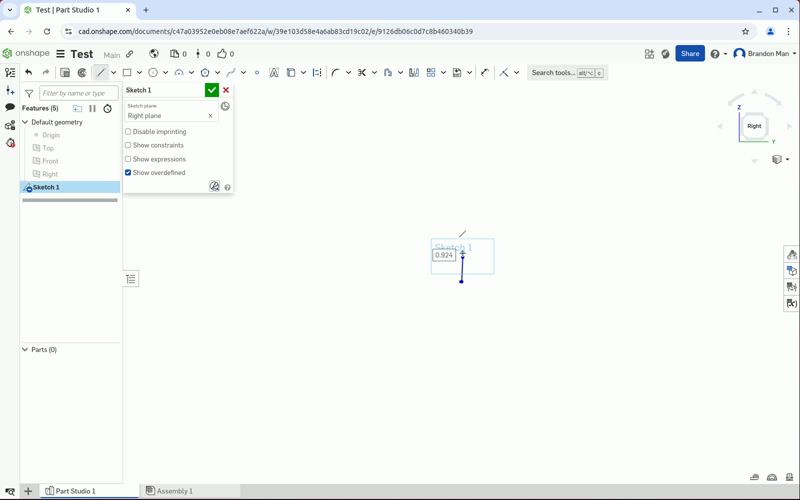
key_up(shift)
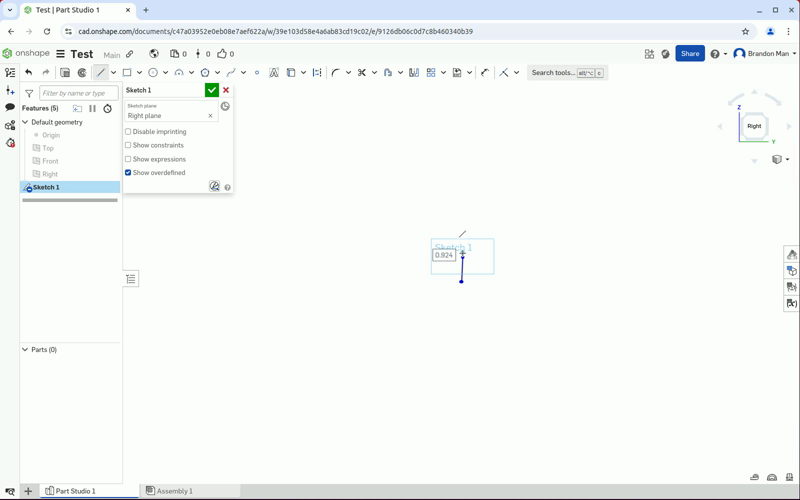
key_down(shift)
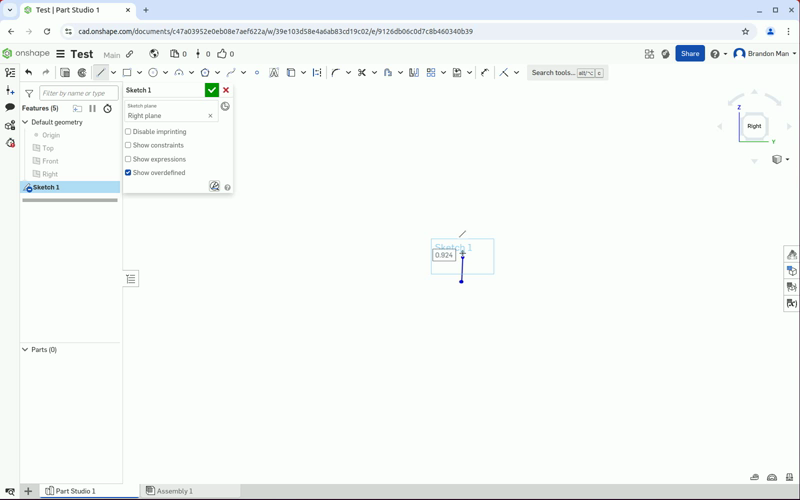
mouse_move(492, 252)
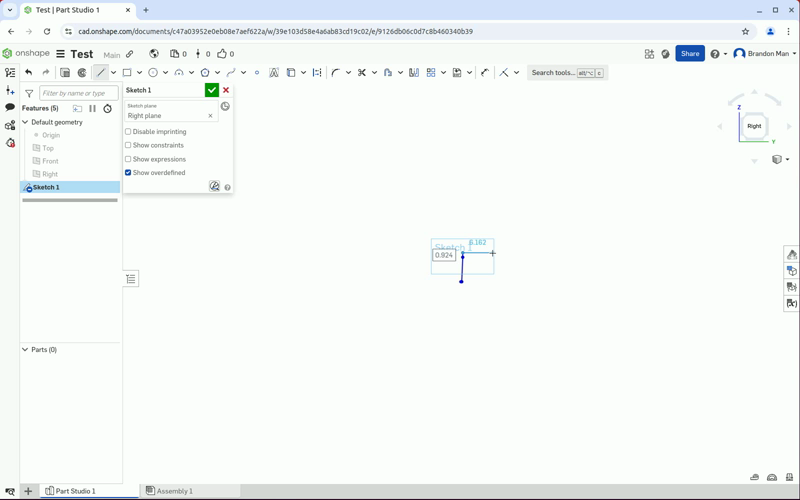
mouse_move(461, 252)
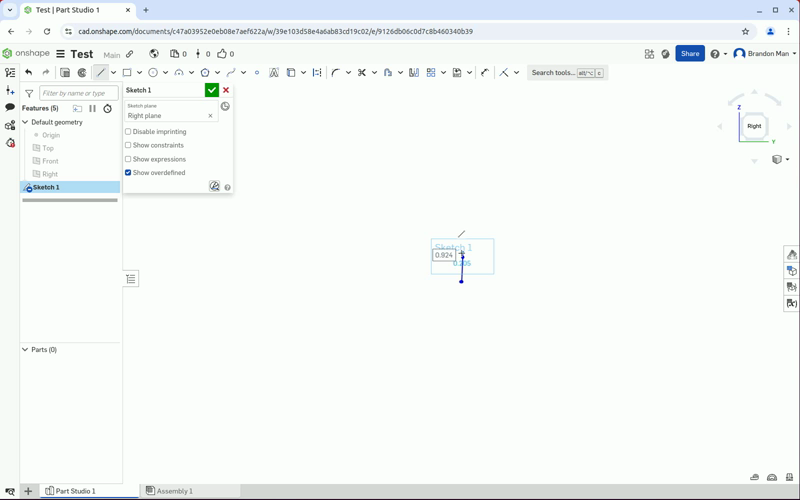
scroll(6)
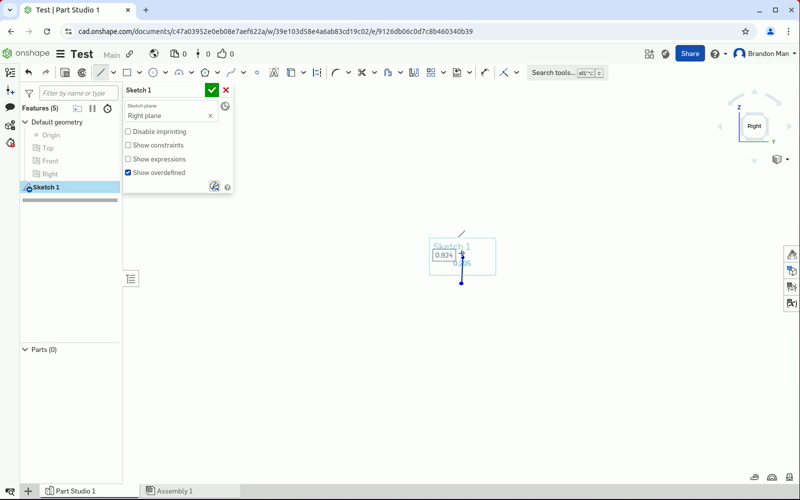
scroll(6)
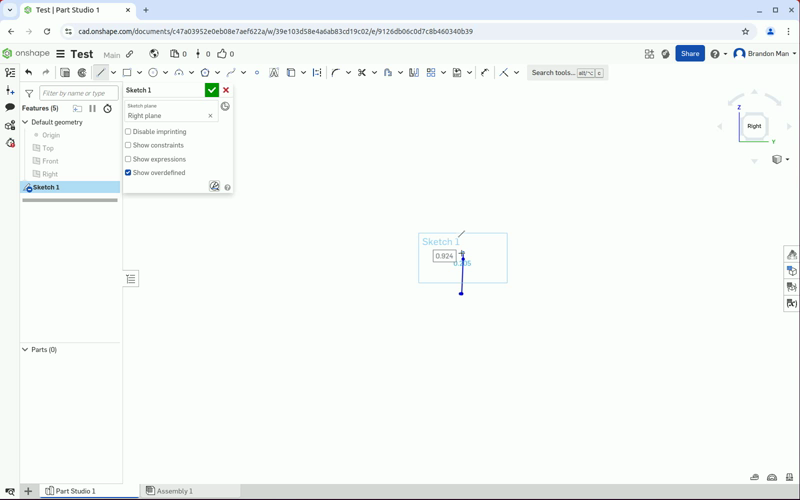
scroll(6)
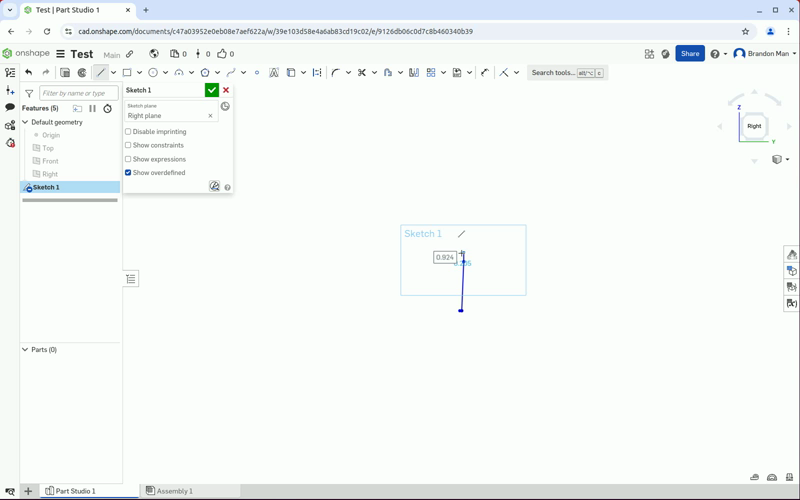
scroll(6)
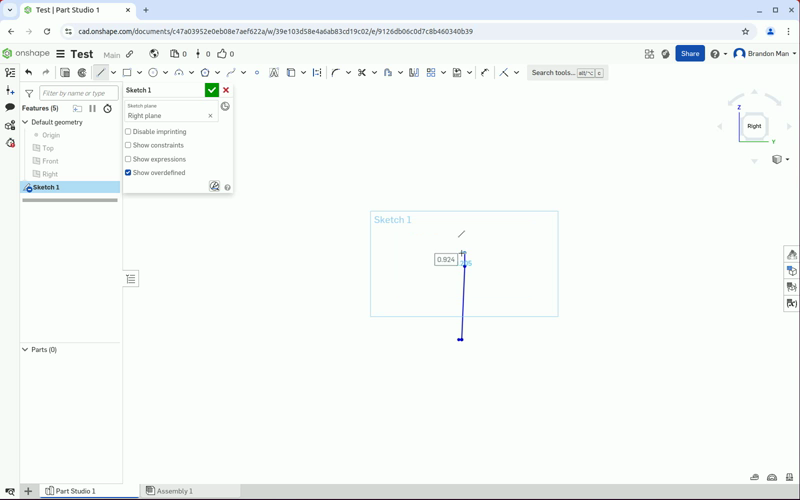
scroll(6)
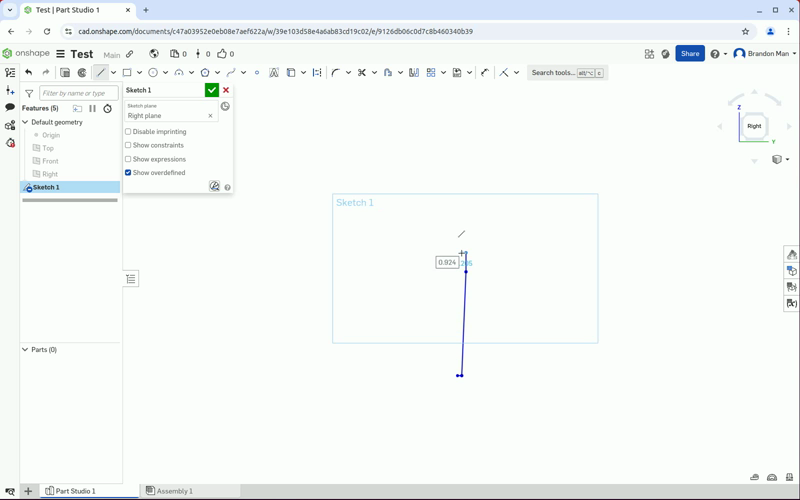
scroll(6)
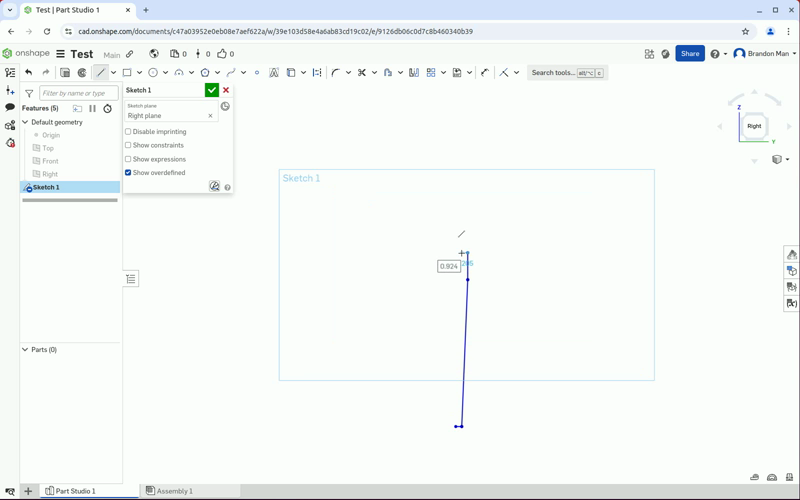
scroll(6)
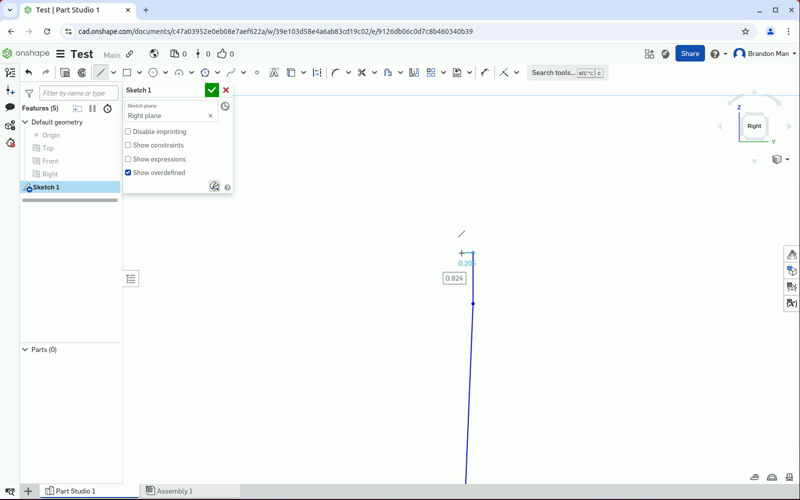
click(461, 252)
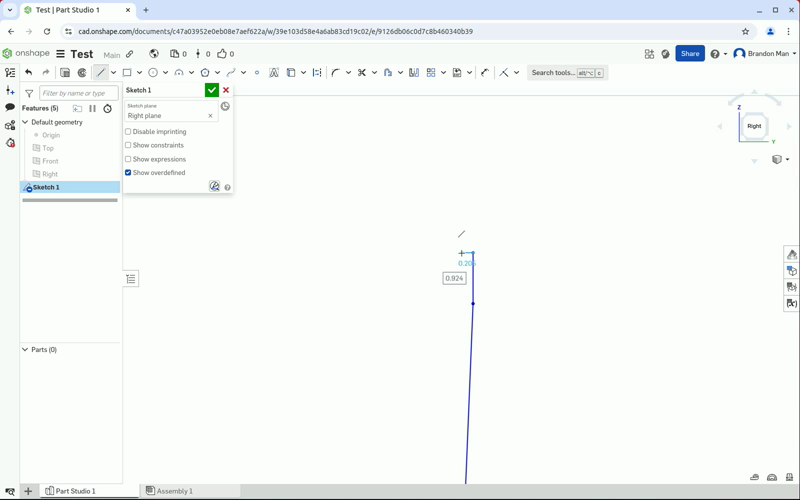
scroll(-6)
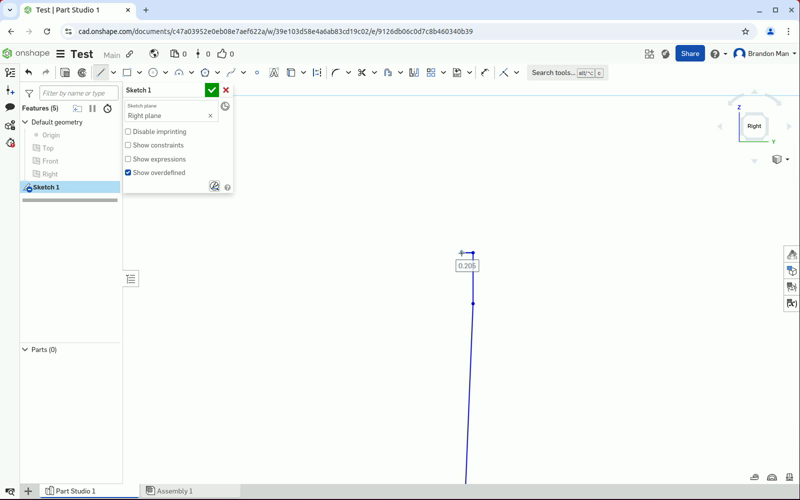
scroll(-6)
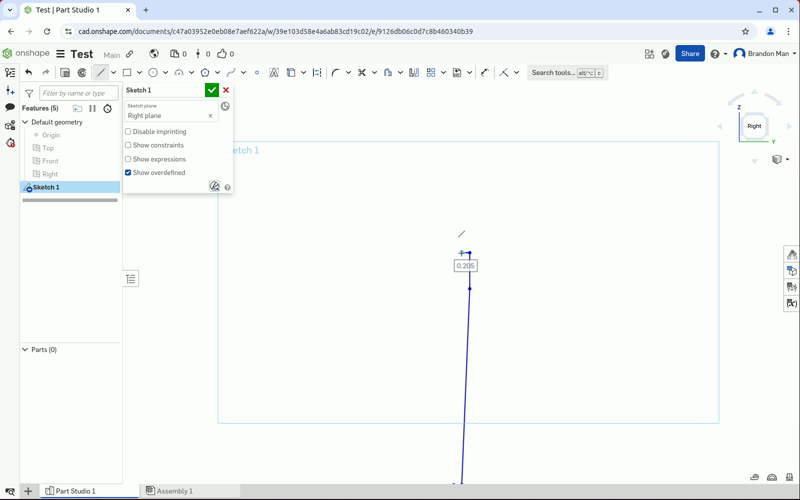
scroll(-6)
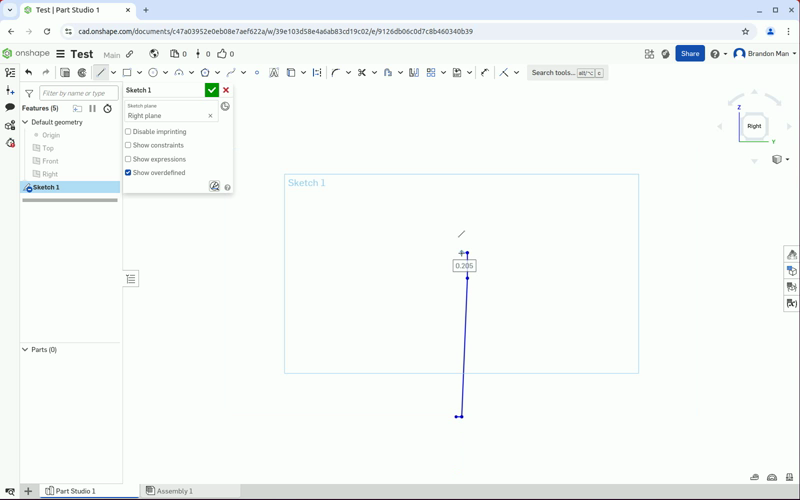
scroll(-6)
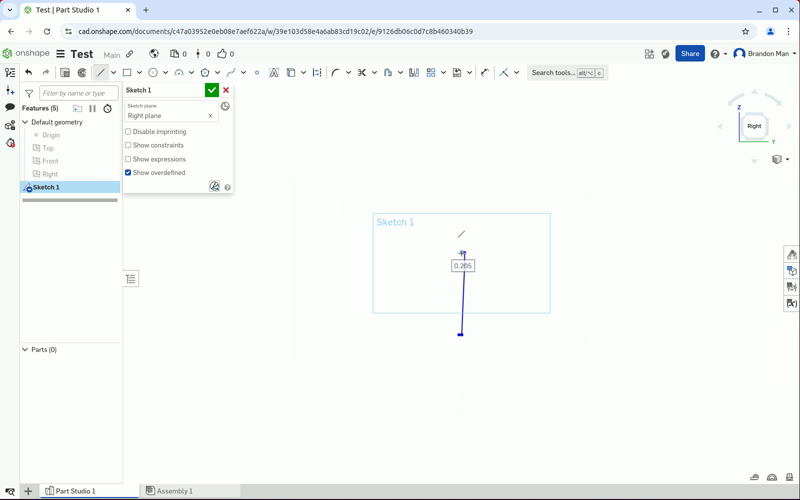
scroll(-6)
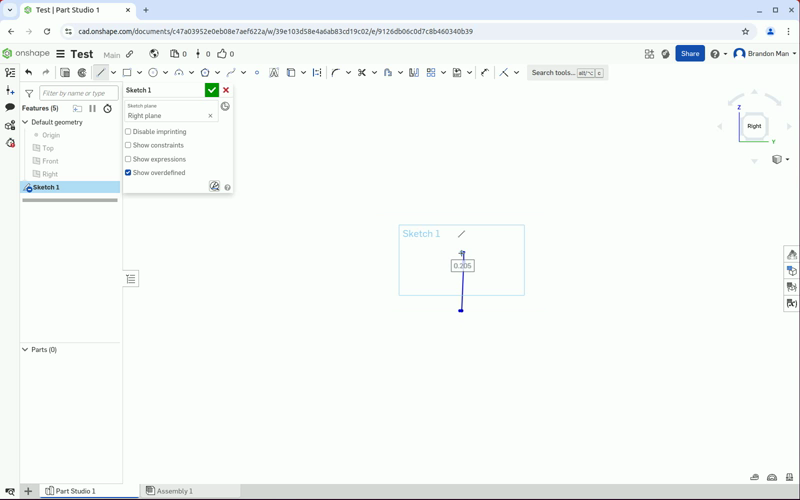
scroll(-6)
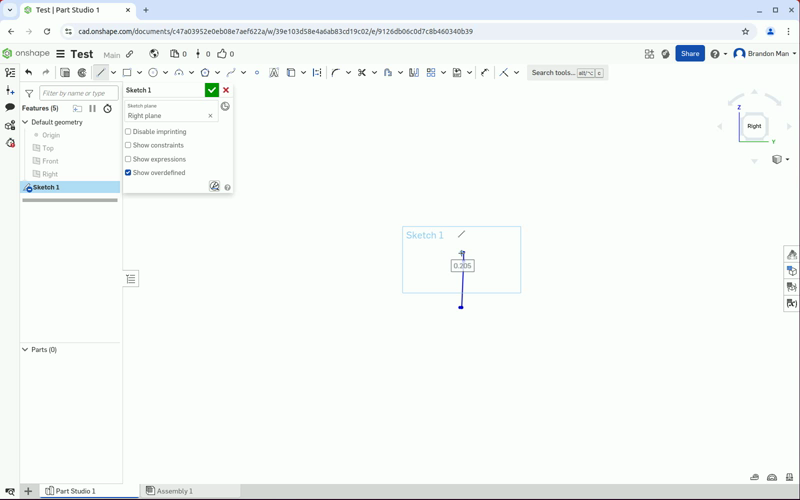
scroll(-6)
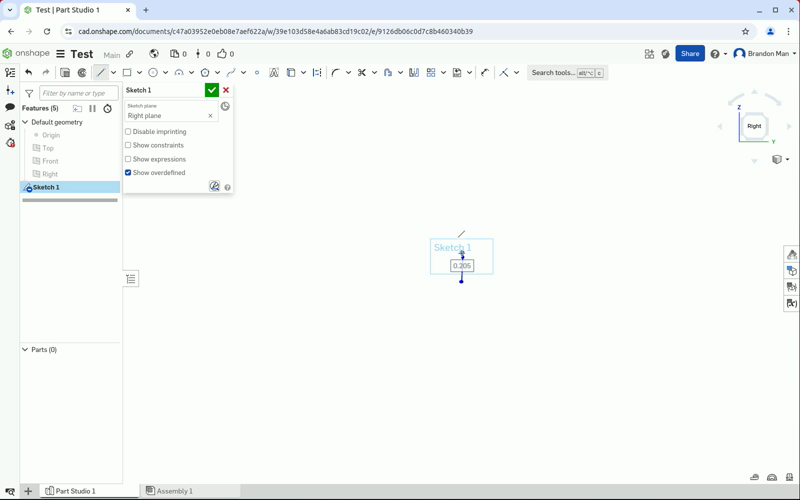
key_up(shift)
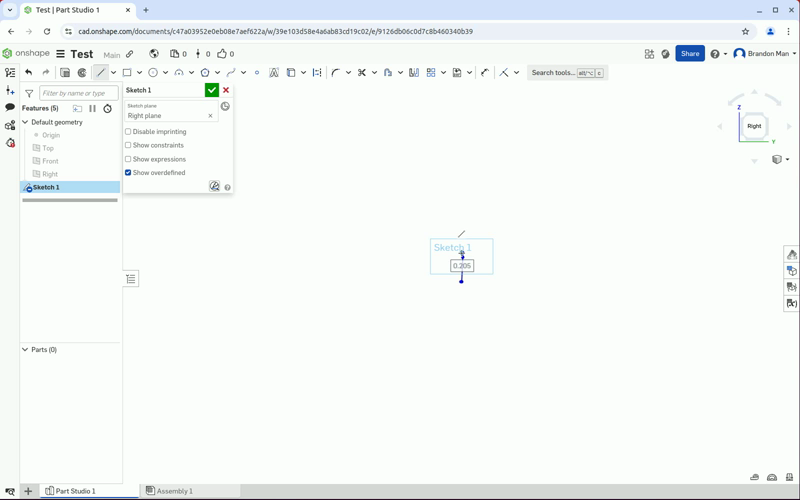
mouse_move(491, 252)
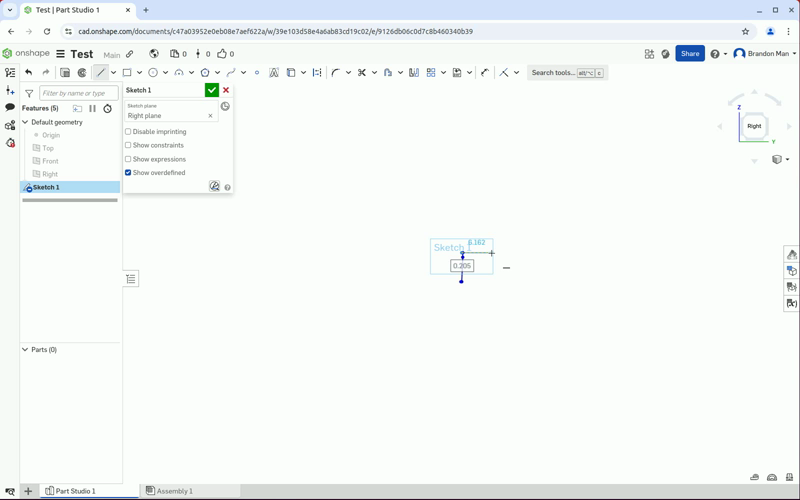
key_down(shift)
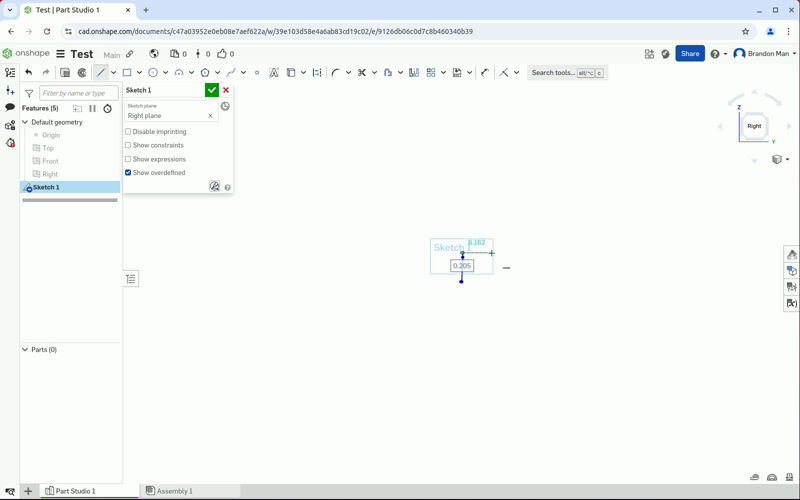
mouse_move(460, 281)
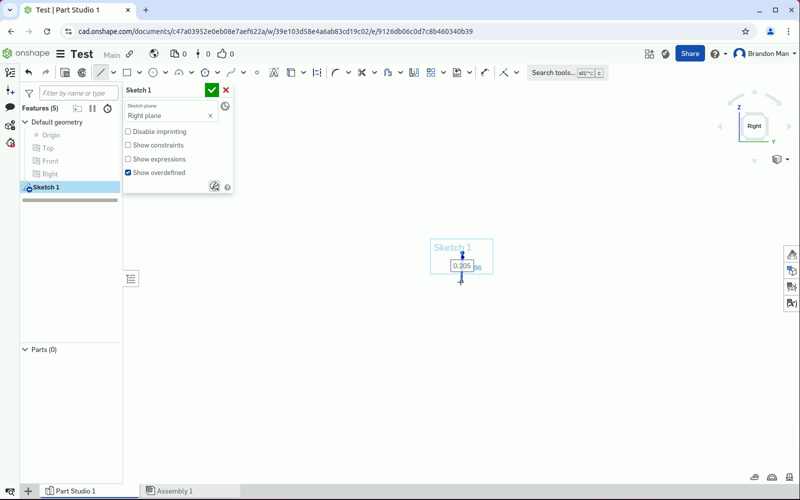
scroll(6)
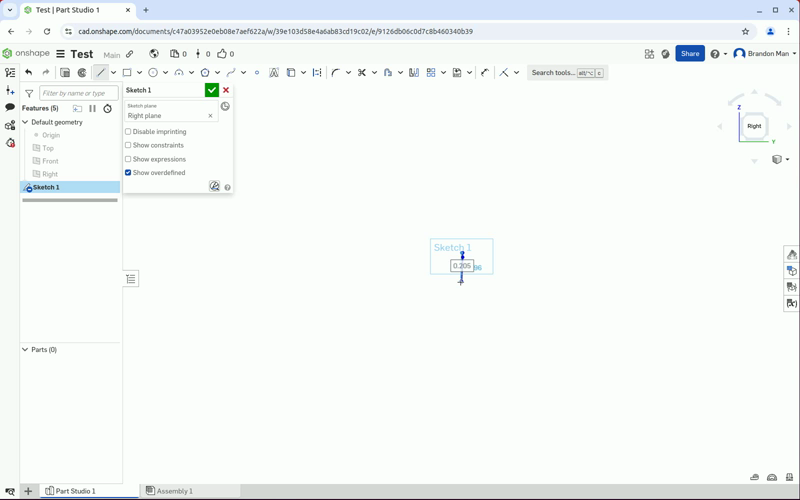
scroll(6)
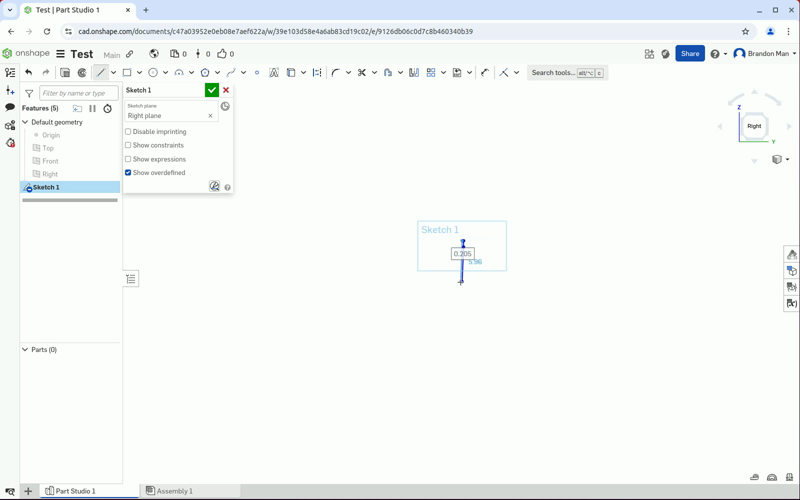
scroll(6)
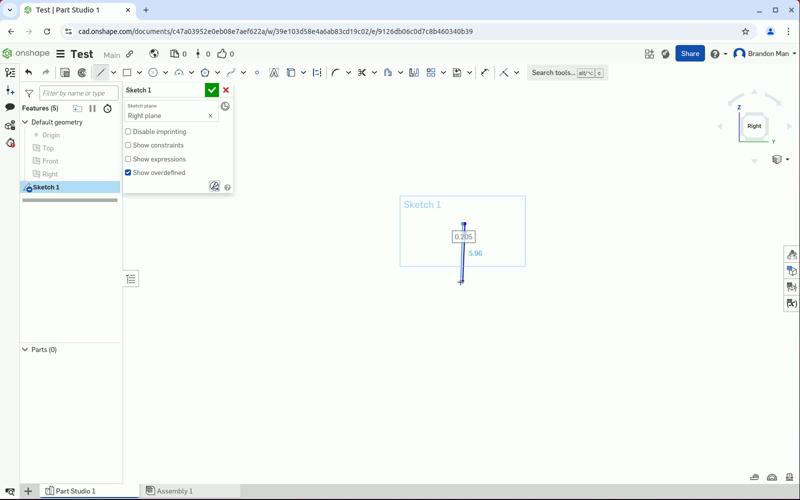
scroll(6)
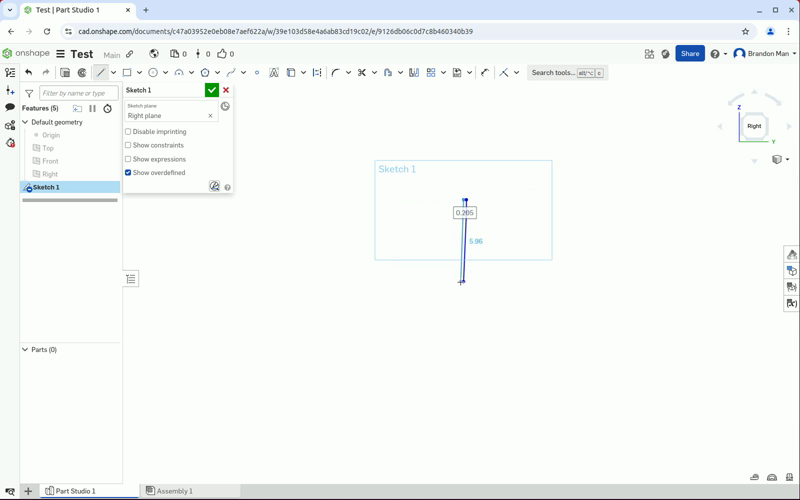
scroll(6)
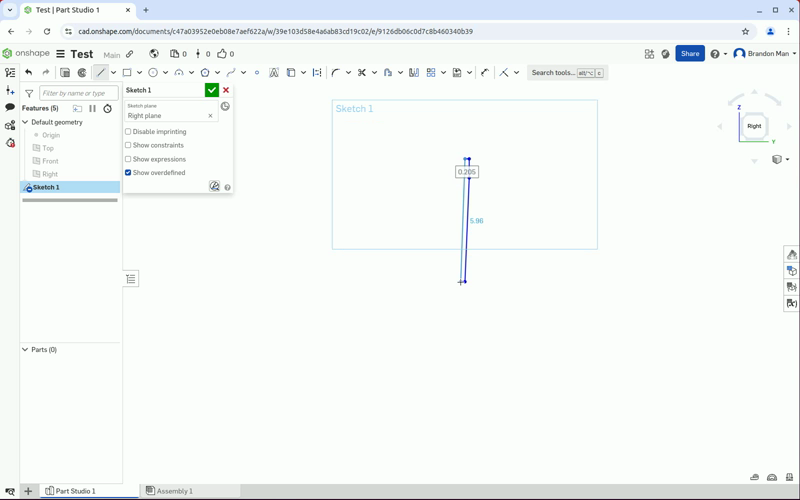
scroll(6)
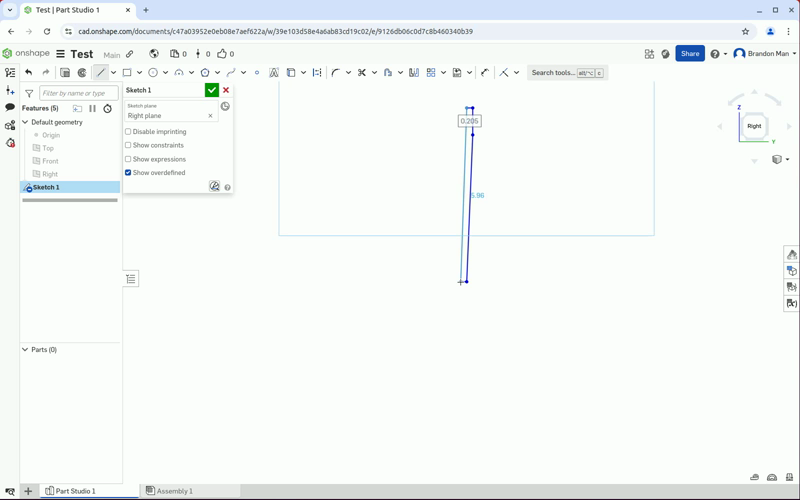
scroll(6)
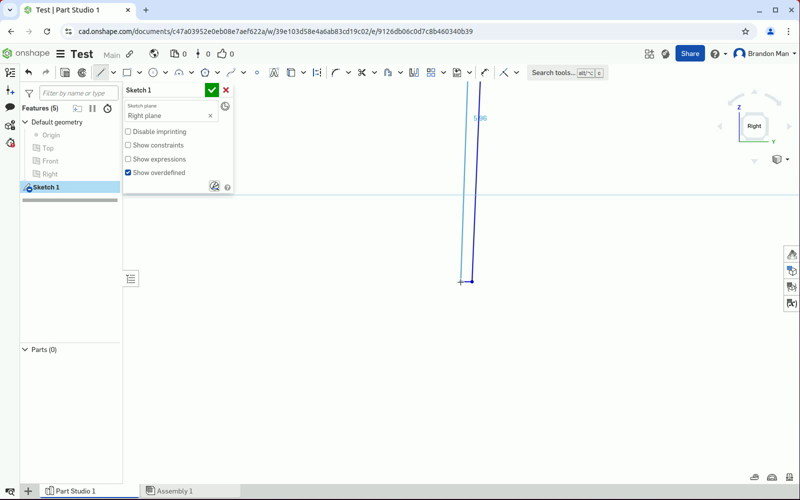
key_up(shift)
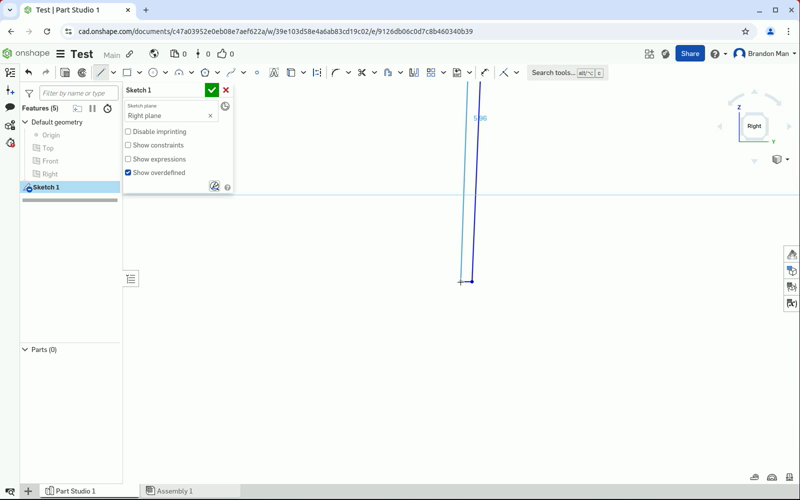
click(460, 281)
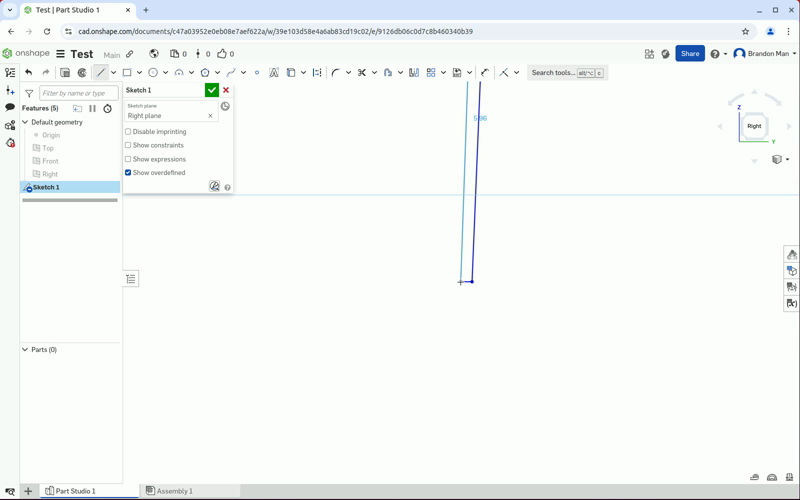
scroll(-6)
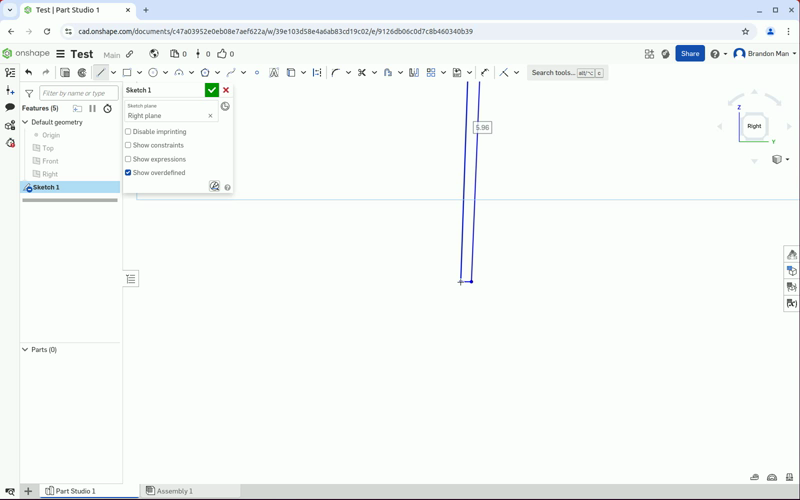
scroll(-6)
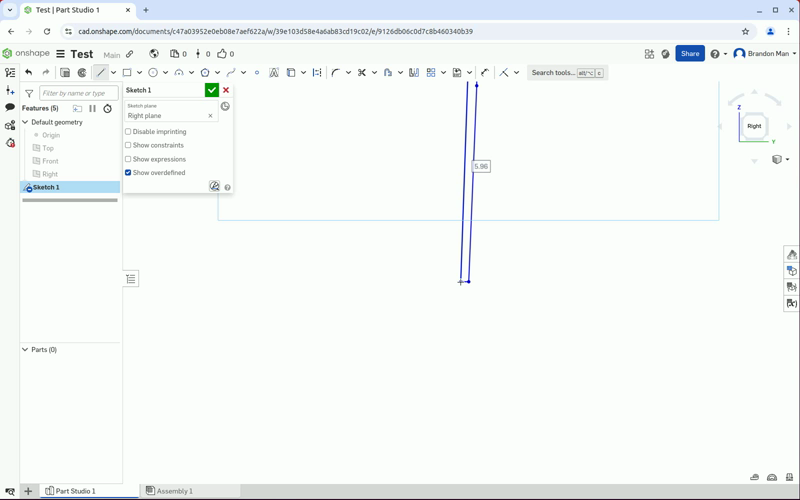
scroll(-6)
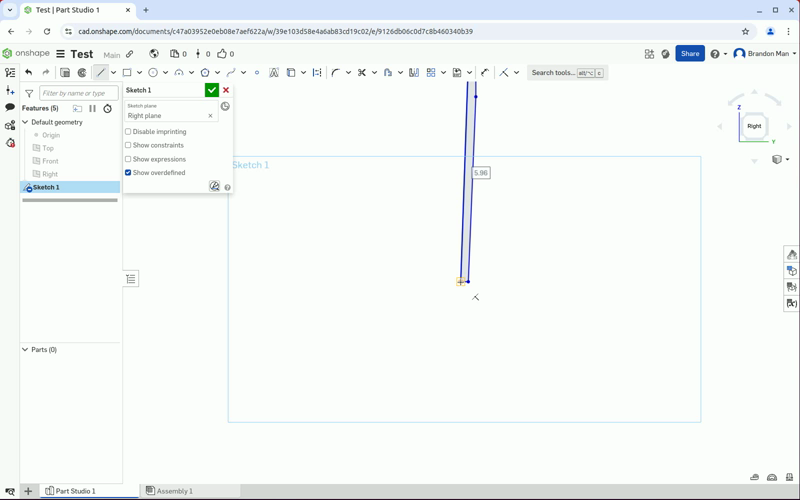
scroll(-6)
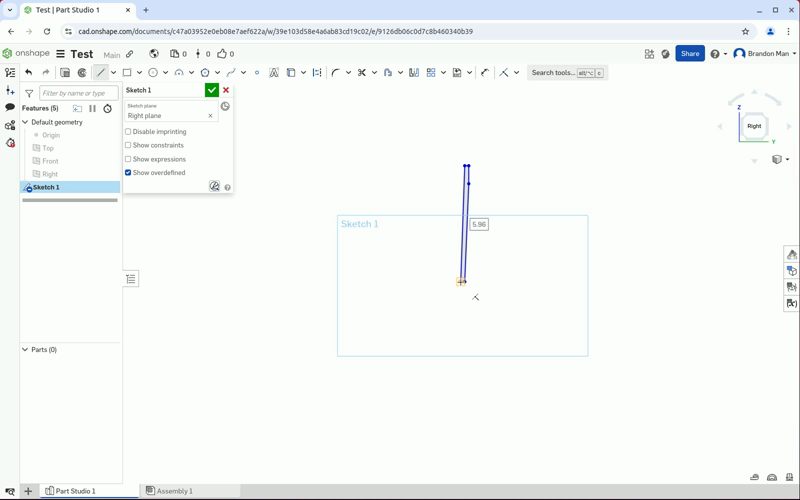
scroll(-6)
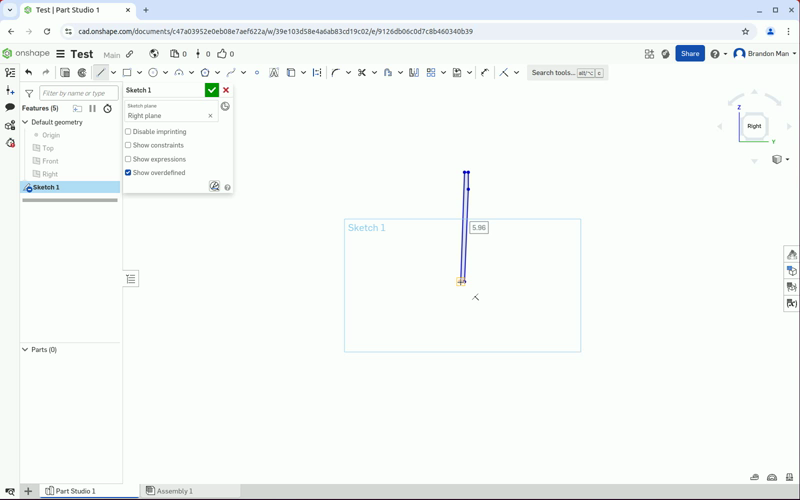
scroll(-6)
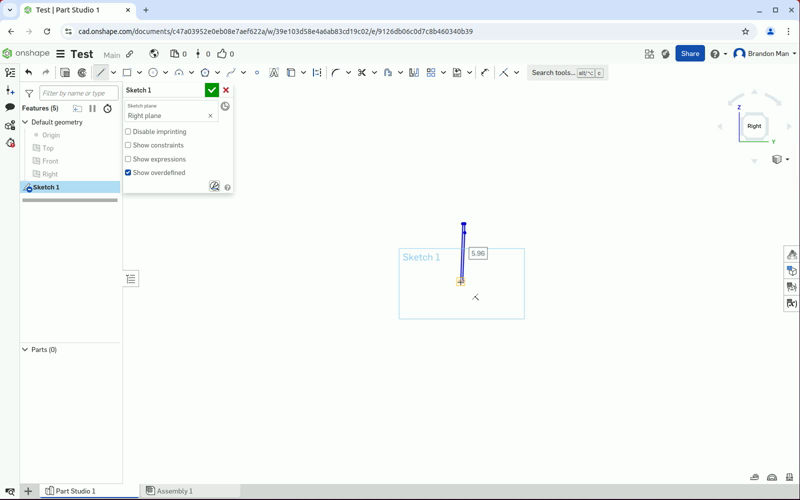
scroll(-6)
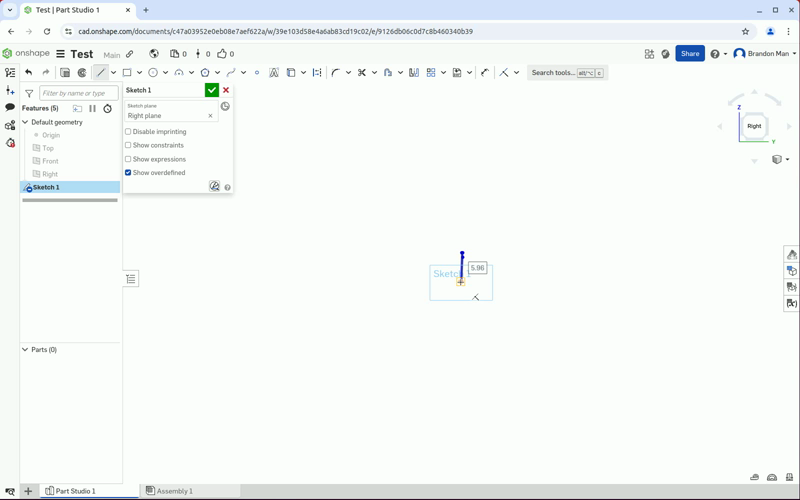
key(esc)
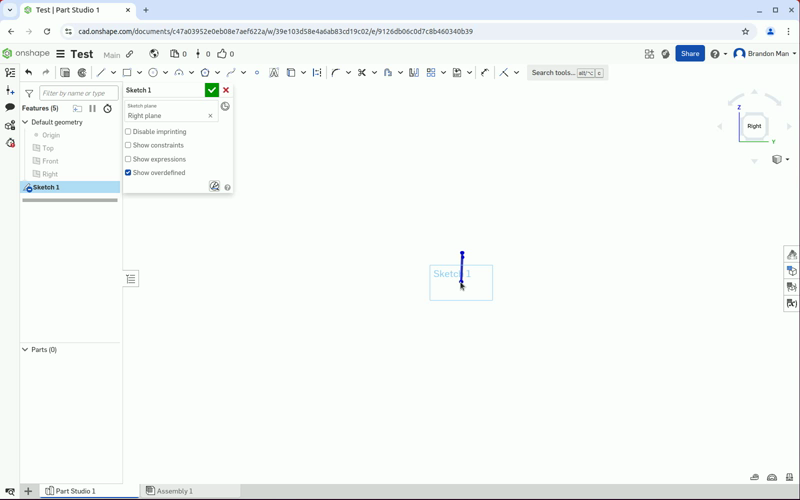
mouse_move(461, 265)
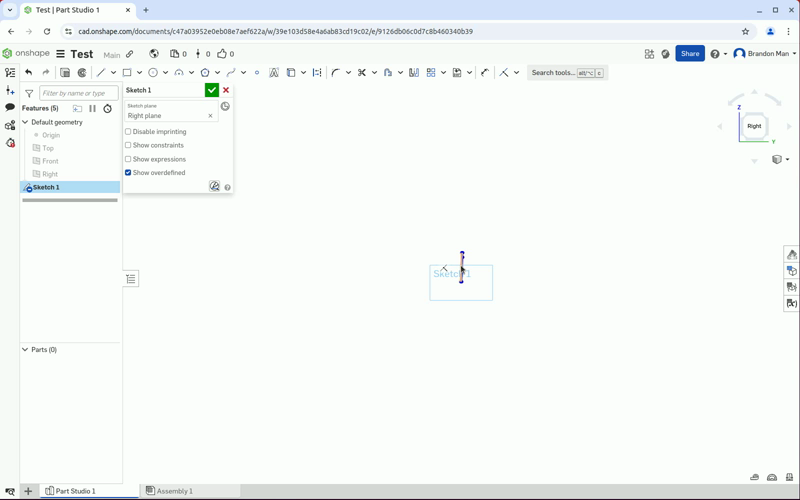
scroll(6)
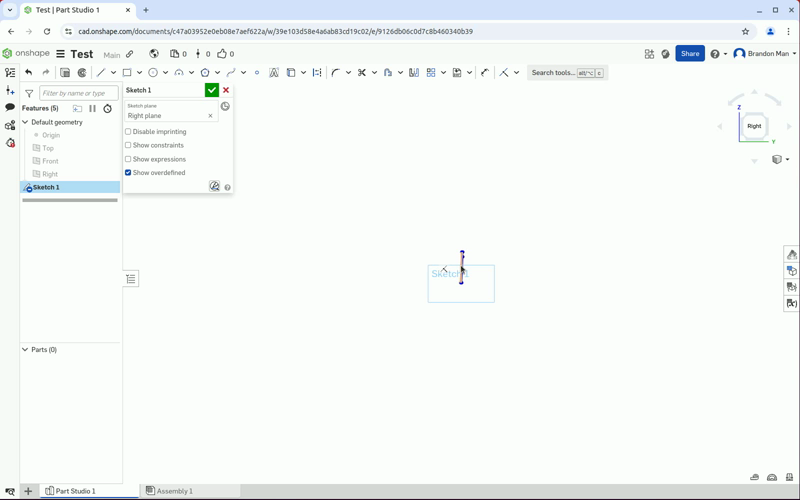
scroll(6)
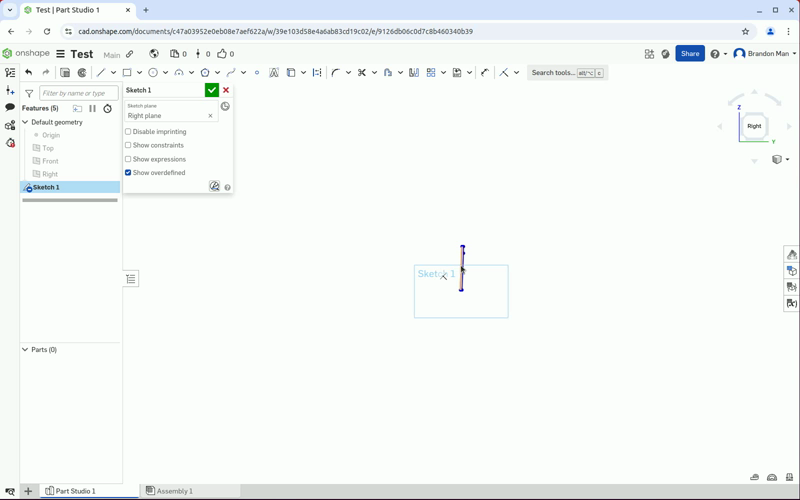
scroll(6)
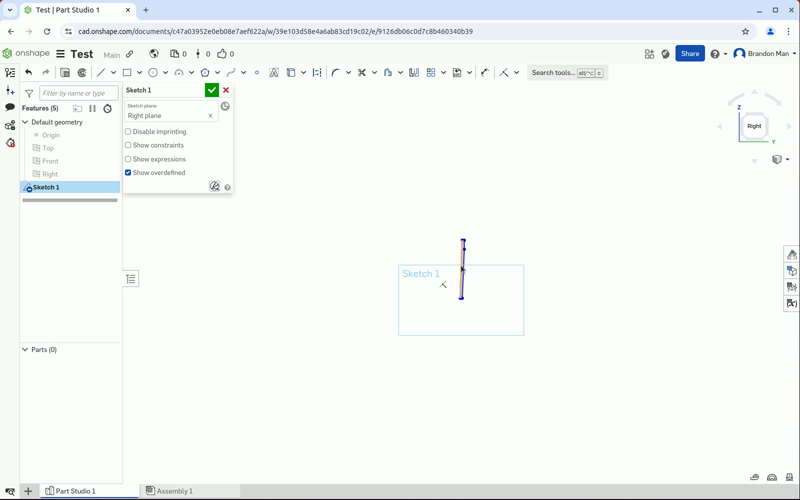
scroll(6)
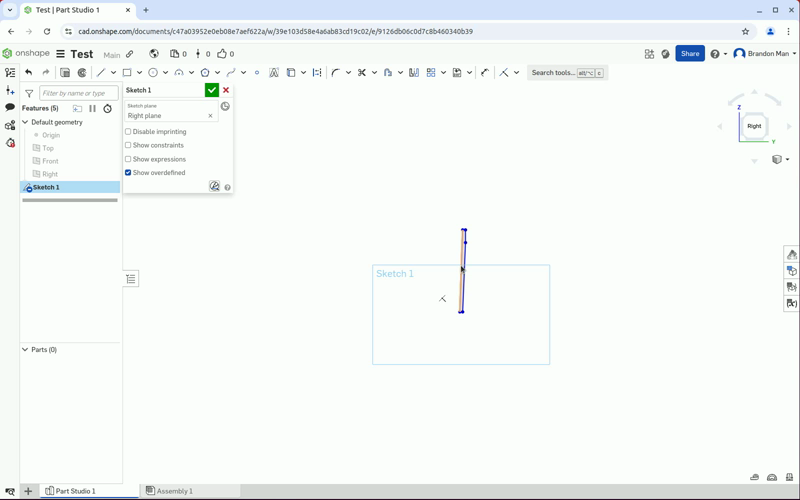
scroll(6)
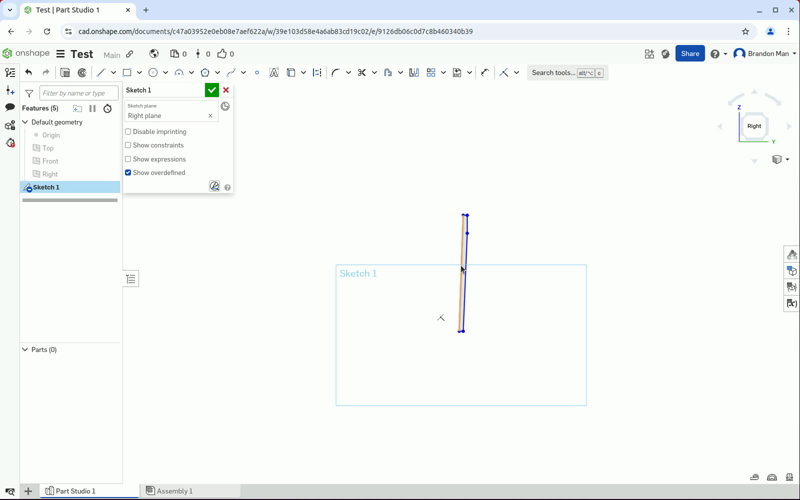
scroll(6)
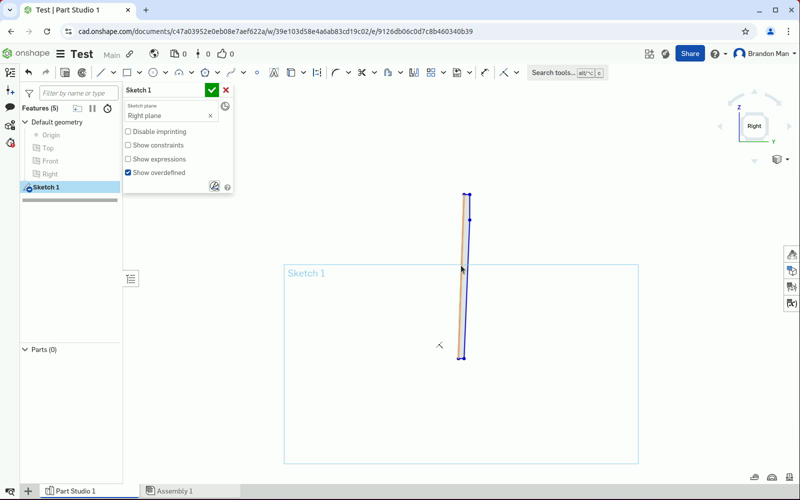
scroll(6)
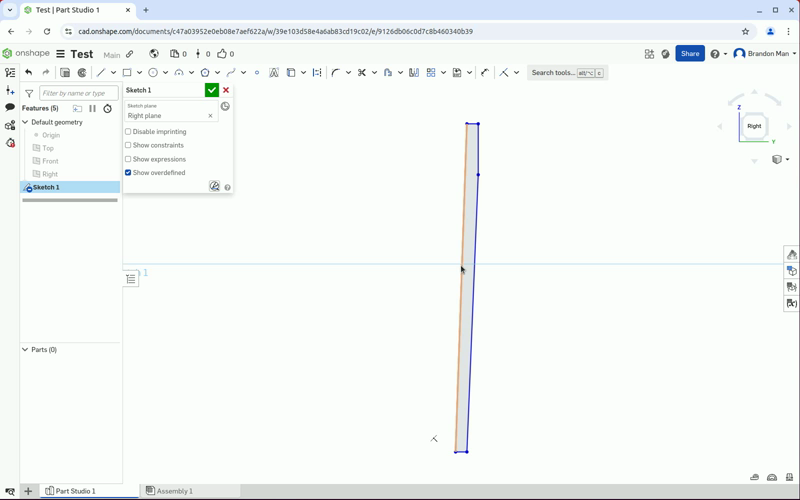
click(461, 265)
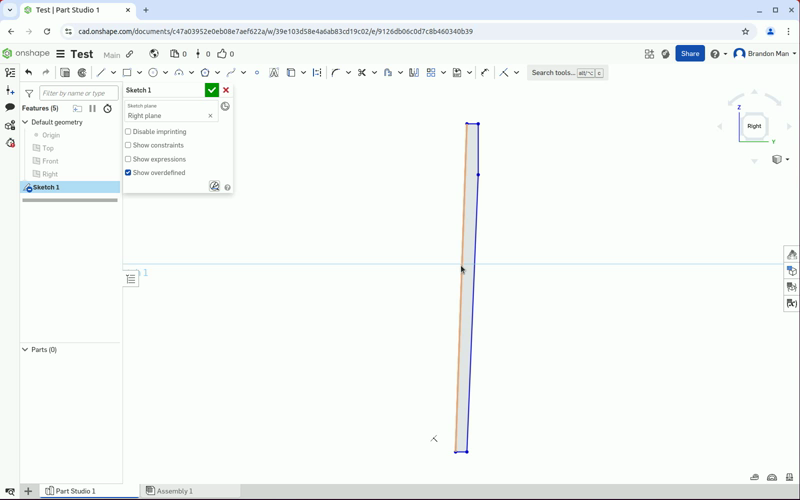
scroll(-6)
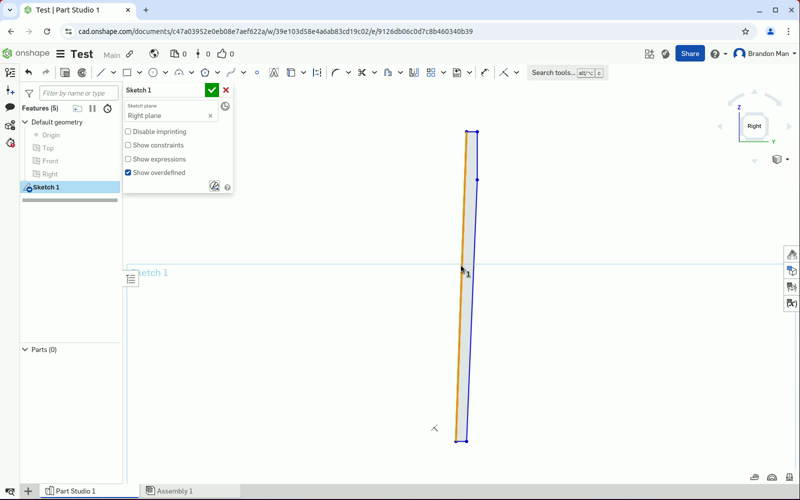
scroll(-6)
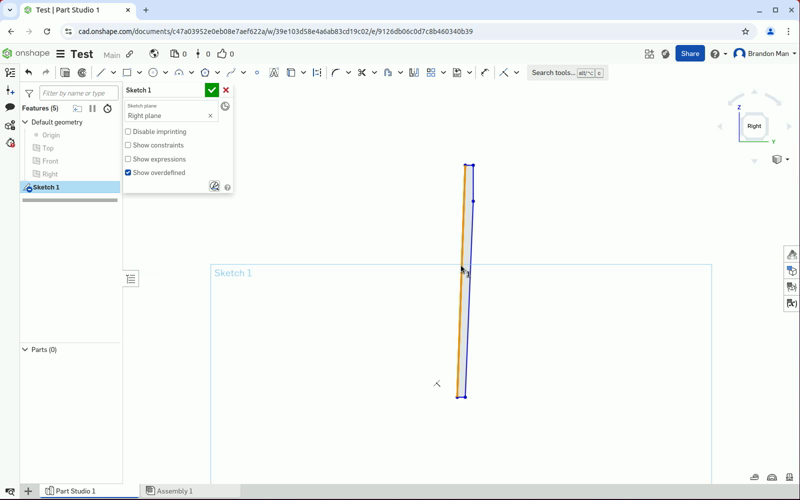
scroll(-6)
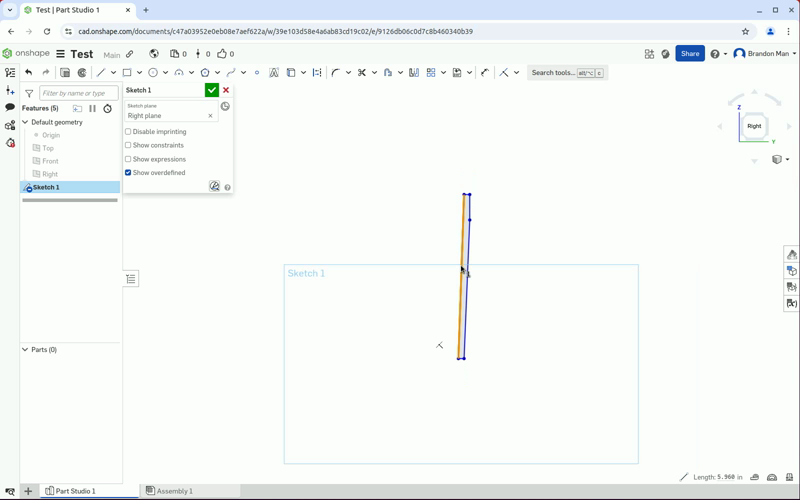
scroll(-6)
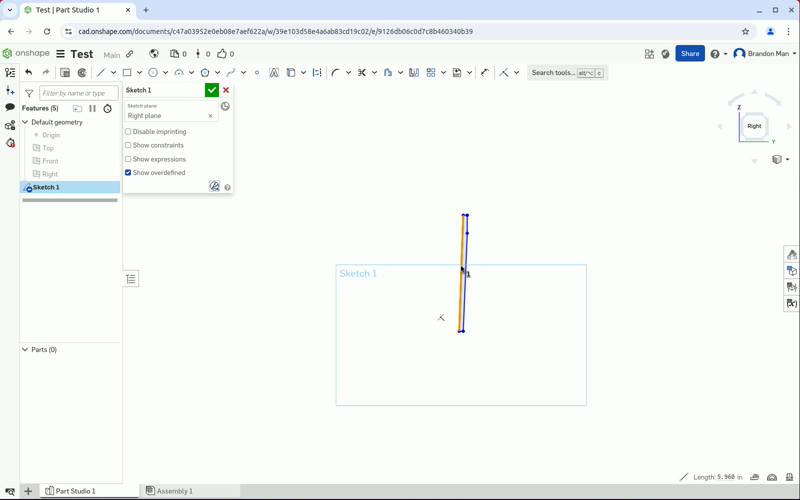
scroll(-6)
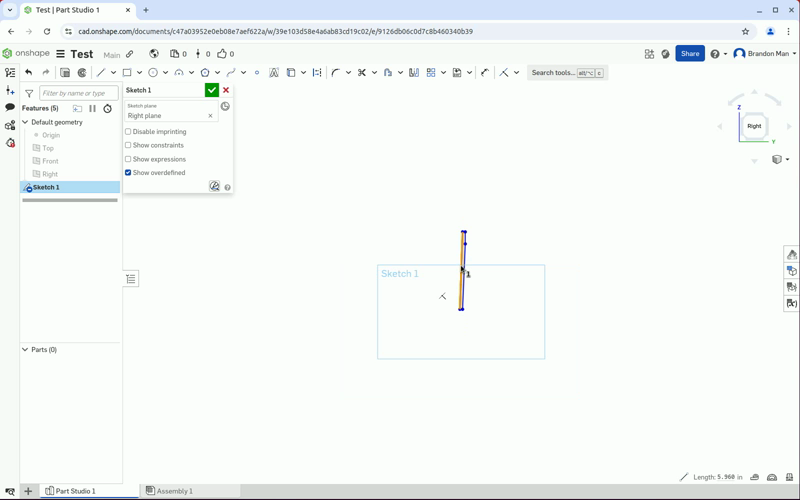
scroll(-6)
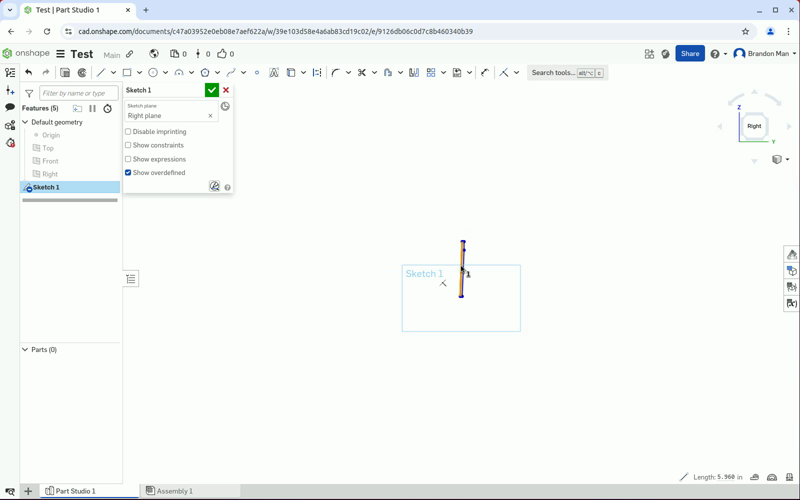
scroll(-6)
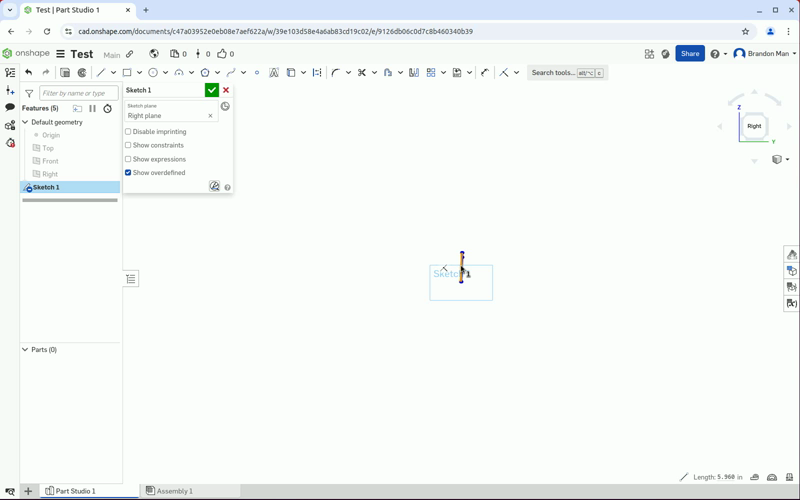
mouse_move(73, 352)
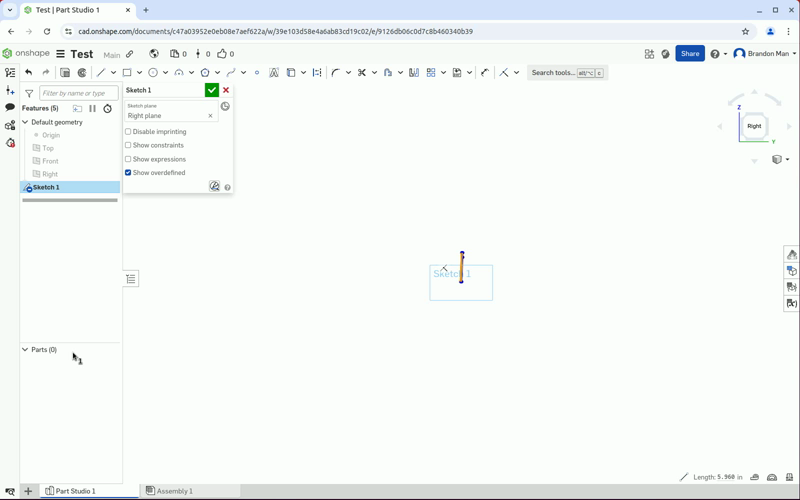
key(shift+y)
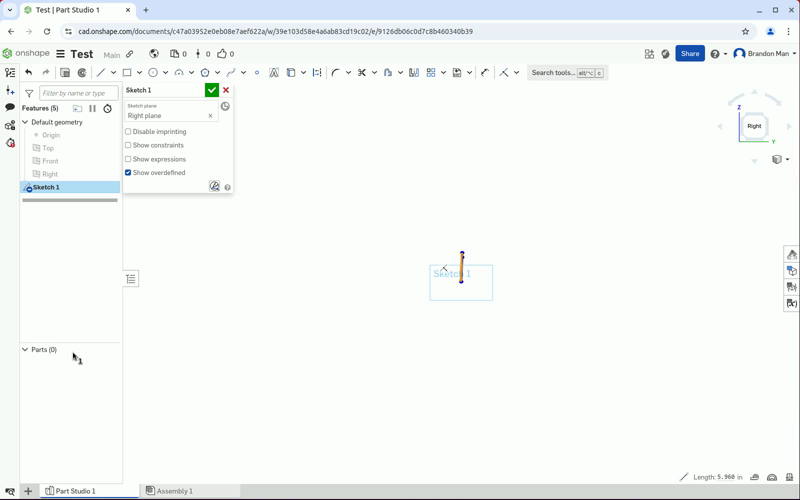
key(shift+e)
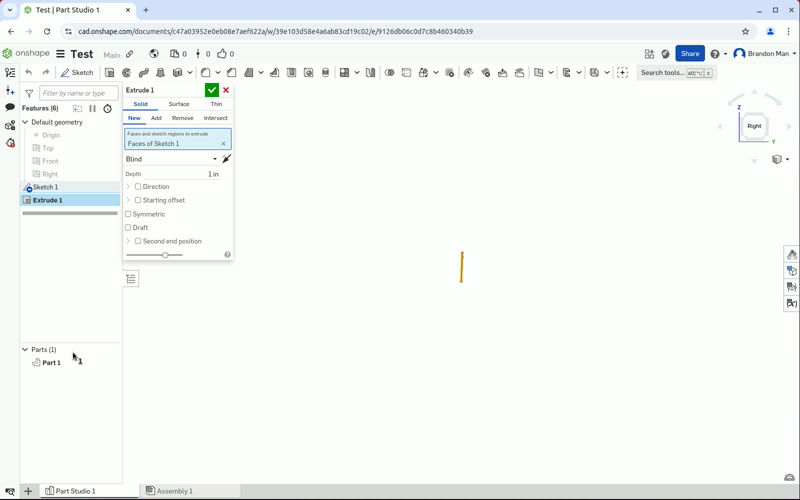
mouse_move(143, 106)
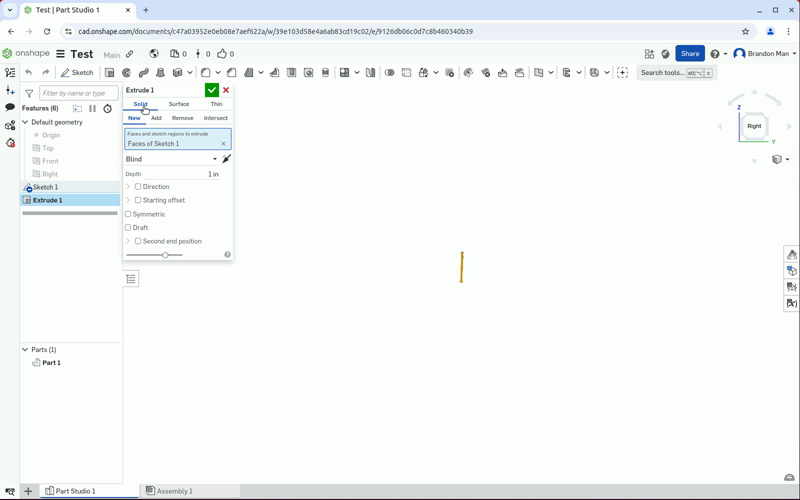
click(143, 106)
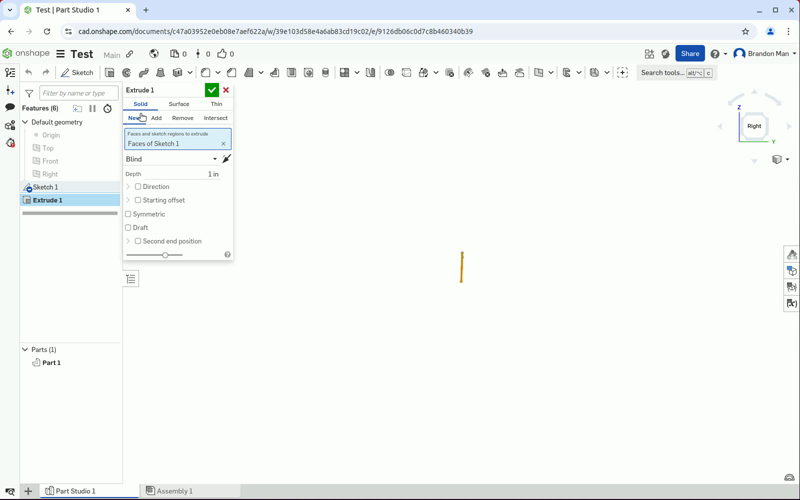
mouse_move(137, 120)
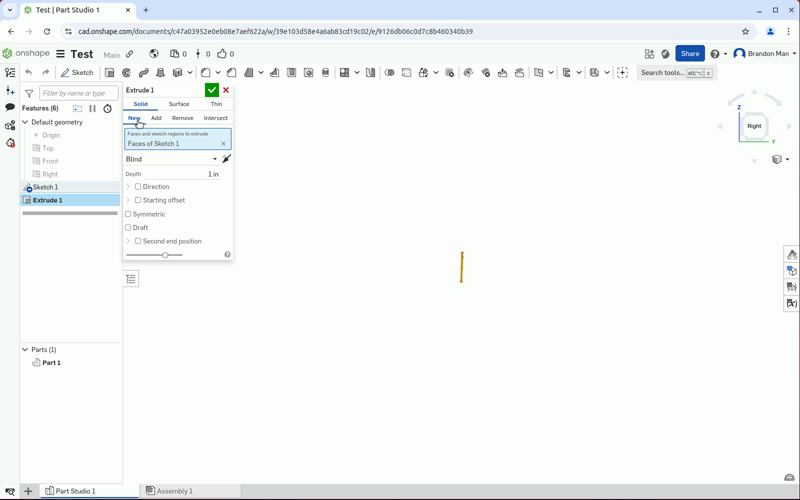
click(137, 120)
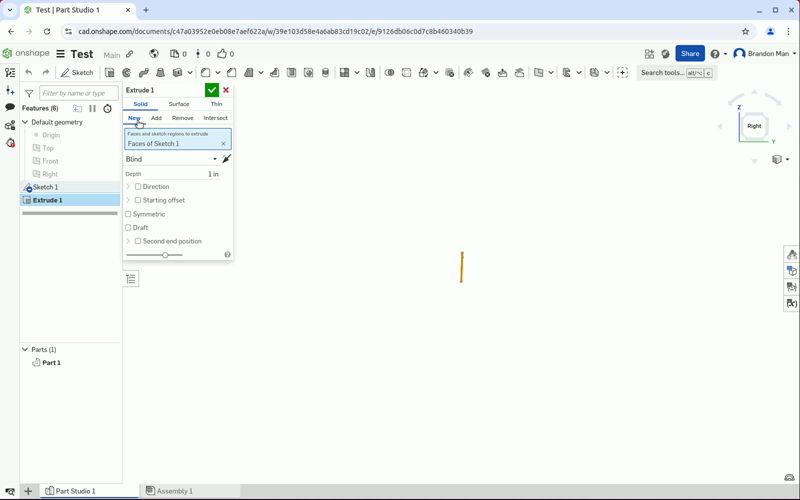
key(tab, 4)
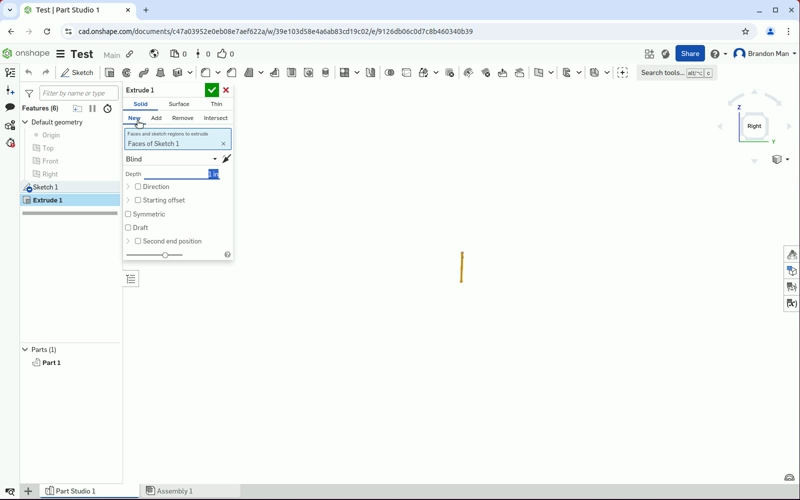
text(23.108)
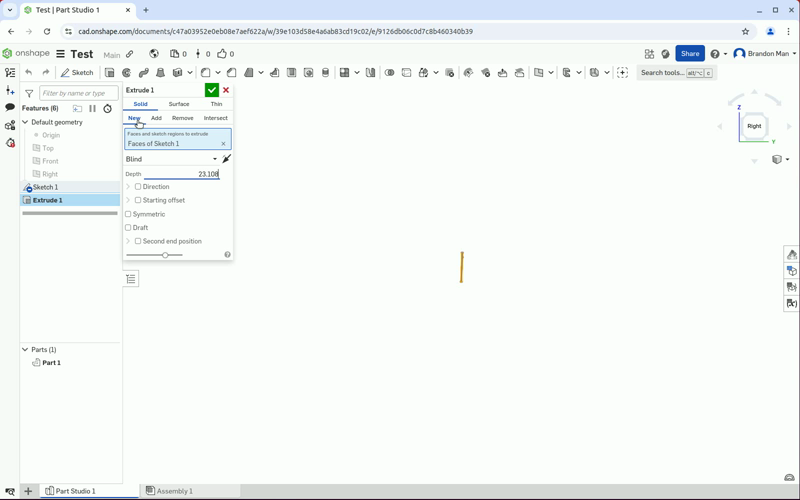
key(enter)
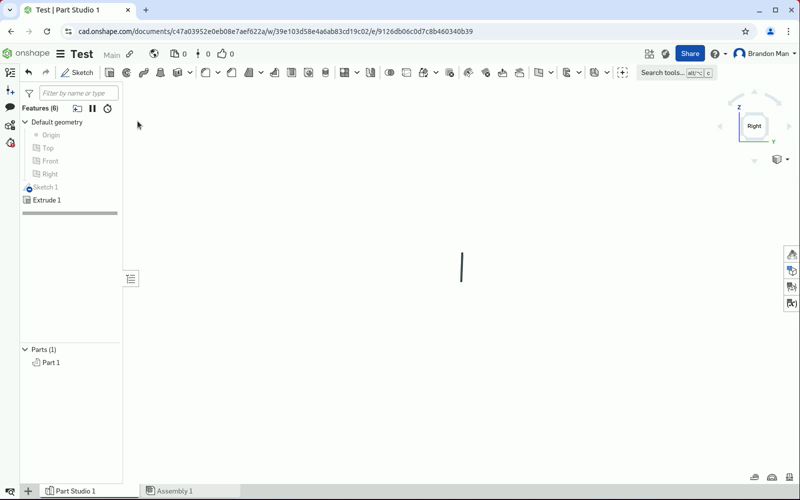
key(shift+h)
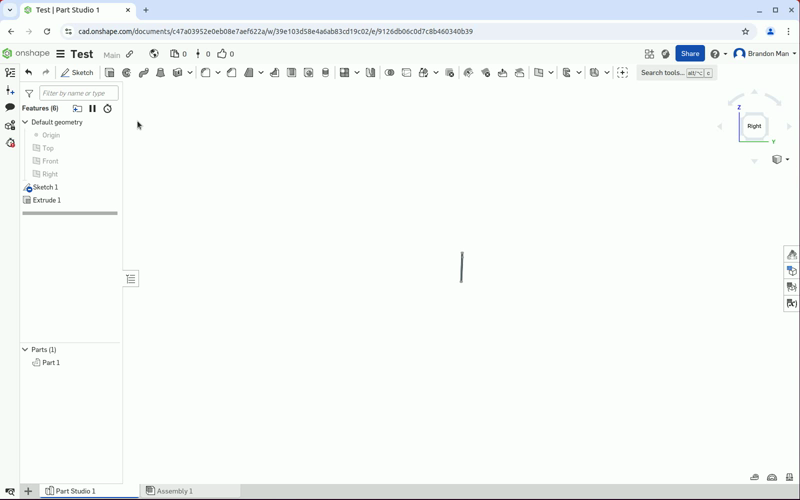
key(shift+h)
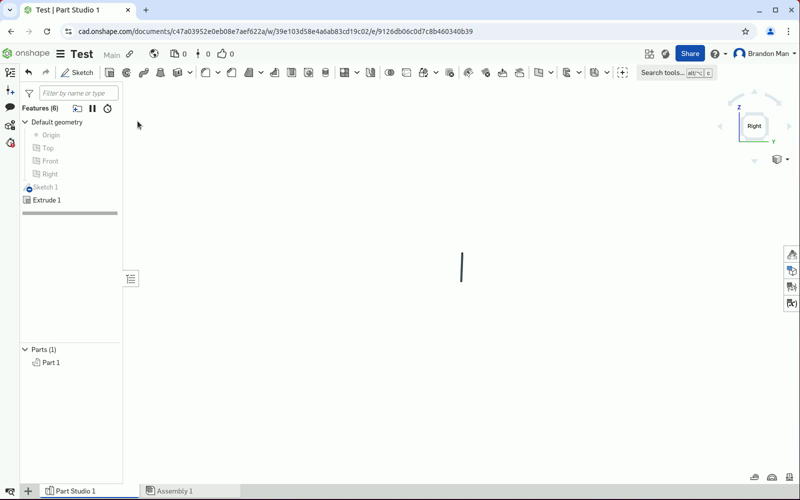
mouse_move(73, 189)
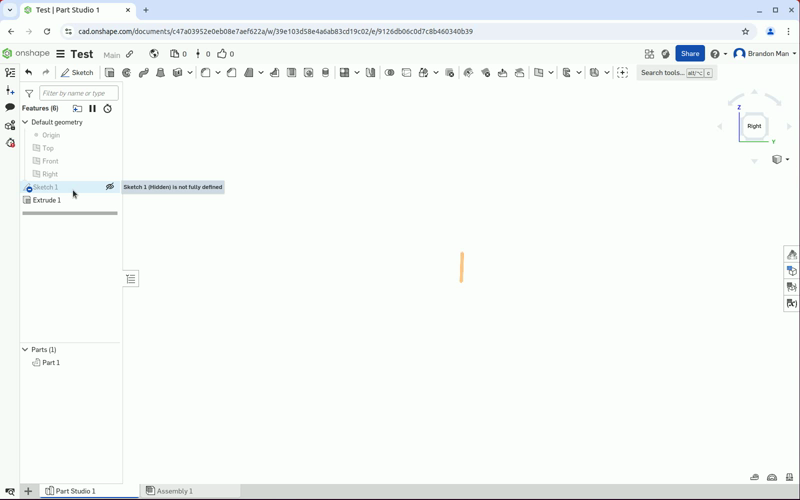
click(73, 189)
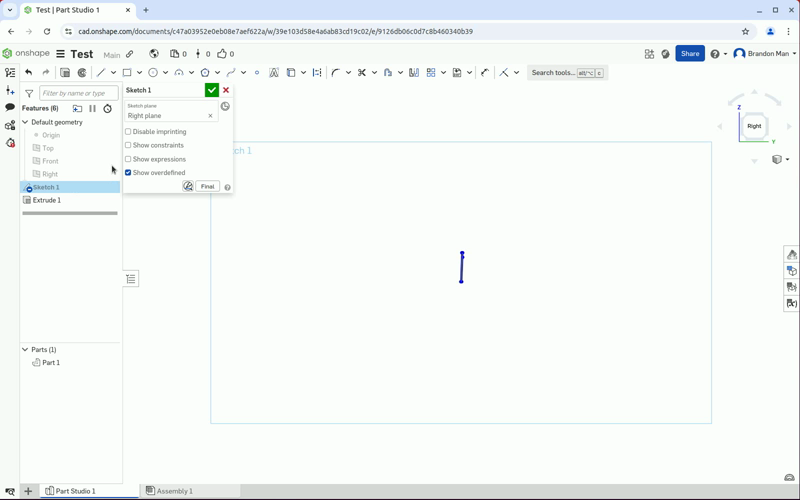
mouse_move(229, 92)
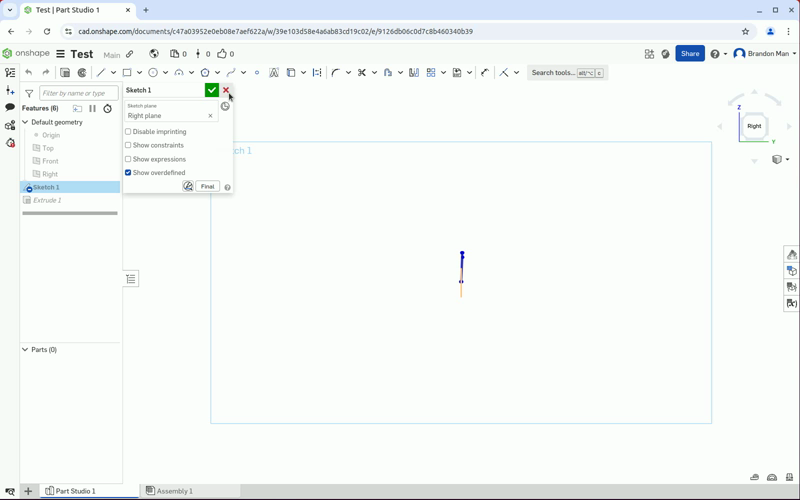
click(229, 92)
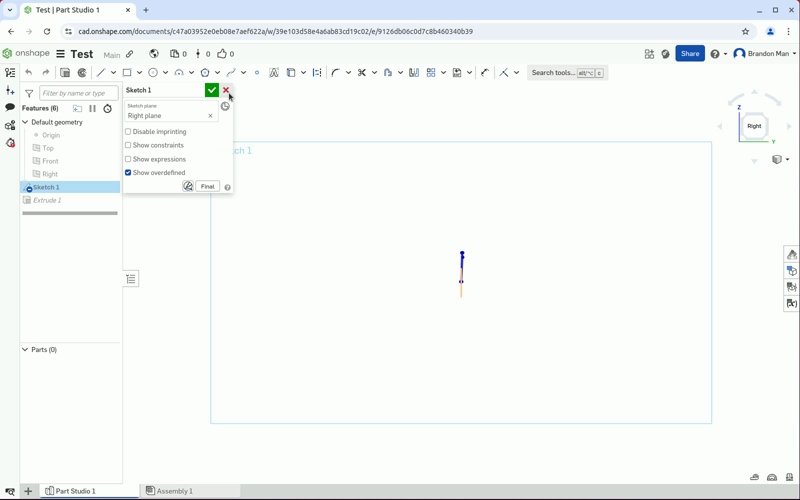
key(shift+s)
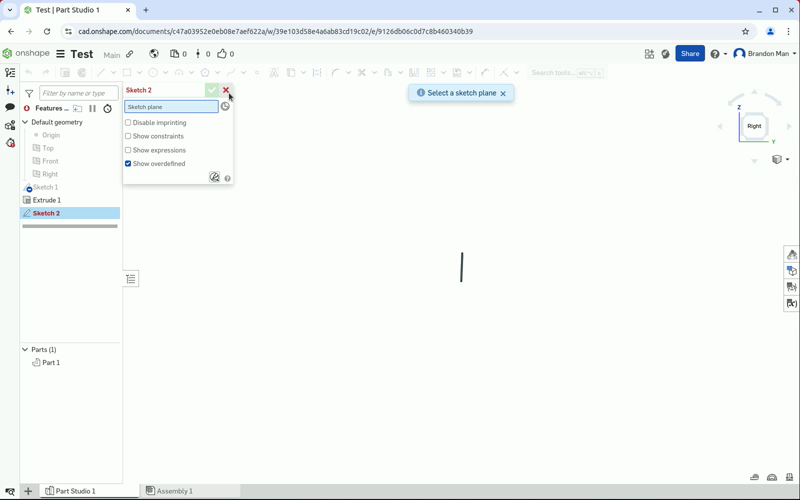
mouse_move(73, 176)
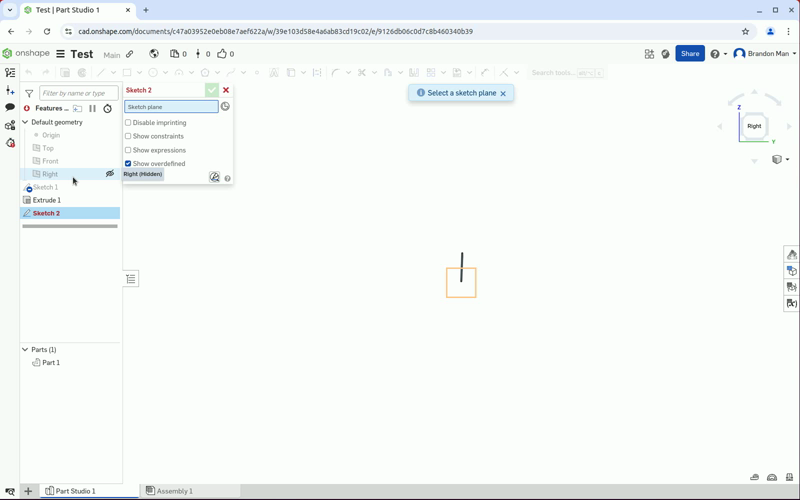
click(73, 176)
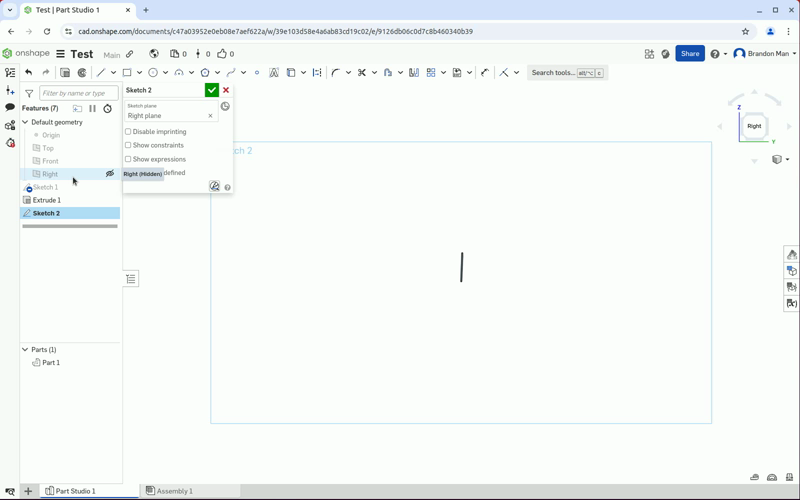
mouse_move(73, 352)
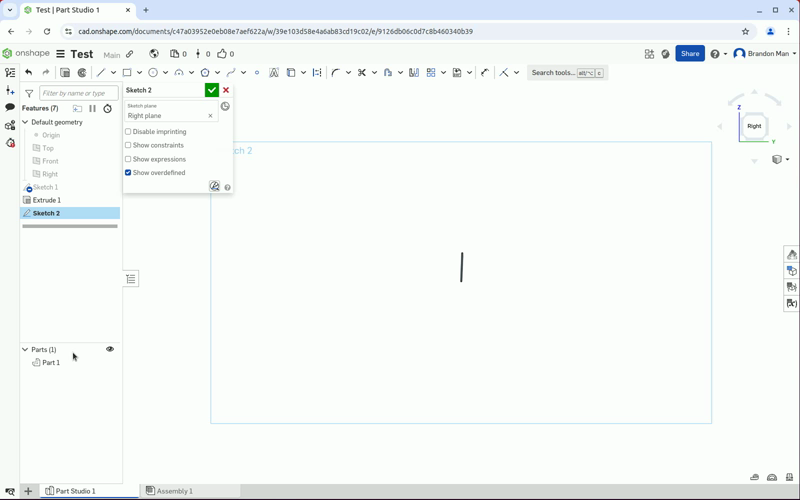
key(y)
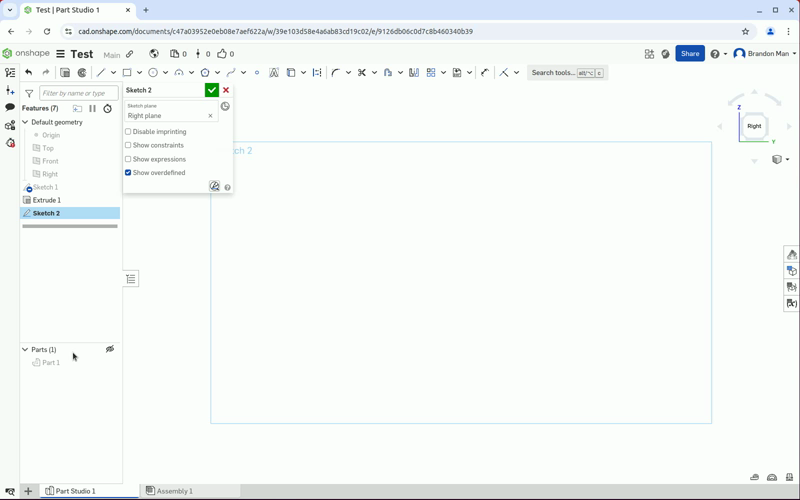
key(l)
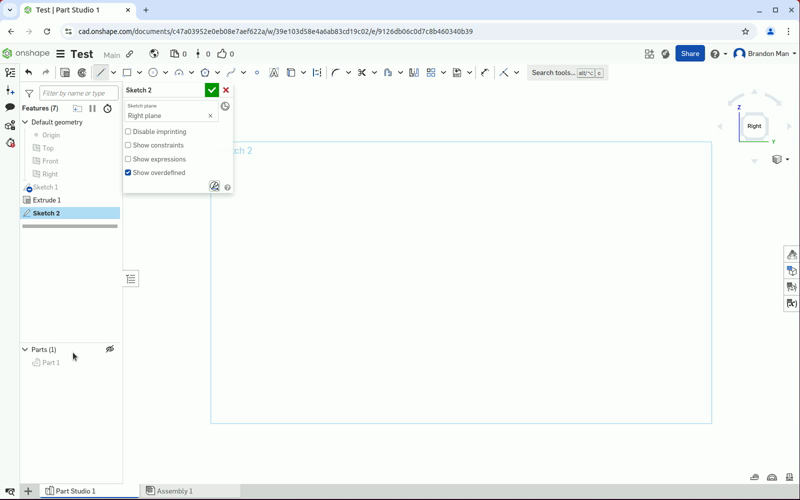
key_down(shift)
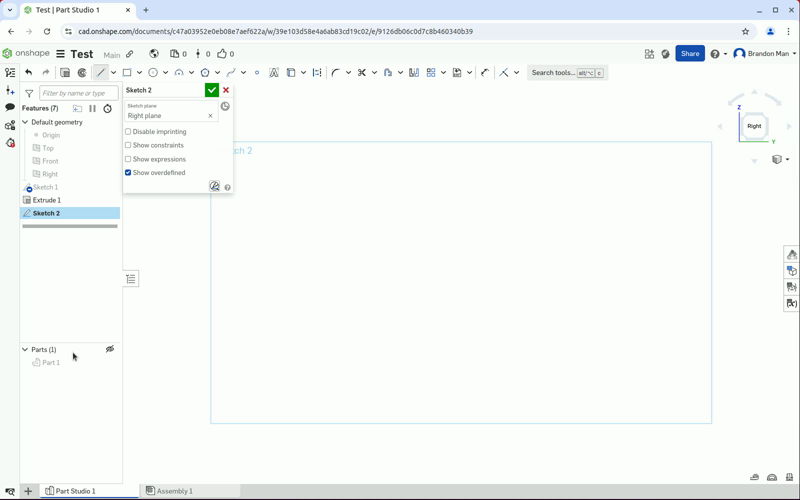
mouse_move(456, 282)
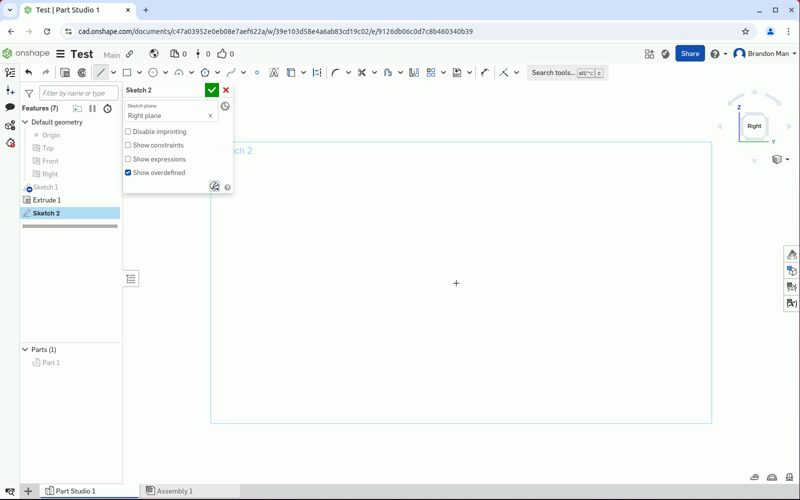
click(456, 282)
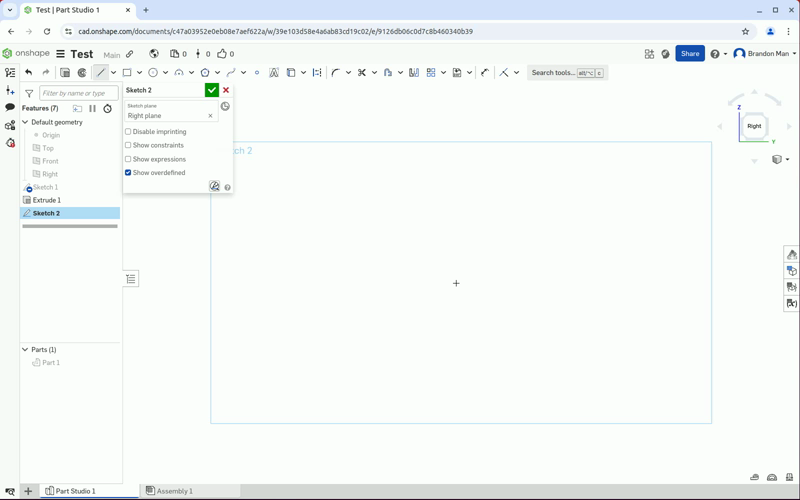
key_up(shift)
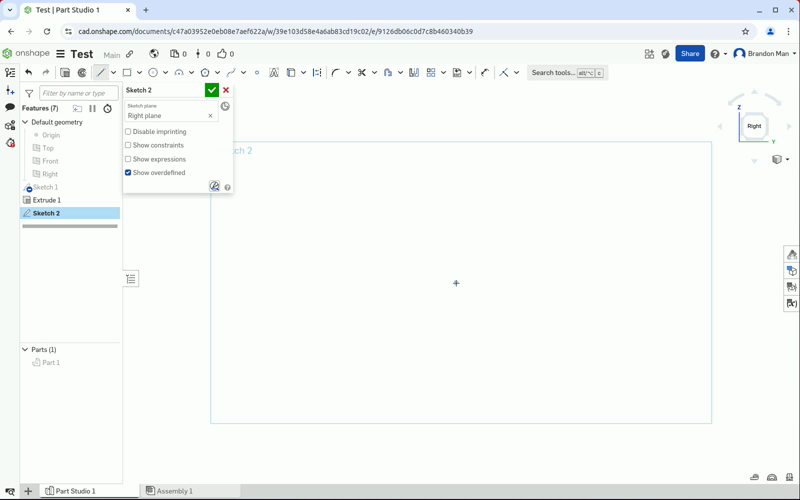
key_down(shift)
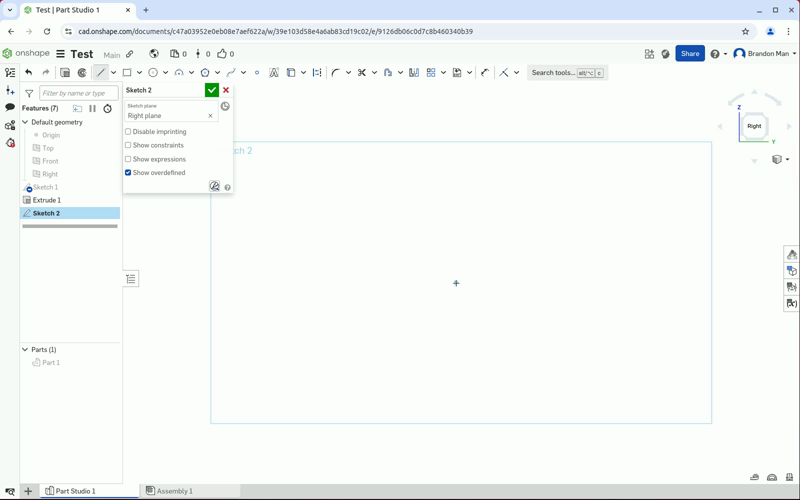
mouse_move(486, 282)
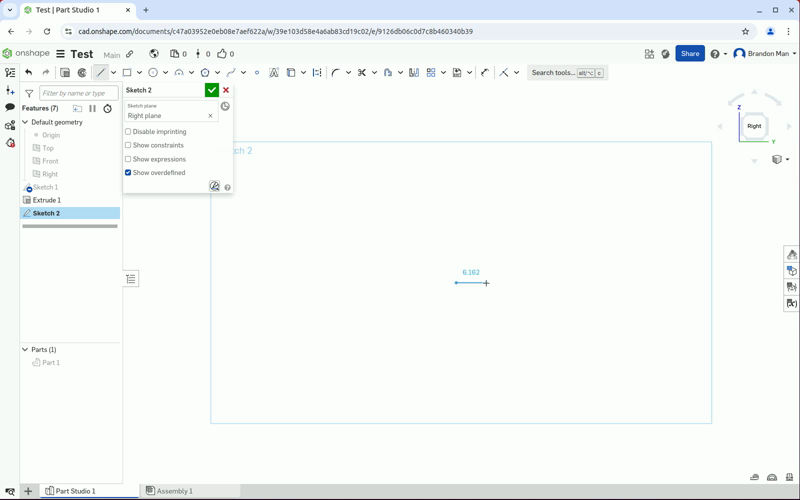
mouse_move(457, 284)
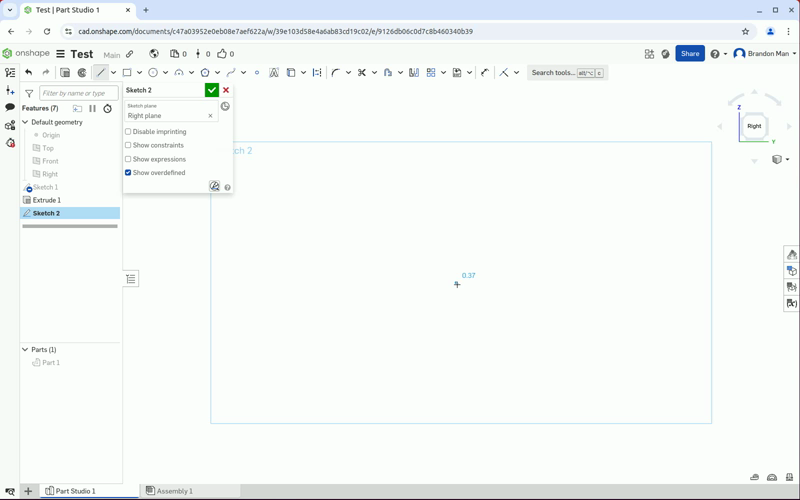
scroll(6)
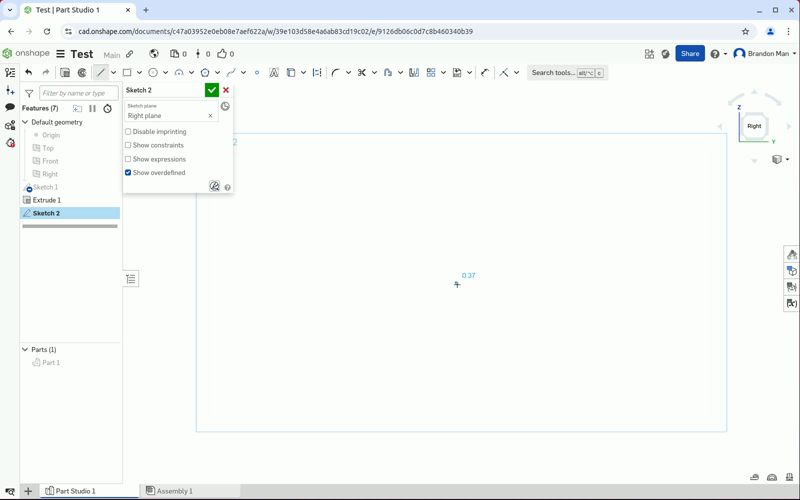
scroll(6)
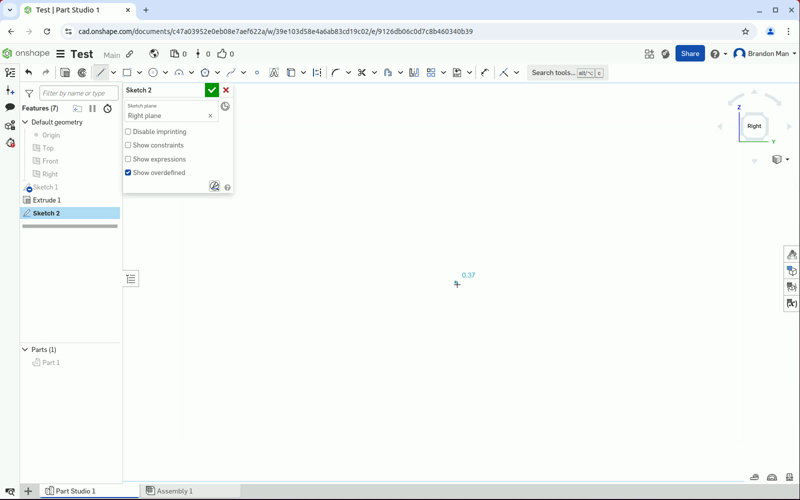
scroll(6)
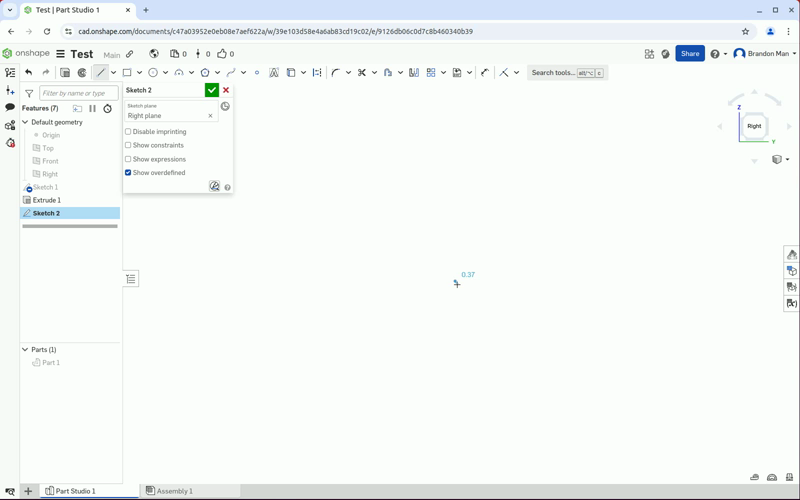
scroll(6)
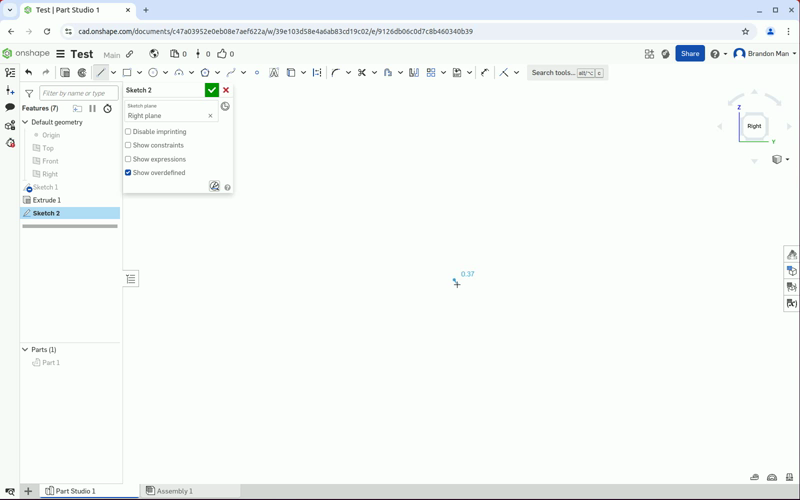
scroll(6)
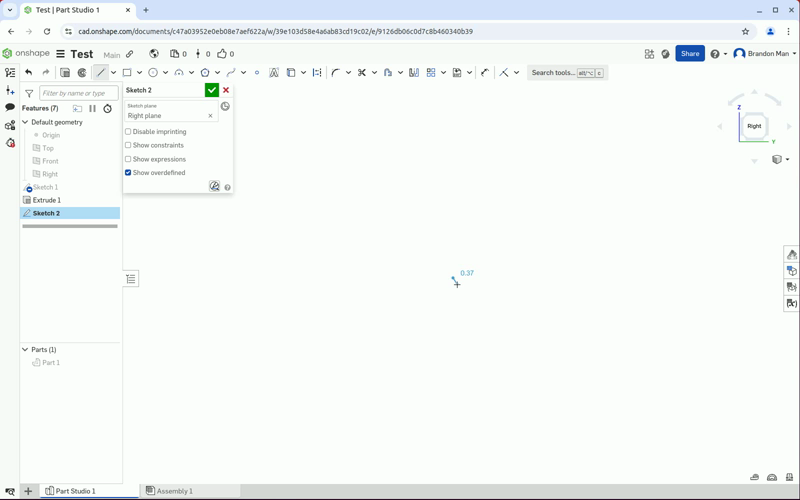
scroll(6)
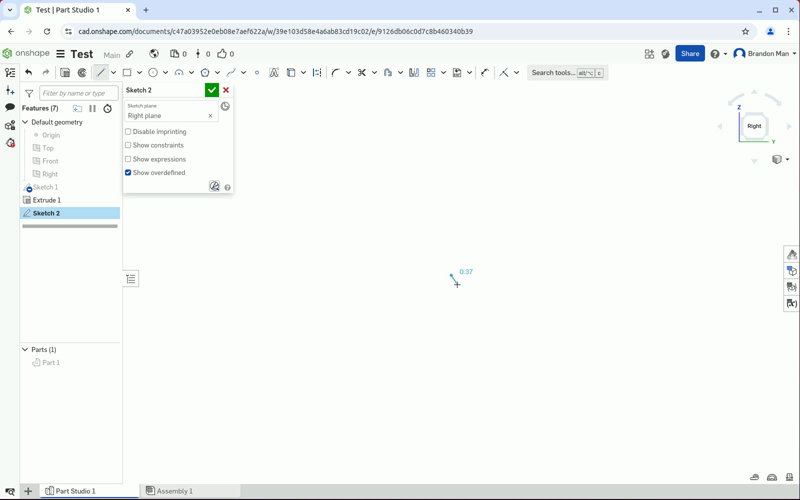
scroll(6)
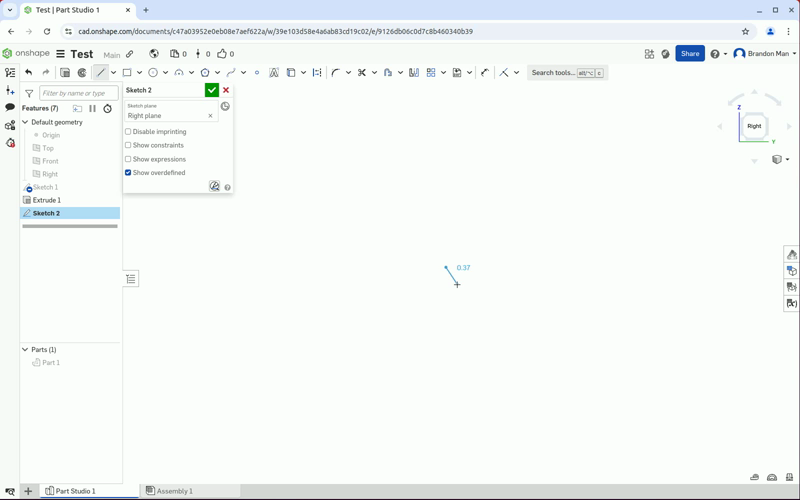
click(457, 284)
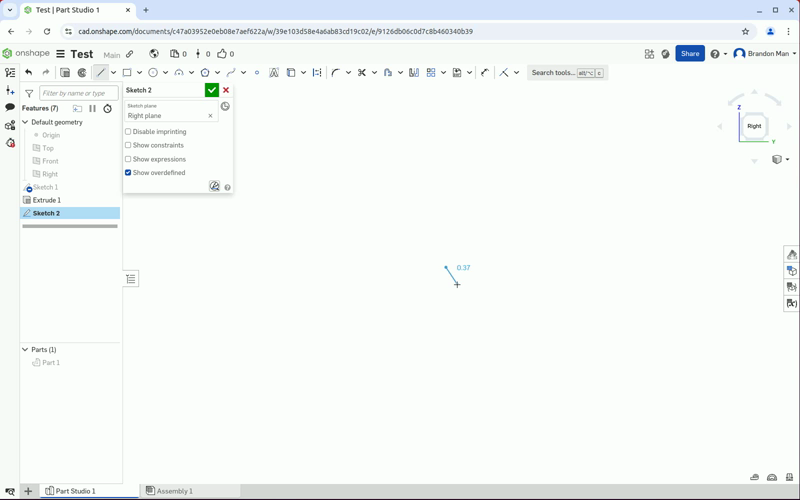
scroll(-6)
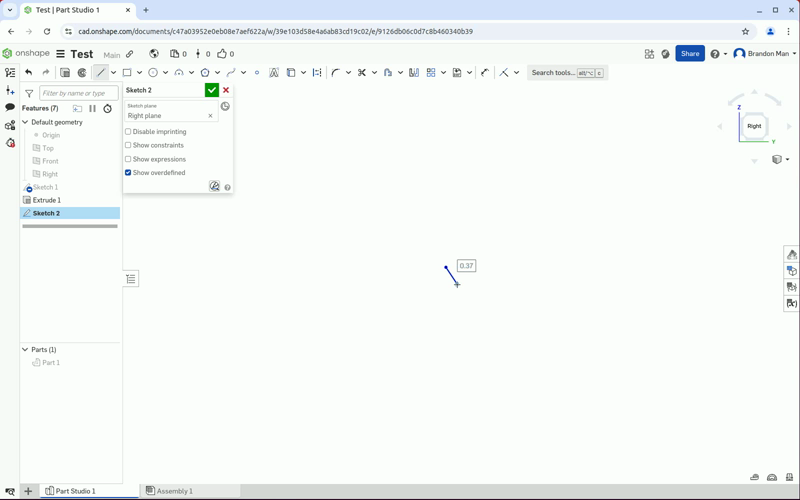
scroll(-6)
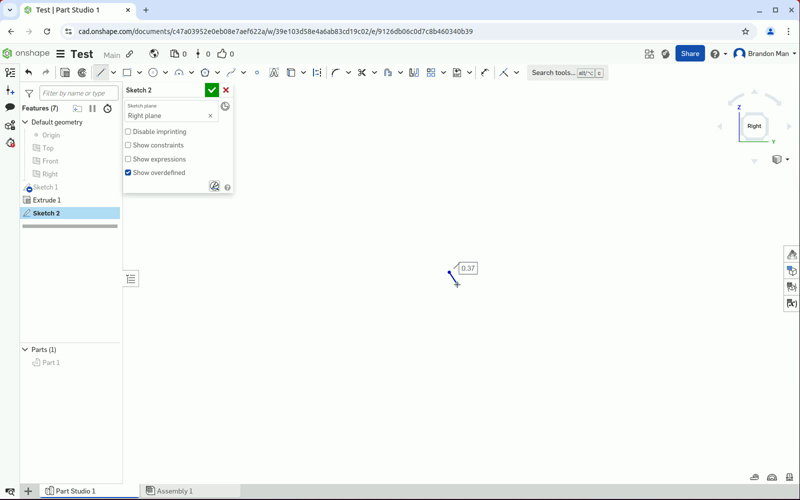
scroll(-6)
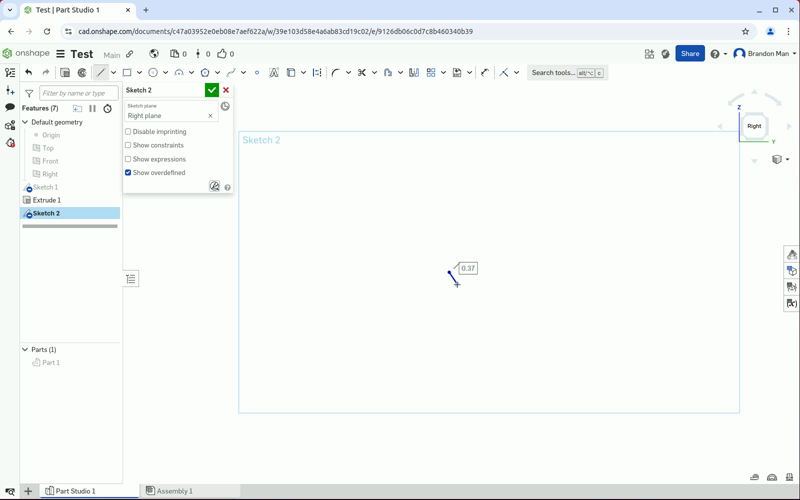
scroll(-6)
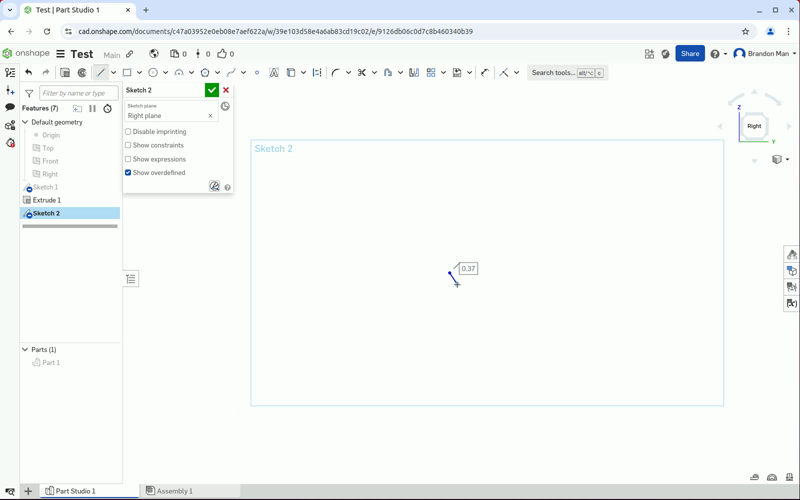
scroll(-6)
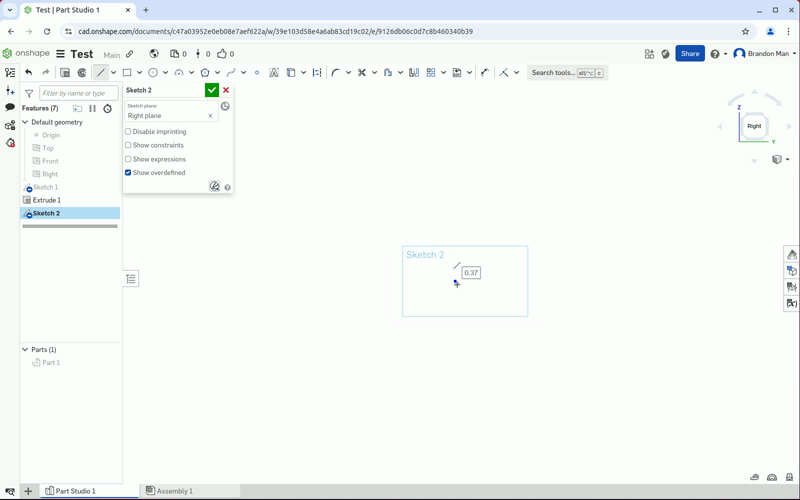
scroll(-6)
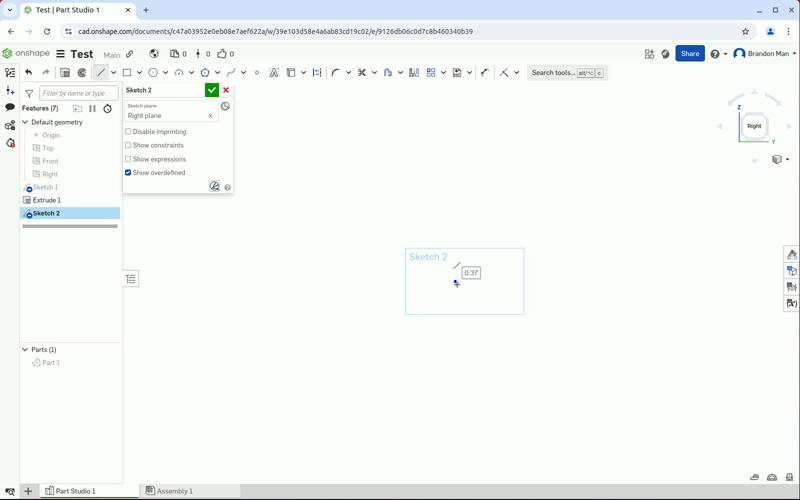
scroll(-6)
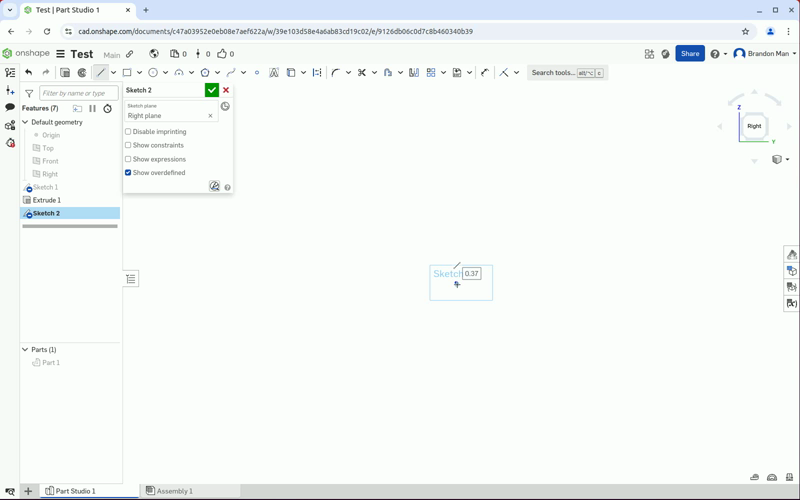
key_up(shift)
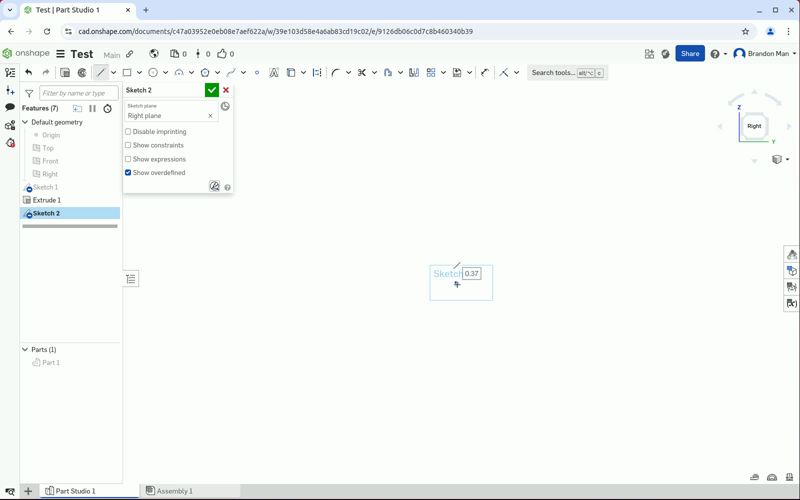
key_down(shift)
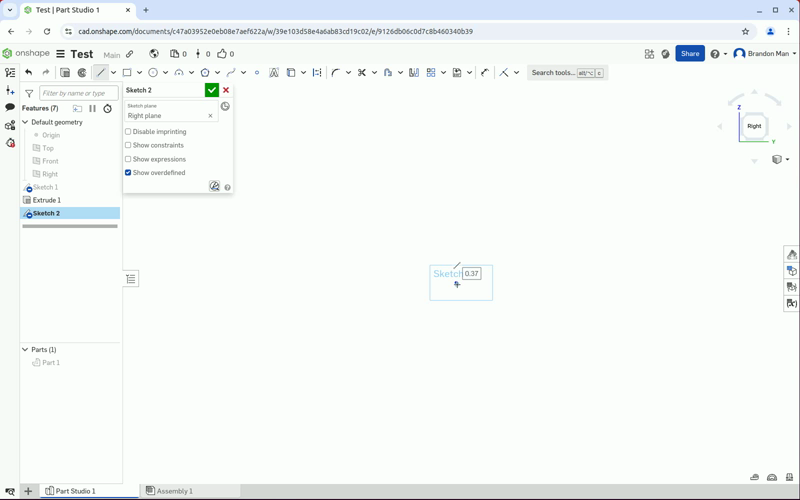
mouse_move(487, 284)
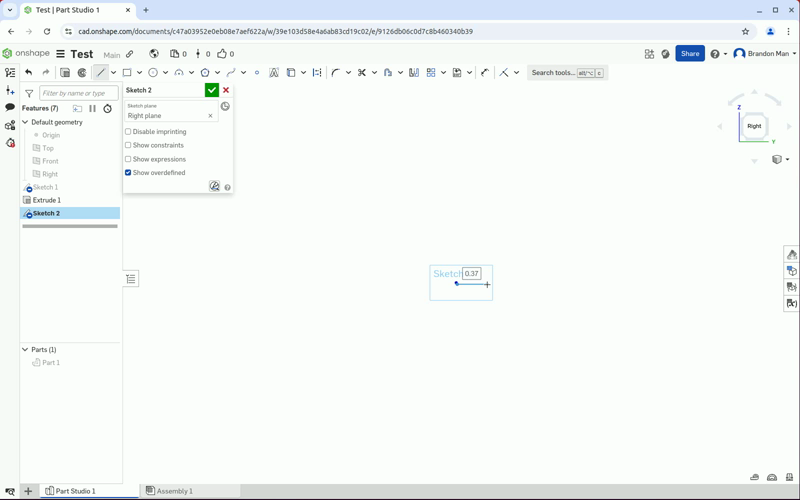
mouse_move(492, 284)
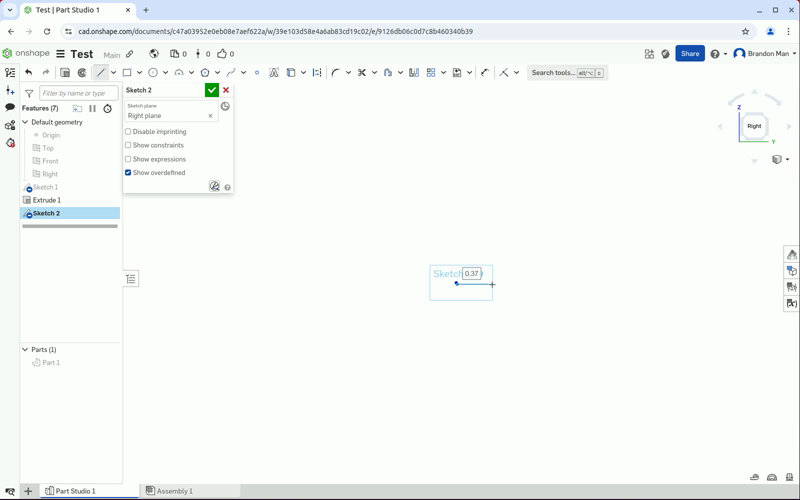
click(492, 284)
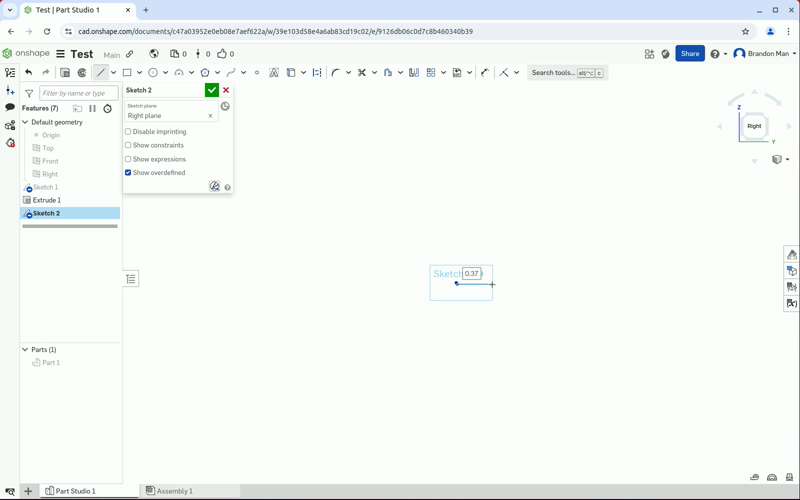
key_up(shift)
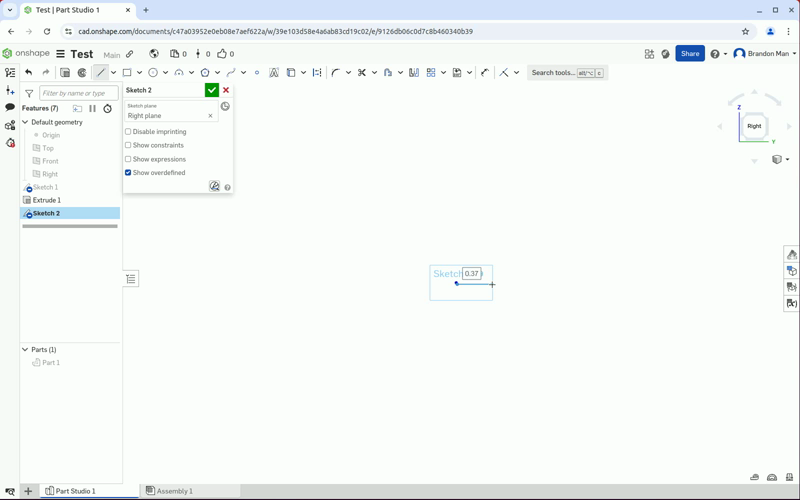
key_down(shift)
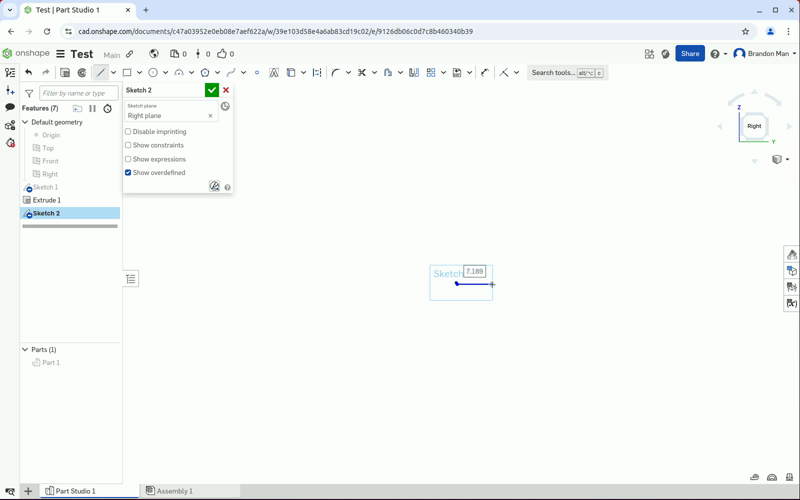
mouse_move(522, 284)
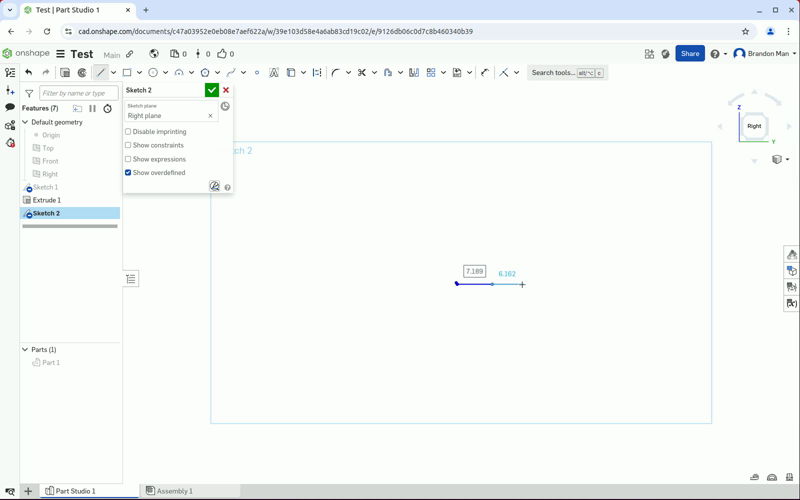
mouse_move(492, 282)
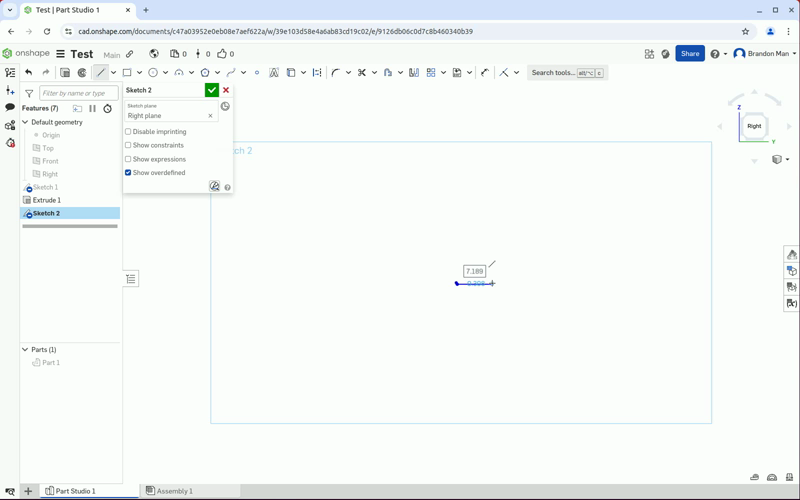
scroll(6)
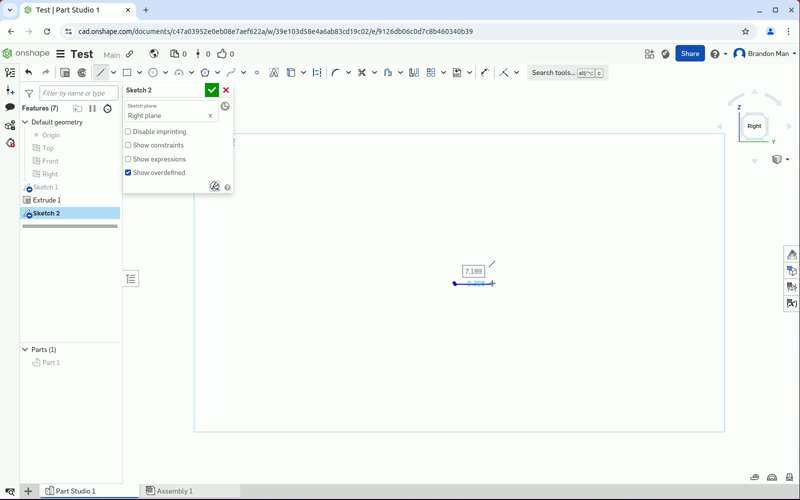
scroll(6)
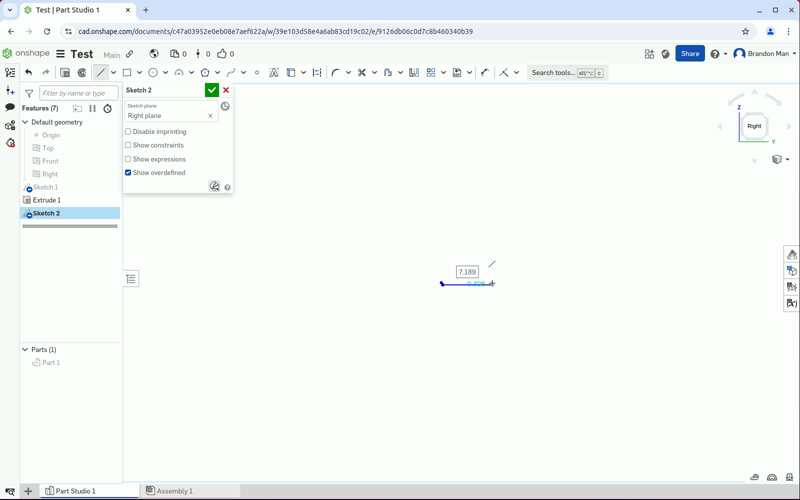
scroll(6)
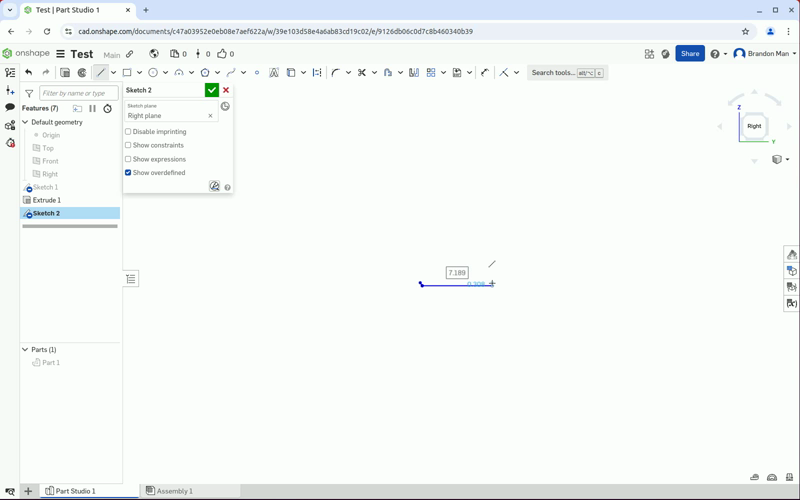
scroll(6)
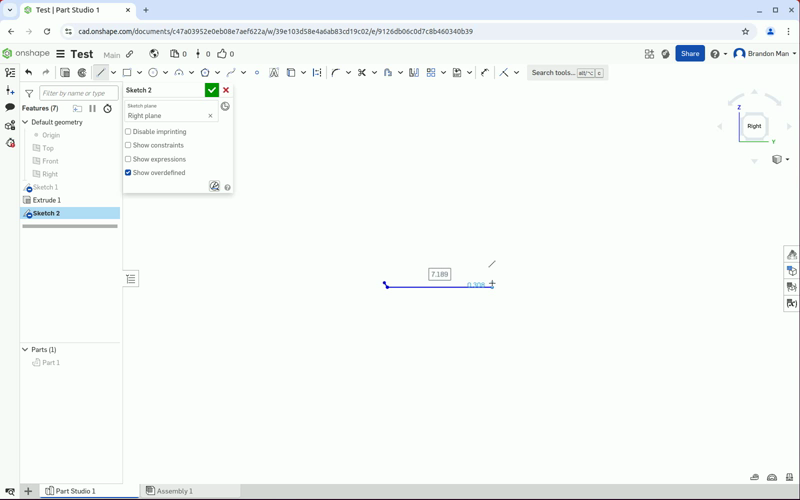
scroll(6)
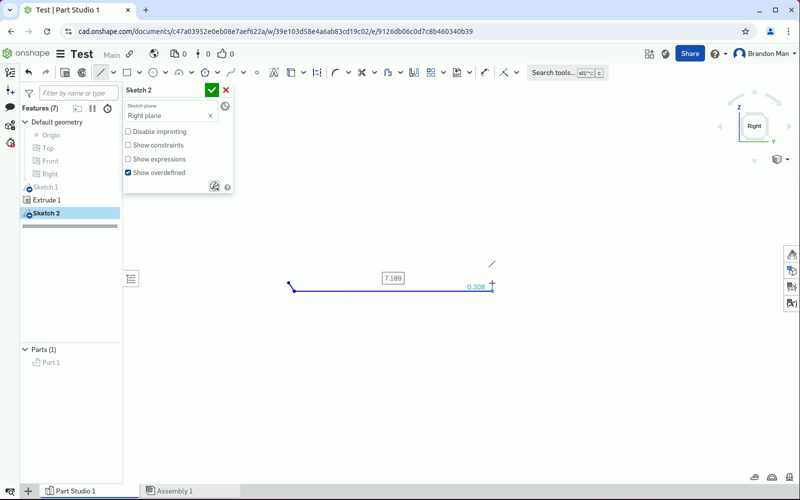
scroll(6)
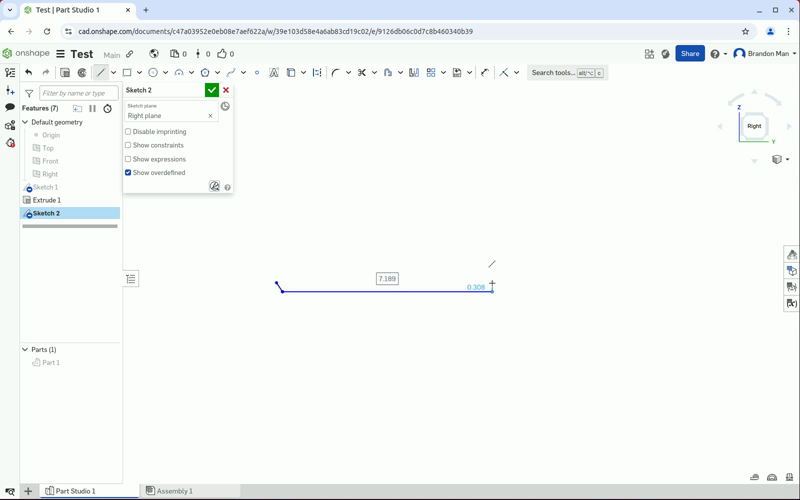
scroll(6)
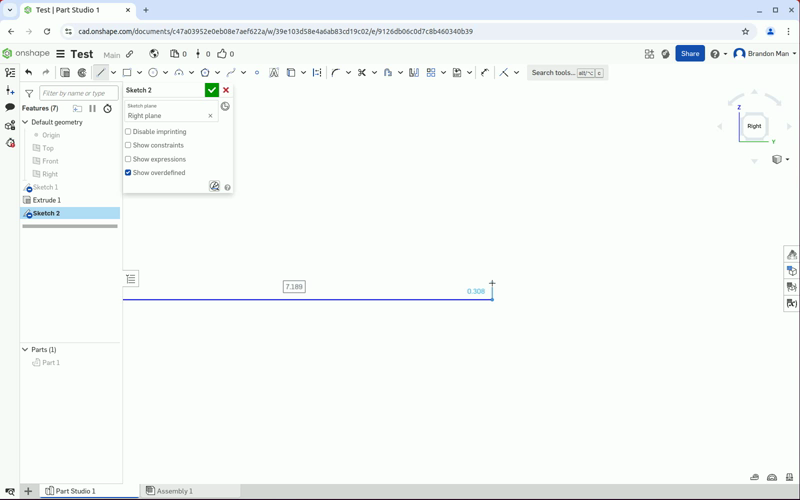
click(492, 282)
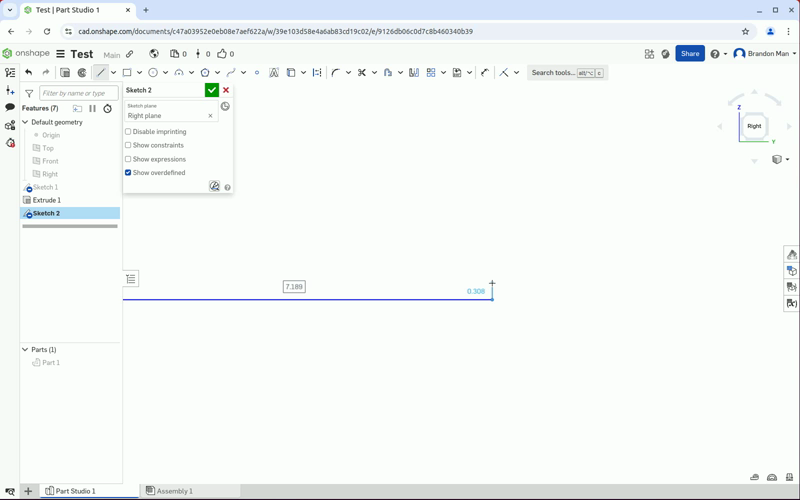
scroll(-6)
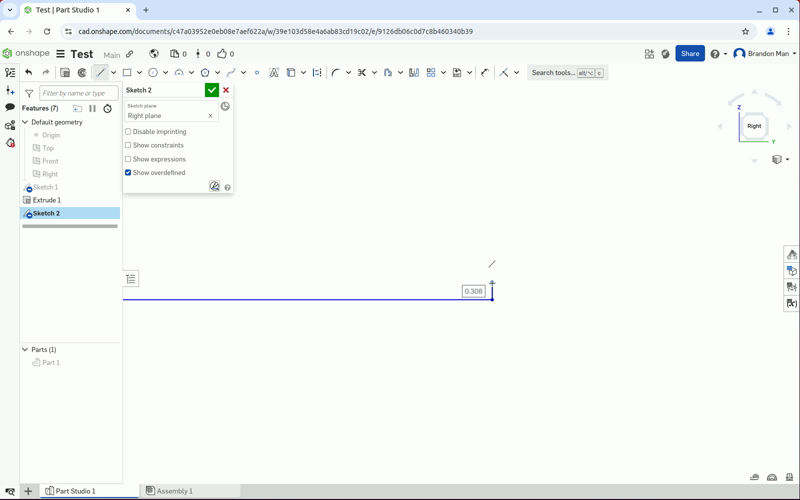
scroll(-6)
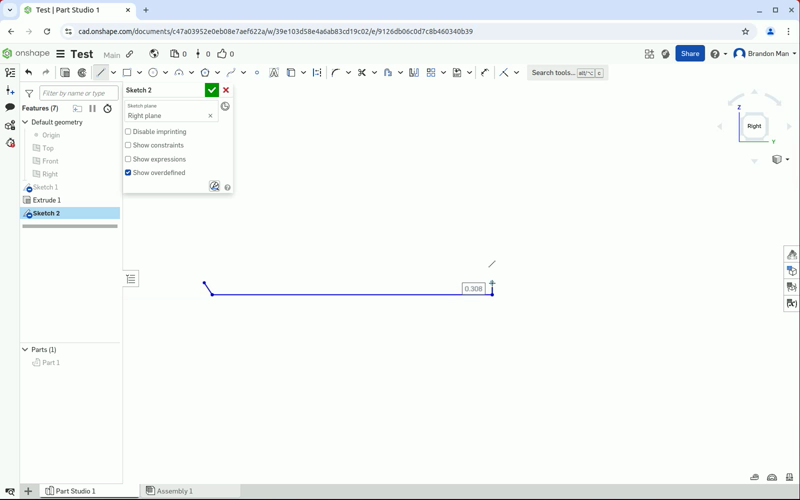
scroll(-6)
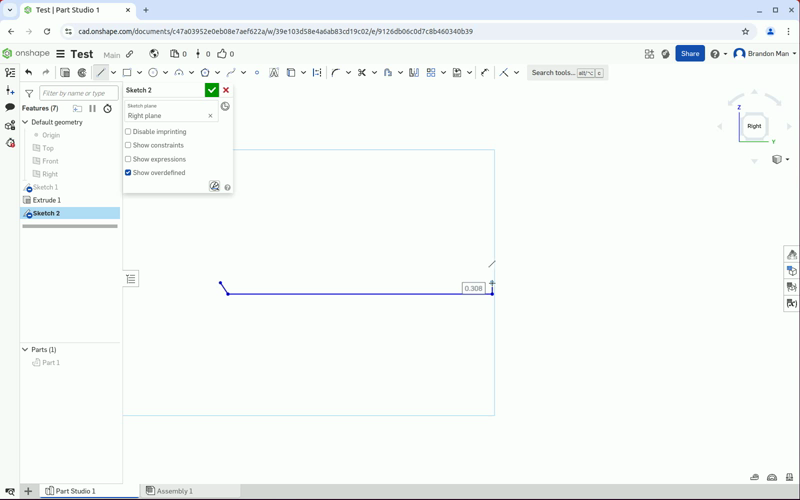
scroll(-6)
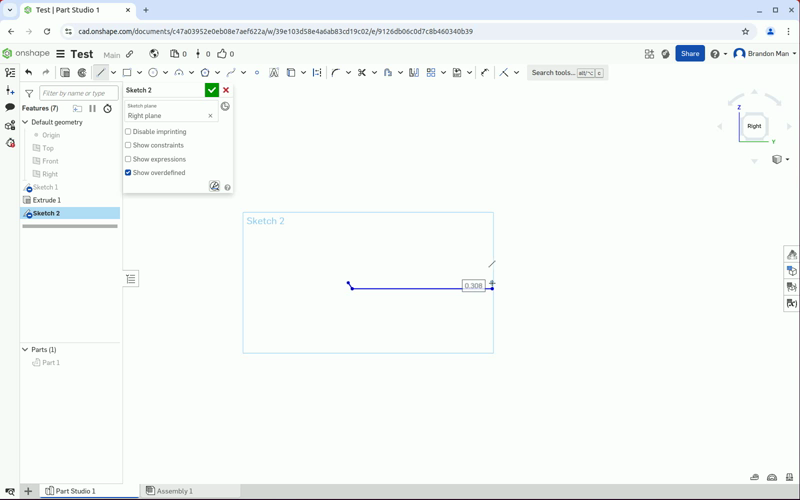
scroll(-6)
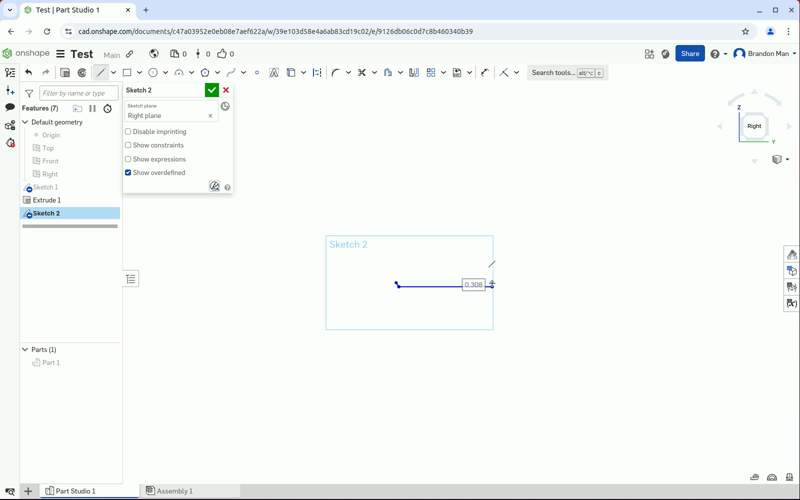
scroll(-6)
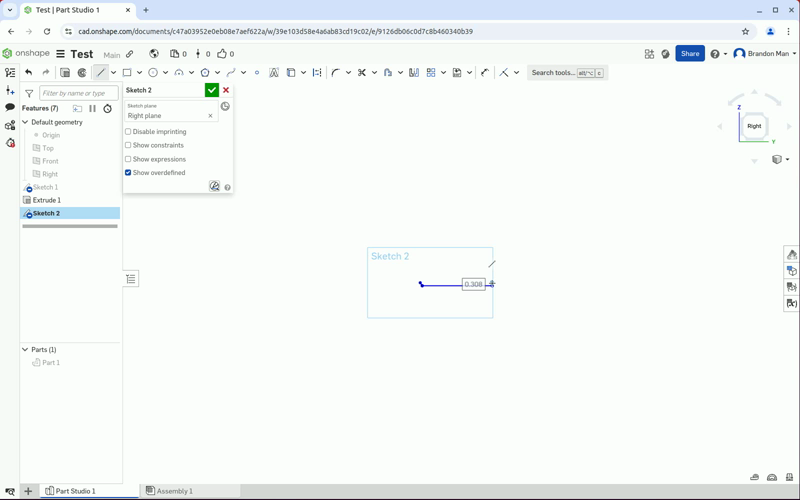
scroll(-6)
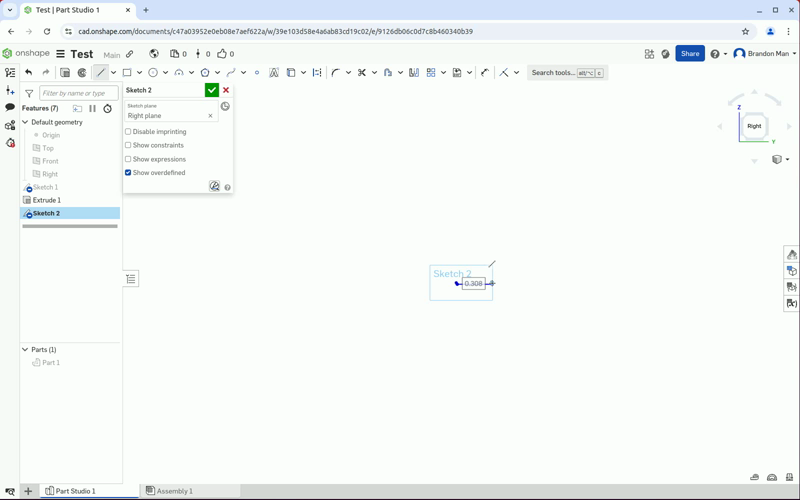
key_up(shift)
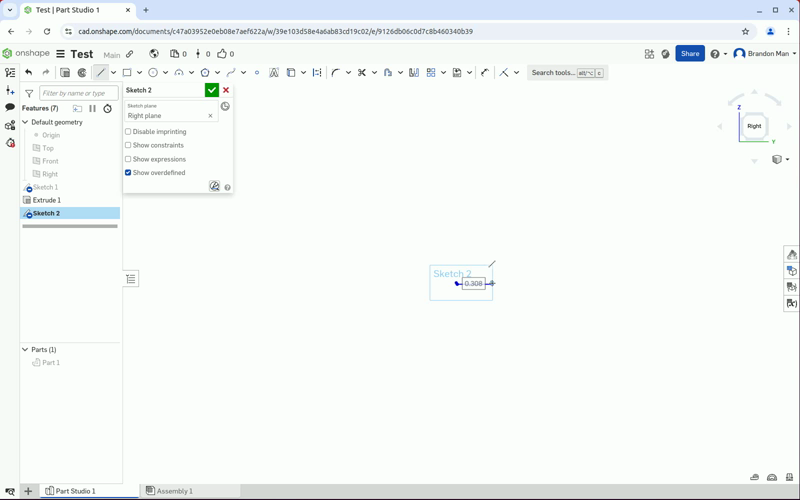
key_down(shift)
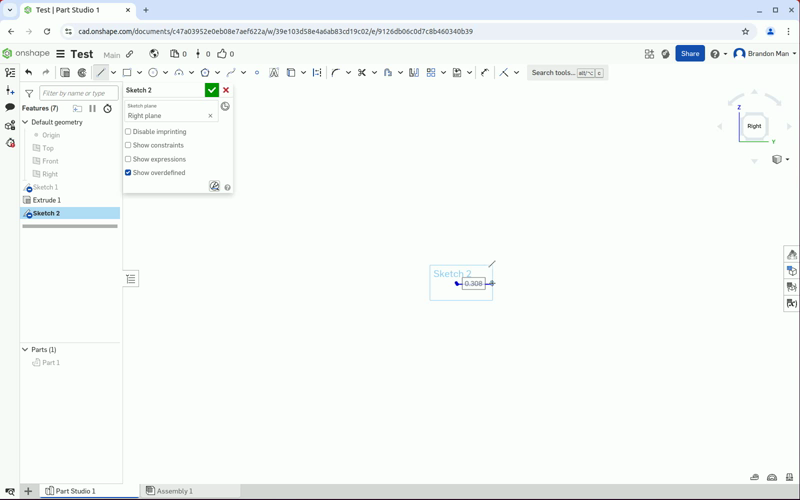
mouse_move(522, 282)
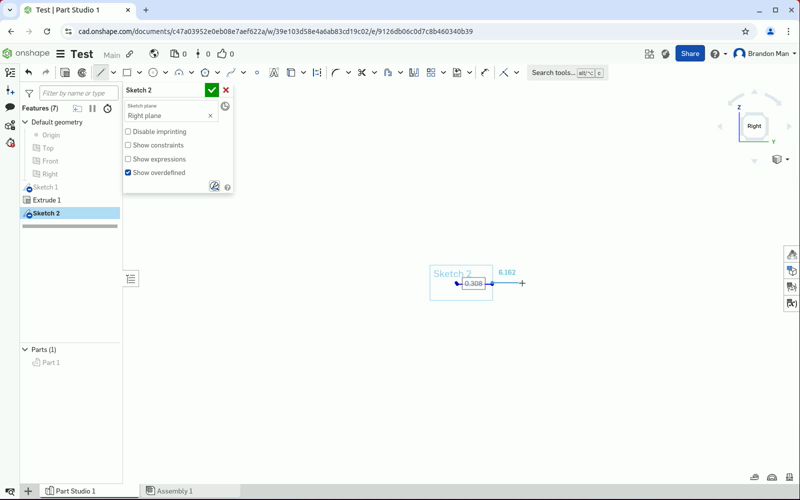
mouse_move(463, 282)
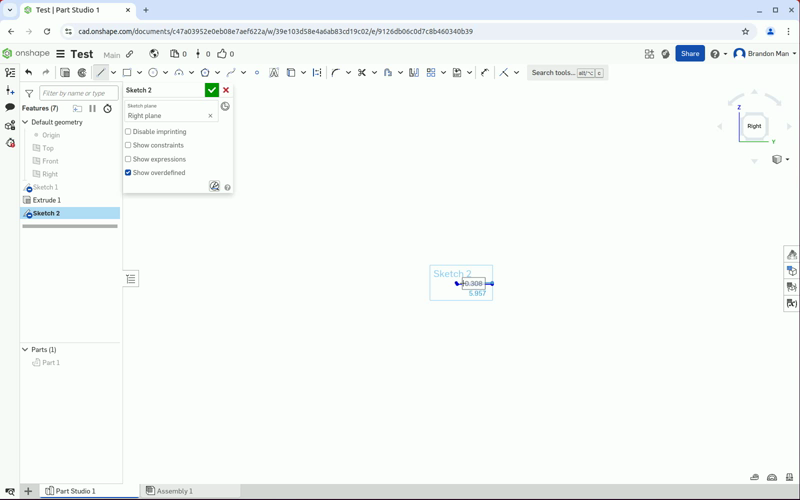
click(463, 282)
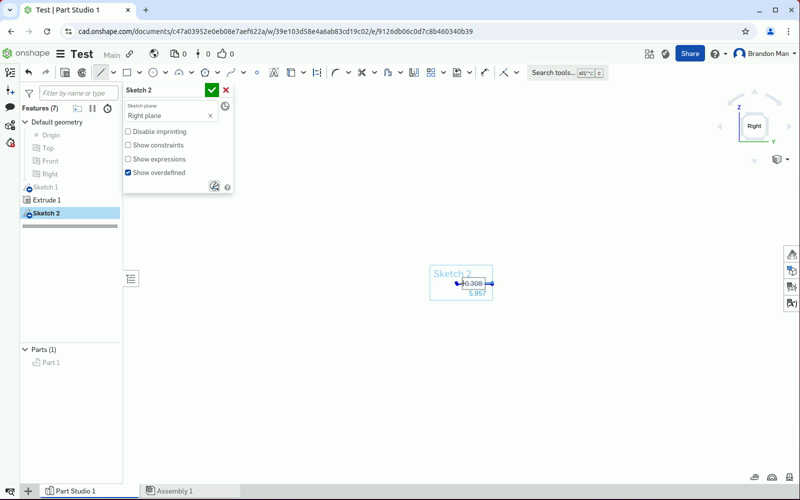
key_up(shift)
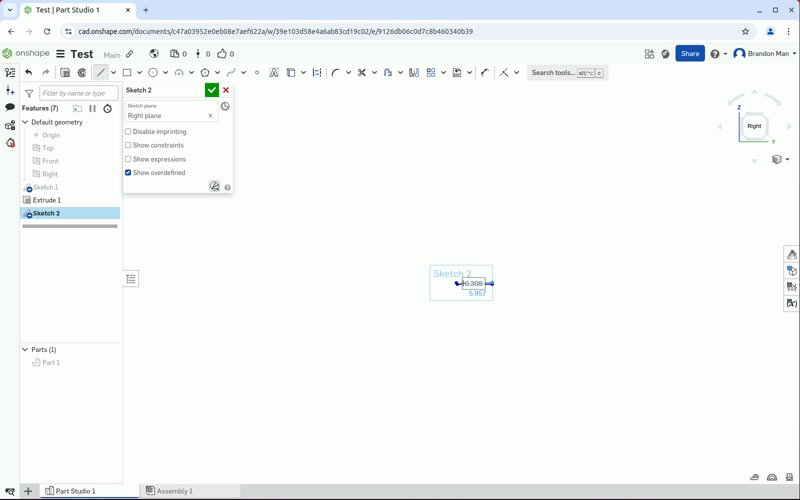
mouse_move(493, 282)
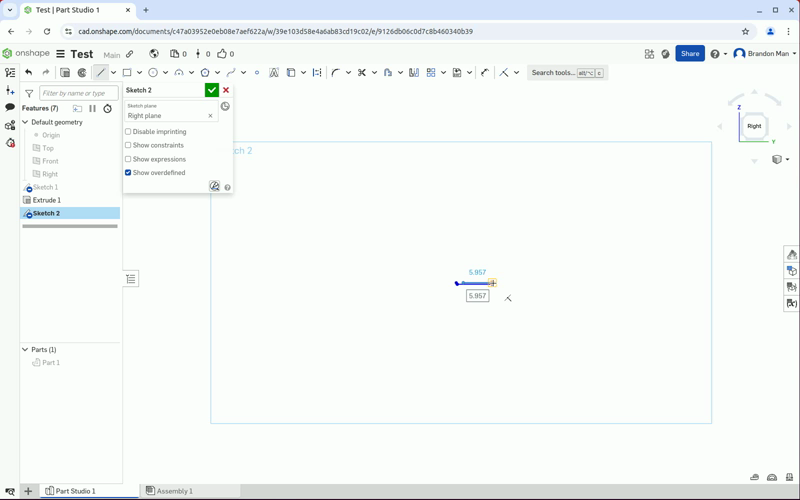
key_down(shift)
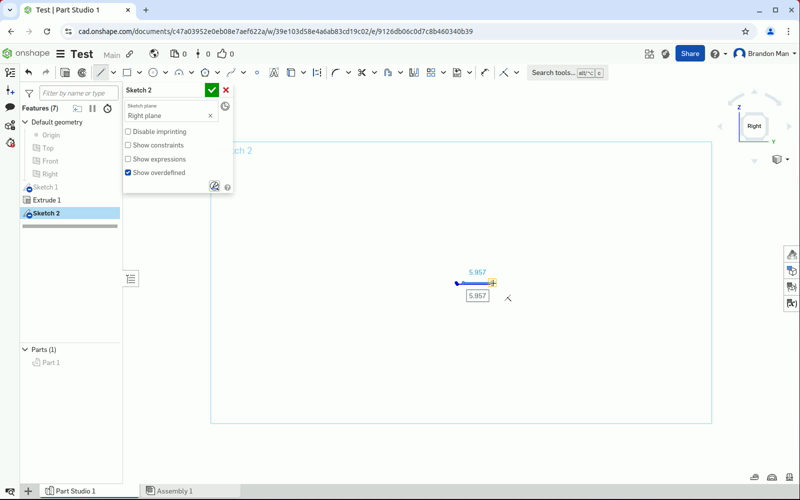
mouse_move(456, 282)
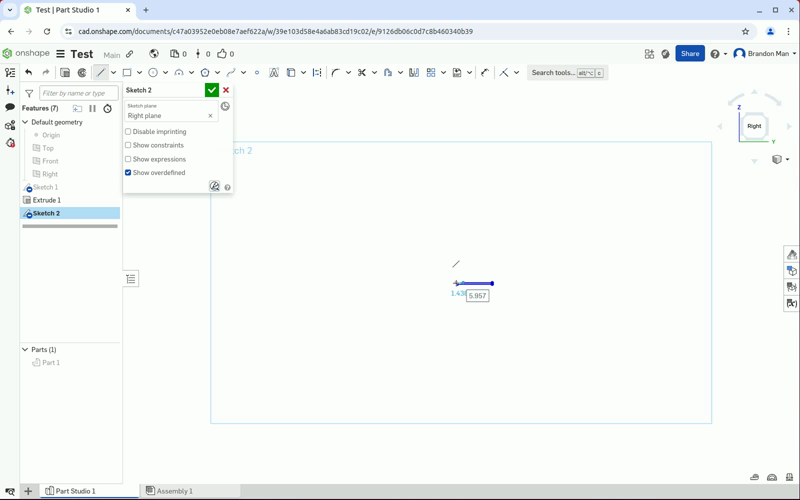
scroll(6)
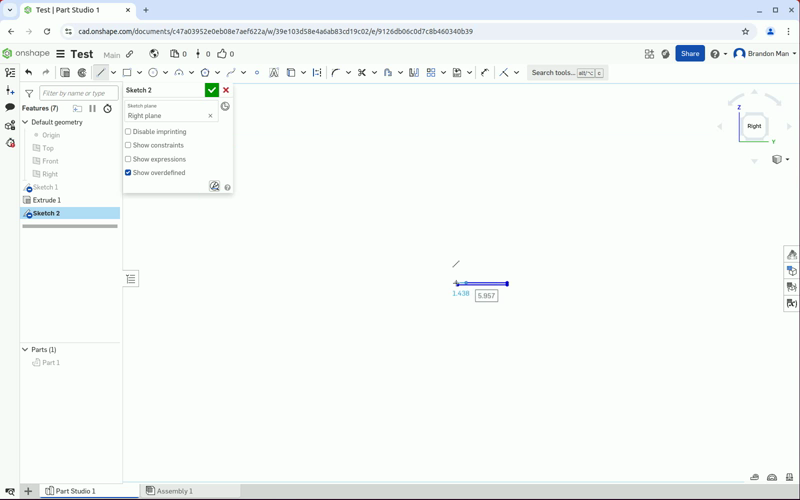
scroll(6)
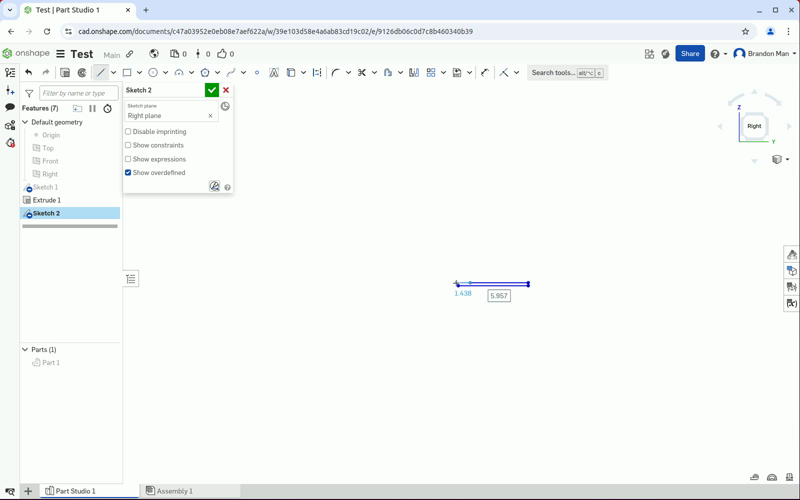
scroll(6)
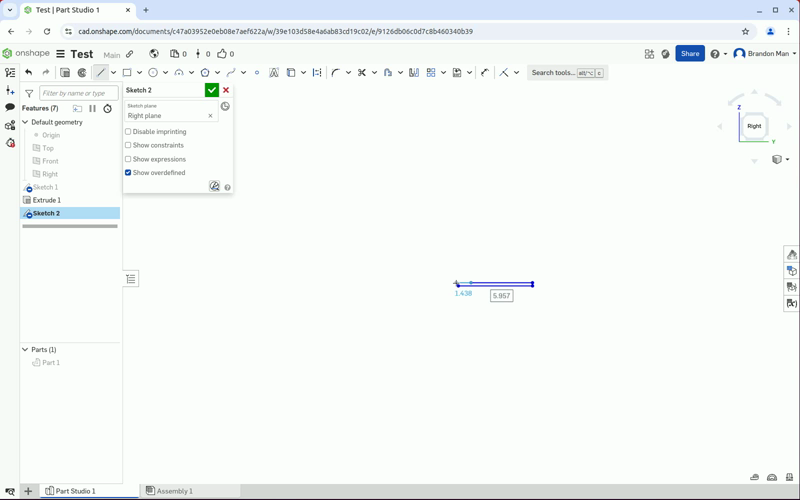
scroll(6)
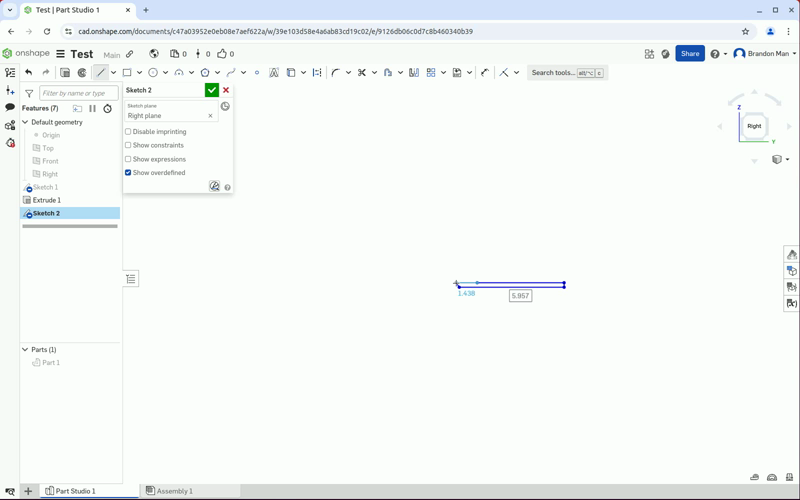
scroll(6)
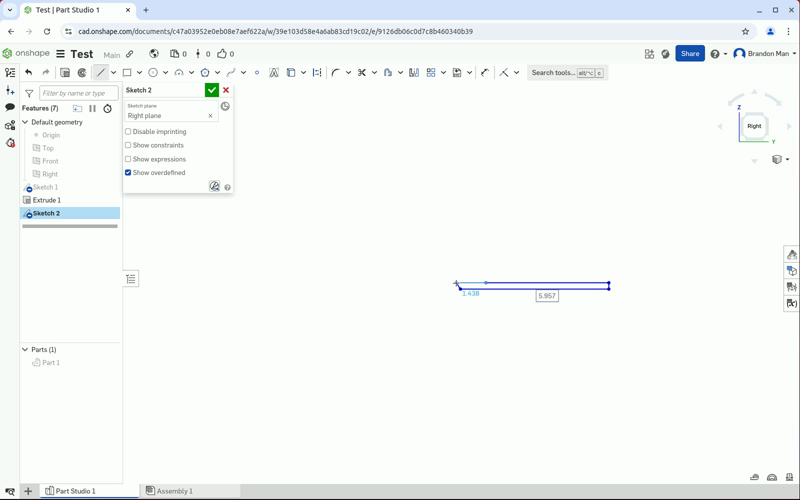
scroll(6)
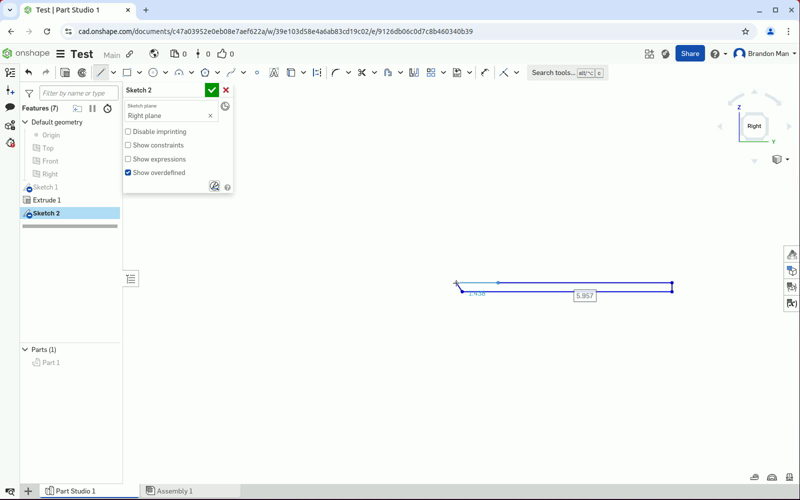
scroll(6)
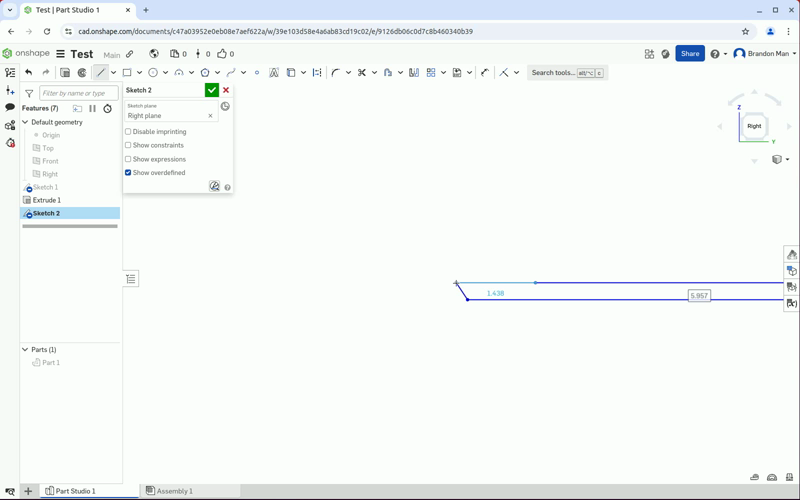
key_up(shift)
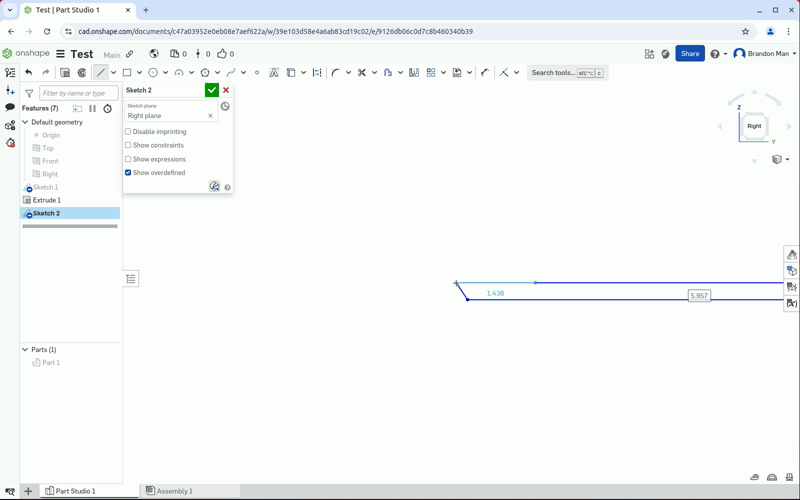
click(456, 282)
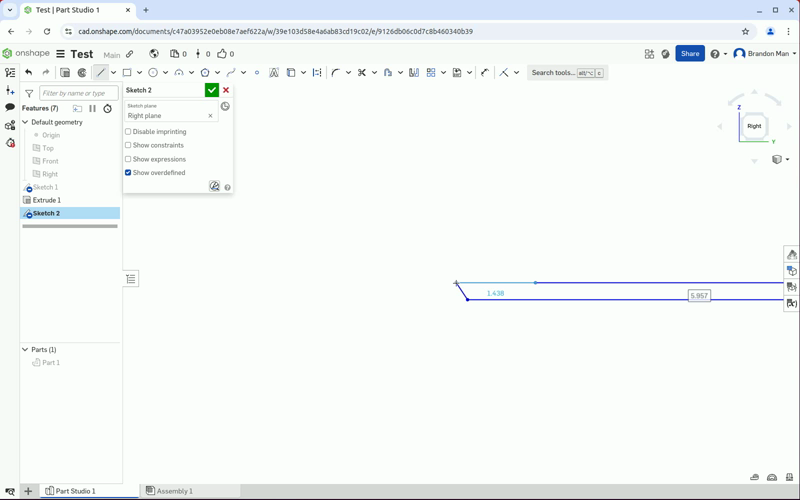
scroll(-6)
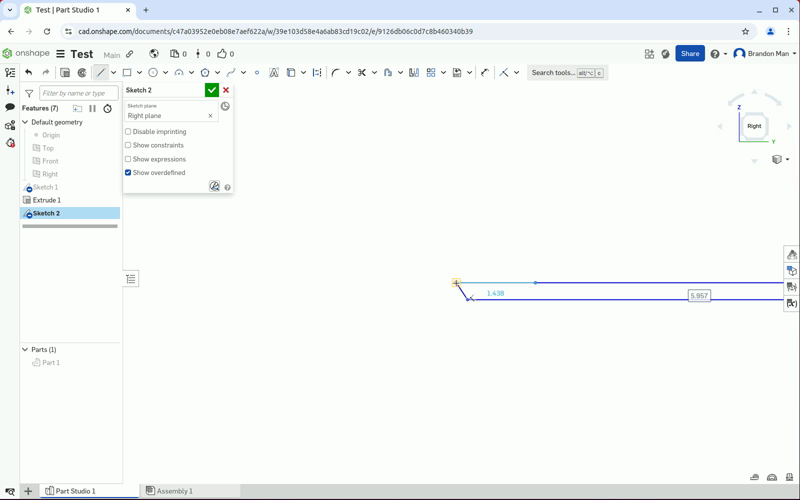
scroll(-6)
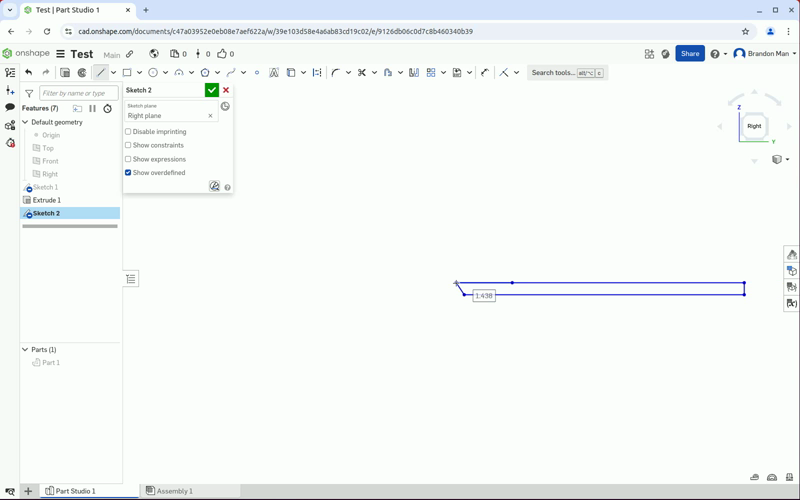
scroll(-6)
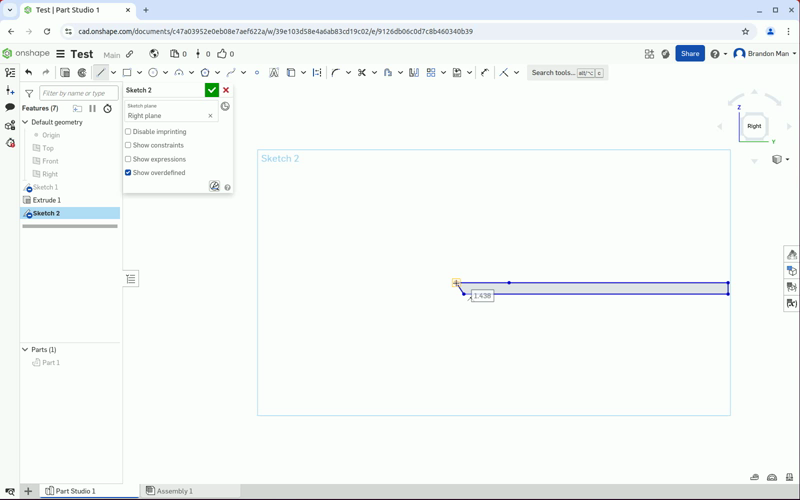
scroll(-6)
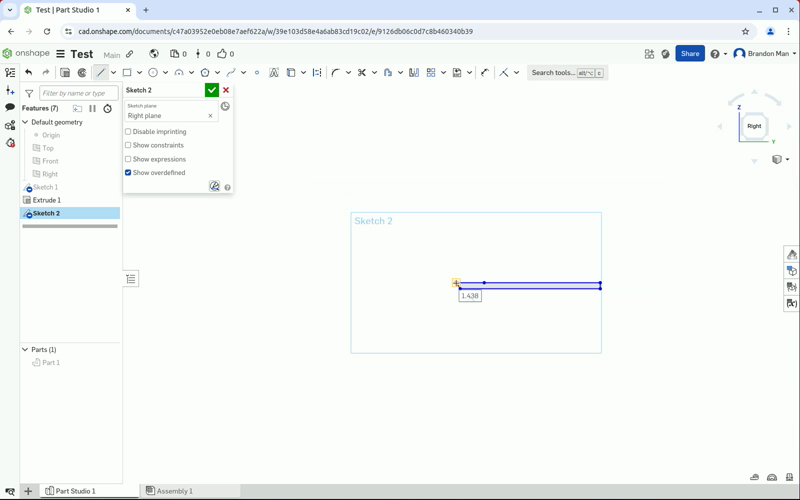
scroll(-6)
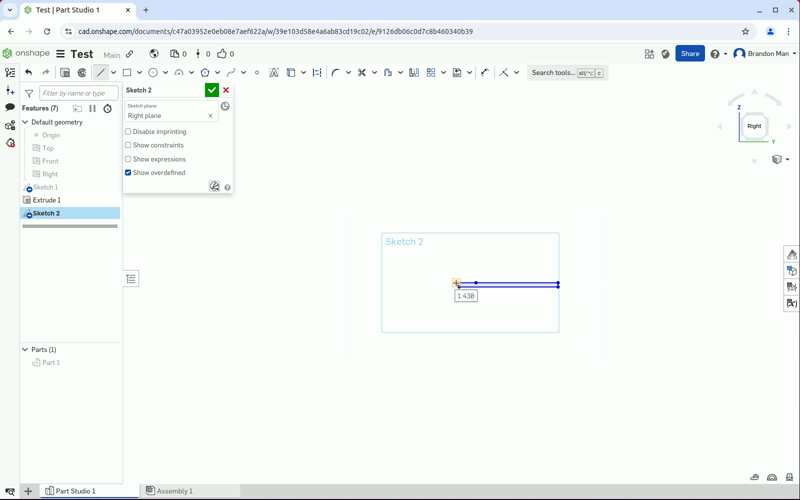
scroll(-6)
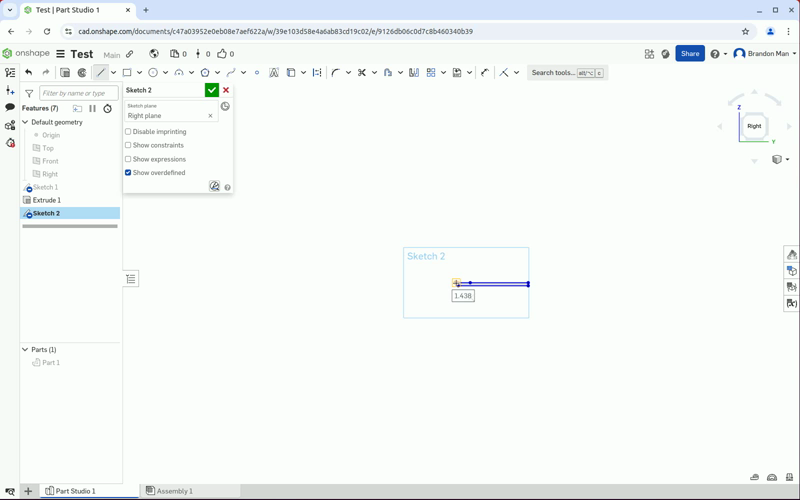
scroll(-6)
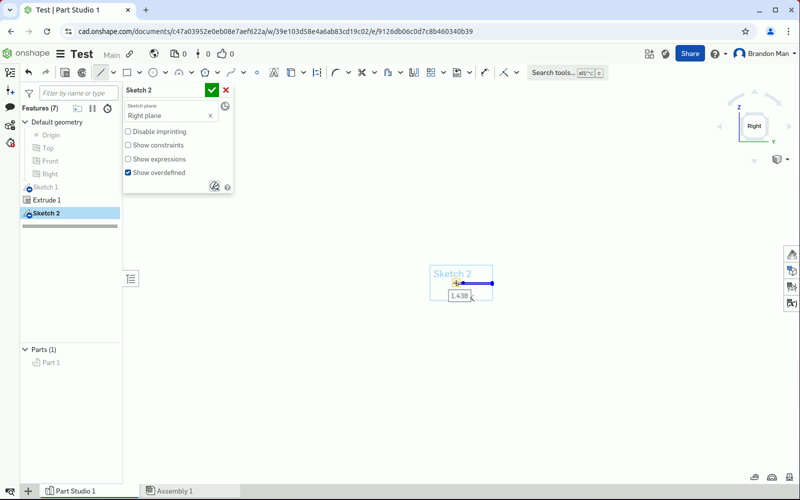
key(esc)
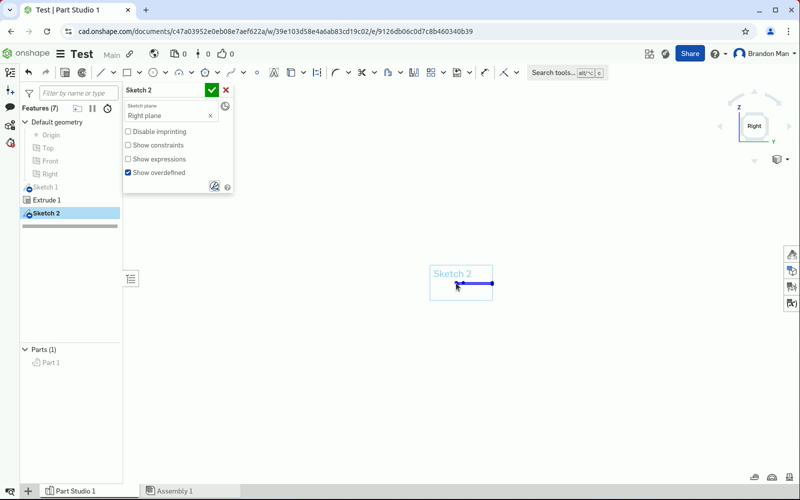
mouse_move(482, 283)
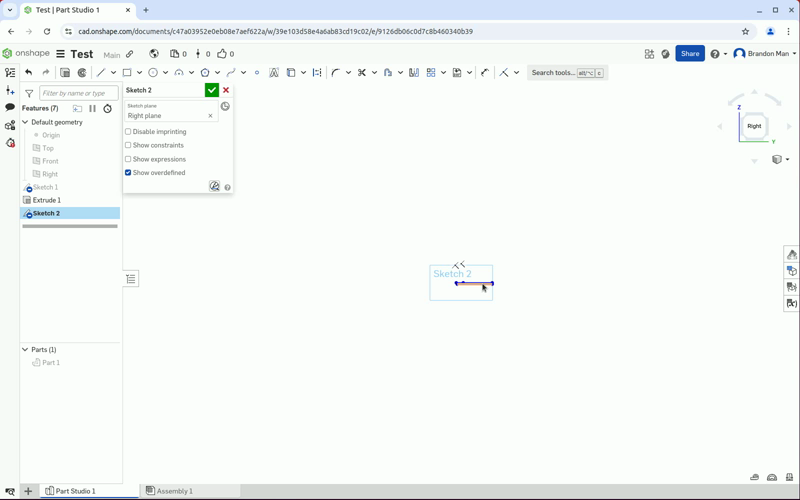
scroll(6)
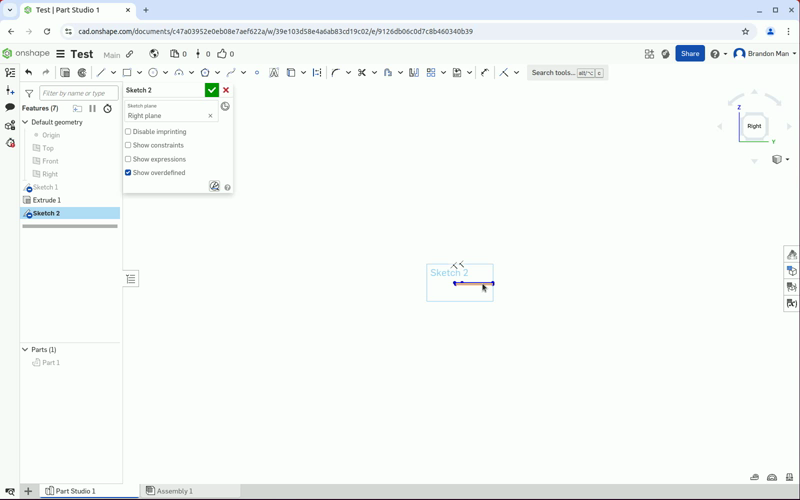
scroll(6)
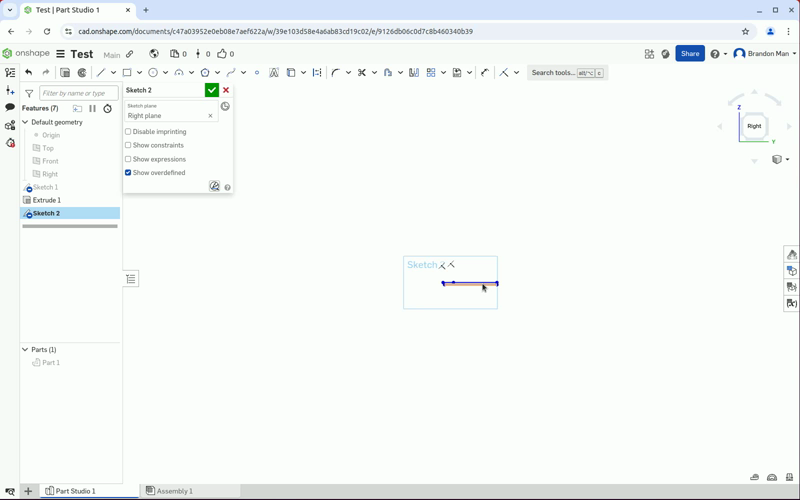
scroll(6)
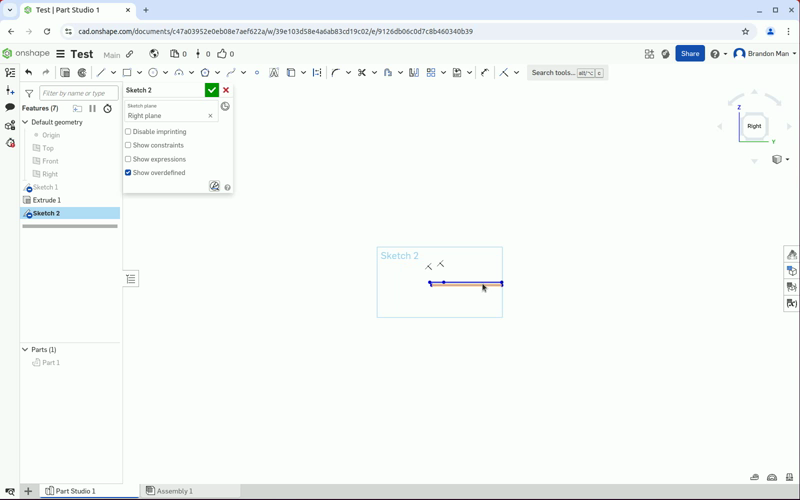
scroll(6)
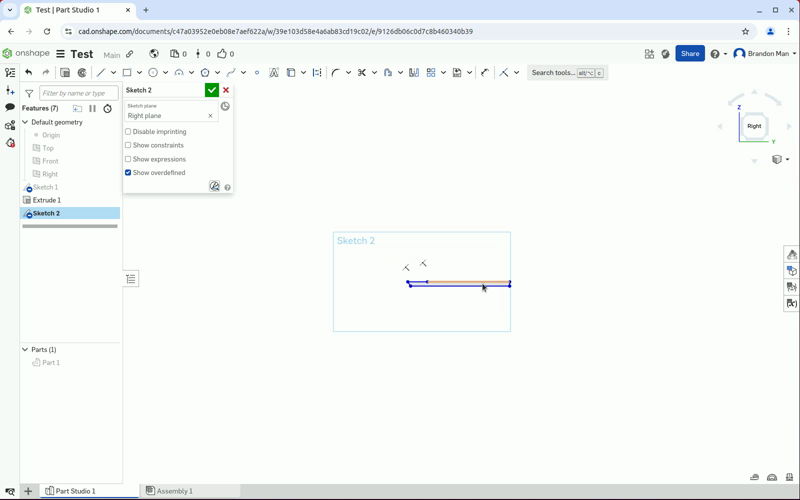
scroll(6)
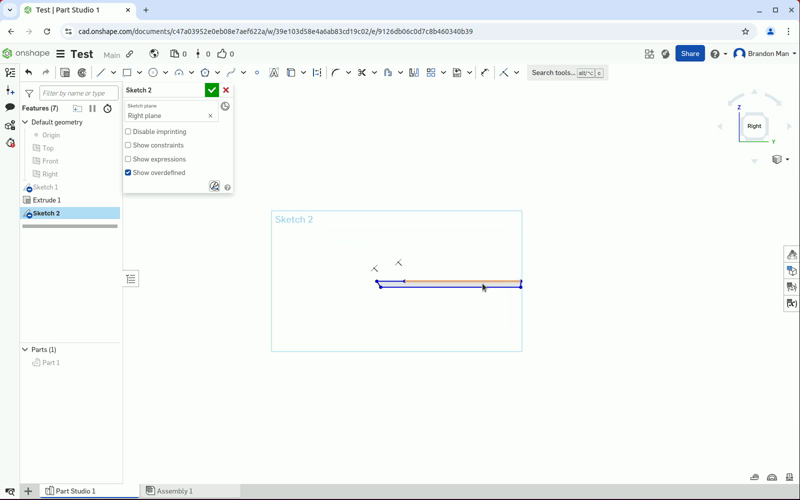
scroll(6)
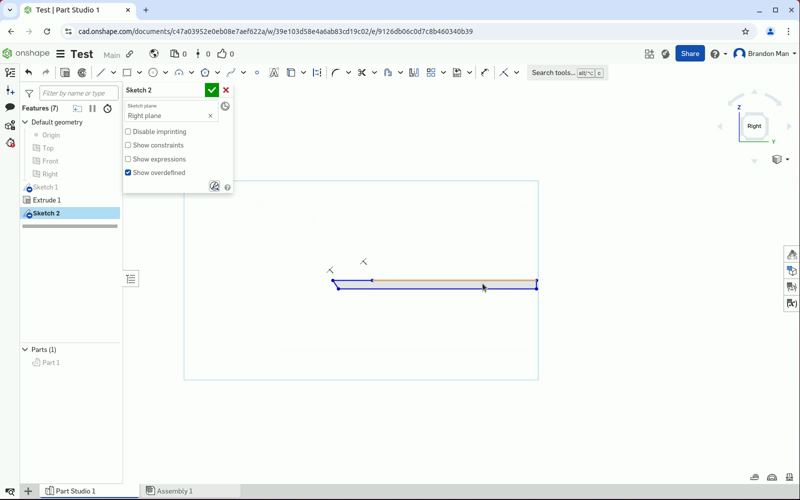
scroll(6)
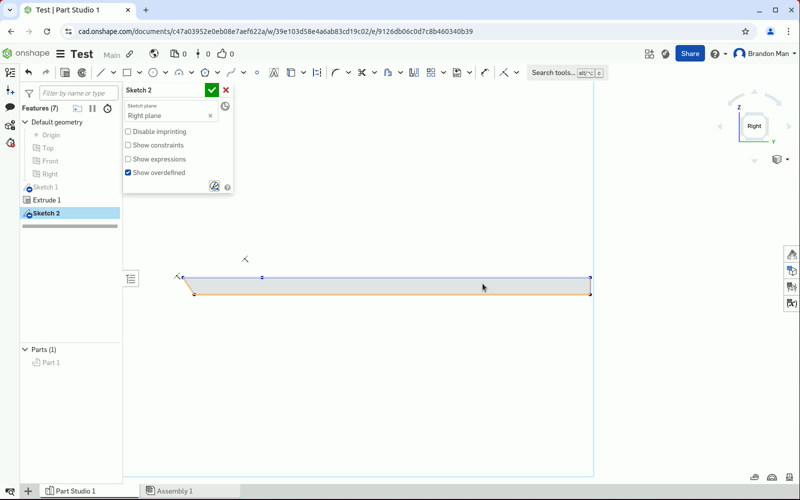
click(482, 283)
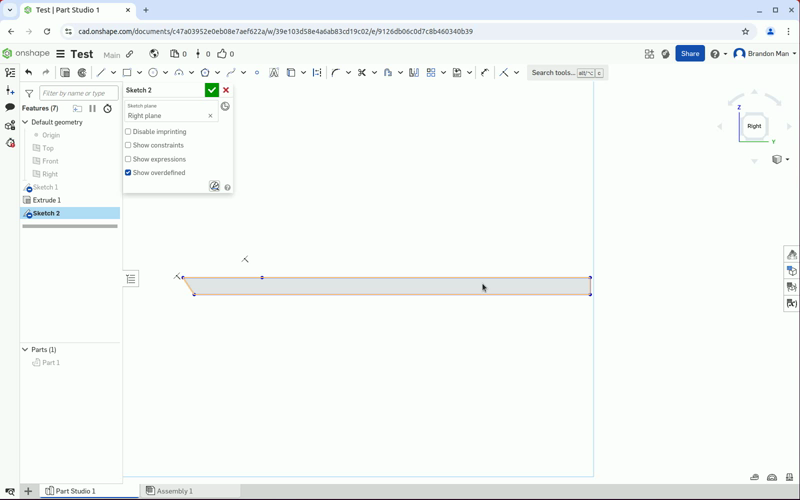
scroll(-6)
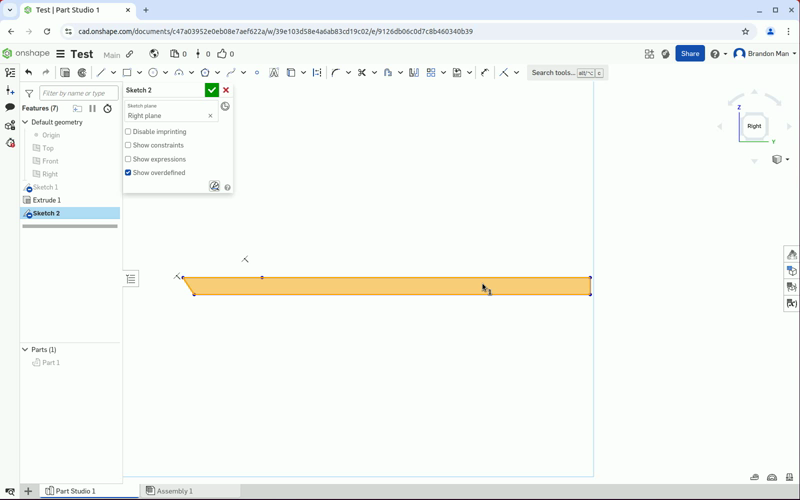
scroll(-6)
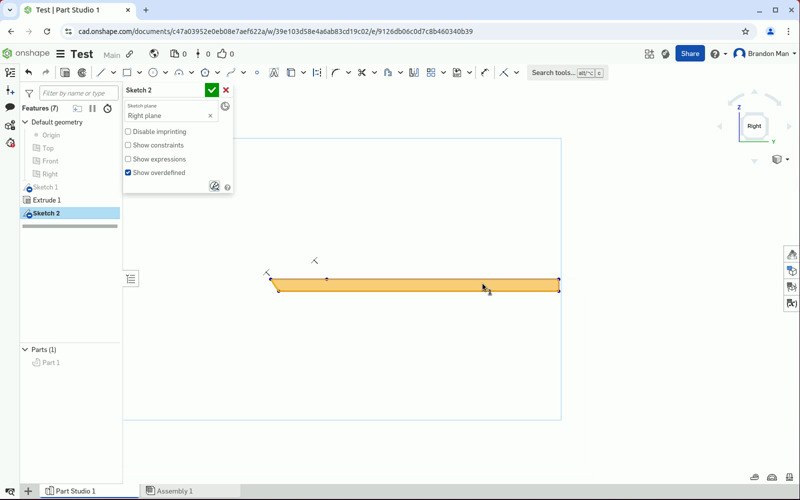
scroll(-6)
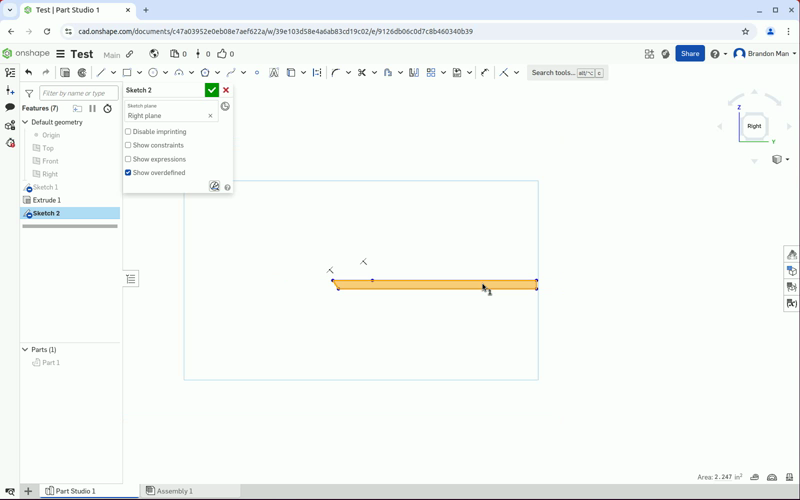
scroll(-6)
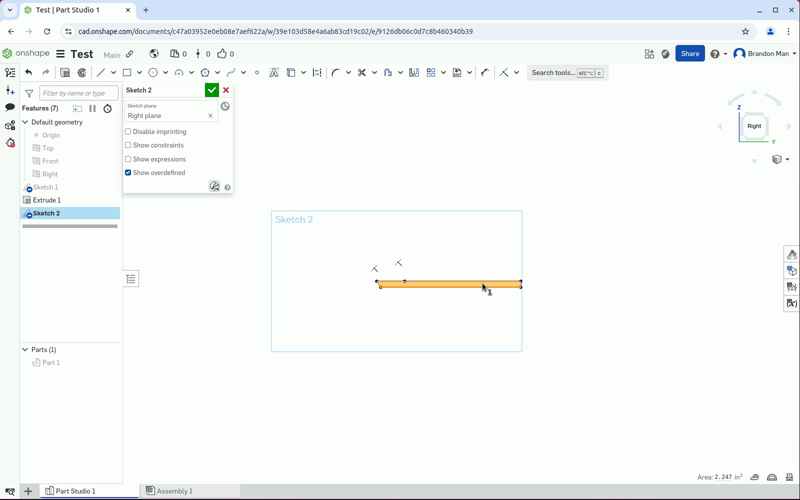
scroll(-6)
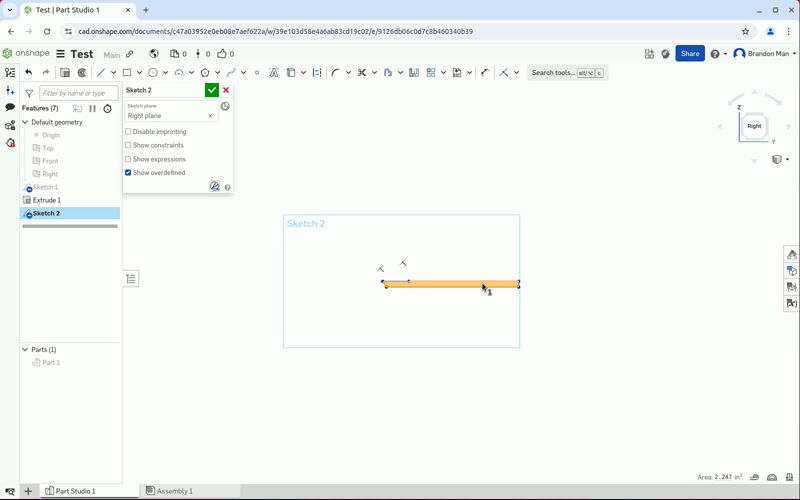
scroll(-6)
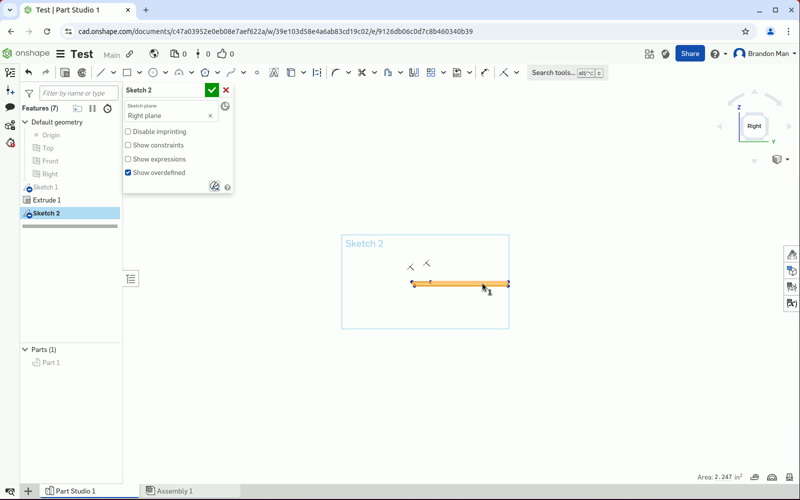
scroll(-6)
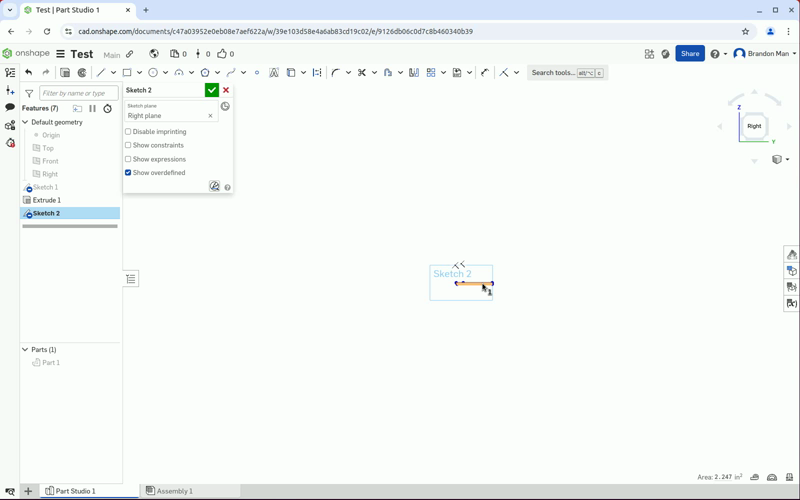
mouse_move(73, 352)
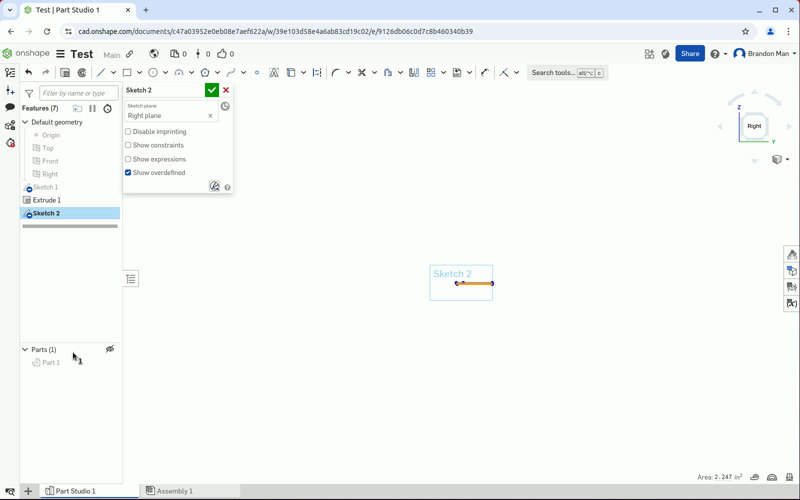
key(shift+y)
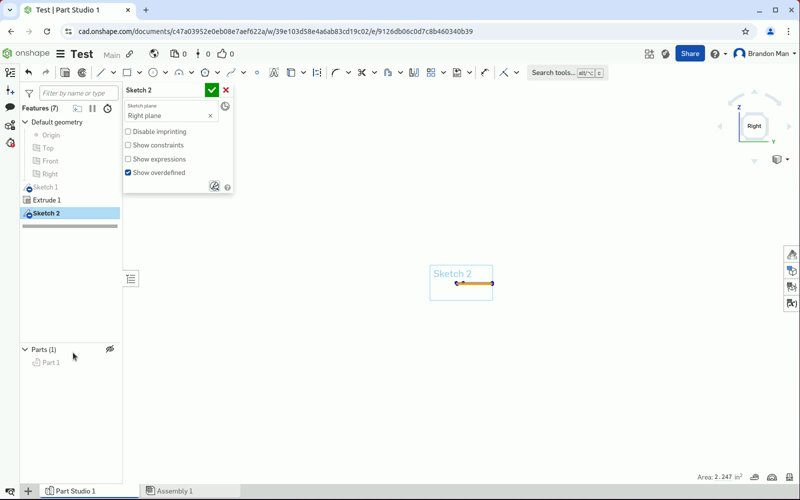
key(shift+e)
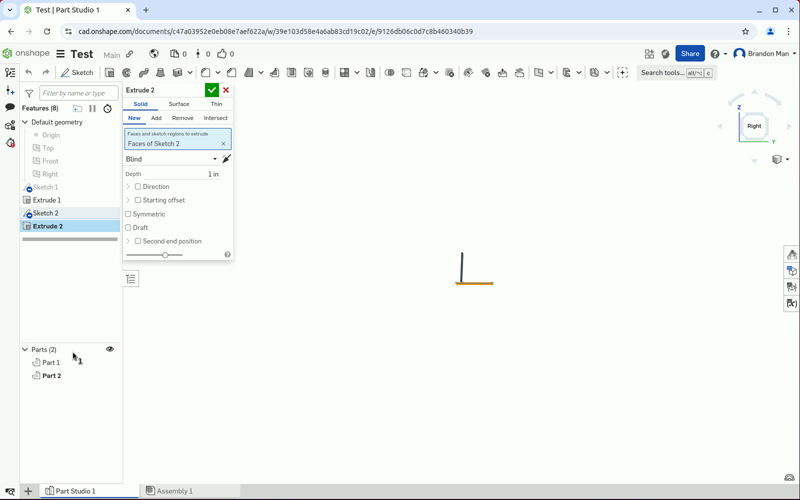
mouse_move(143, 106)
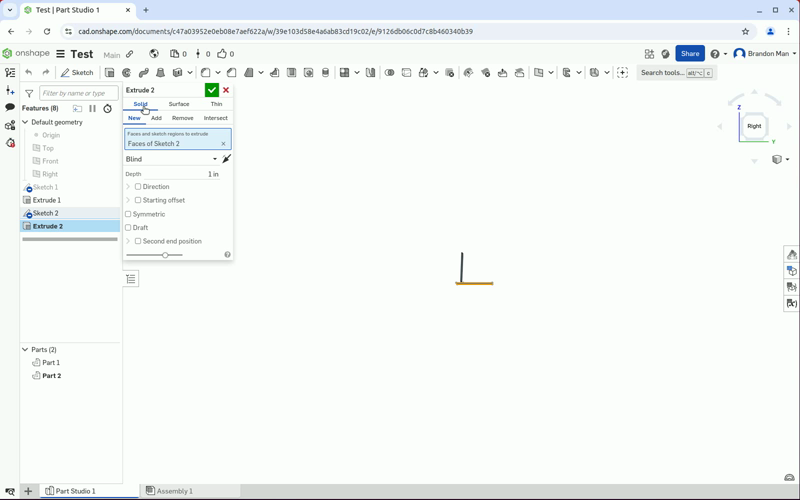
click(143, 106)
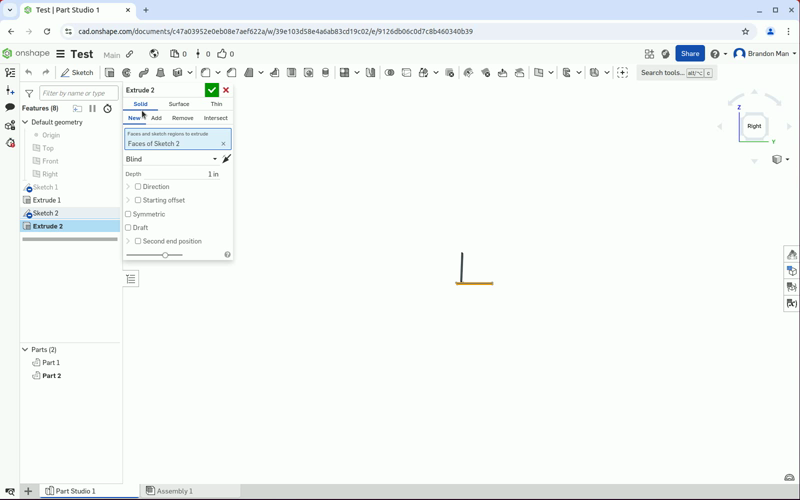
mouse_move(137, 120)
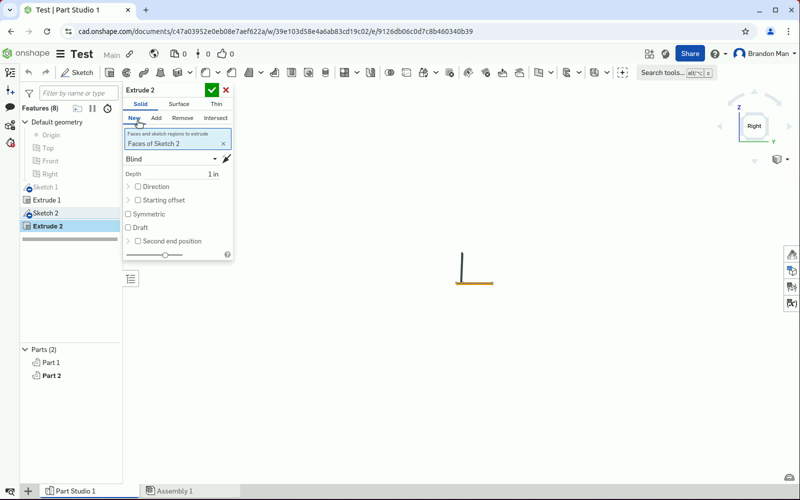
click(137, 120)
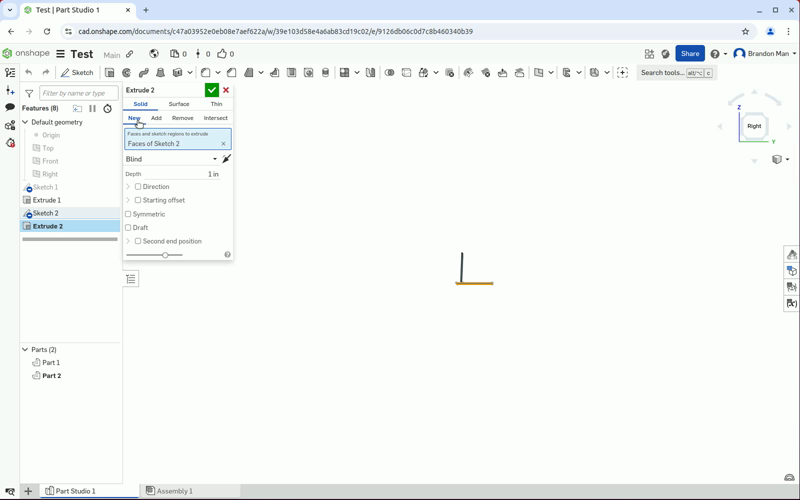
key(tab, 4)
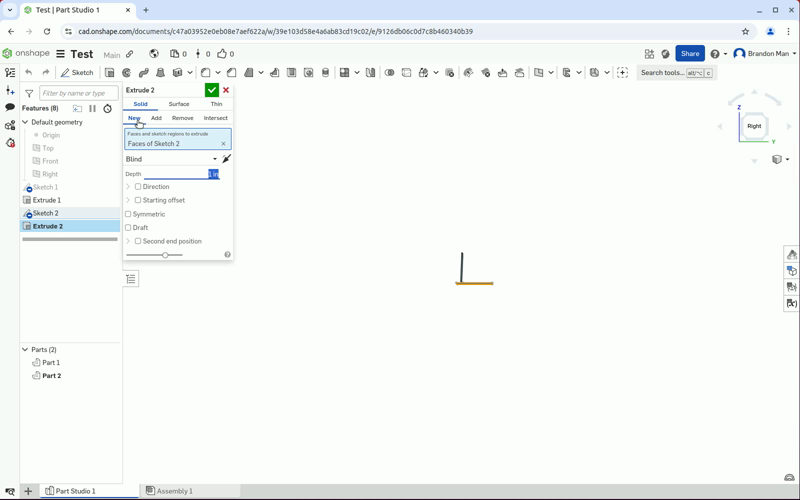
text(23.108)
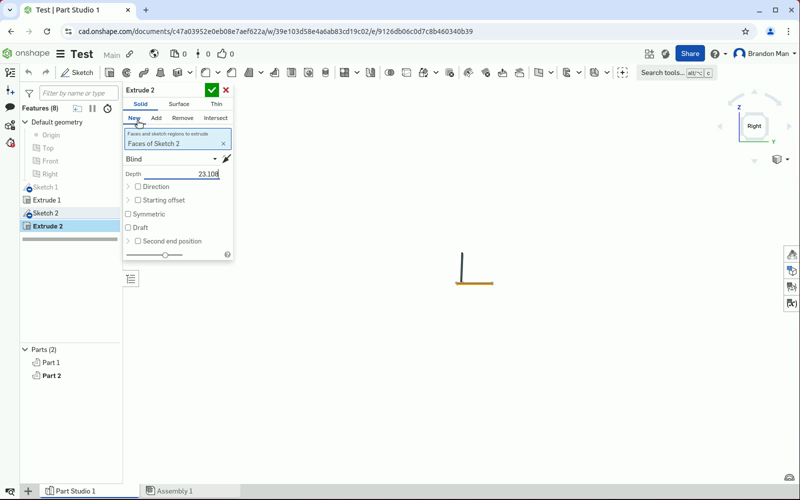
key(enter)
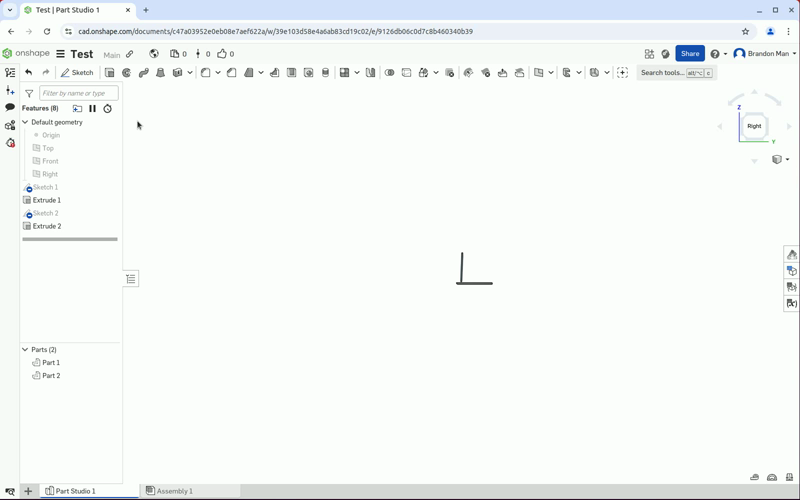
key(shift+h)
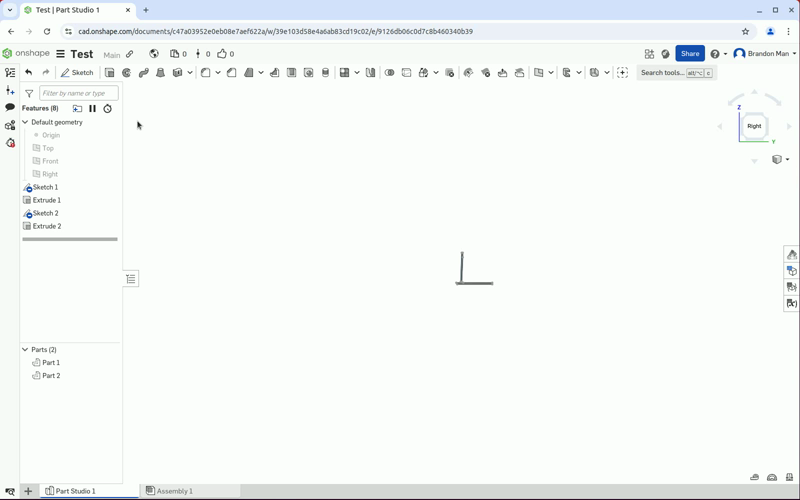
key(shift+h)
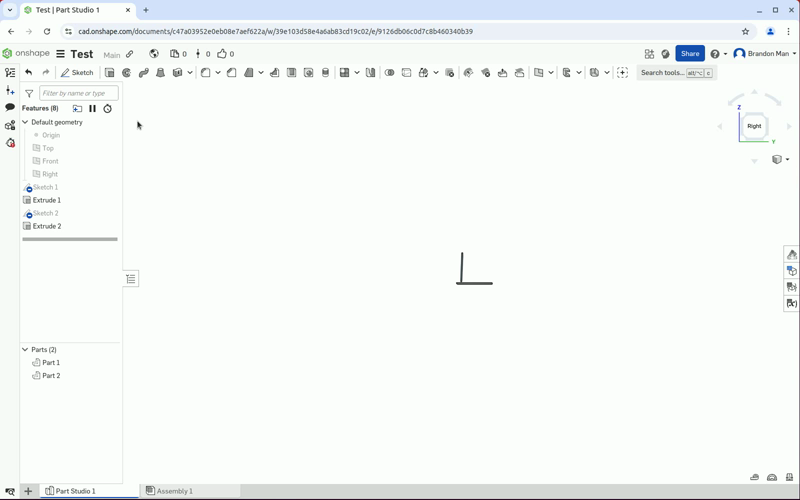
mouse_move(73, 189)
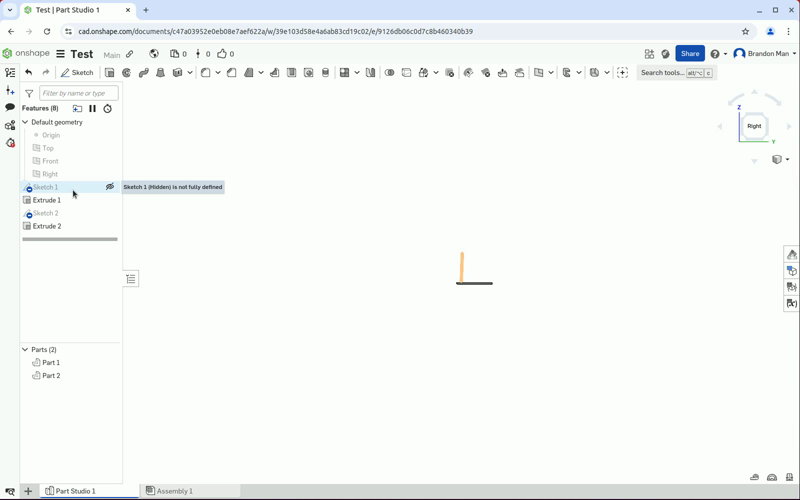
click(73, 189)
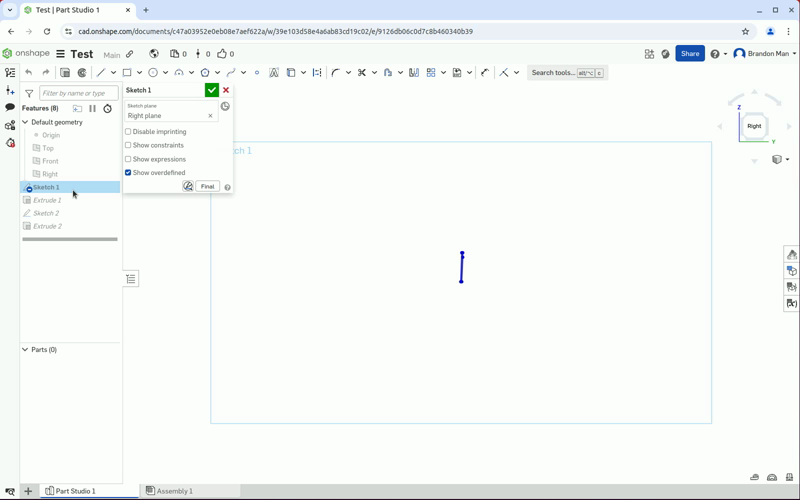
mouse_move(229, 92)
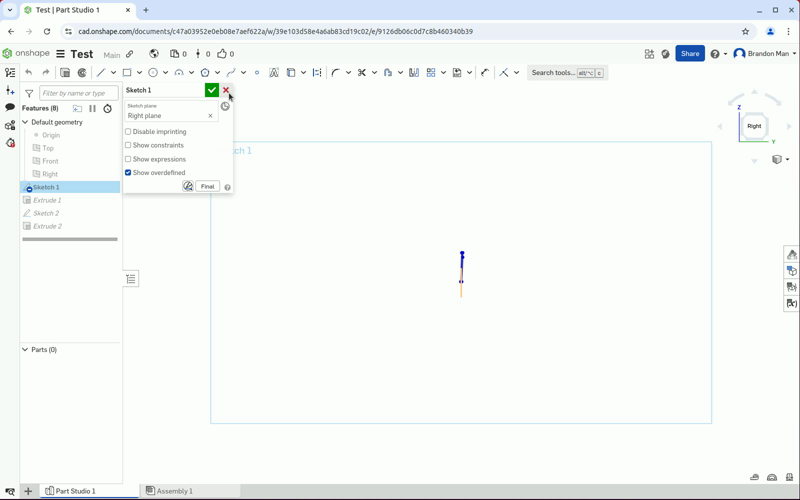
click(229, 92)
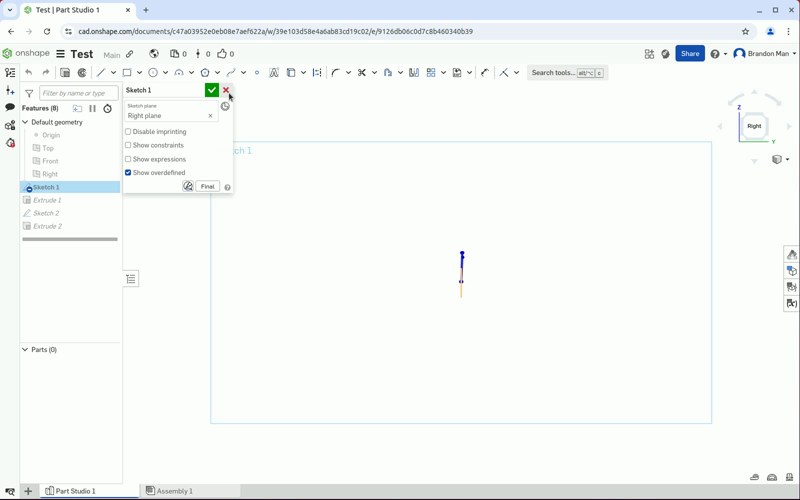
key(shift+s)
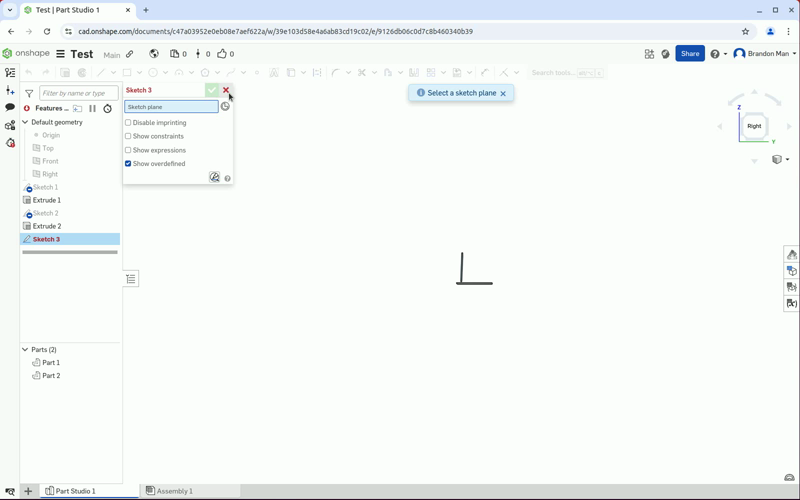
mouse_move(73, 176)
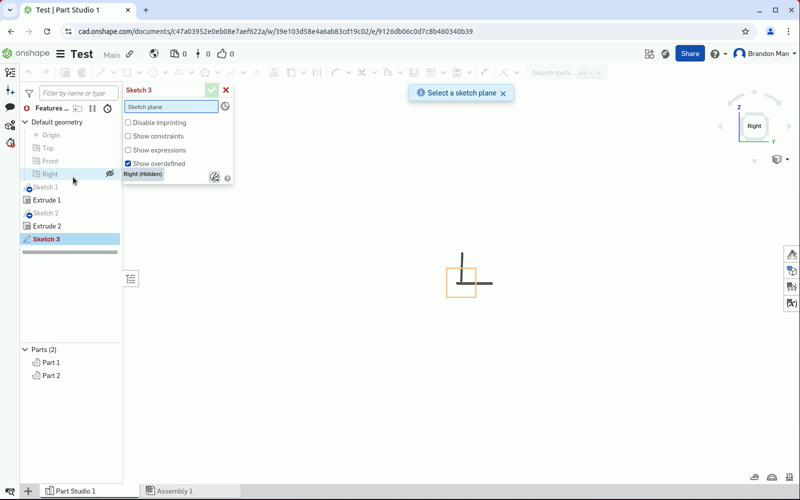
click(73, 176)
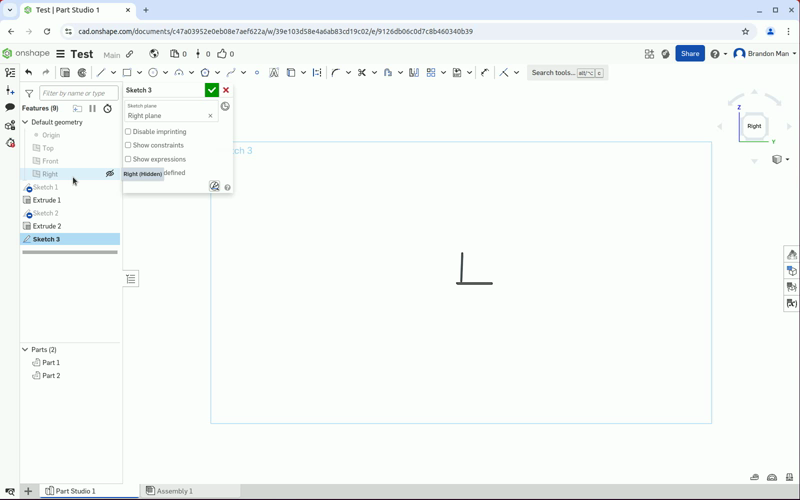
mouse_move(73, 352)
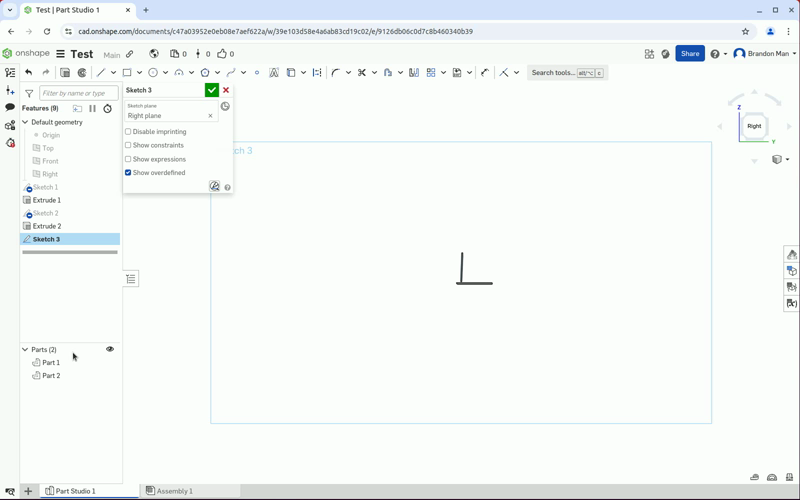
key(y)
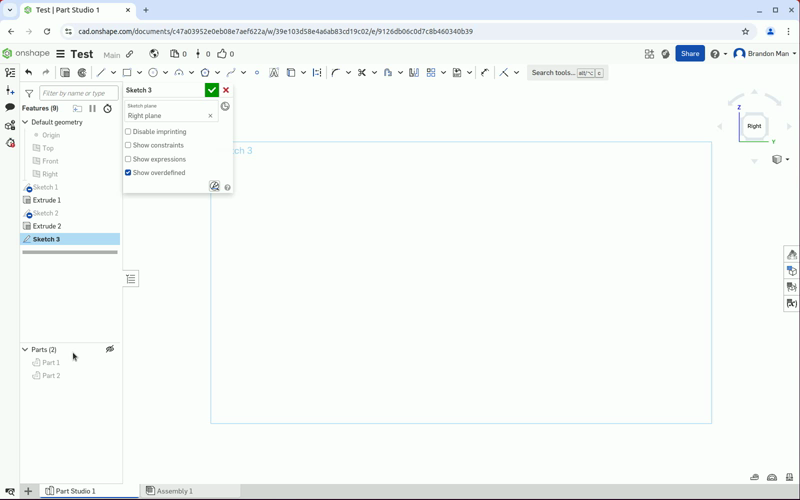
key(l)
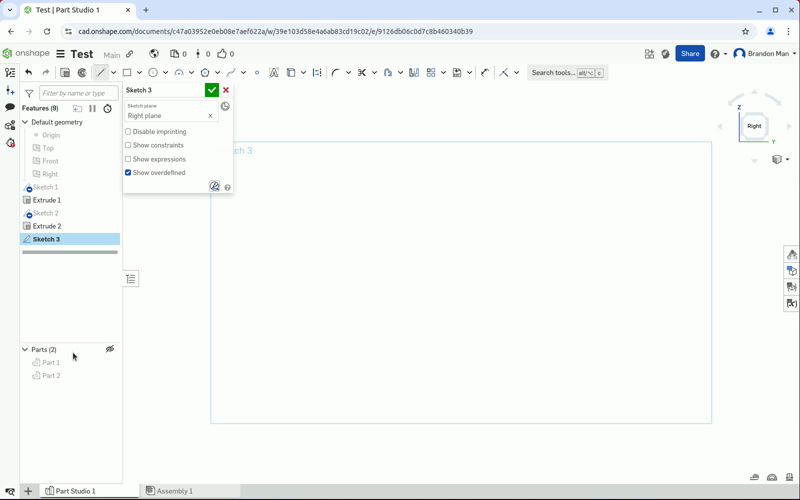
key_down(shift)
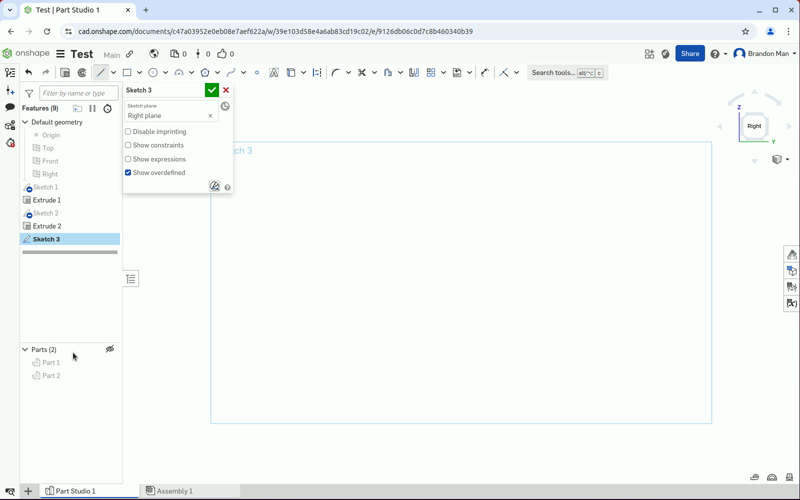
mouse_move(463, 282)
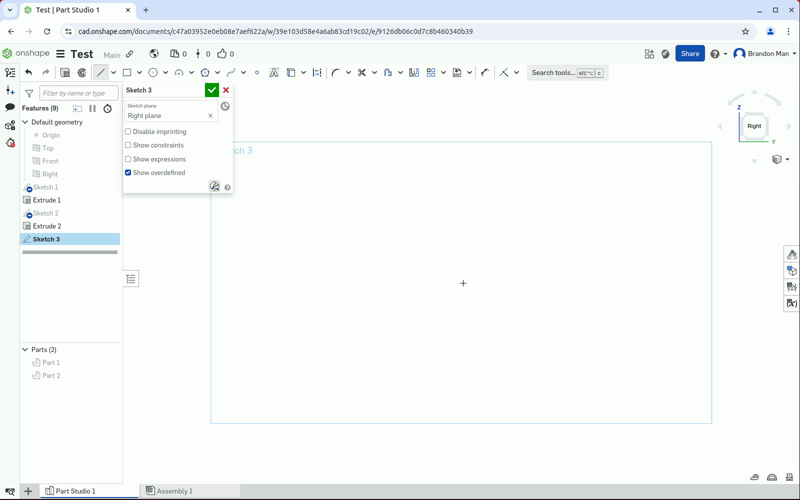
click(463, 282)
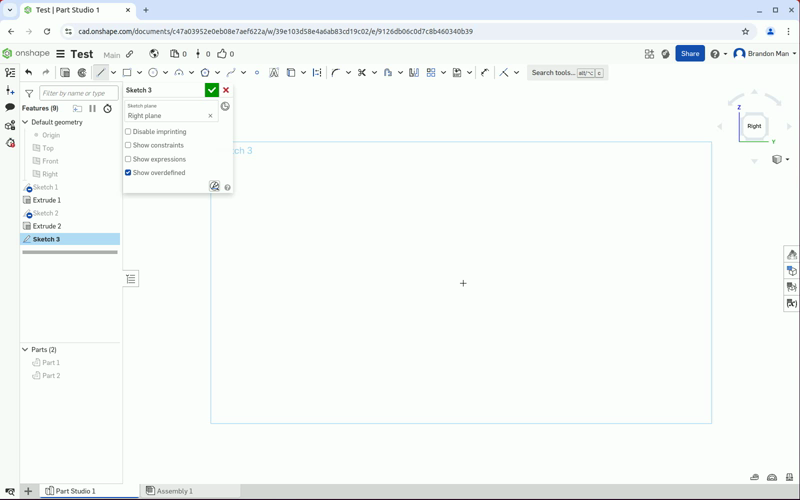
key_up(shift)
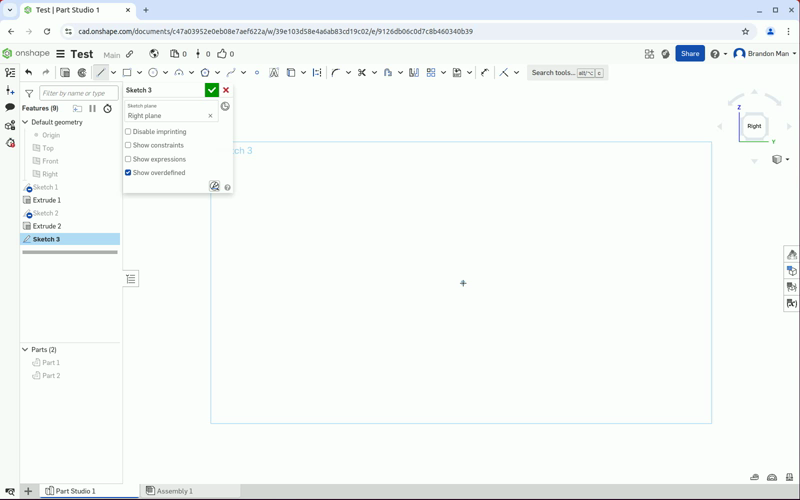
key_down(shift)
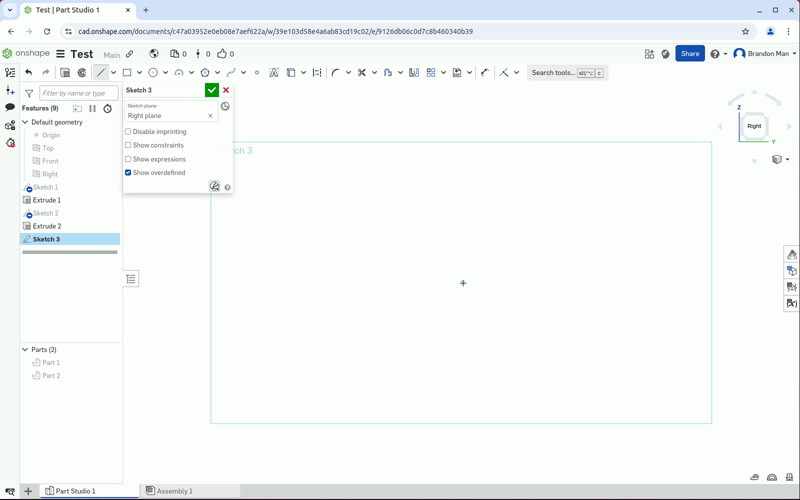
mouse_move(493, 282)
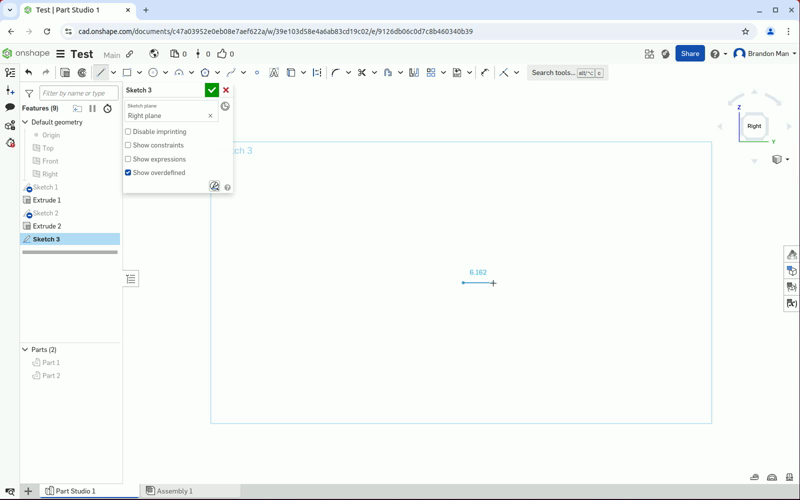
mouse_move(491, 282)
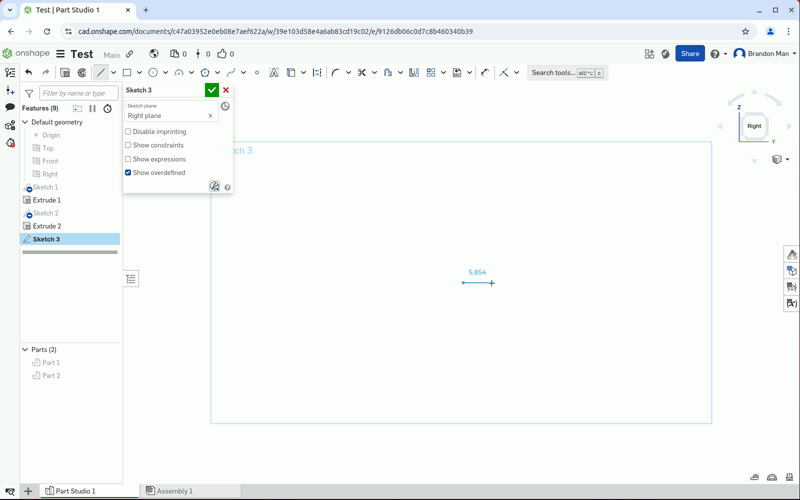
click(491, 282)
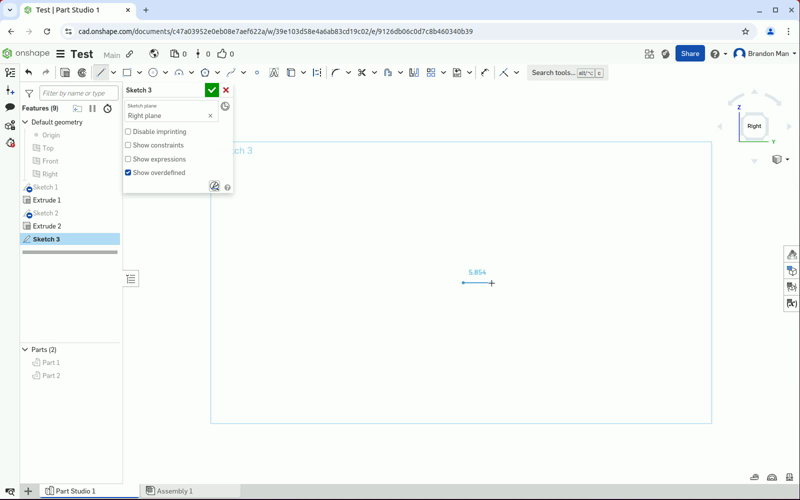
key_up(shift)
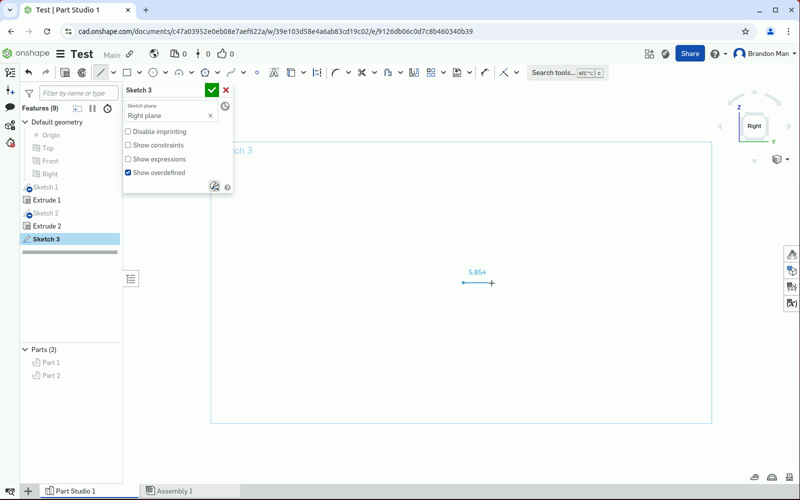
key_down(shift)
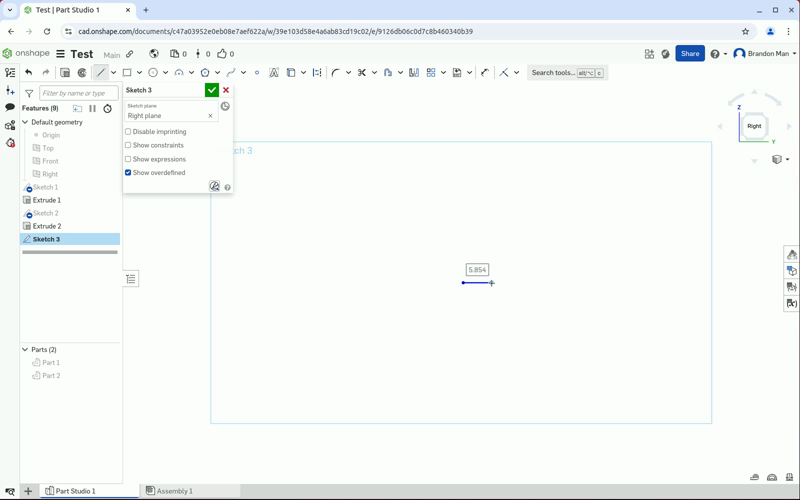
mouse_move(521, 282)
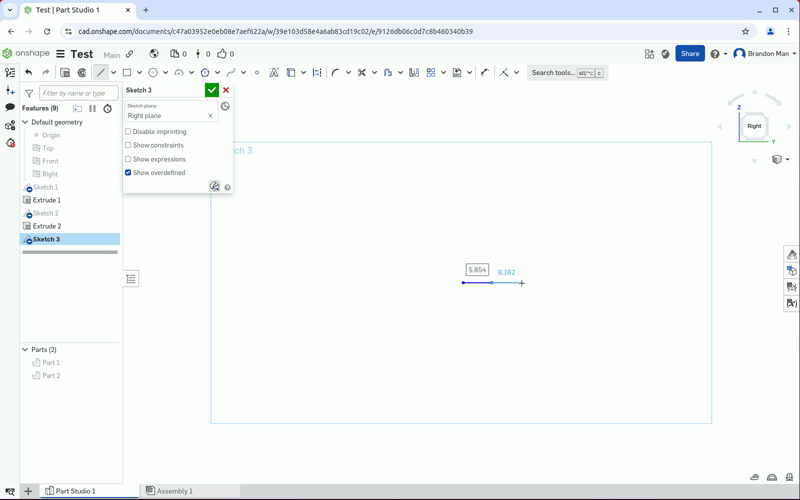
mouse_move(491, 252)
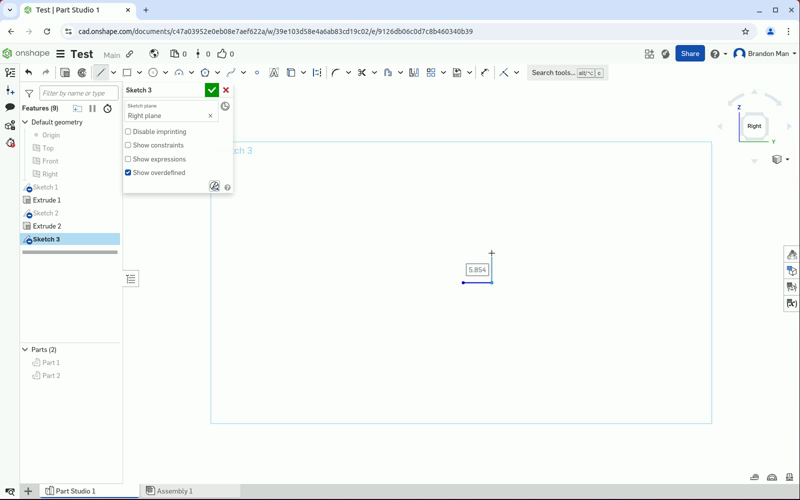
click(491, 252)
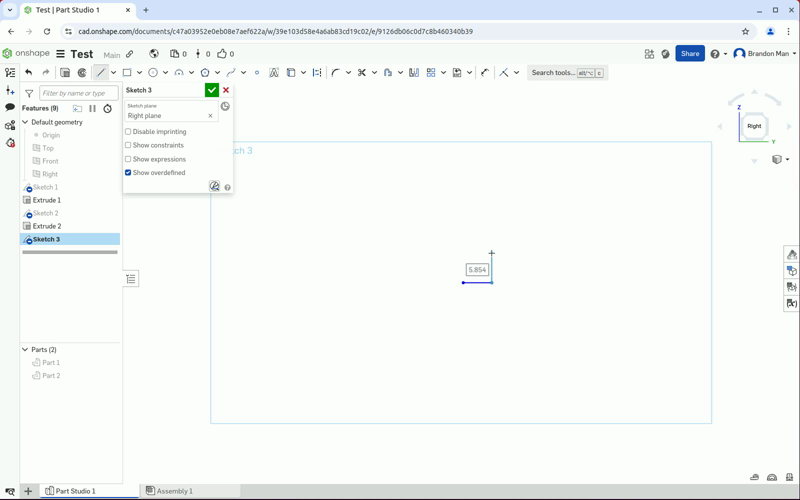
key_up(shift)
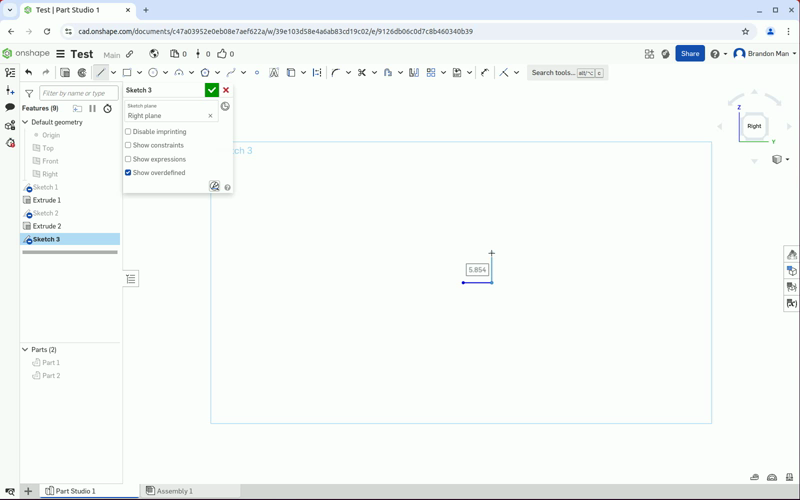
key_down(shift)
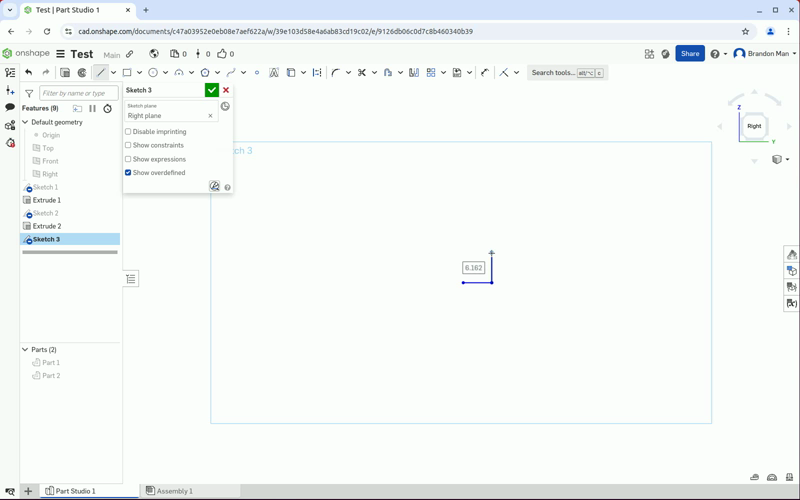
mouse_move(521, 252)
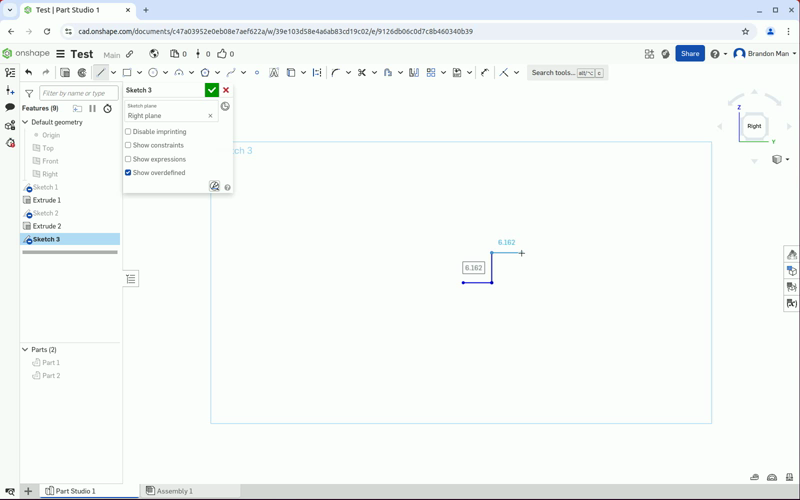
mouse_move(463, 252)
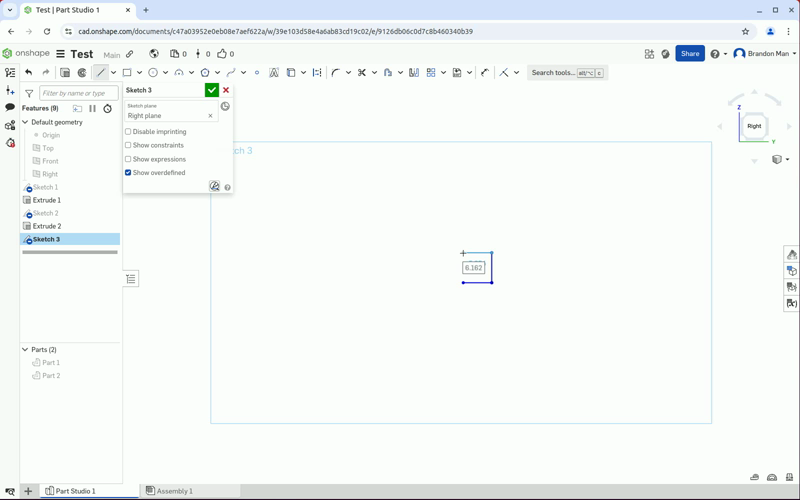
click(463, 252)
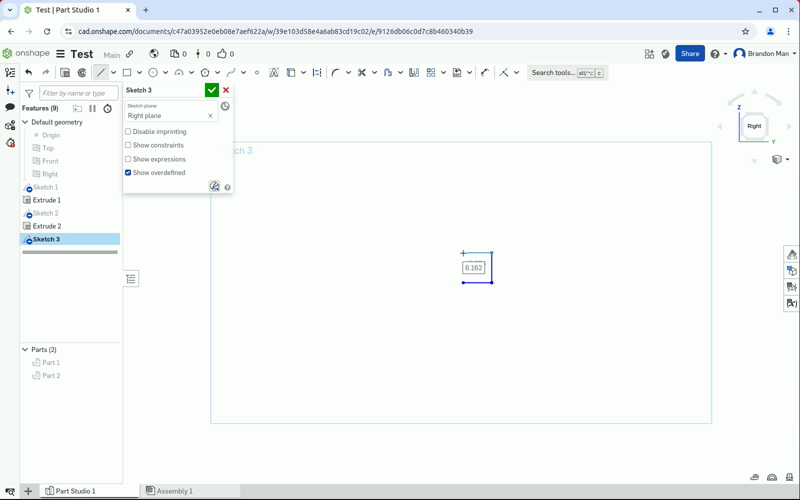
key_up(shift)
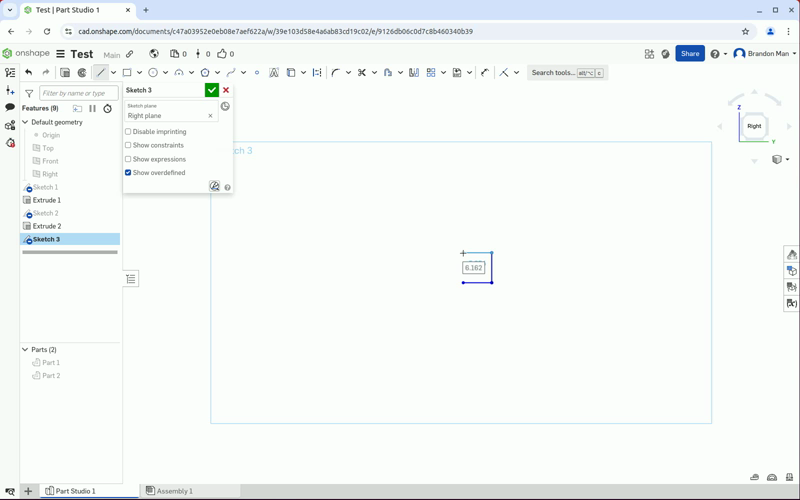
key_down(shift)
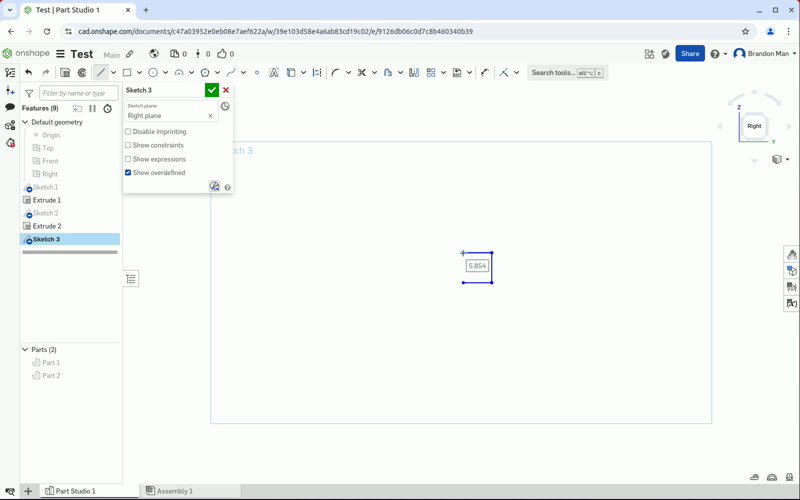
mouse_move(493, 252)
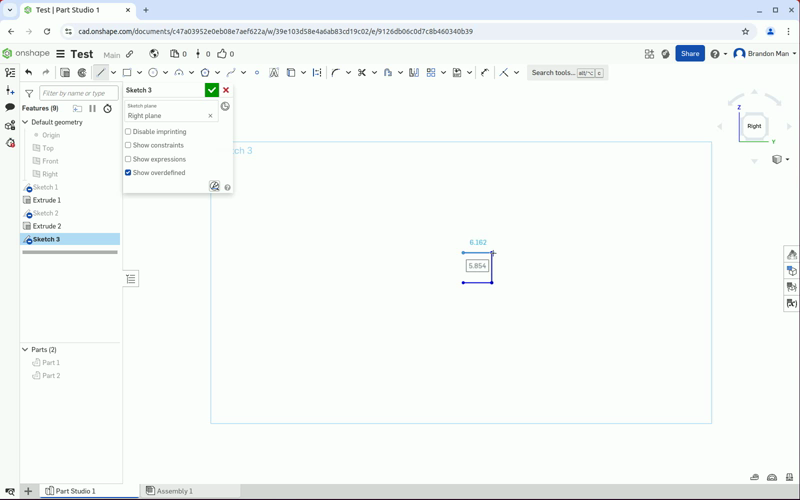
mouse_move(463, 256)
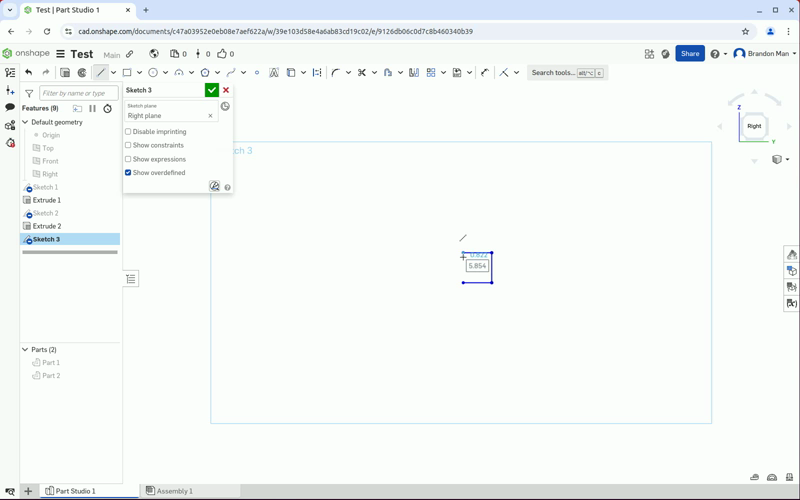
scroll(6)
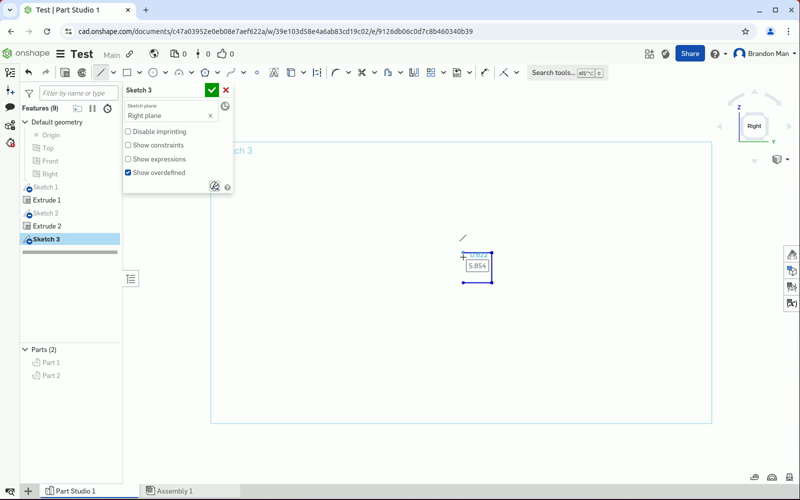
scroll(6)
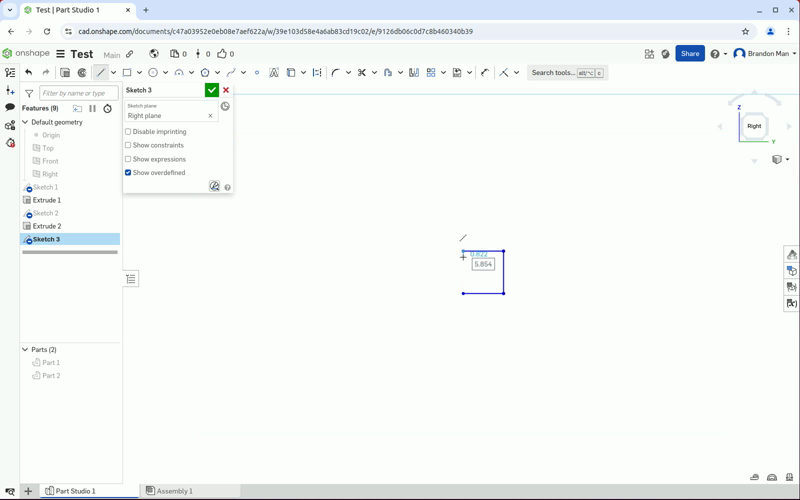
scroll(6)
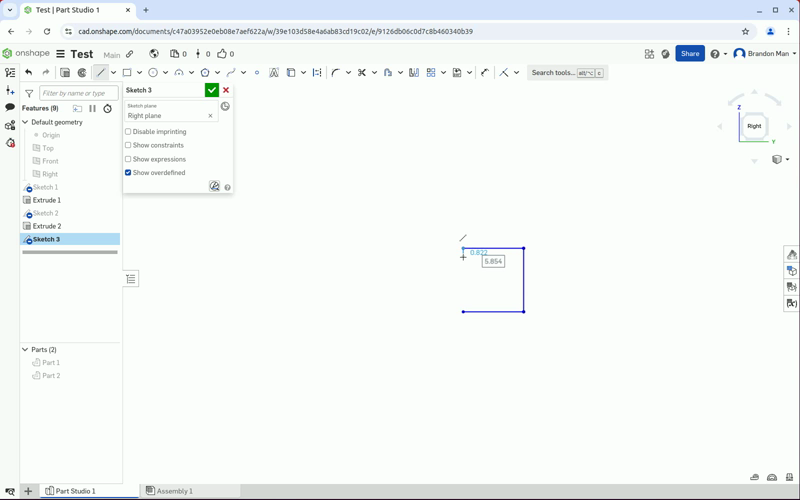
scroll(6)
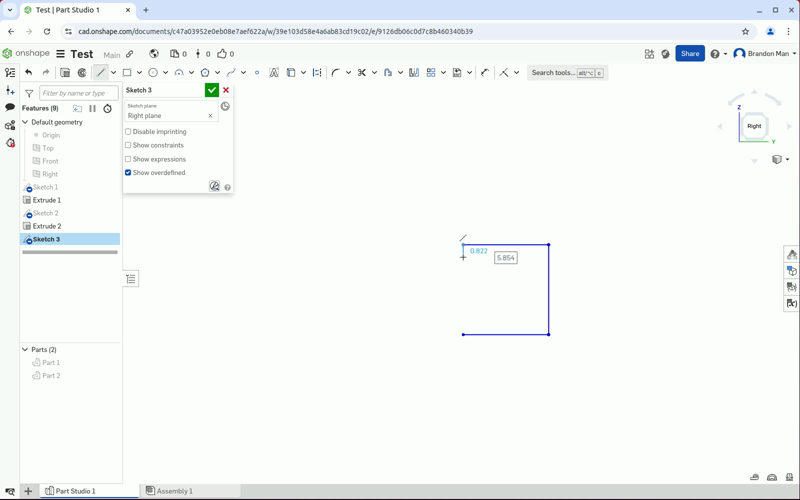
scroll(6)
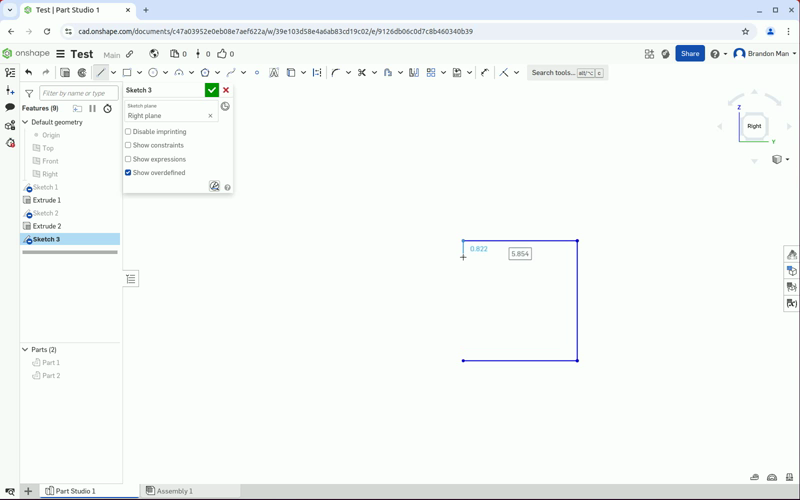
scroll(6)
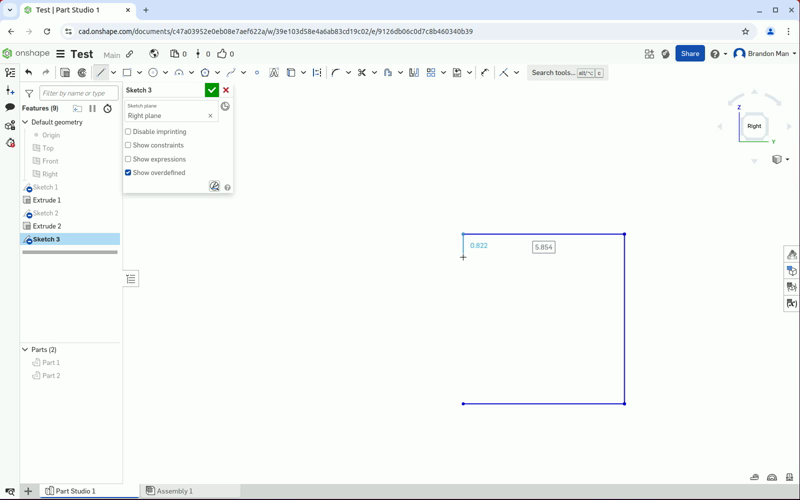
scroll(6)
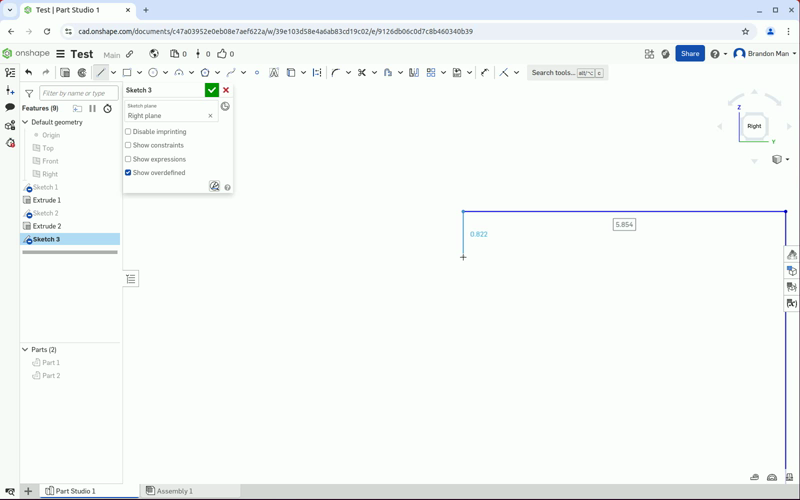
click(463, 256)
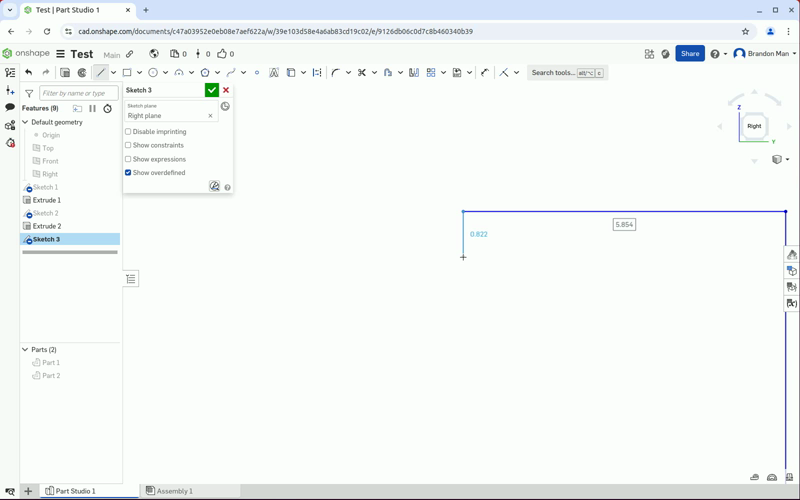
scroll(-6)
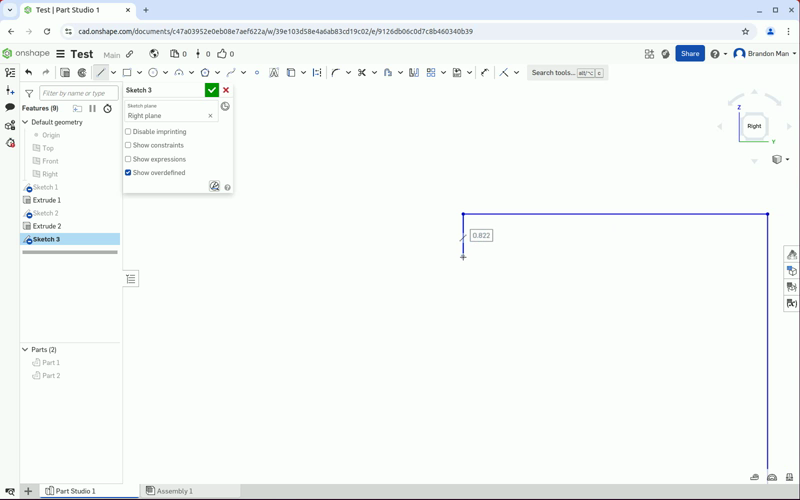
scroll(-6)
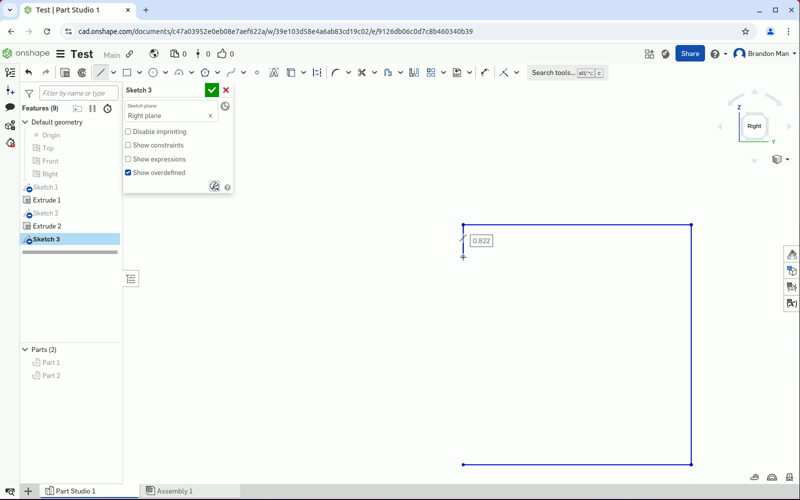
scroll(-6)
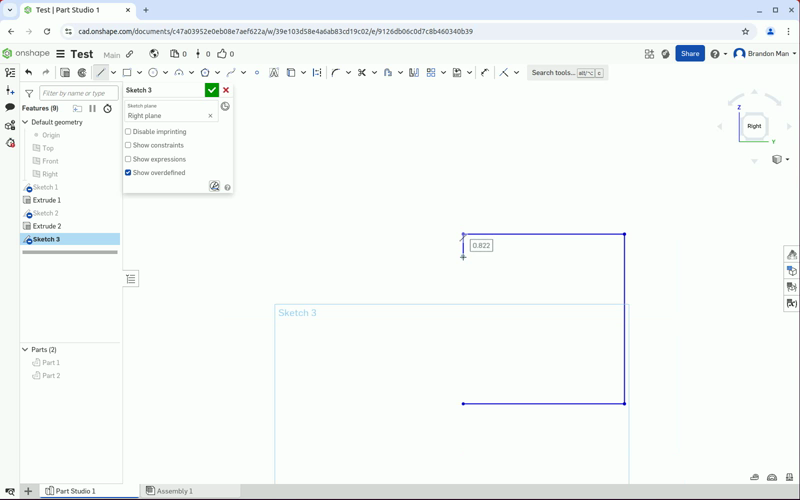
scroll(-6)
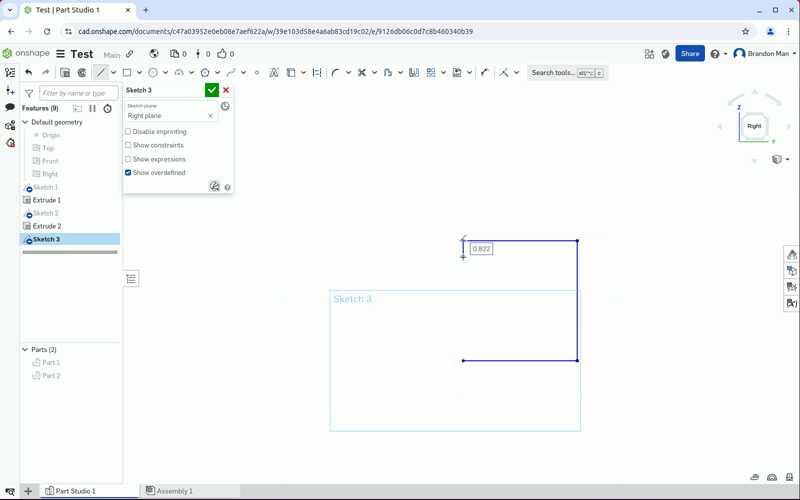
scroll(-6)
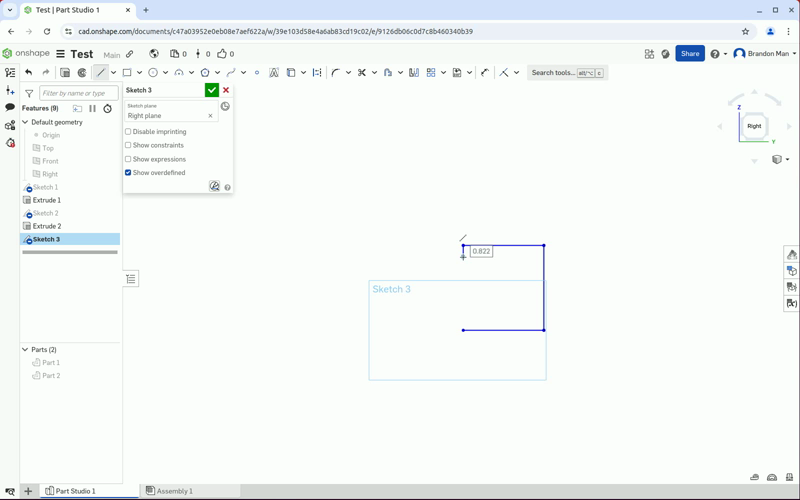
scroll(-6)
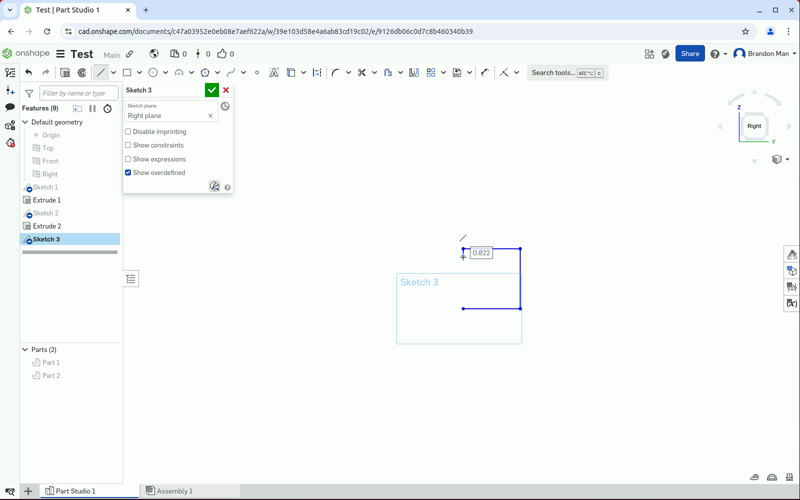
scroll(-6)
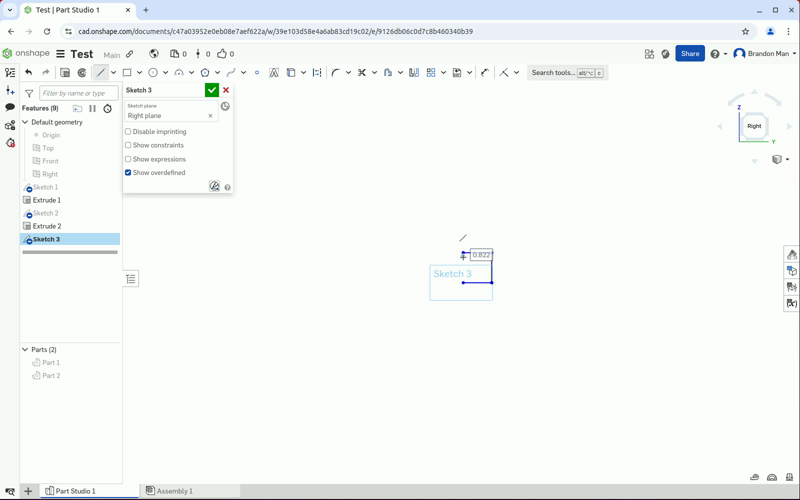
key_up(shift)
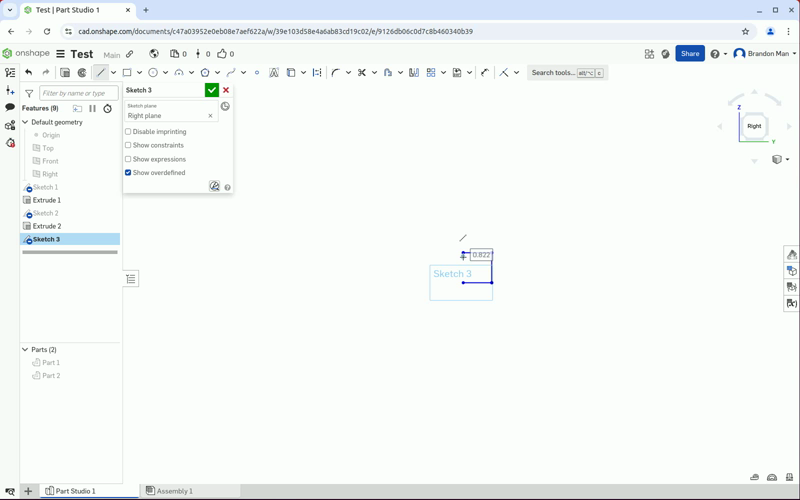
mouse_move(493, 256)
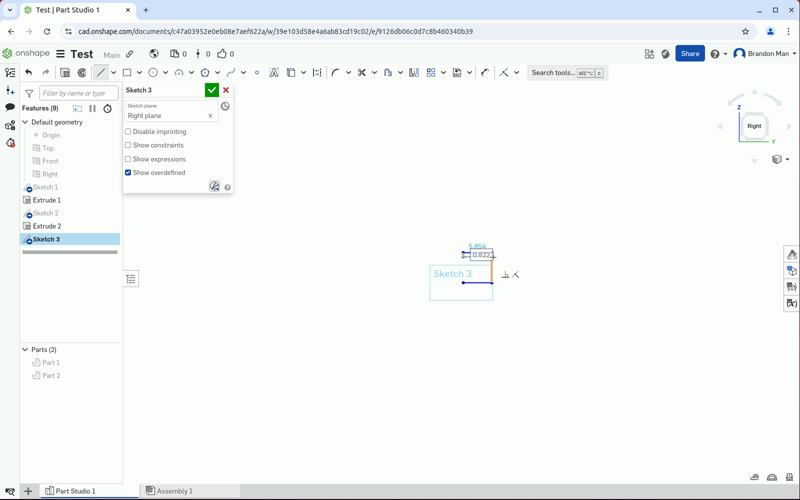
key_down(shift)
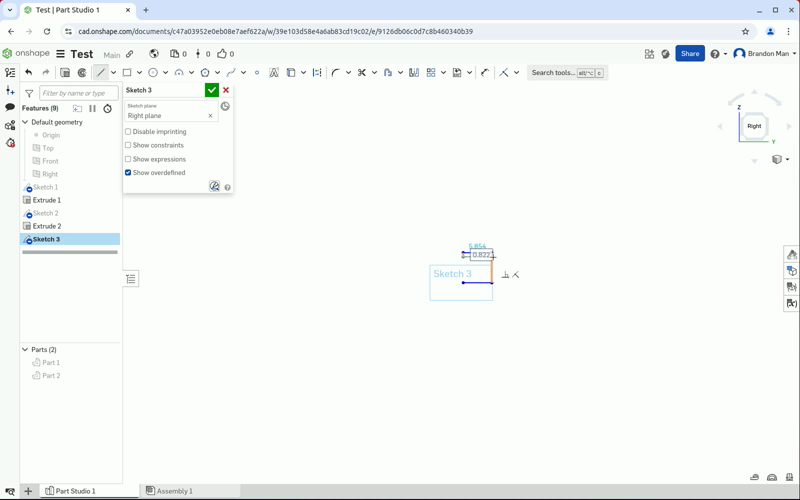
mouse_move(463, 282)
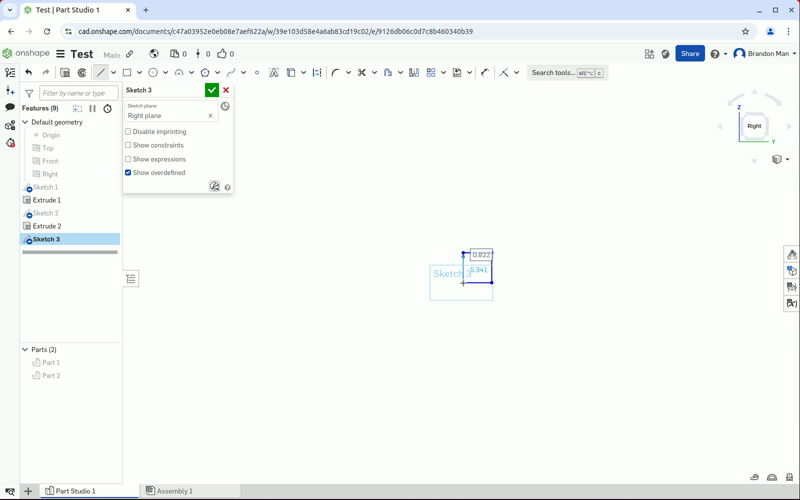
key_up(shift)
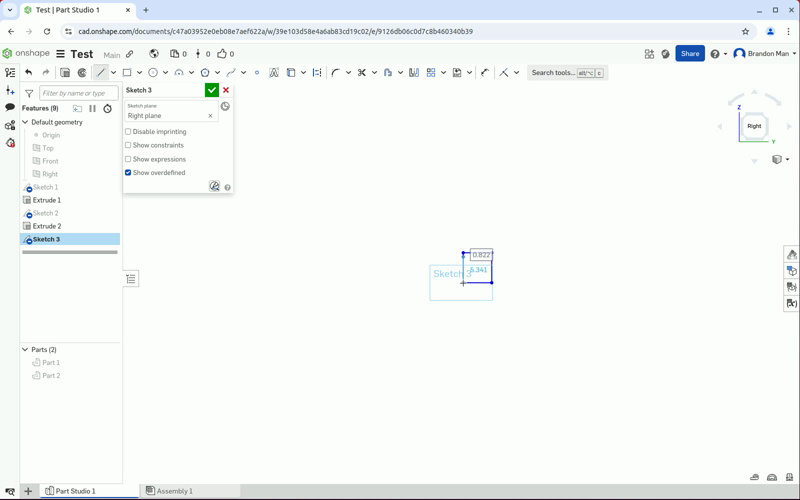
click(463, 282)
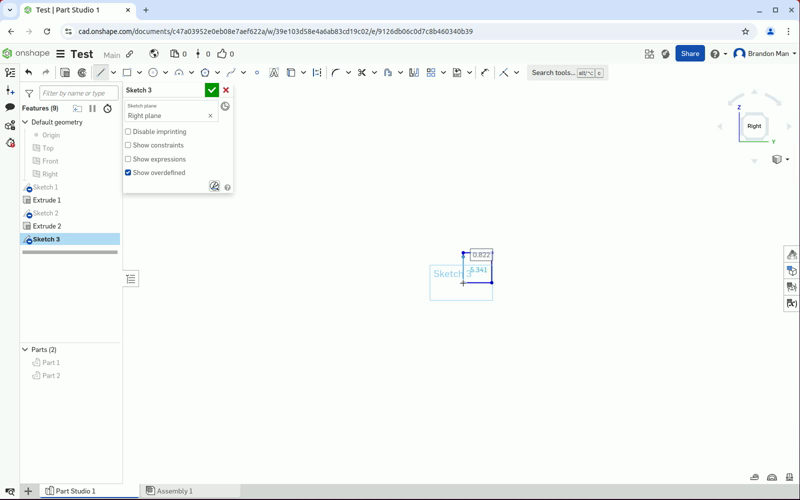
key(esc)
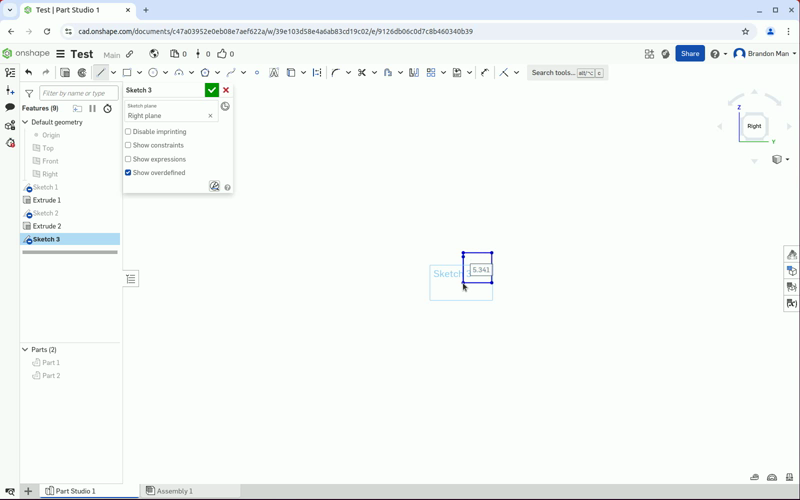
mouse_move(486, 257)
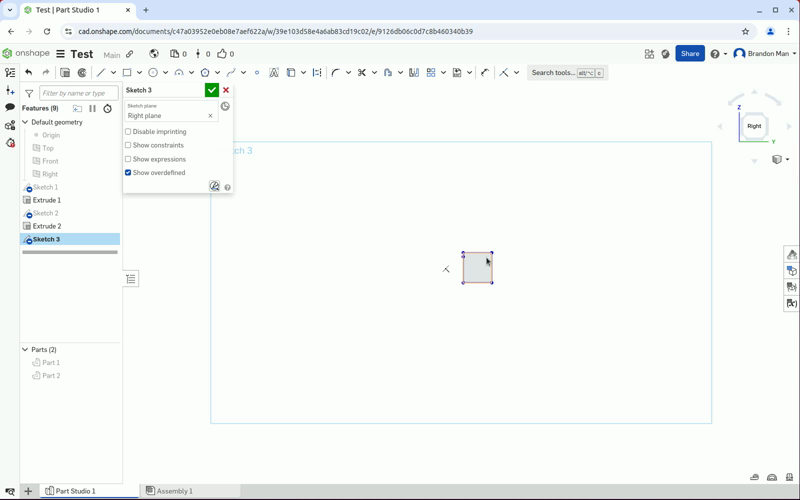
scroll(6)
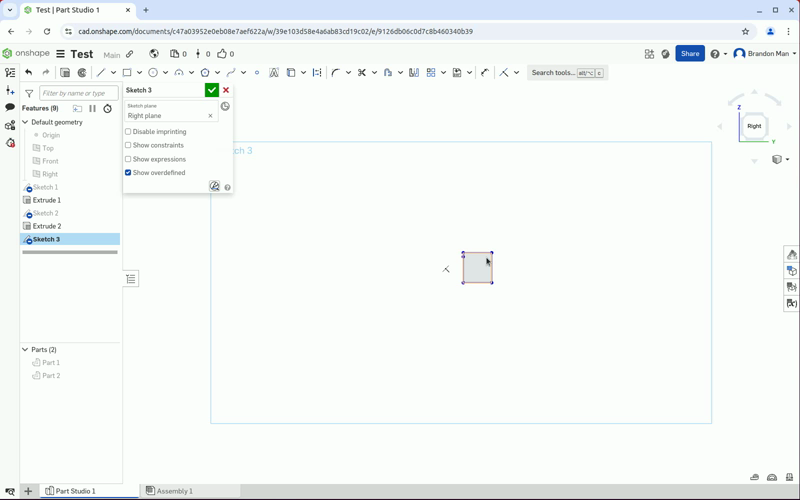
scroll(6)
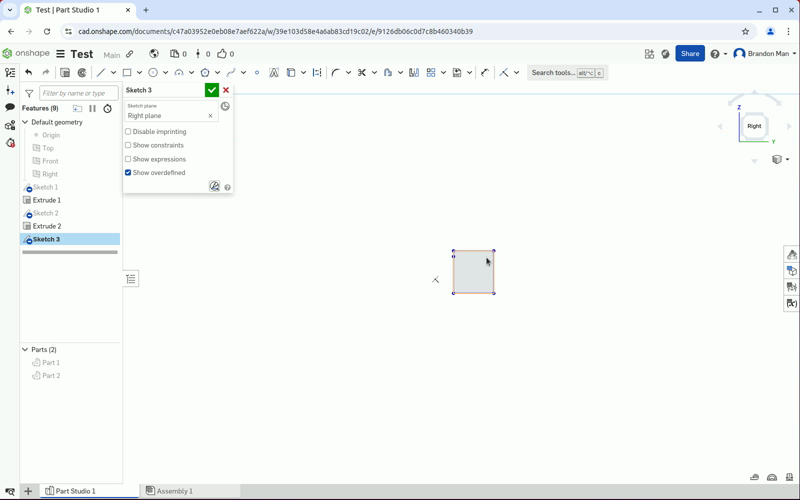
scroll(6)
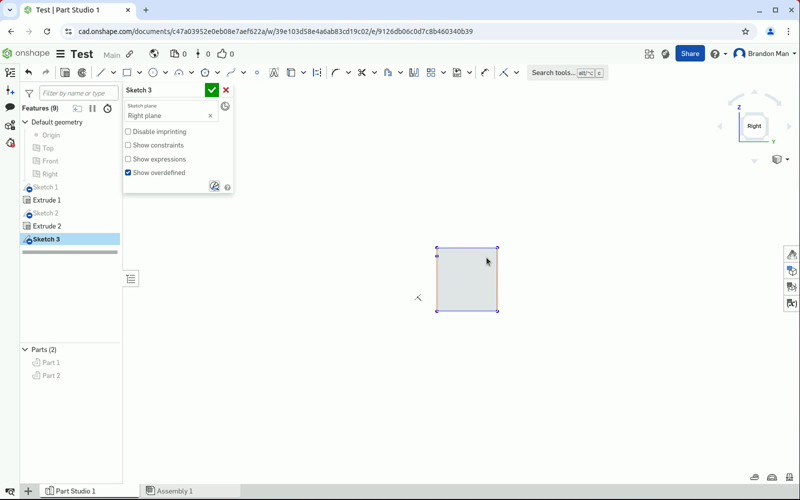
scroll(6)
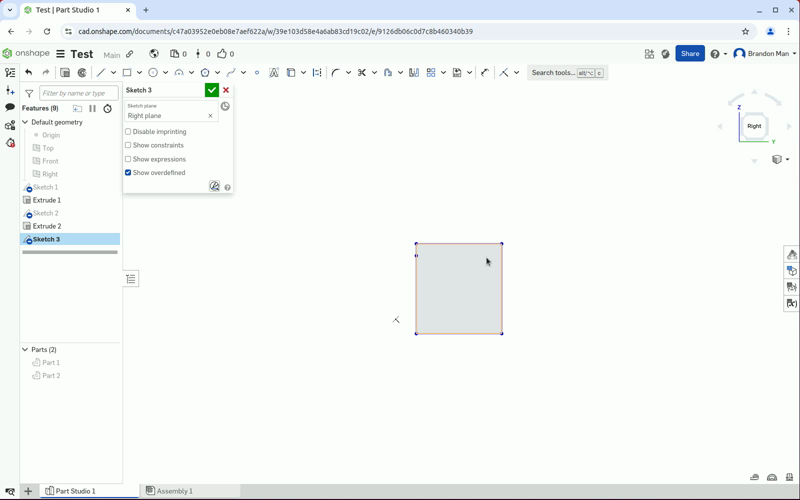
scroll(6)
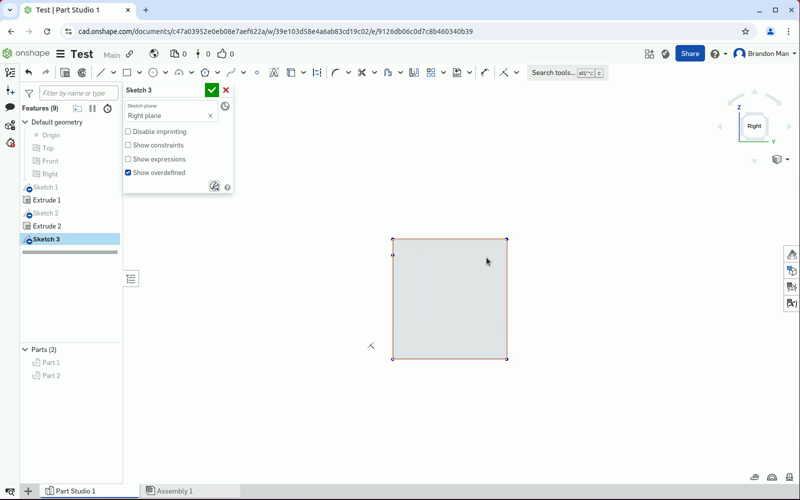
scroll(6)
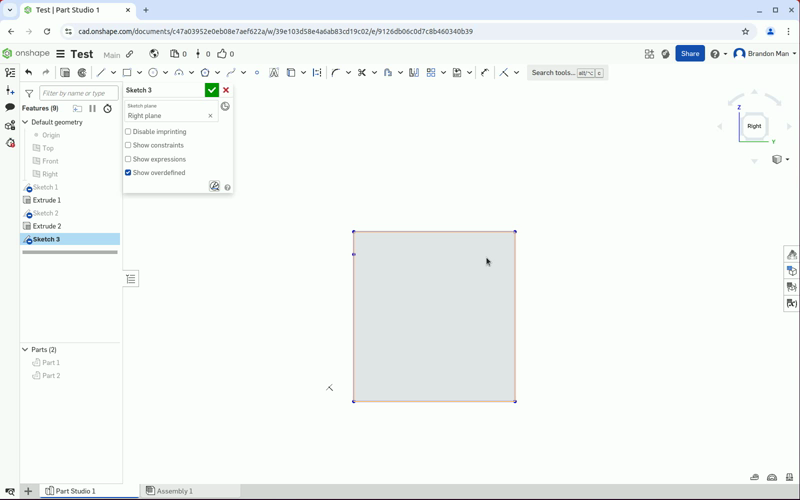
scroll(6)
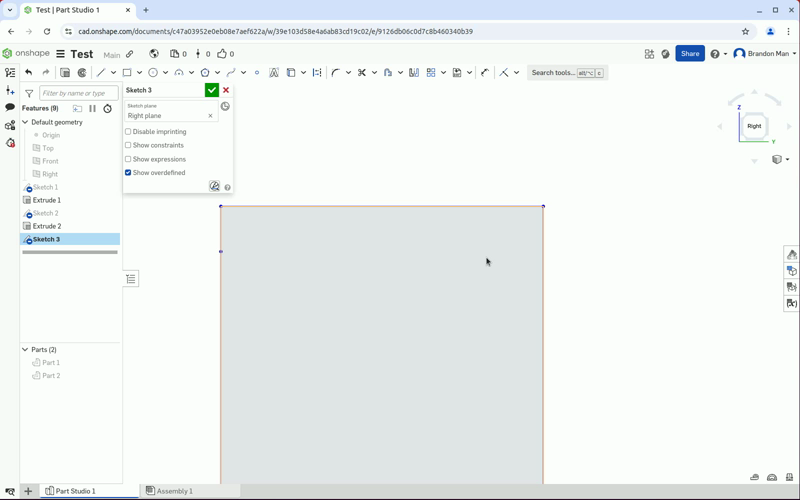
click(486, 257)
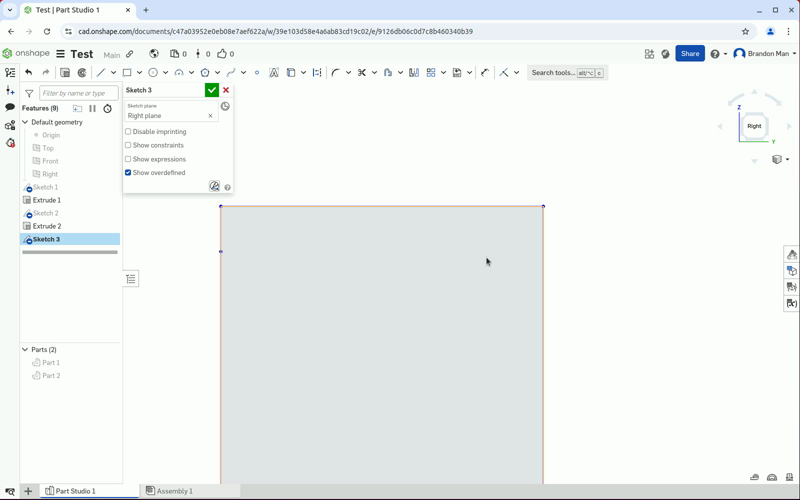
scroll(-6)
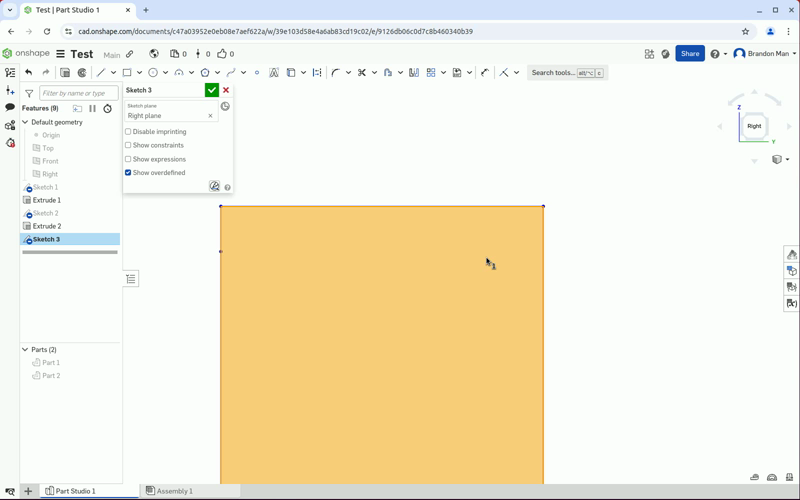
scroll(-6)
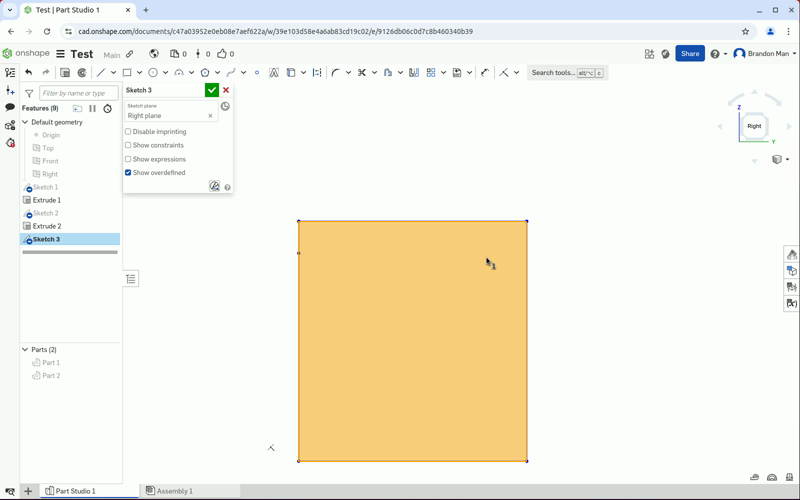
scroll(-6)
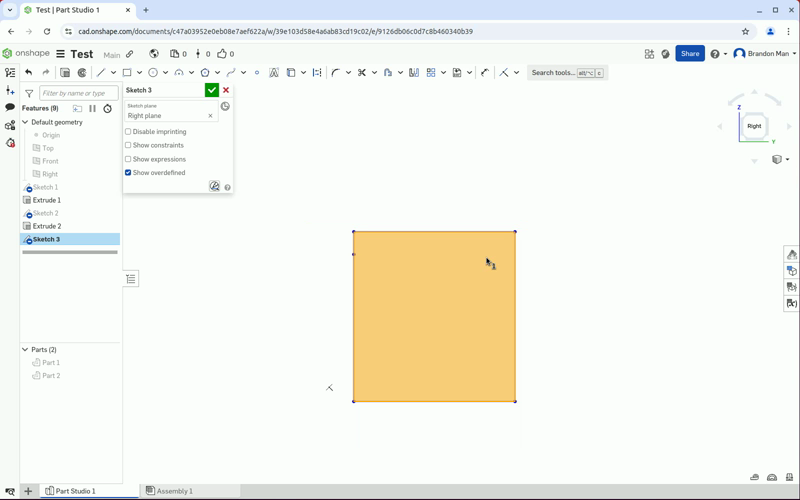
scroll(-6)
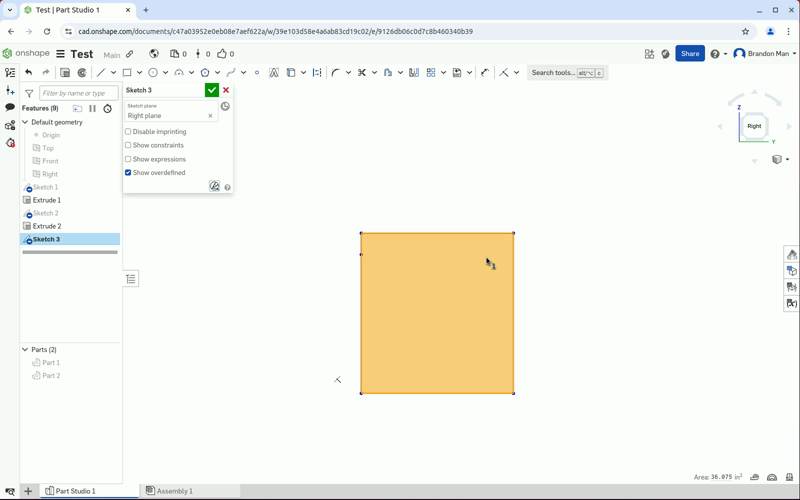
scroll(-6)
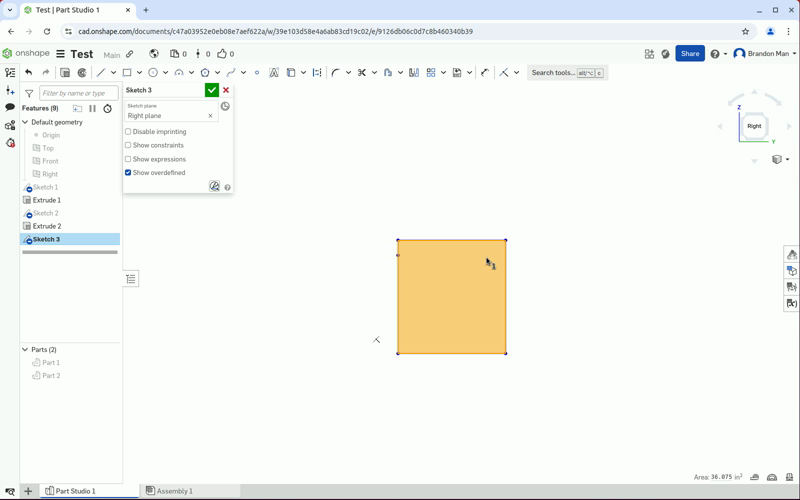
scroll(-6)
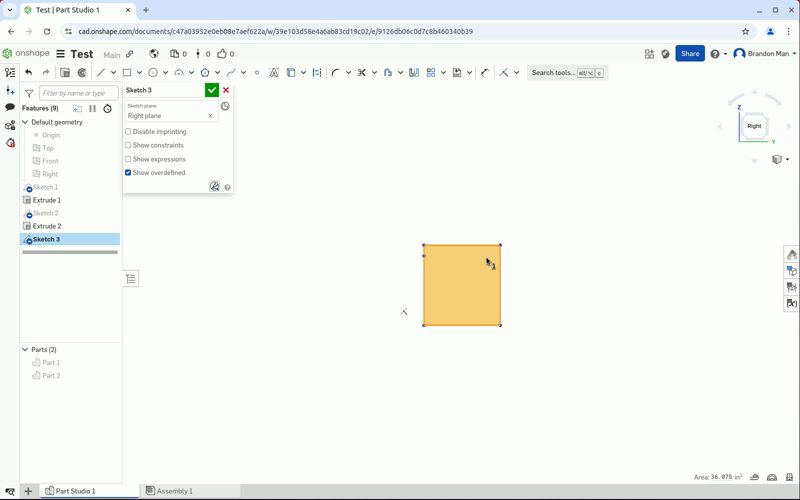
scroll(-6)
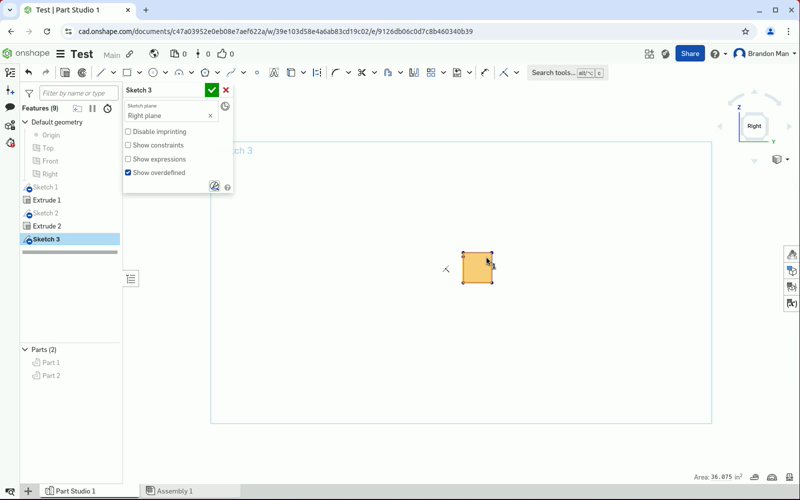
mouse_move(73, 352)
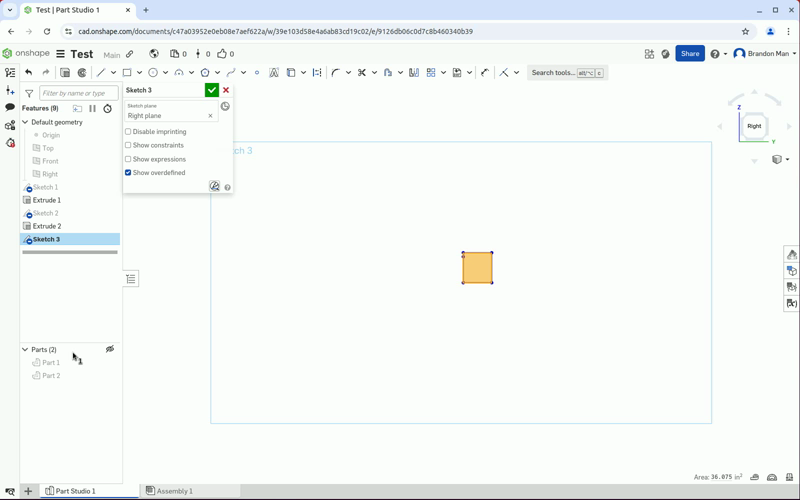
key(shift+y)
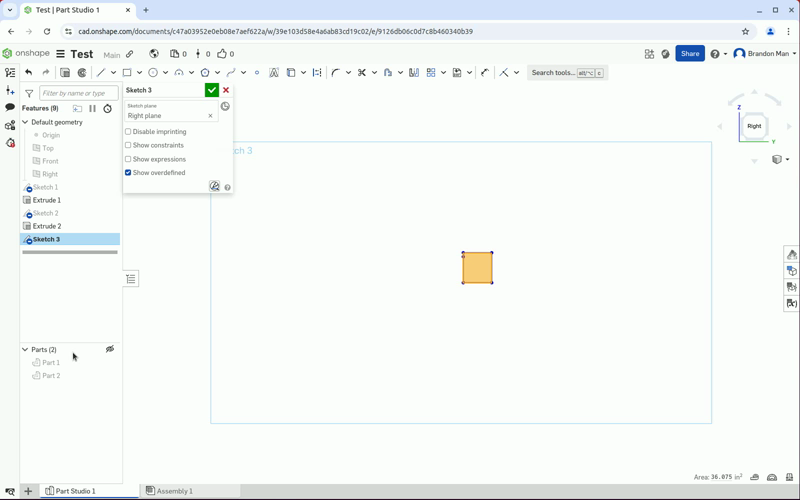
key(shift+e)
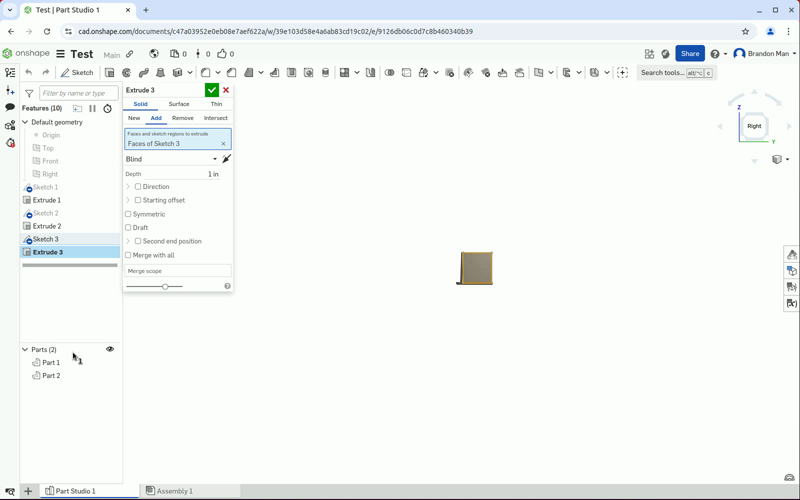
mouse_move(143, 106)
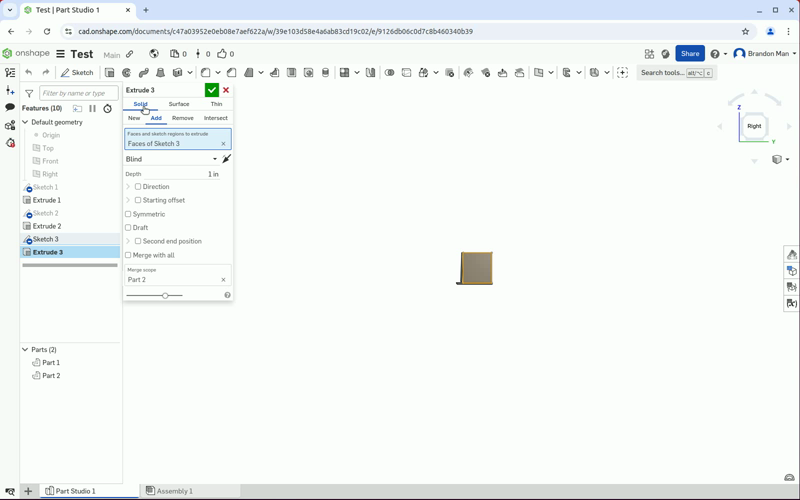
click(143, 106)
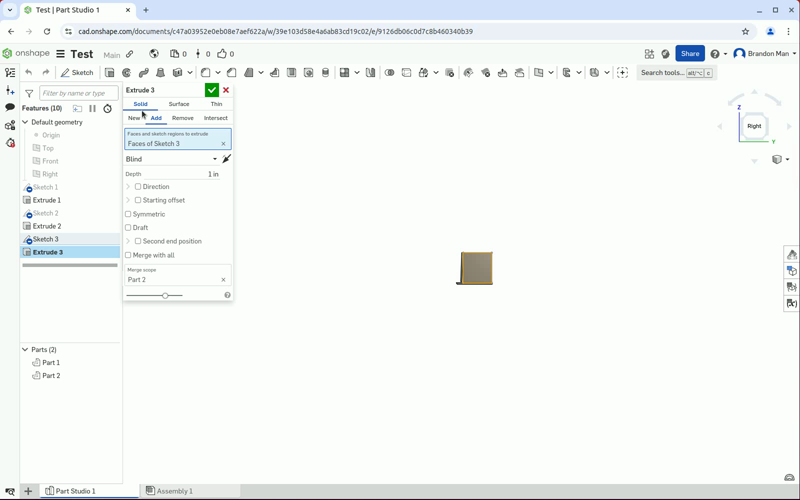
mouse_move(137, 120)
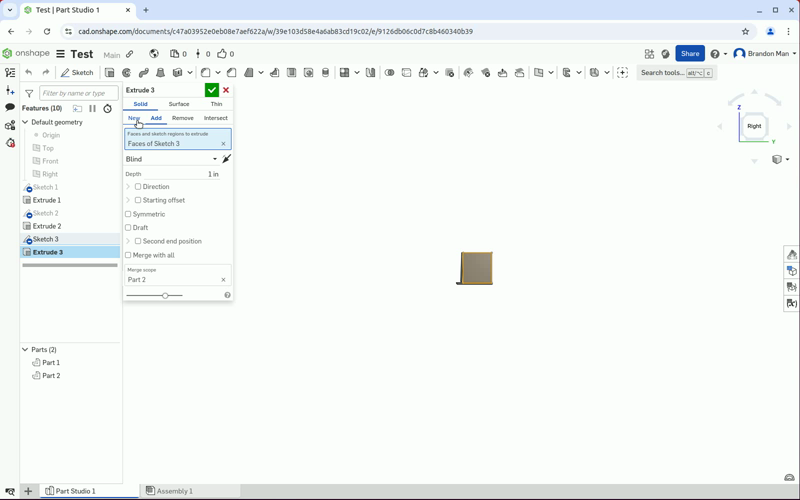
click(137, 120)
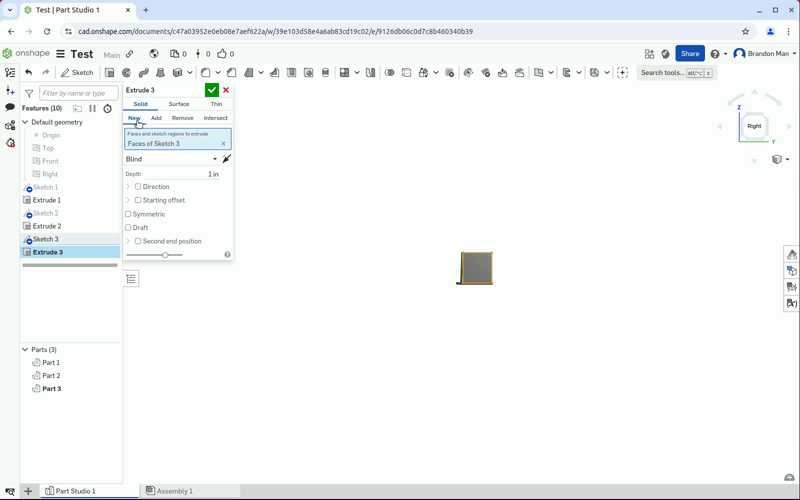
key(tab, 4)
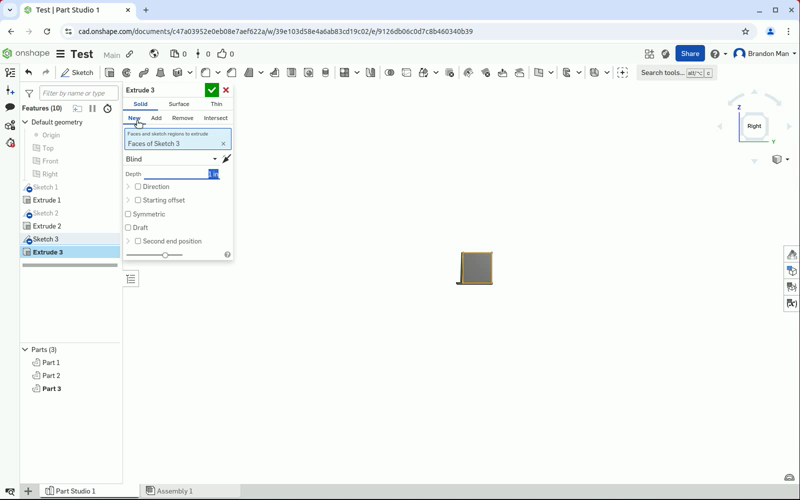
text(23.108)
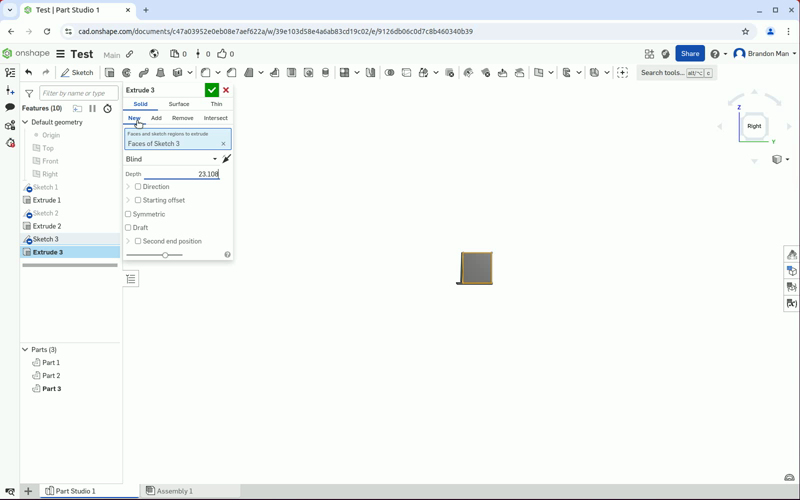
key(enter)
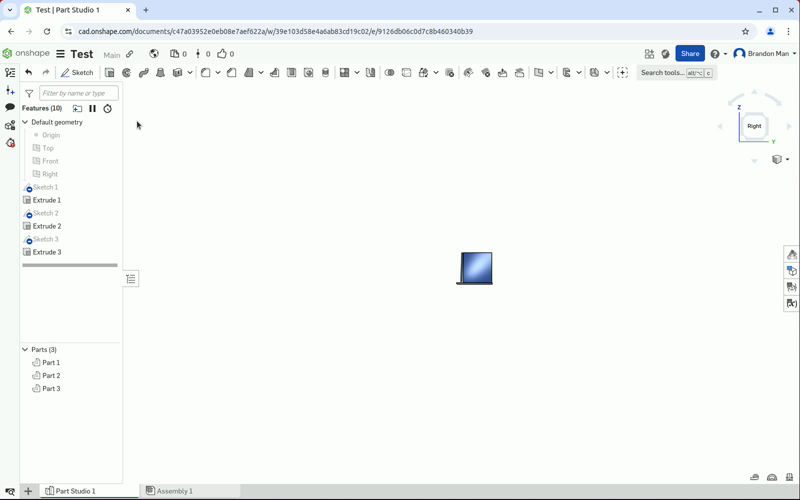
key(shift+h)
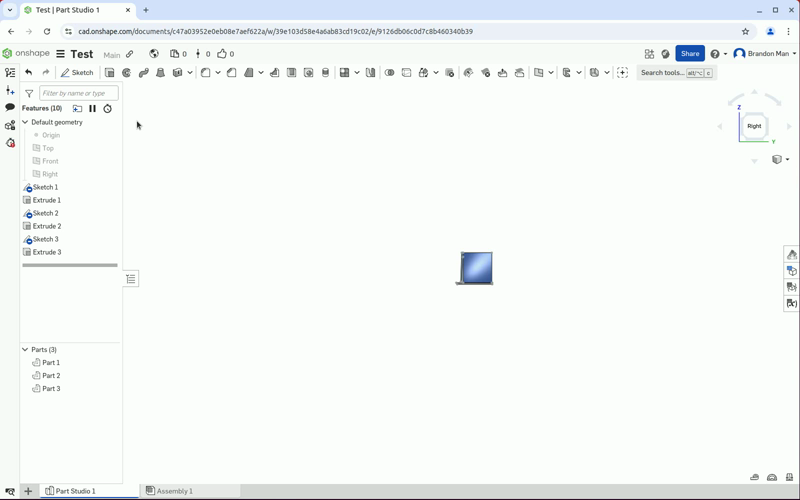
key(shift+h)
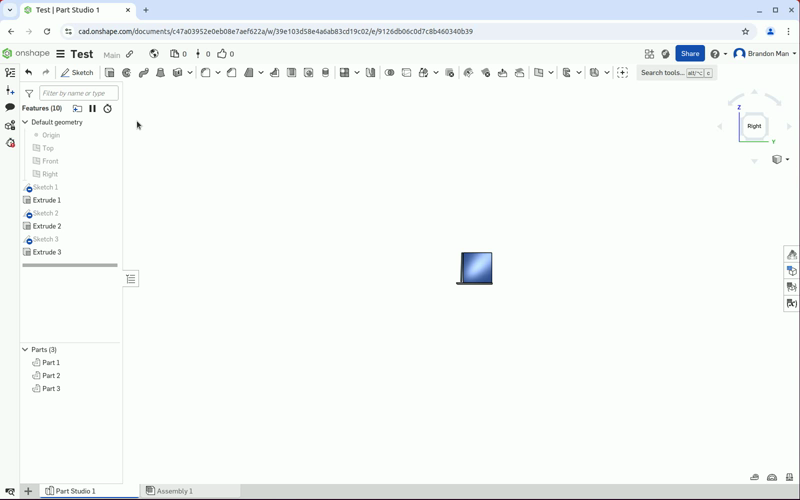
mouse_move(73, 189)
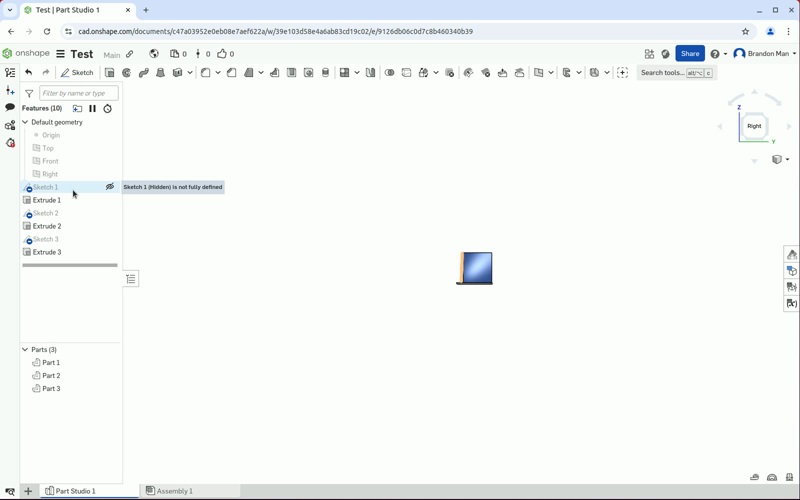
click(73, 189)
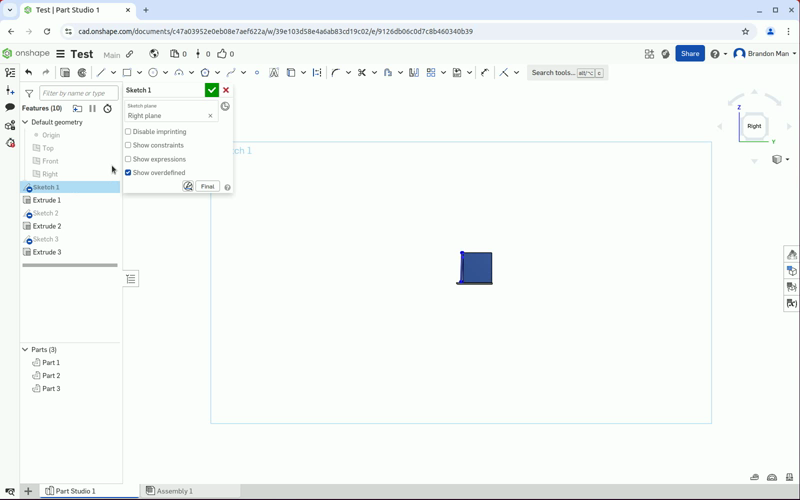
mouse_move(229, 92)
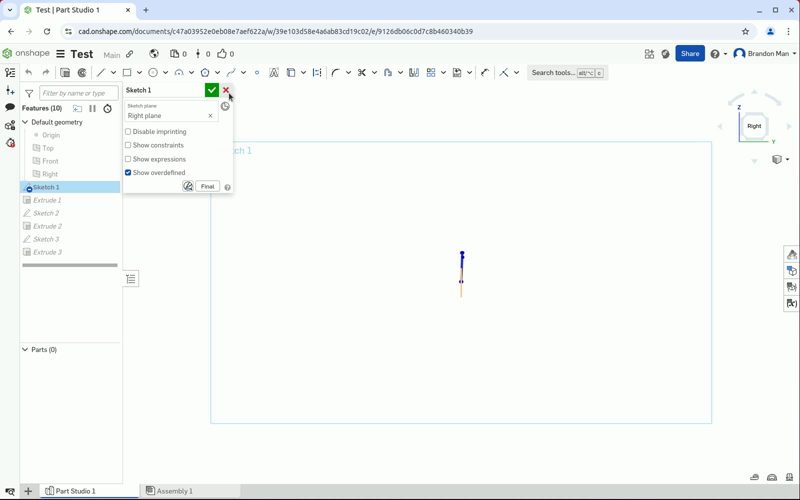
click(229, 92)
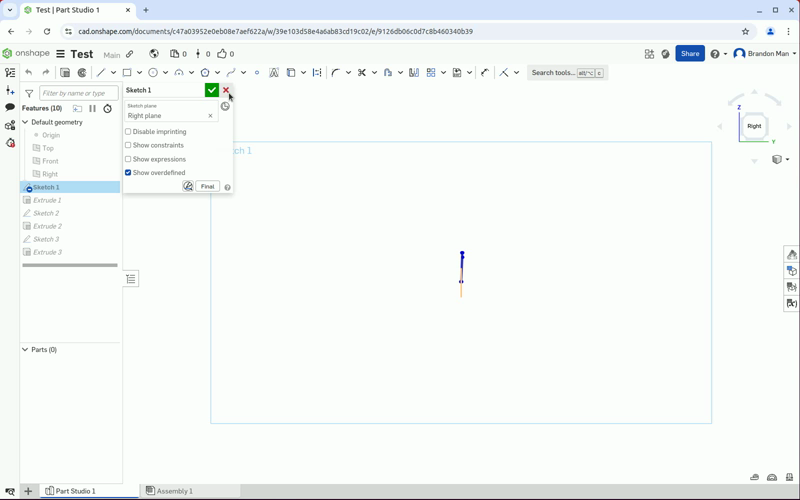
key(shift+s)
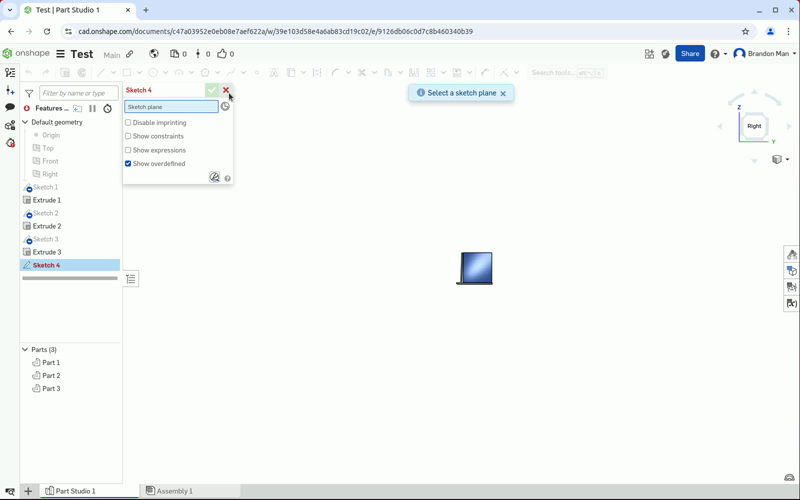
mouse_move(73, 176)
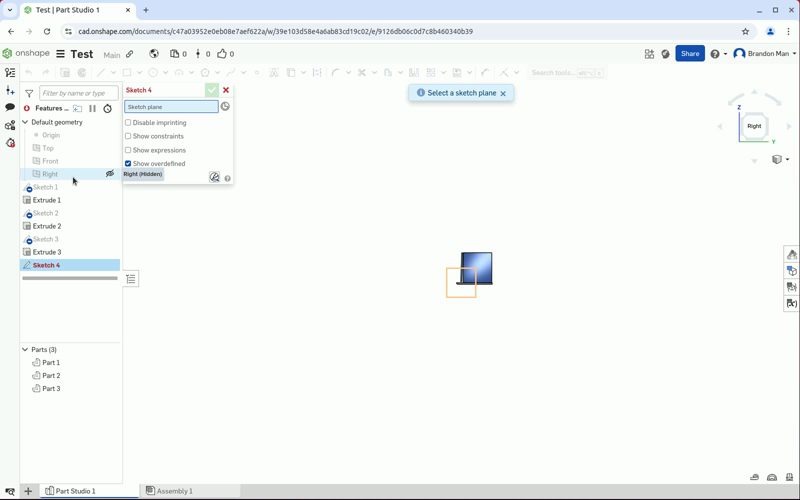
click(73, 176)
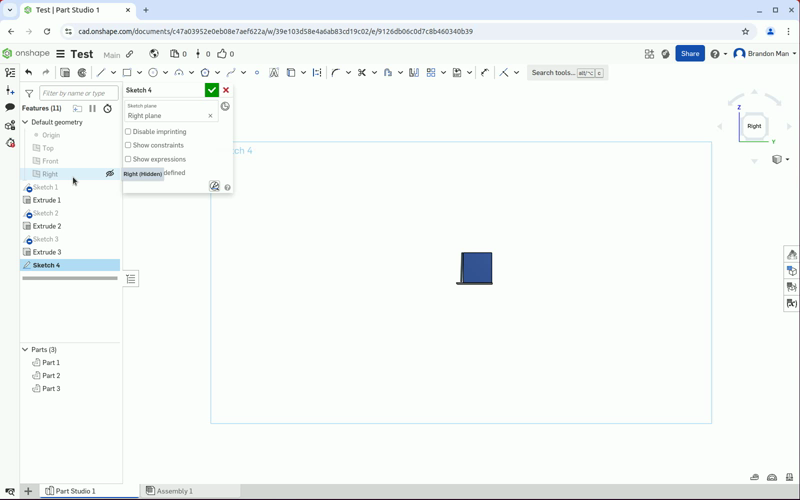
mouse_move(73, 352)
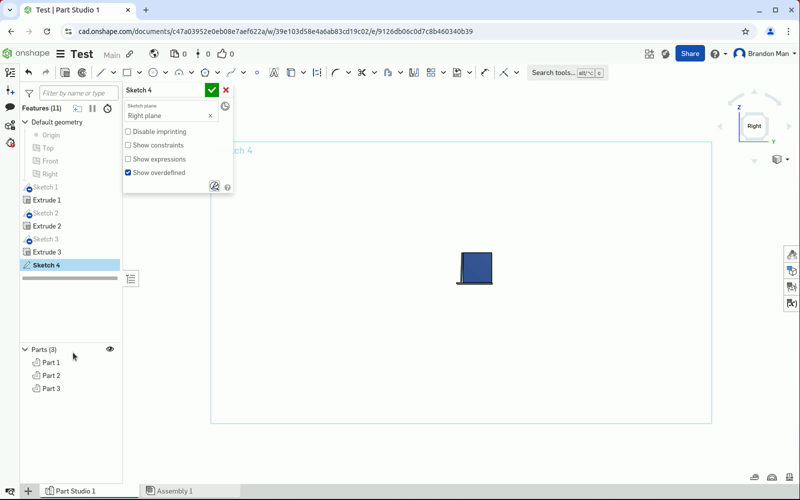
key(y)
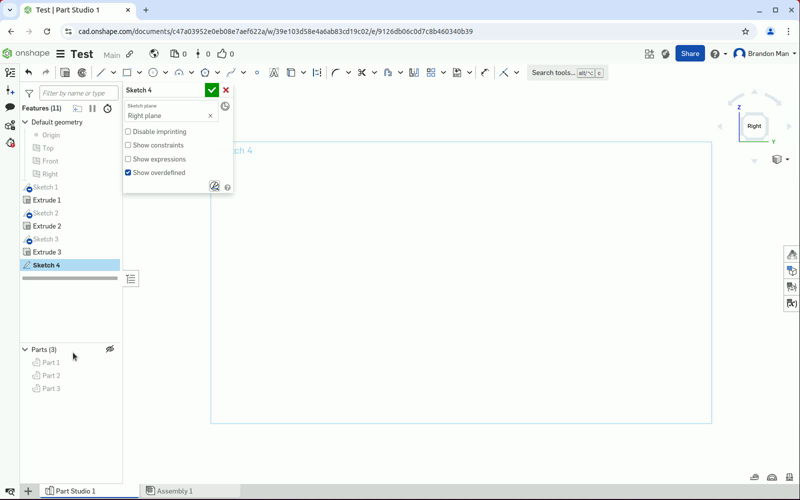
key(l)
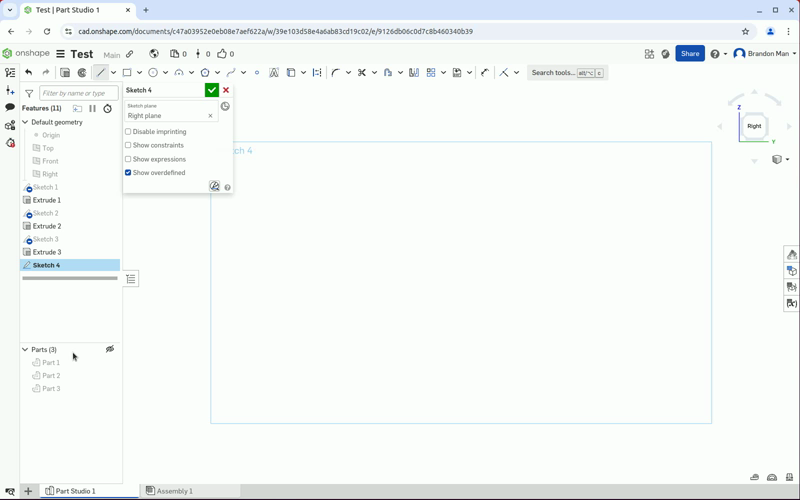
key_down(shift)
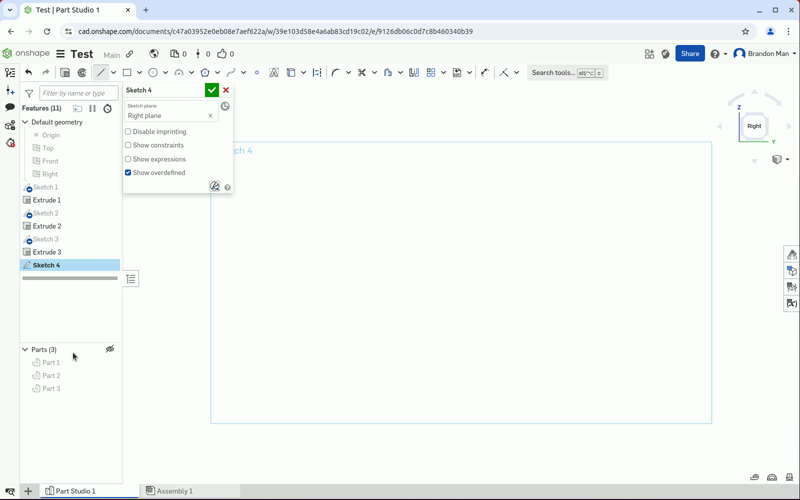
mouse_move(463, 257)
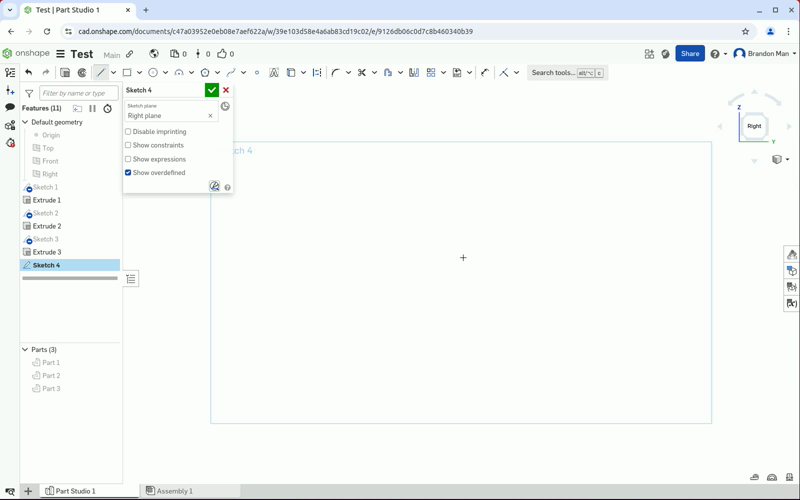
click(463, 257)
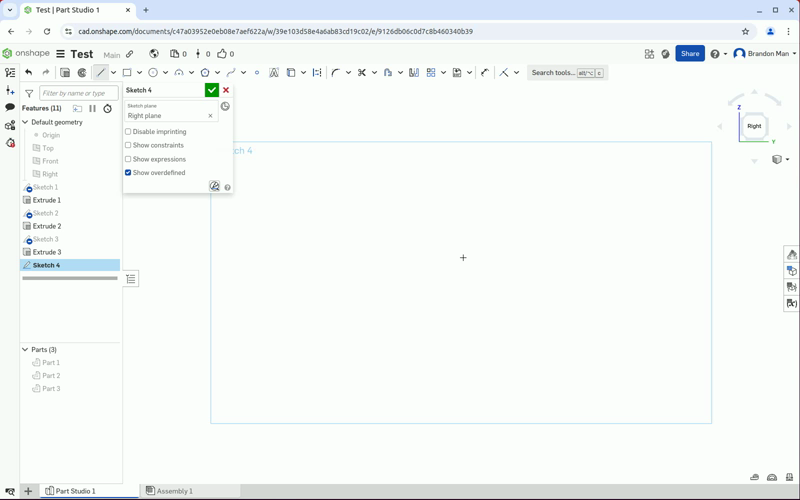
key_up(shift)
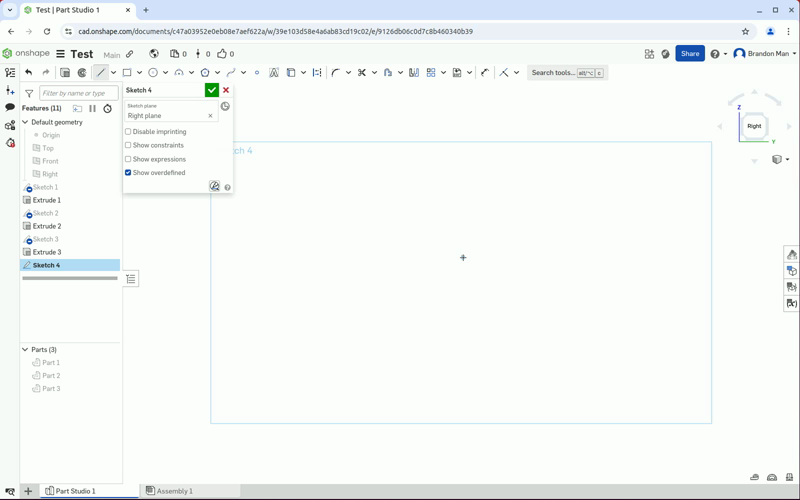
key_down(shift)
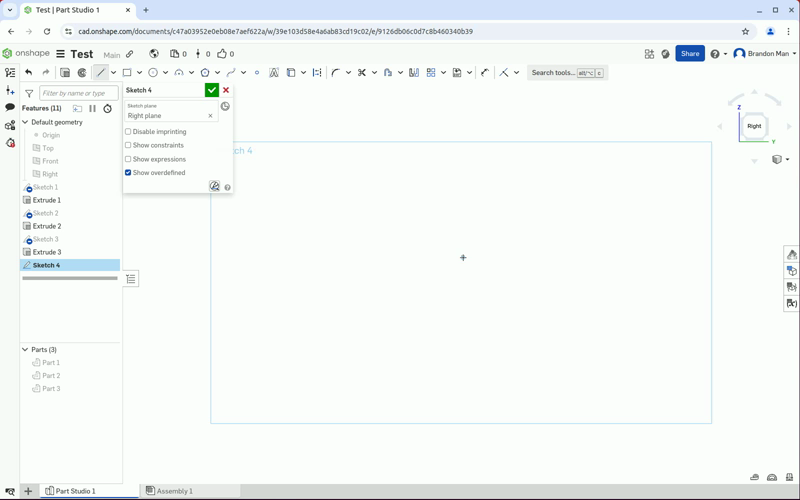
mouse_move(493, 257)
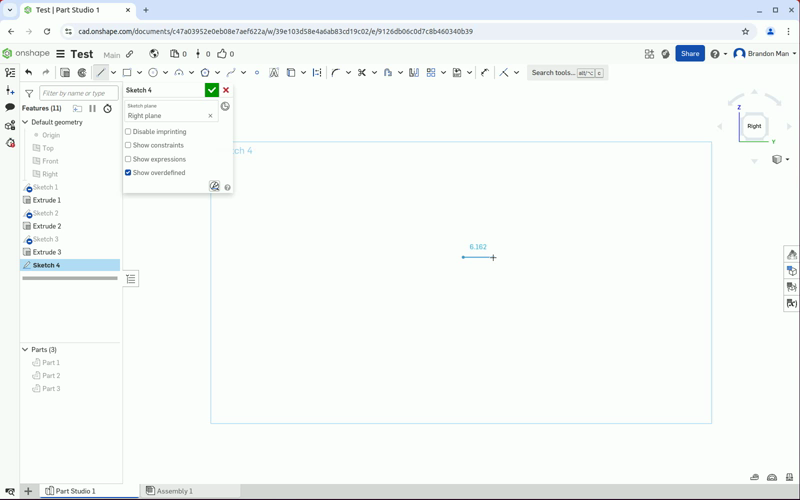
mouse_move(463, 257)
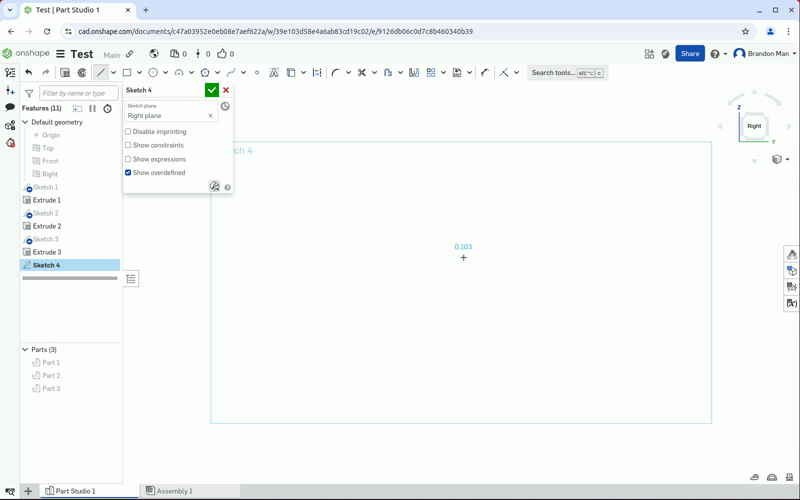
scroll(6)
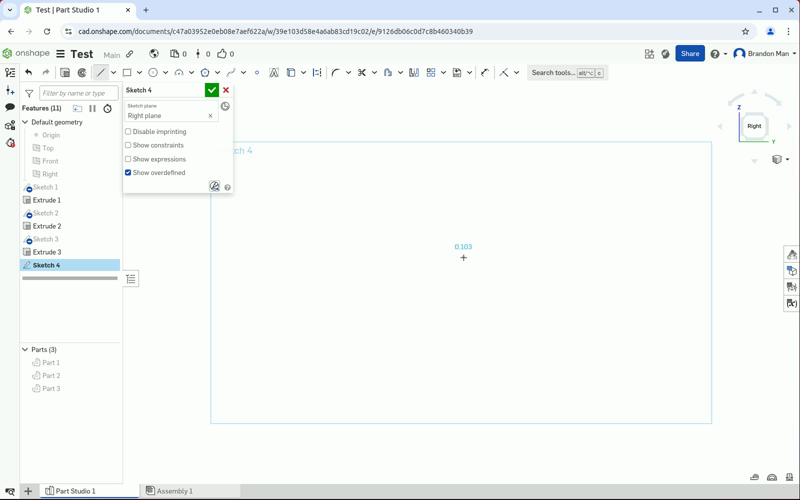
scroll(6)
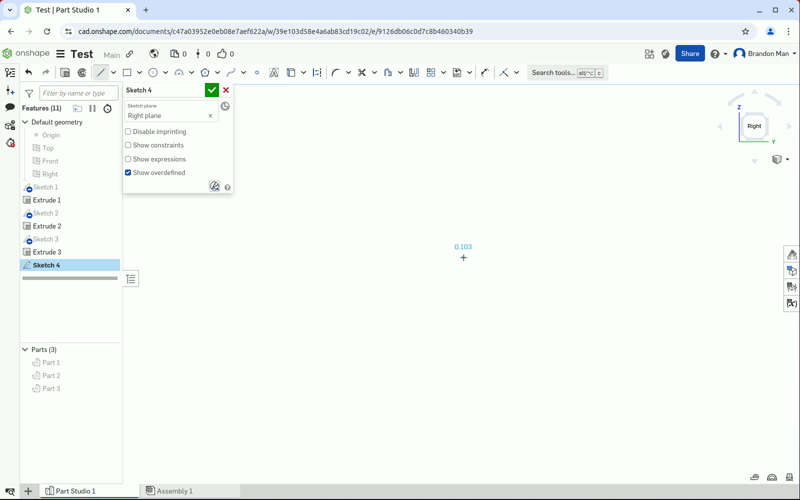
scroll(6)
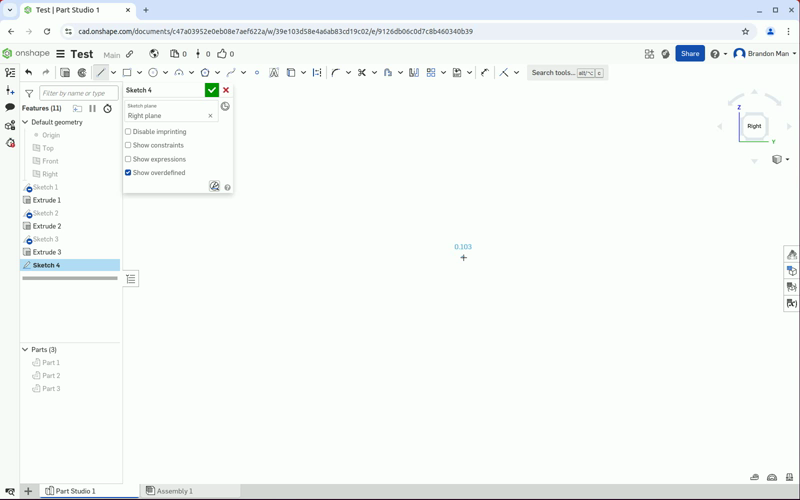
scroll(6)
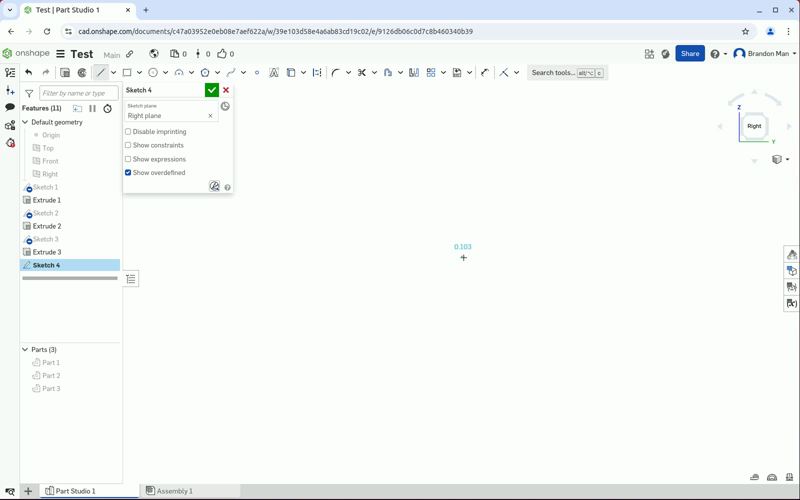
scroll(6)
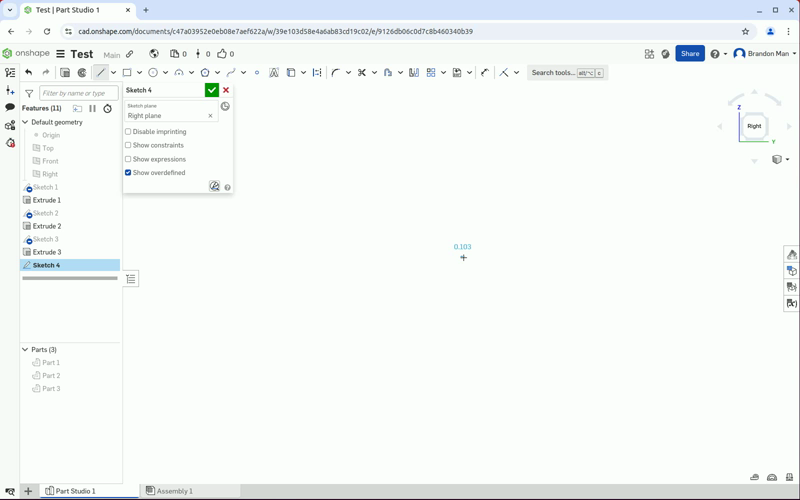
scroll(6)
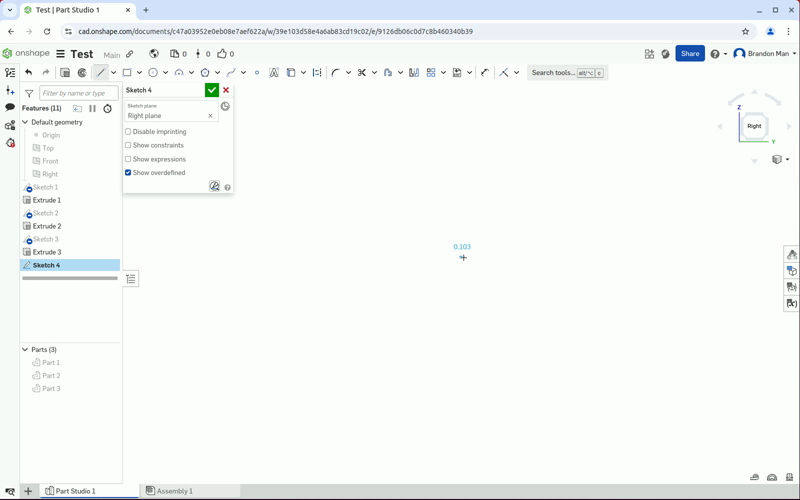
scroll(6)
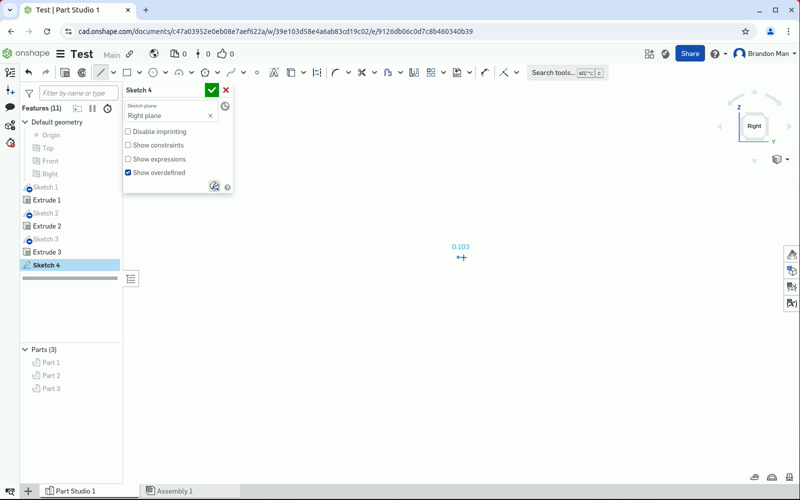
click(463, 257)
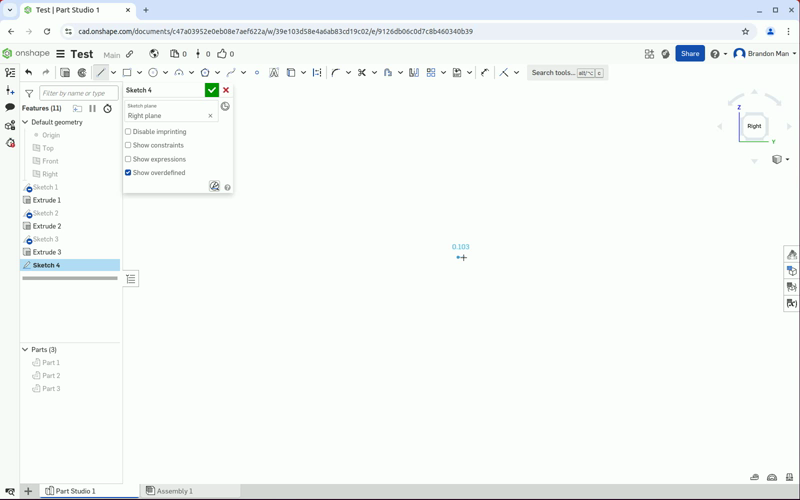
scroll(-6)
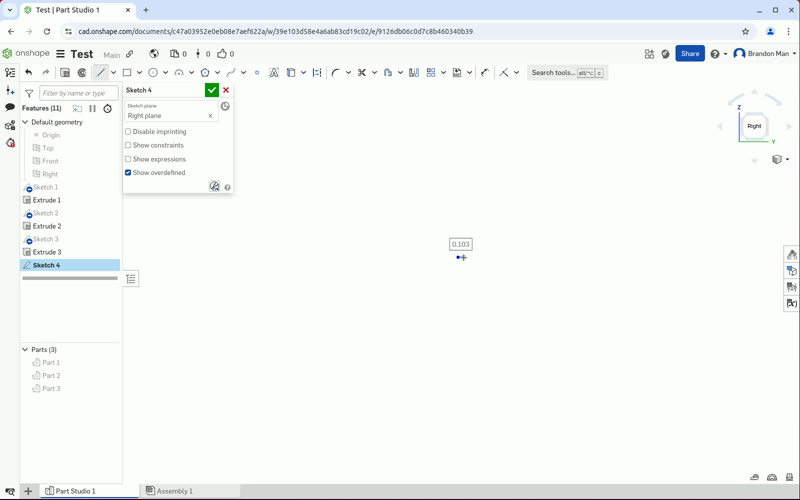
scroll(-6)
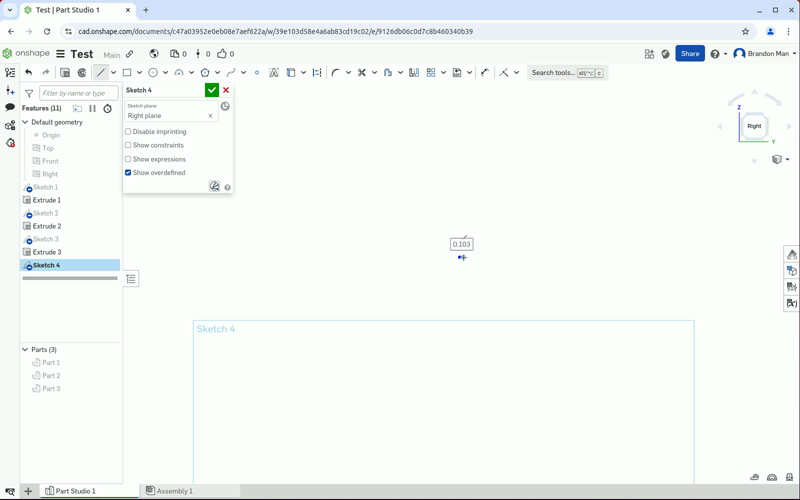
scroll(-6)
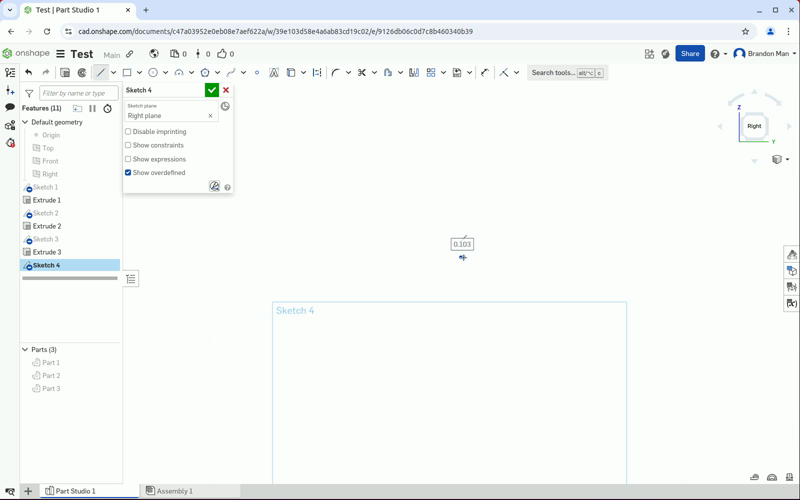
scroll(-6)
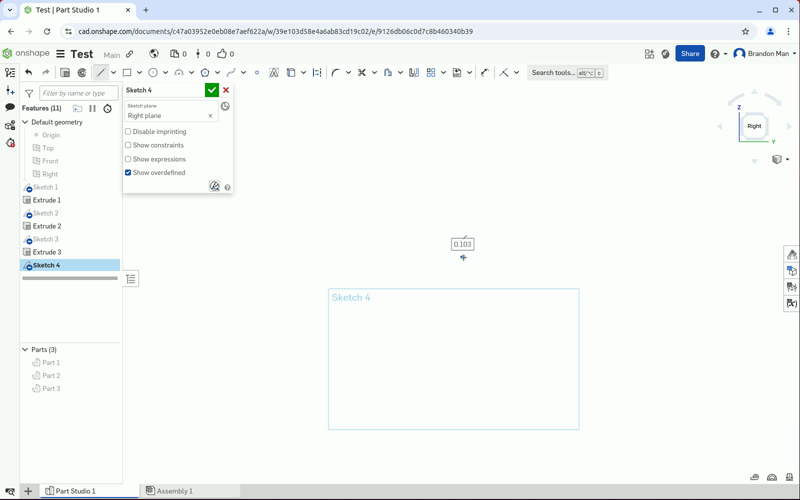
scroll(-6)
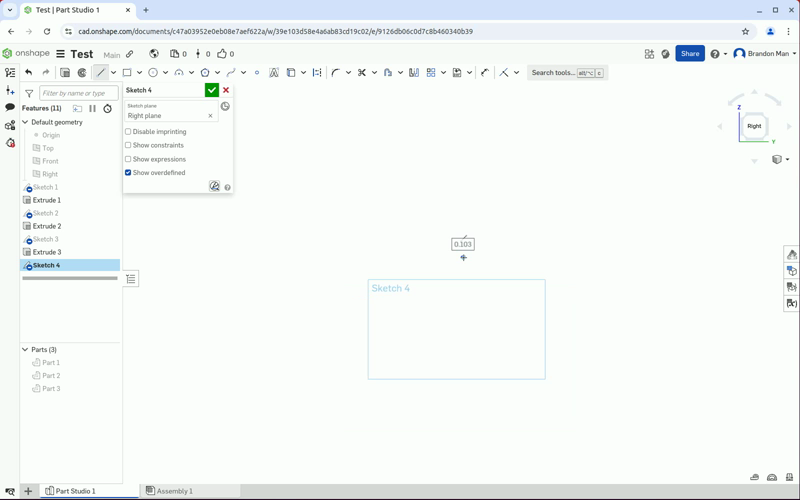
scroll(-6)
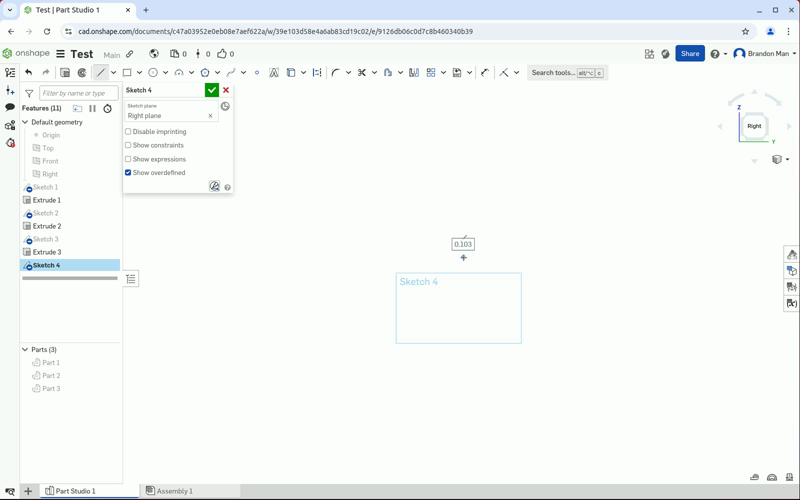
scroll(-6)
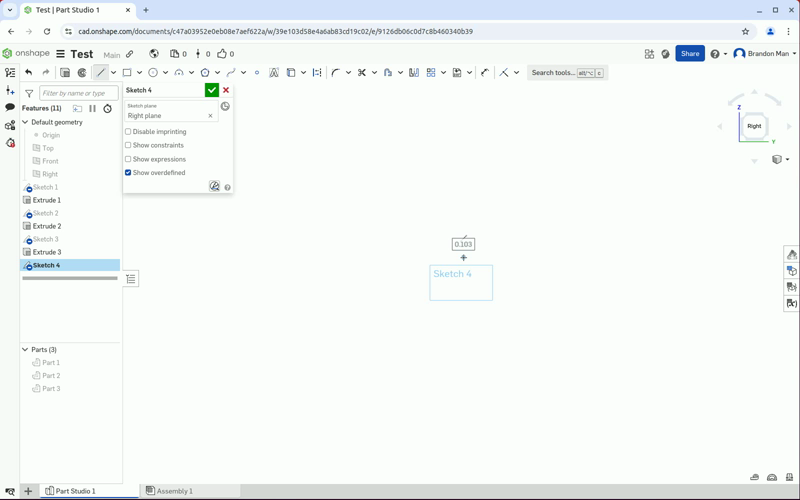
key_up(shift)
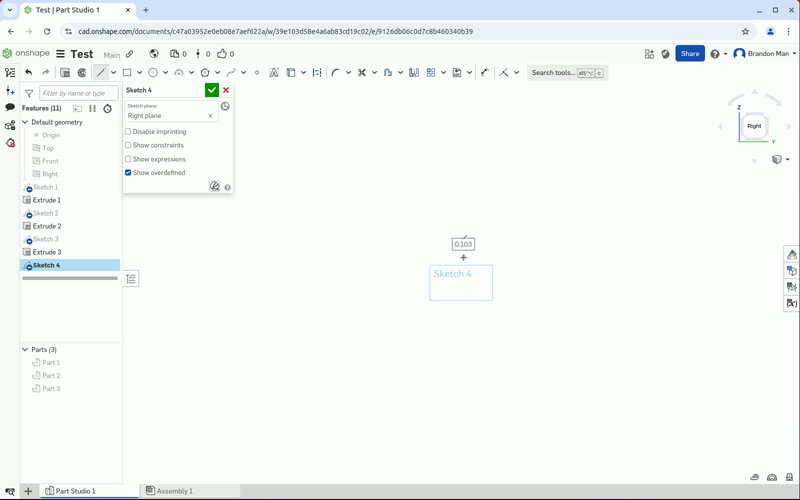
key_down(shift)
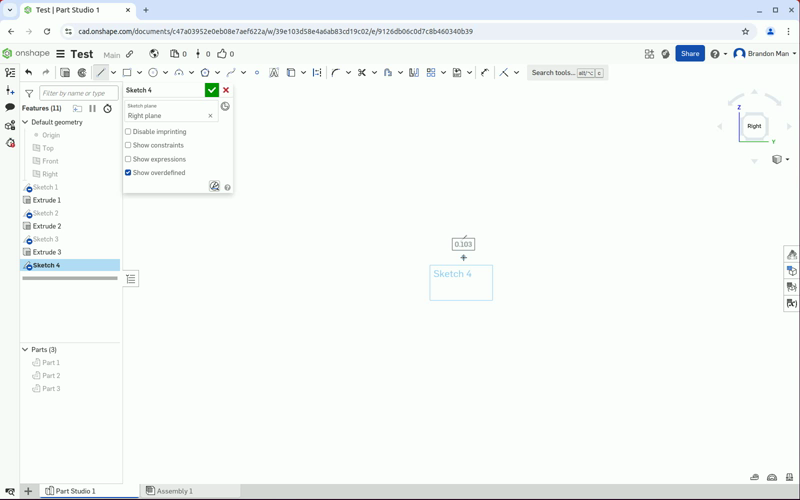
mouse_move(493, 257)
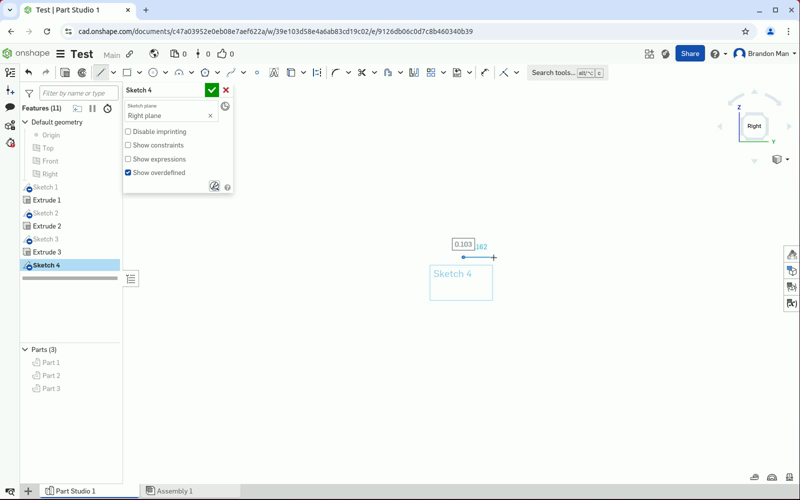
mouse_move(463, 252)
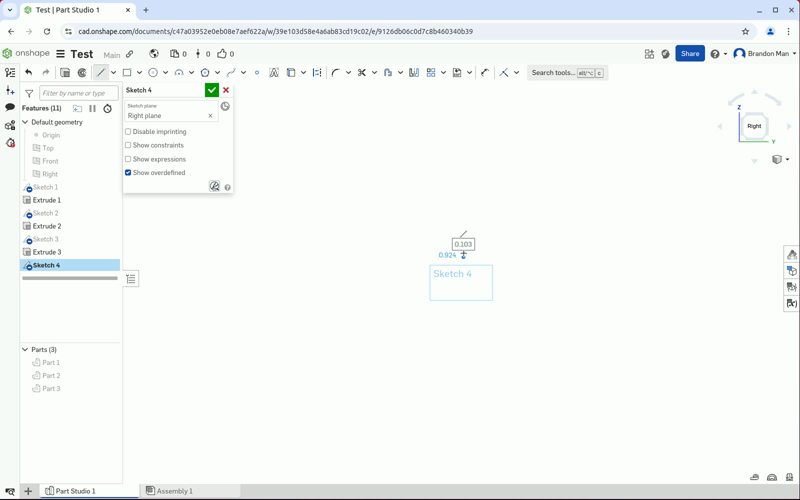
scroll(6)
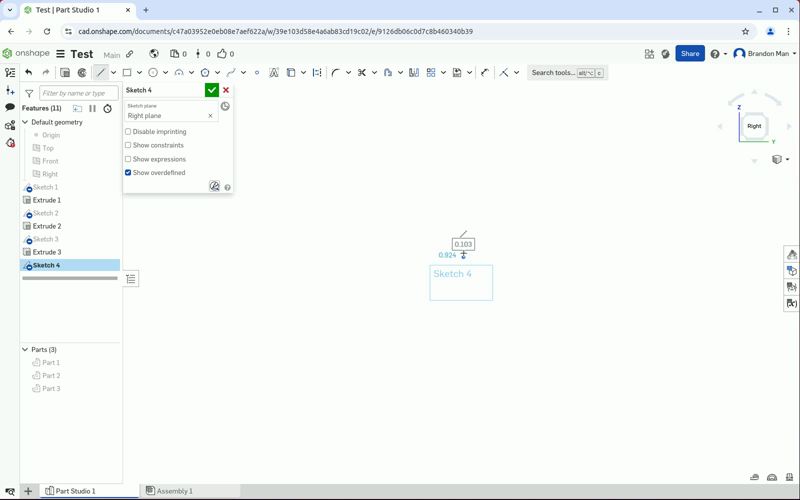
scroll(6)
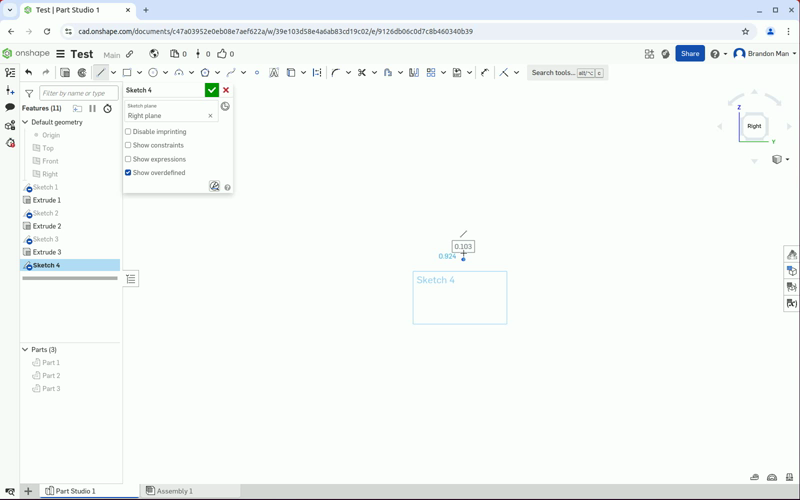
scroll(6)
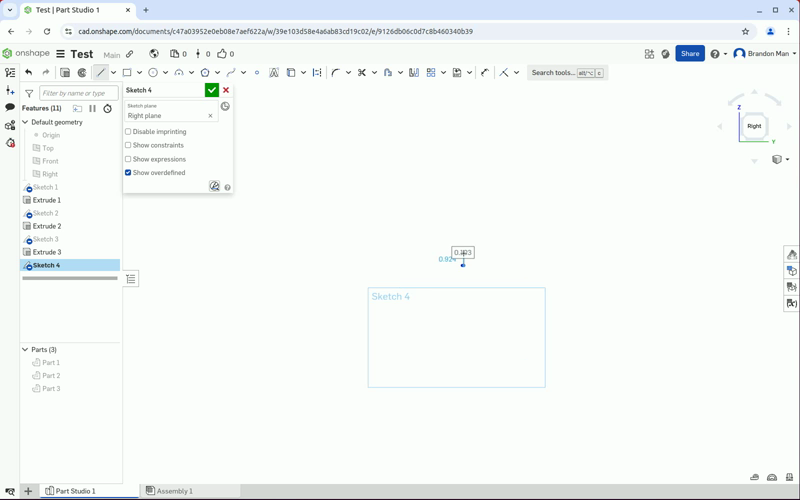
scroll(6)
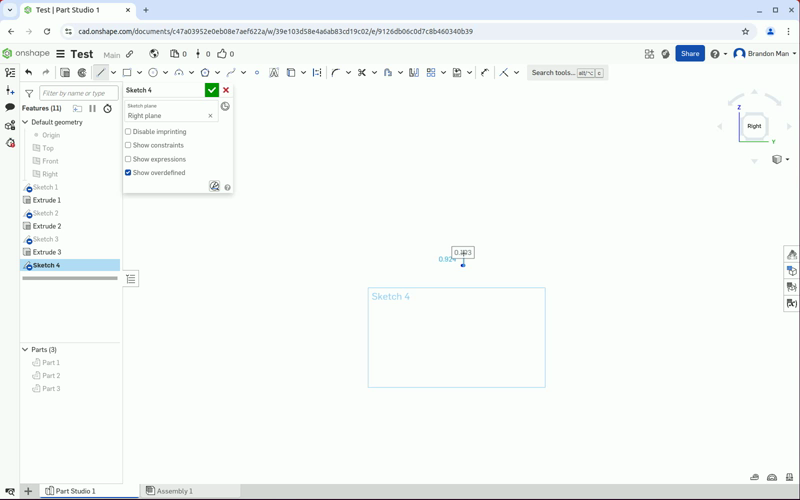
scroll(6)
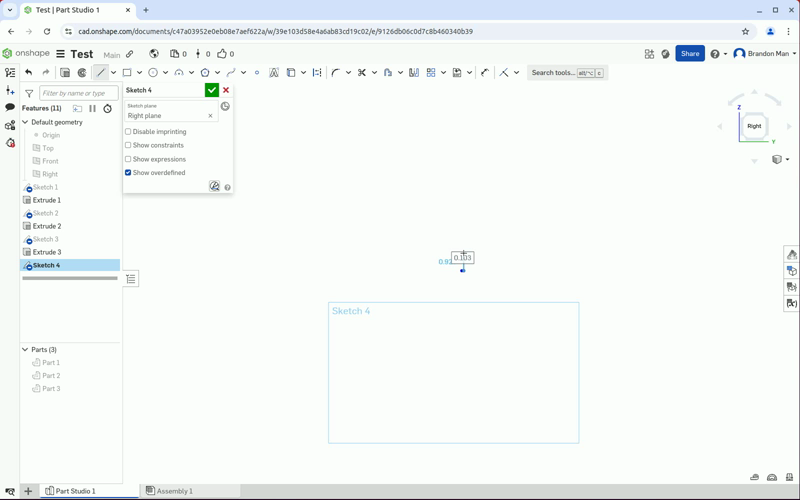
scroll(6)
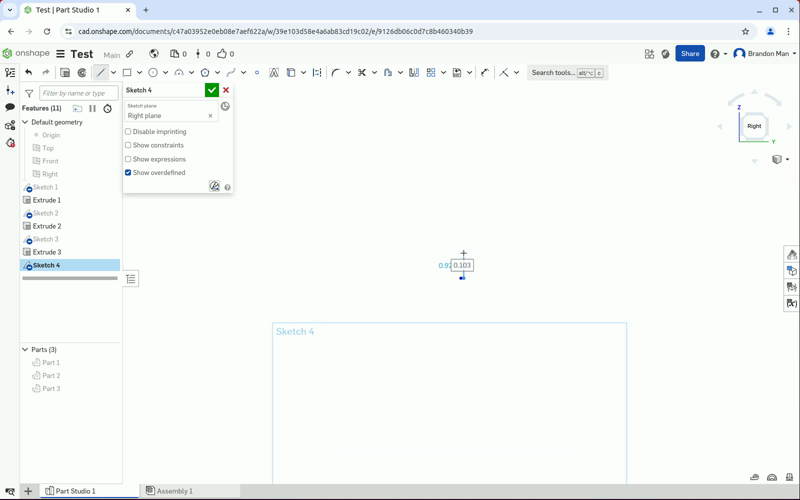
scroll(6)
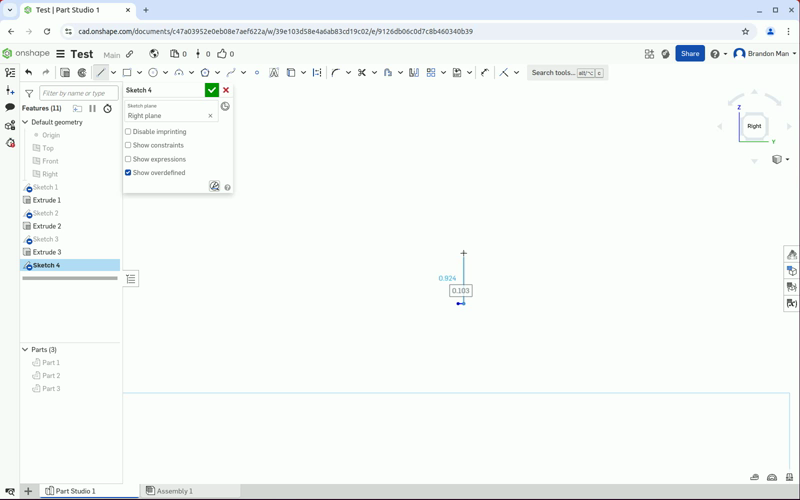
click(463, 252)
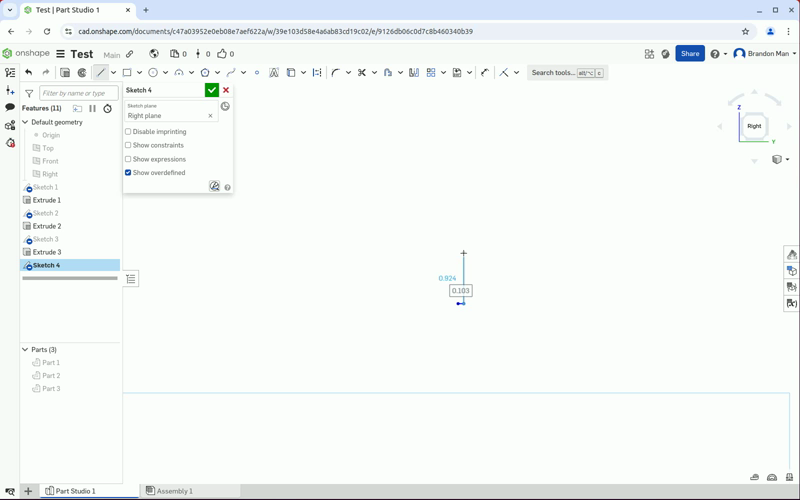
scroll(-6)
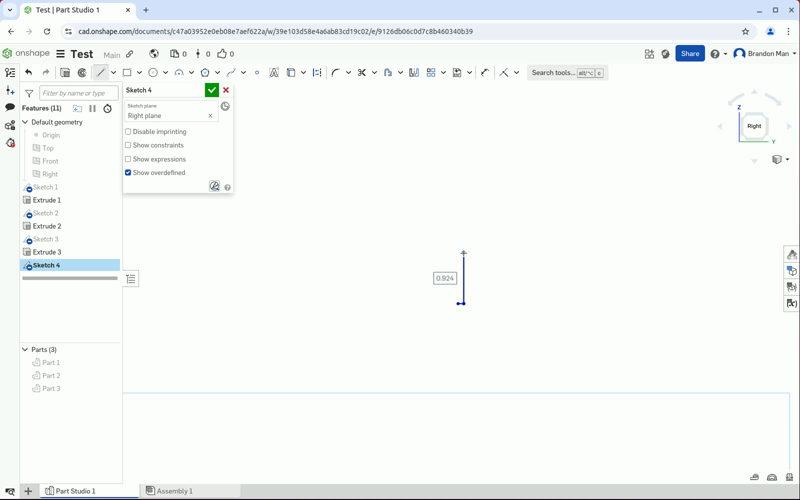
scroll(-6)
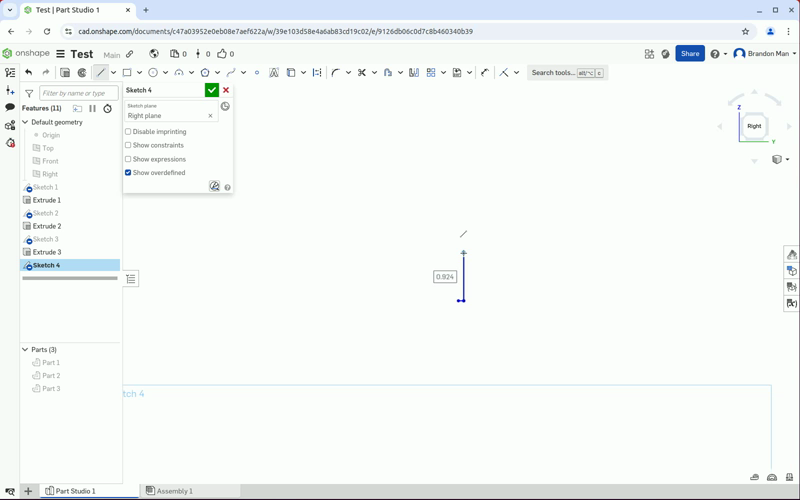
scroll(-6)
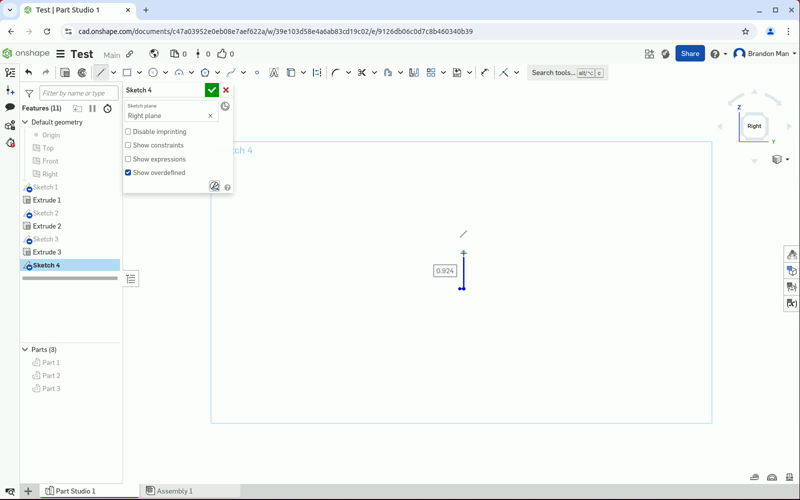
scroll(-6)
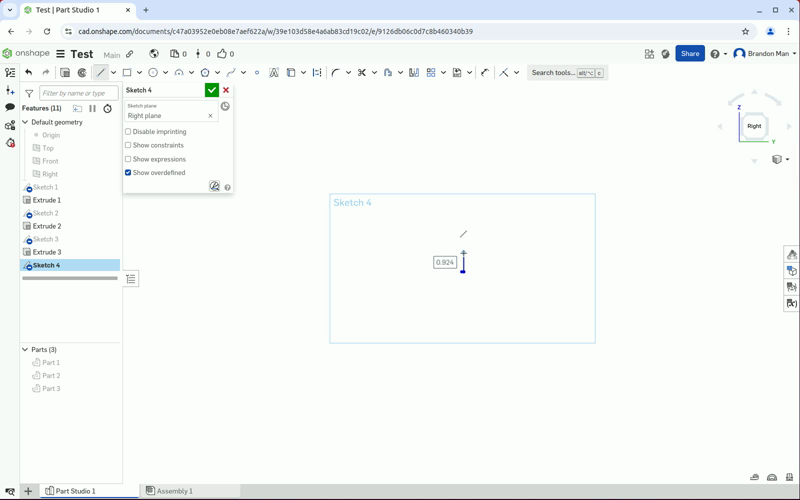
scroll(-6)
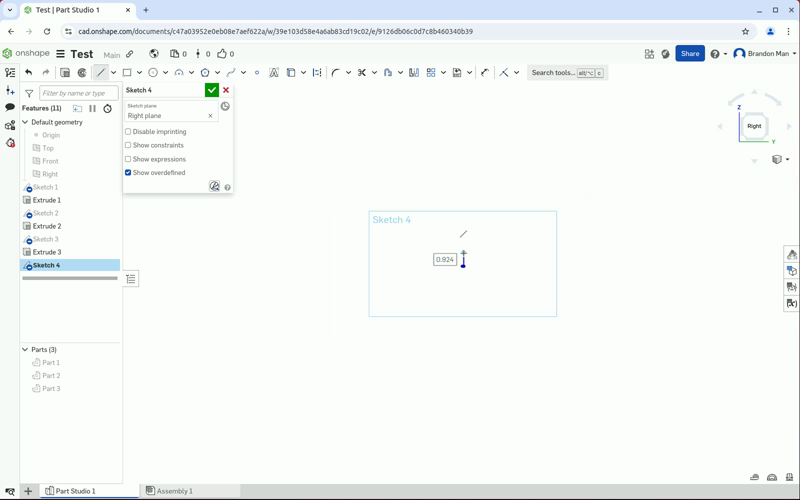
scroll(-6)
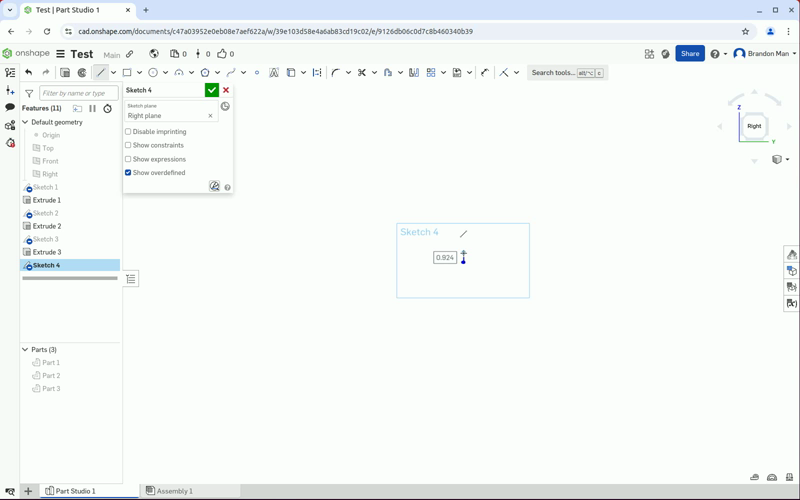
scroll(-6)
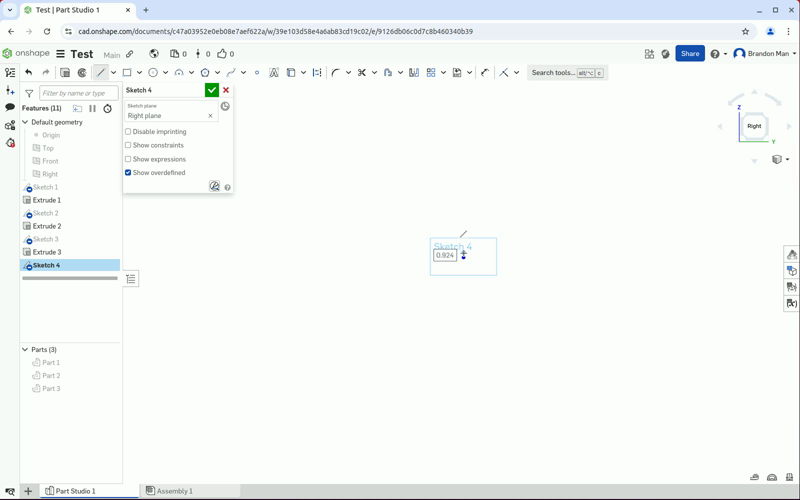
key_up(shift)
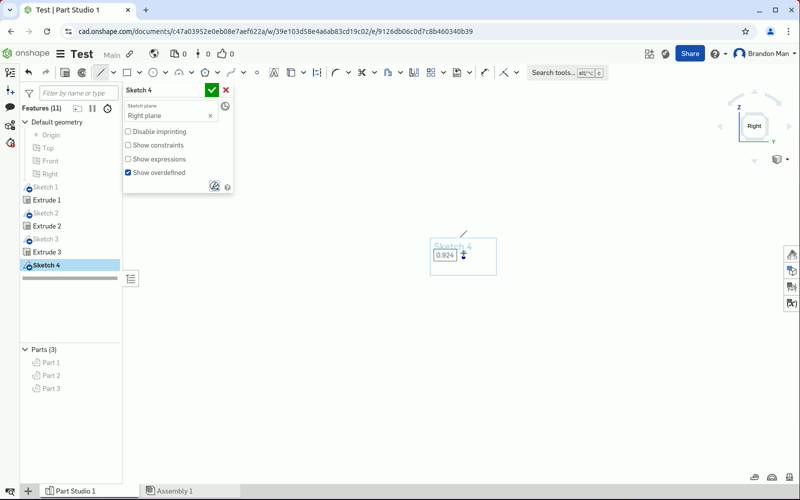
key_down(shift)
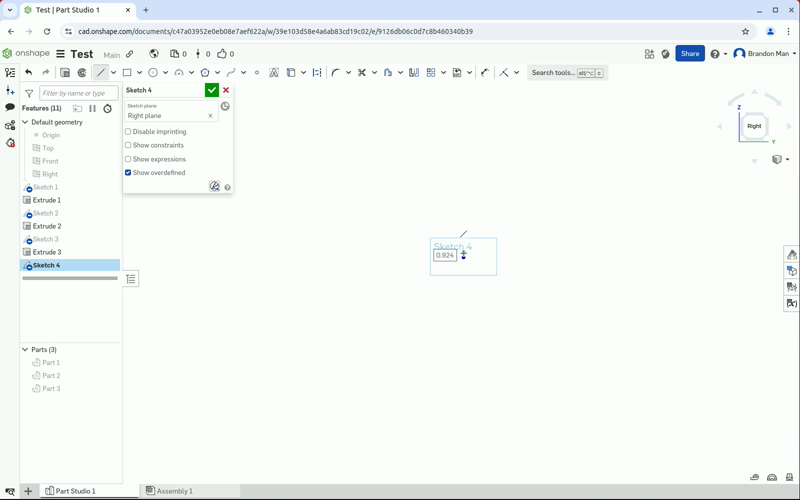
mouse_move(493, 252)
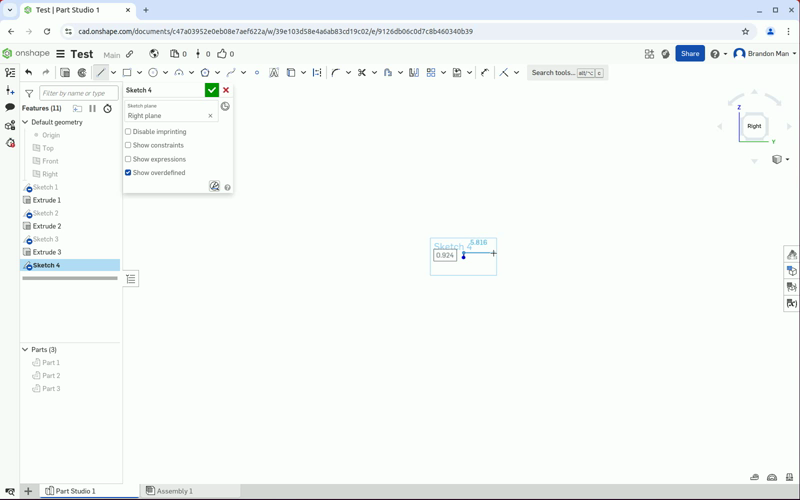
mouse_move(463, 252)
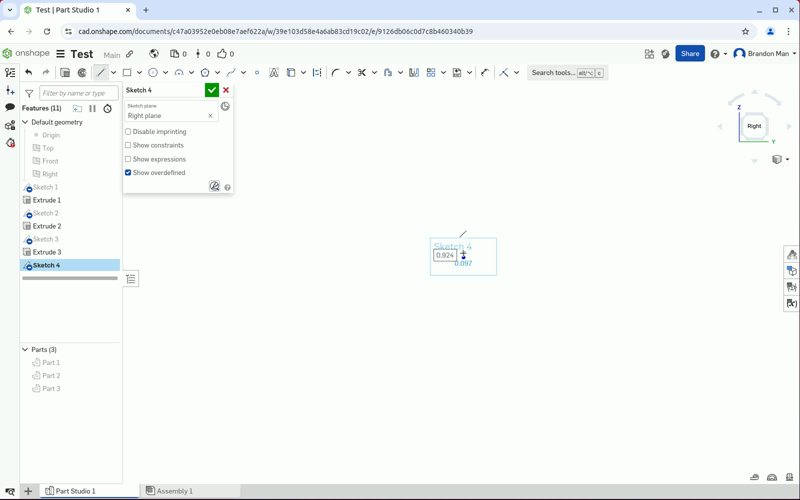
scroll(6)
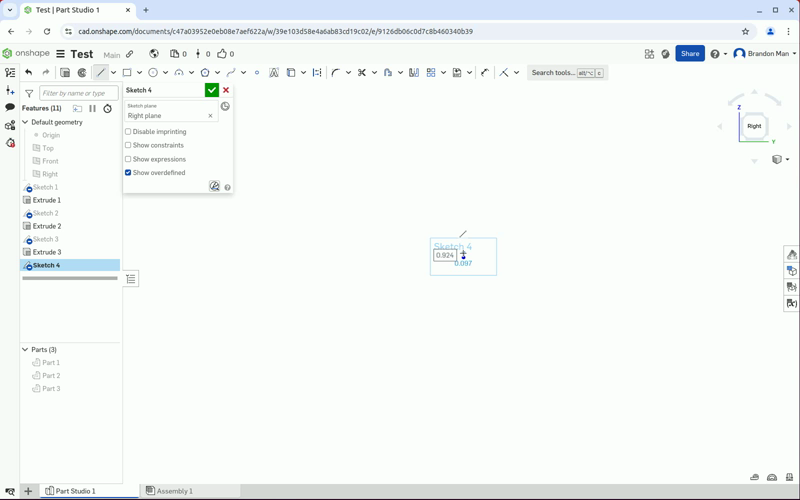
scroll(6)
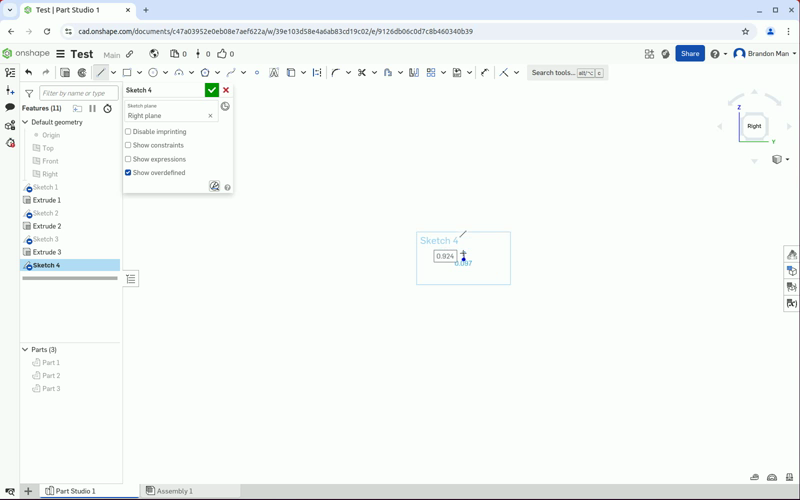
scroll(6)
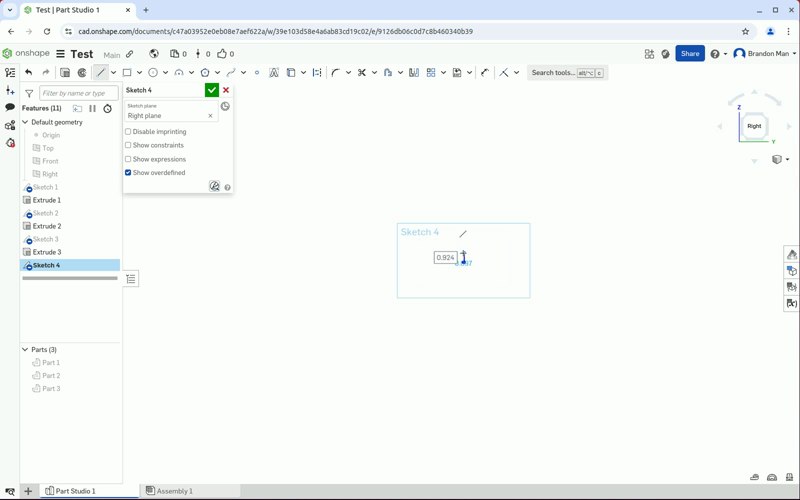
scroll(6)
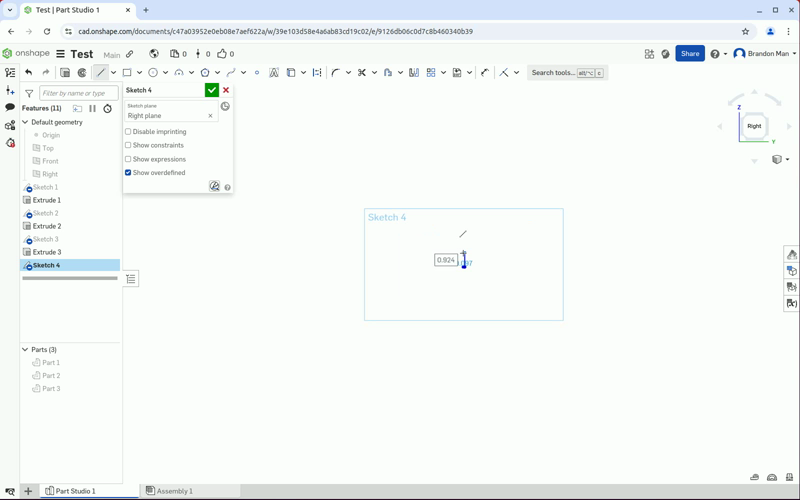
scroll(6)
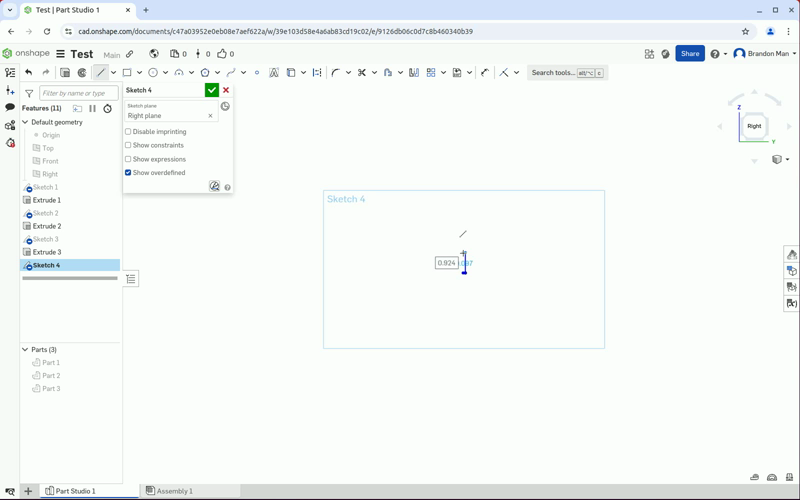
scroll(6)
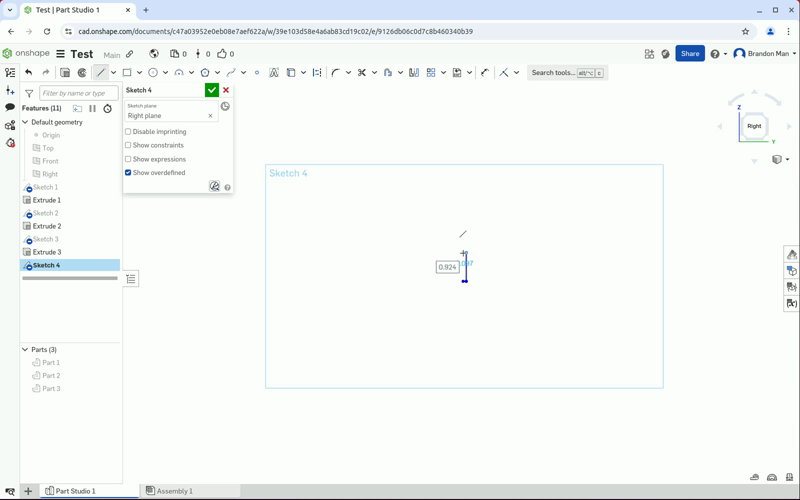
scroll(6)
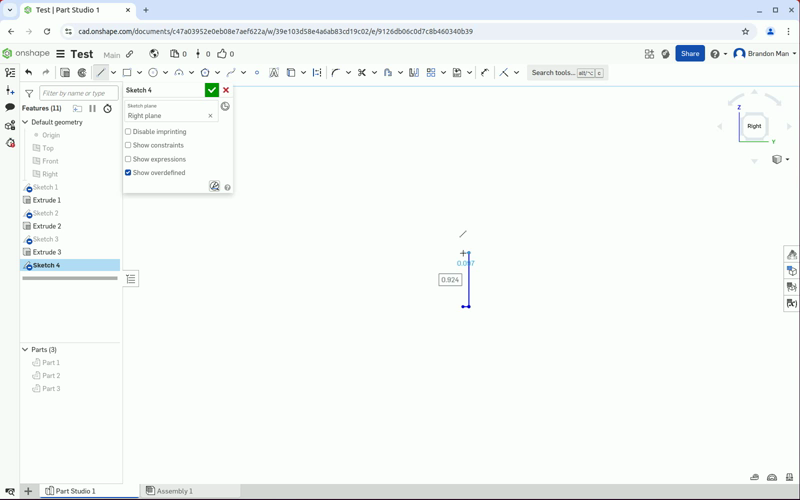
click(463, 252)
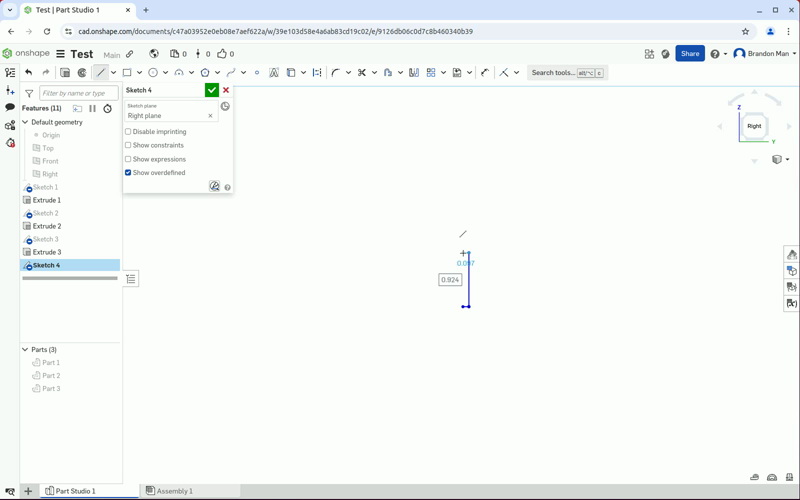
scroll(-6)
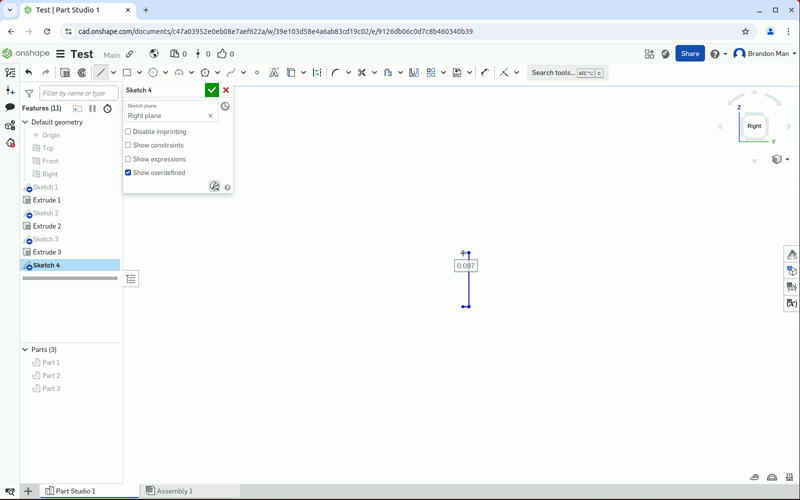
scroll(-6)
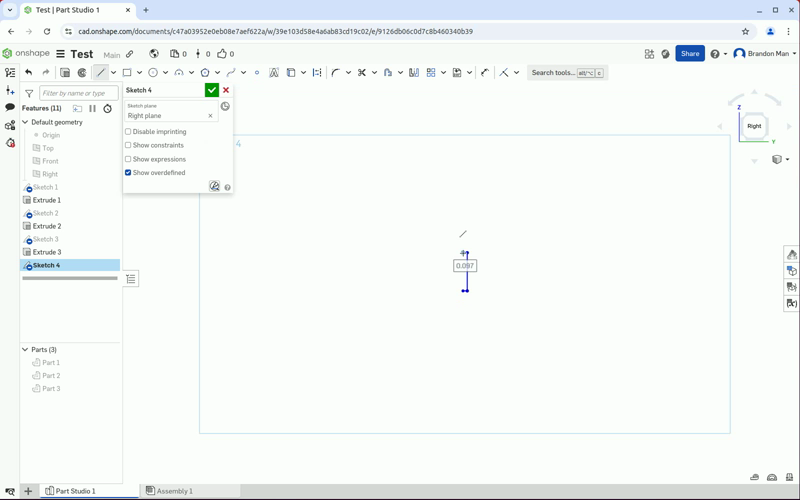
scroll(-6)
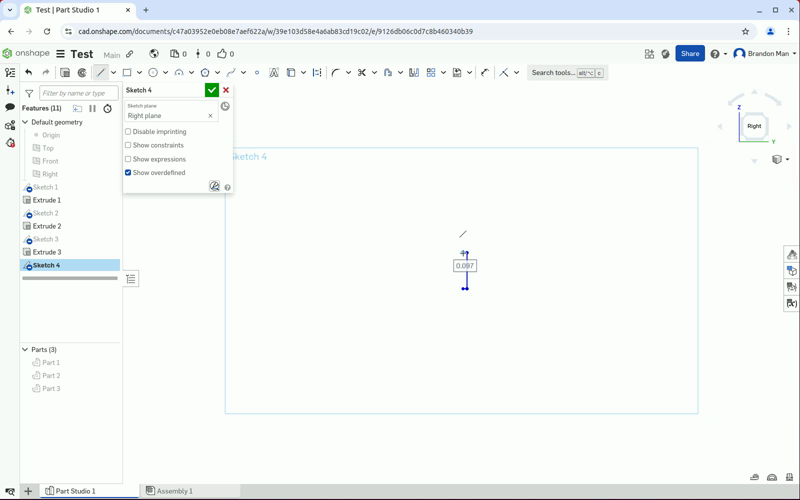
scroll(-6)
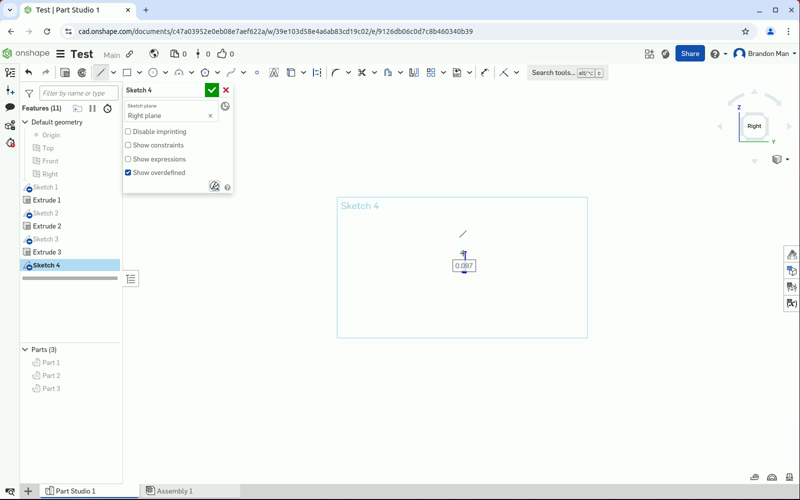
scroll(-6)
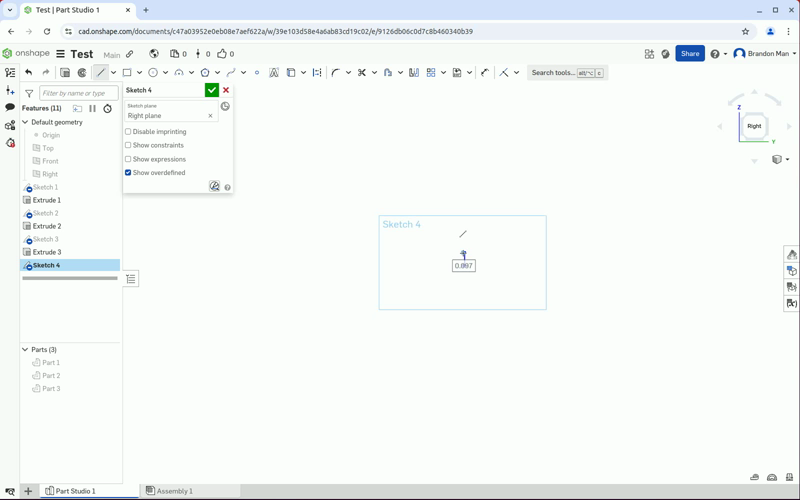
scroll(-6)
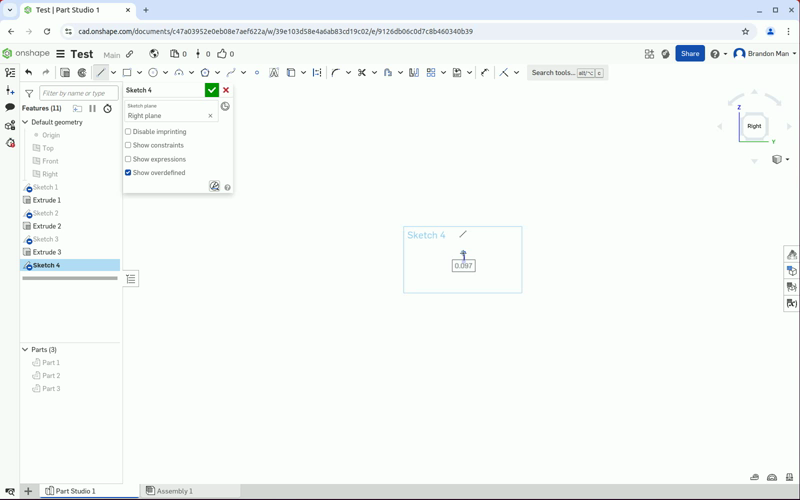
scroll(-6)
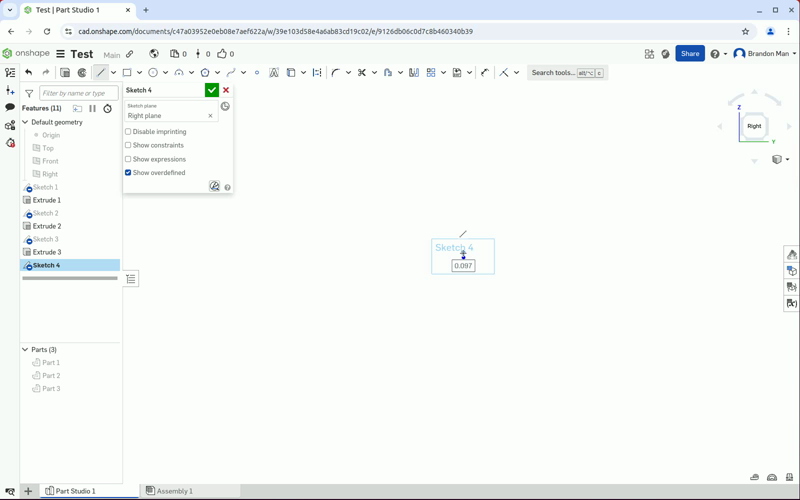
key_up(shift)
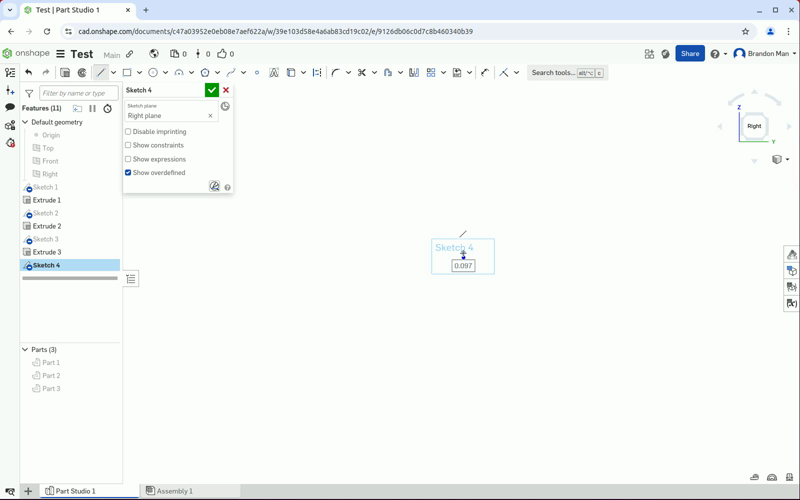
mouse_move(493, 252)
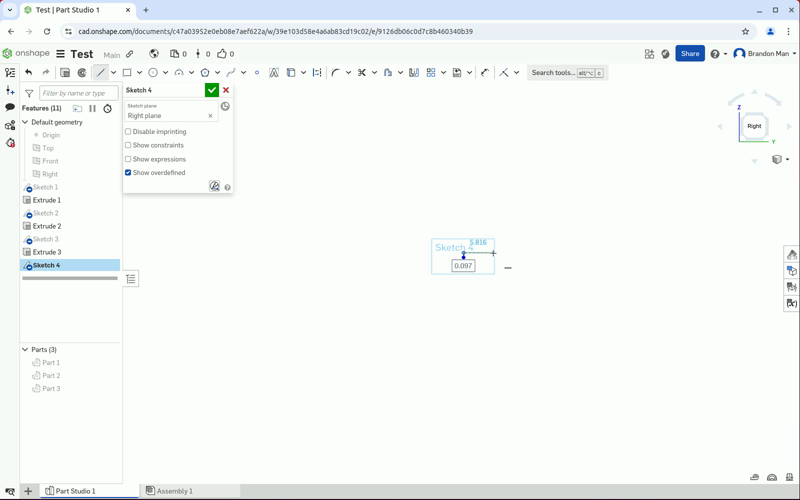
key_down(shift)
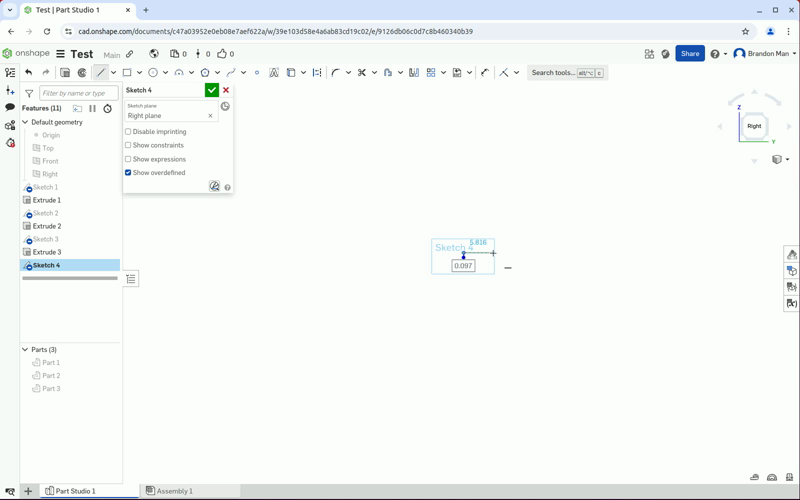
mouse_move(463, 257)
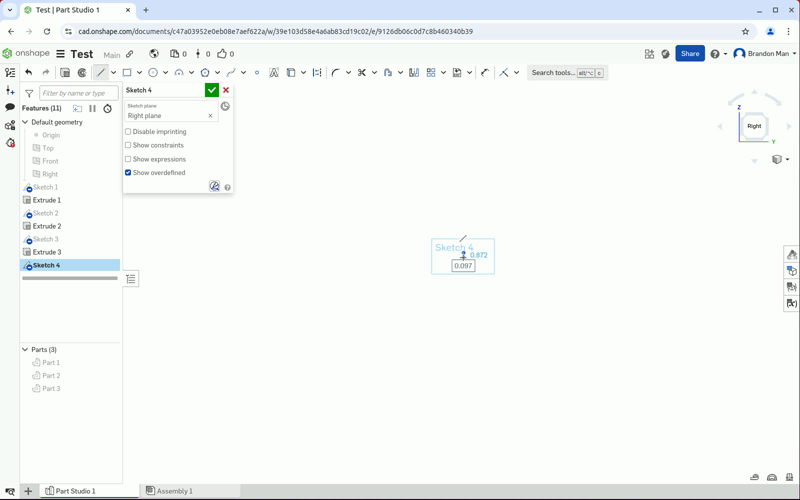
scroll(6)
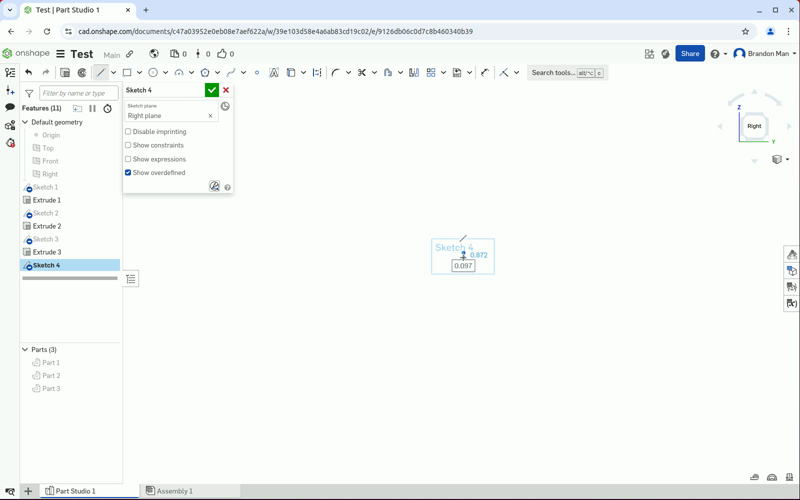
scroll(6)
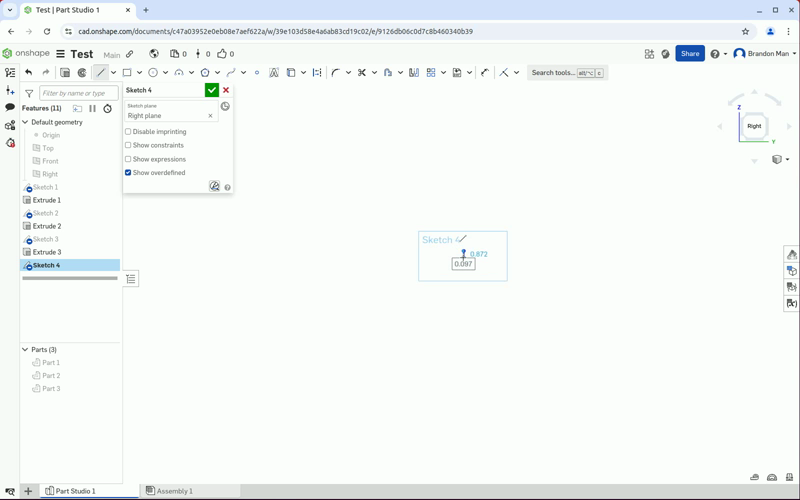
scroll(6)
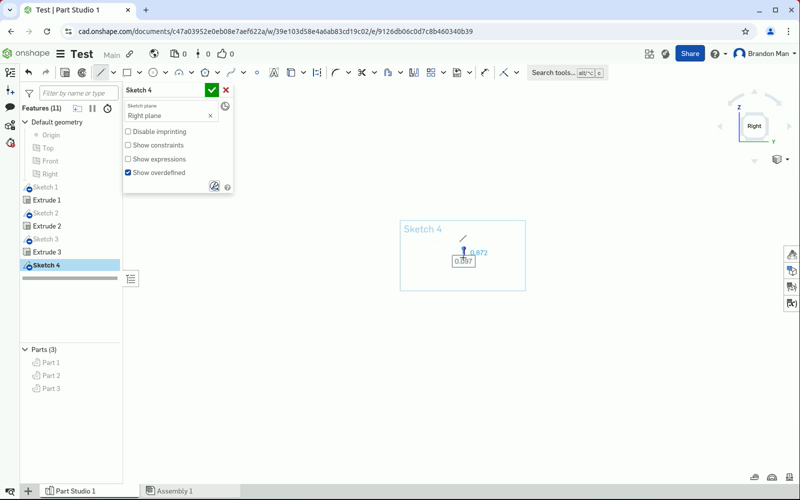
scroll(6)
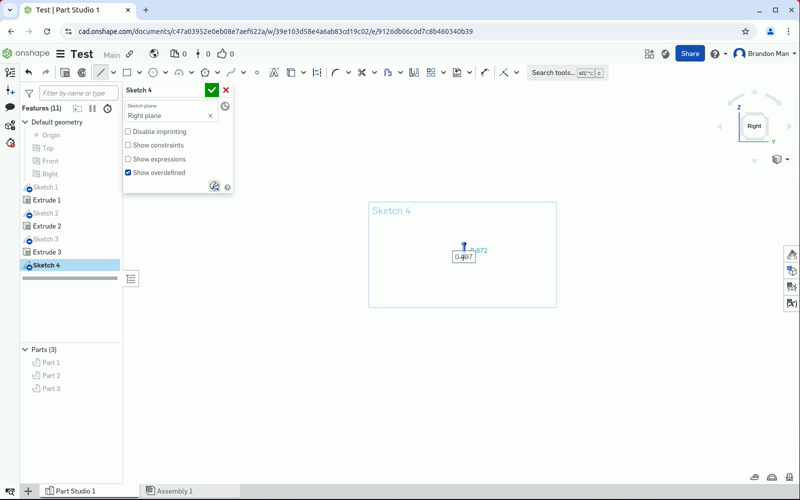
scroll(6)
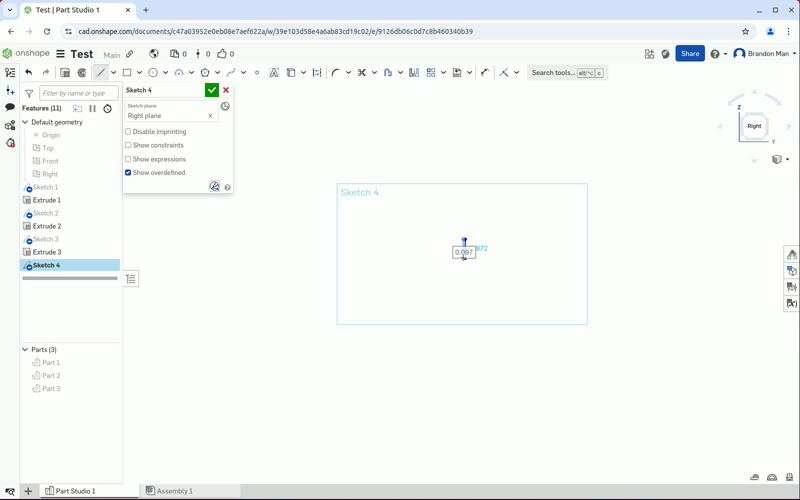
scroll(6)
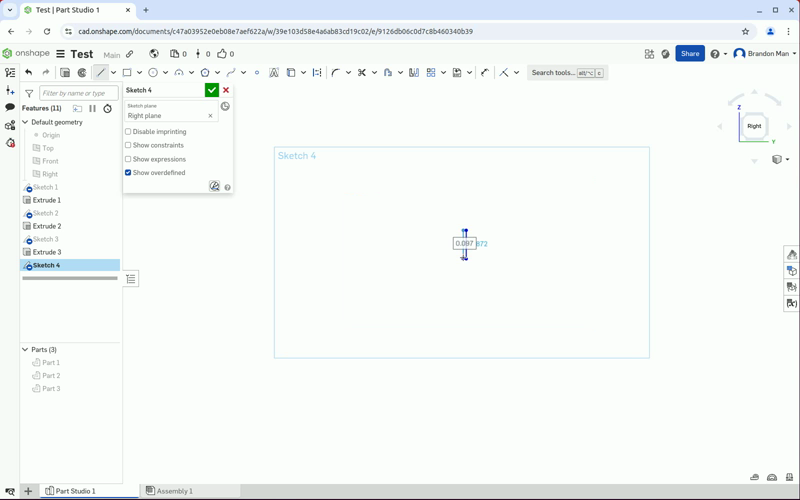
scroll(6)
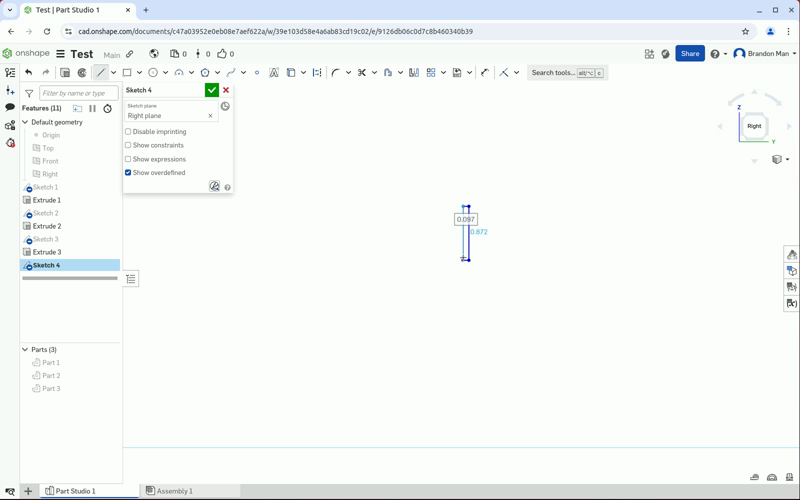
key_up(shift)
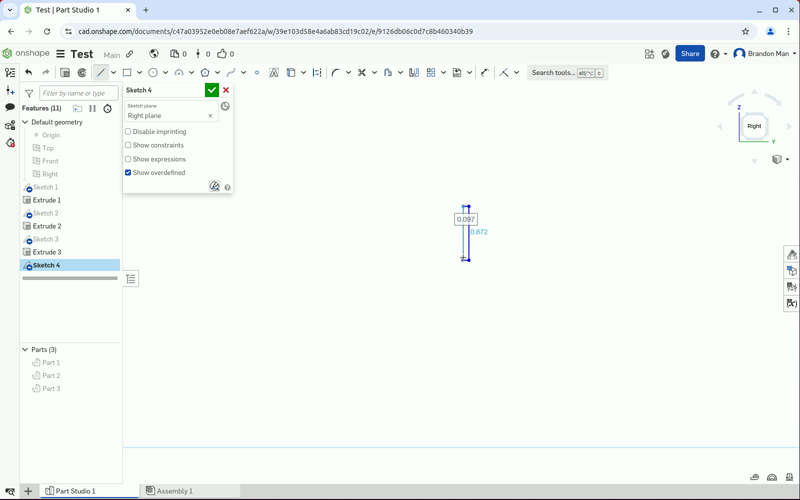
click(463, 257)
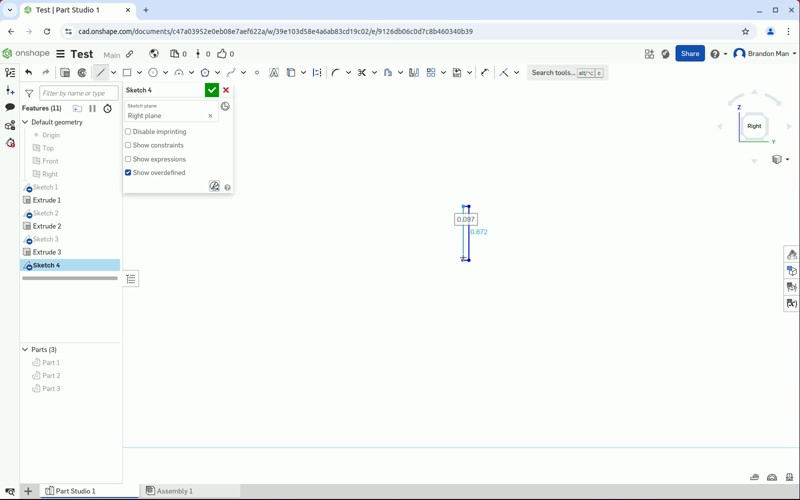
scroll(-6)
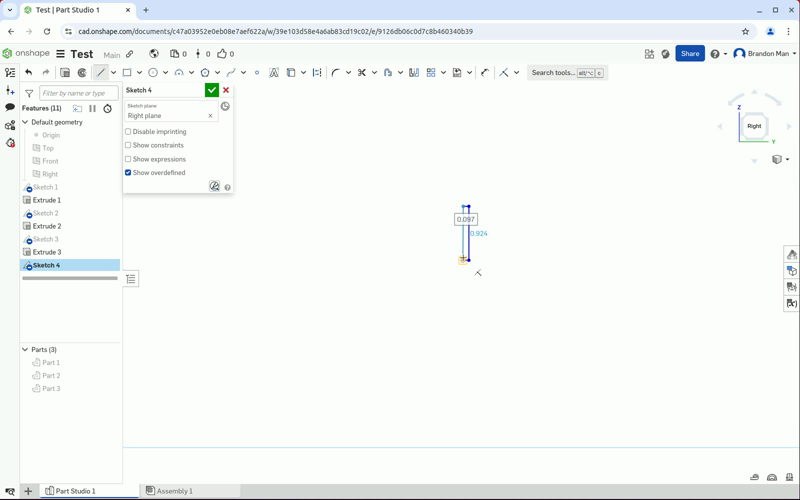
scroll(-6)
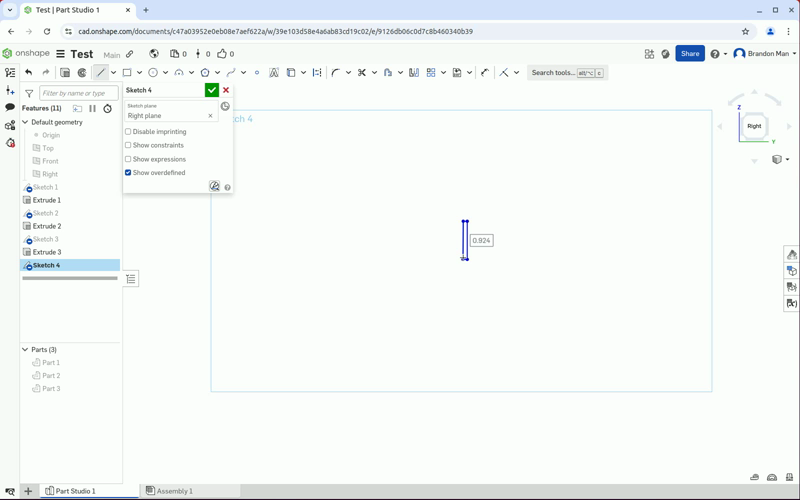
scroll(-6)
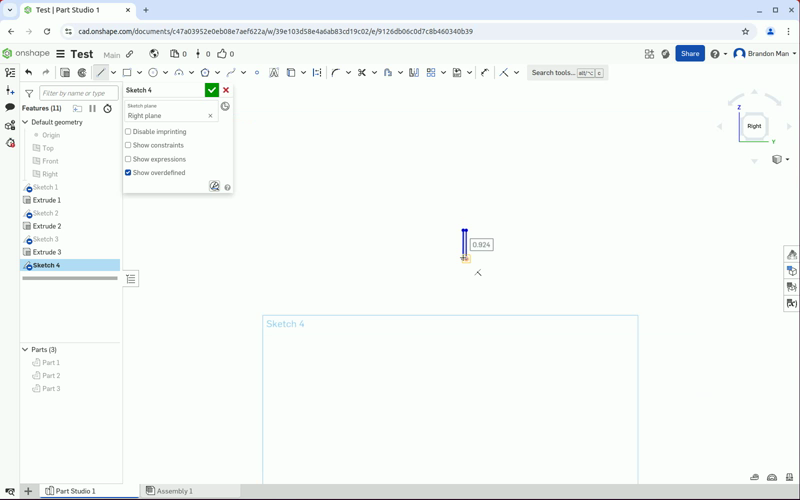
scroll(-6)
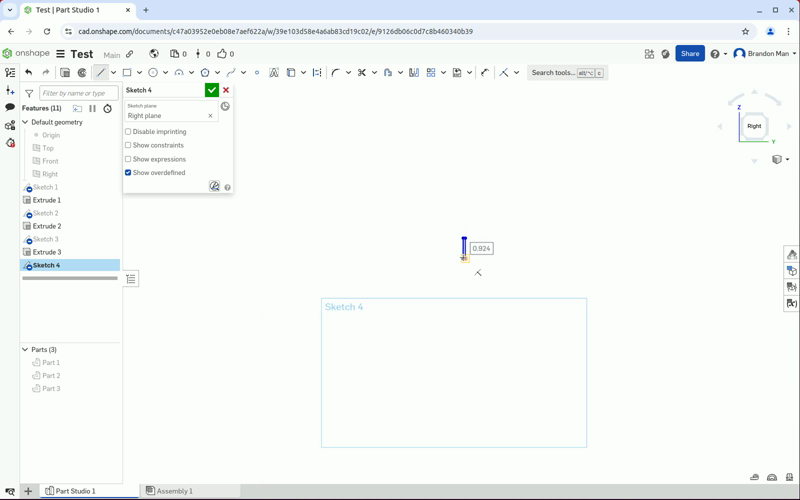
scroll(-6)
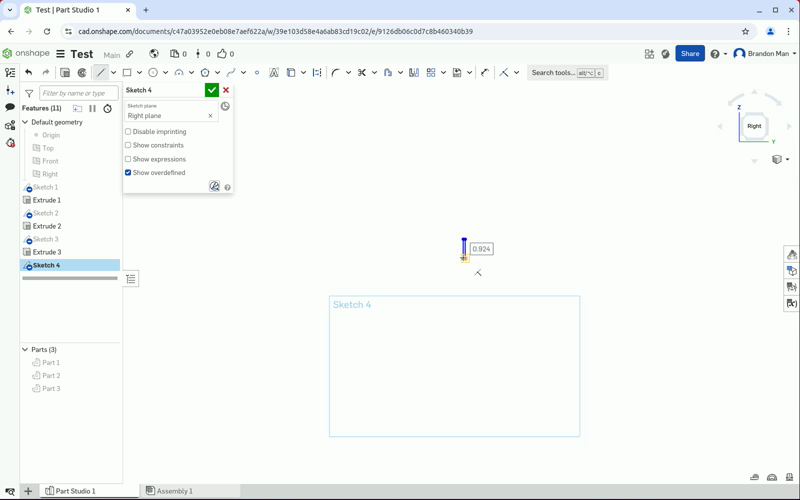
scroll(-6)
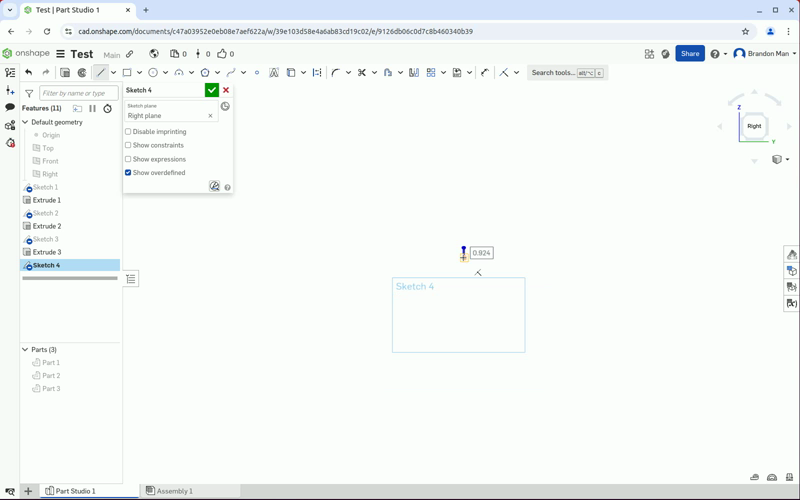
scroll(-6)
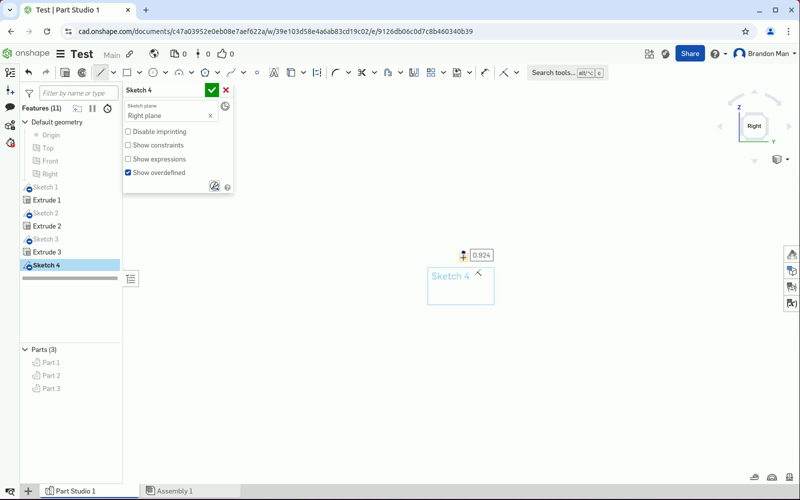
key(esc)
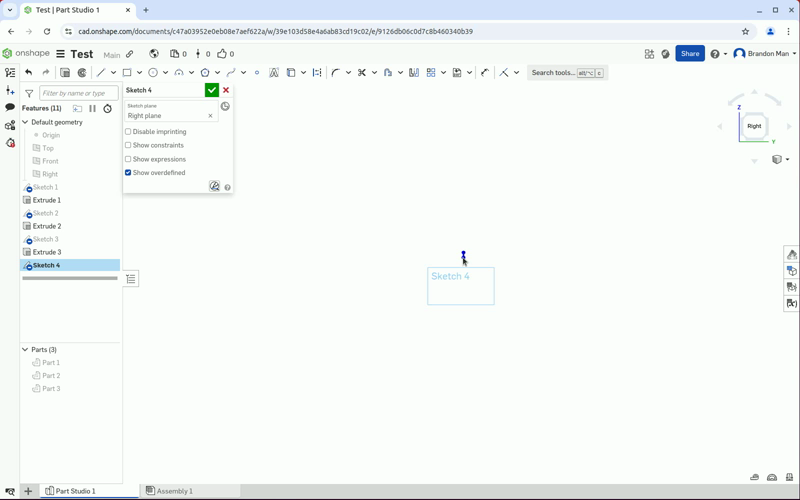
mouse_move(463, 254)
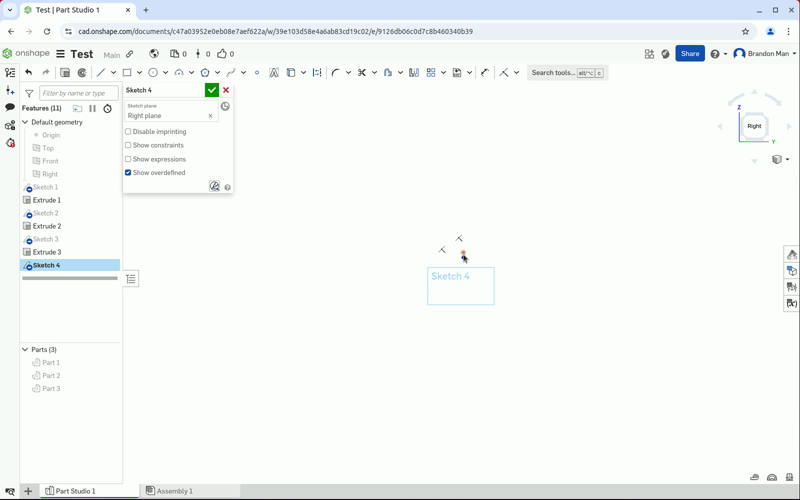
scroll(6)
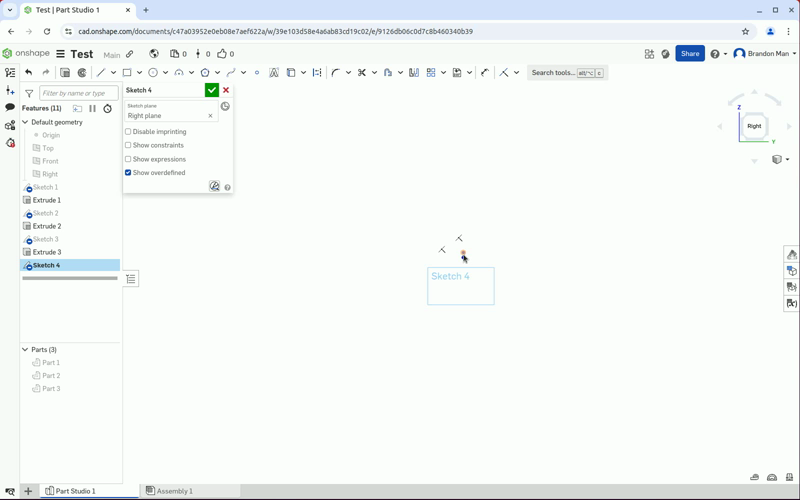
scroll(6)
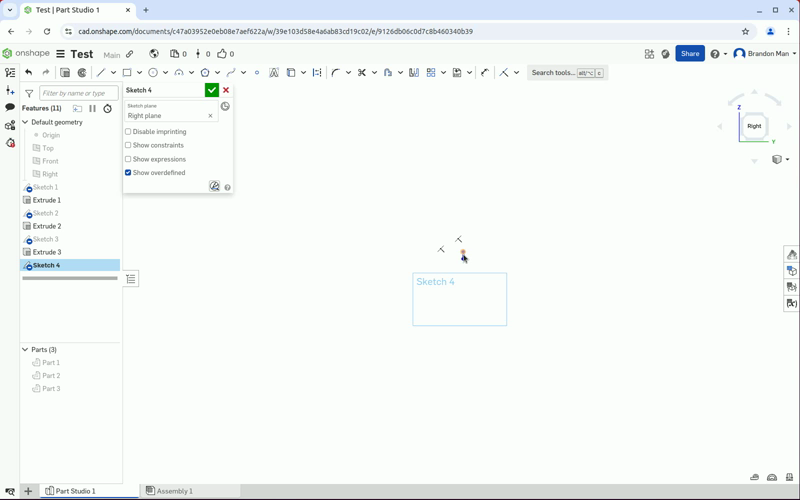
scroll(6)
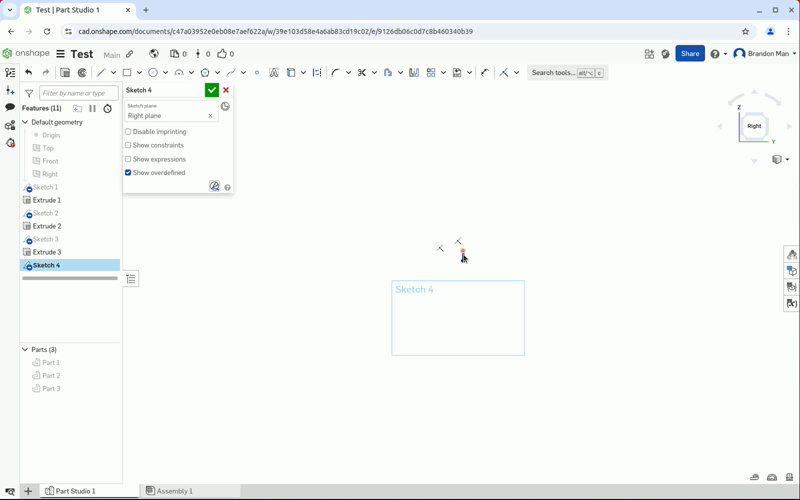
scroll(6)
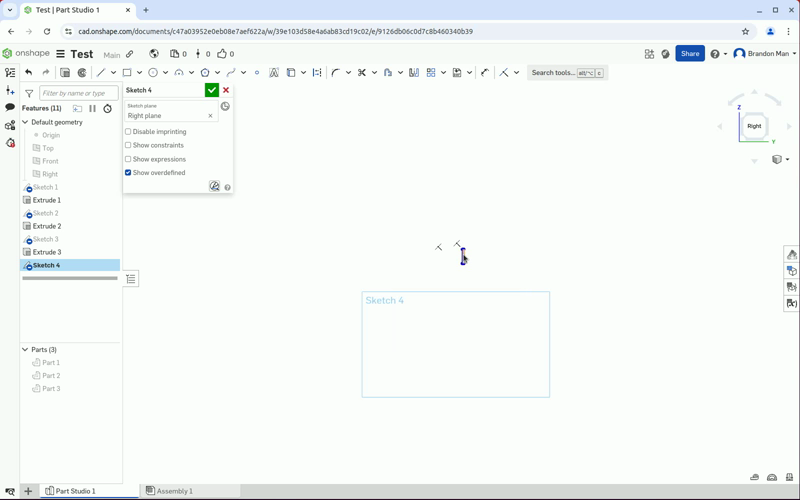
scroll(6)
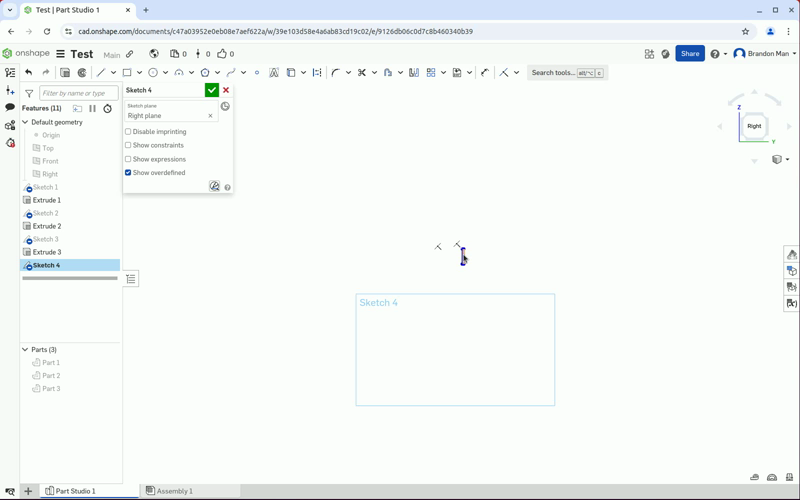
scroll(6)
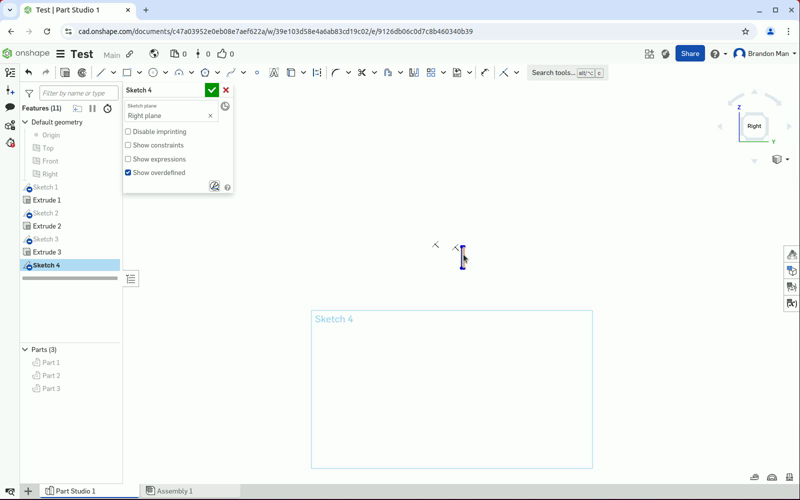
scroll(6)
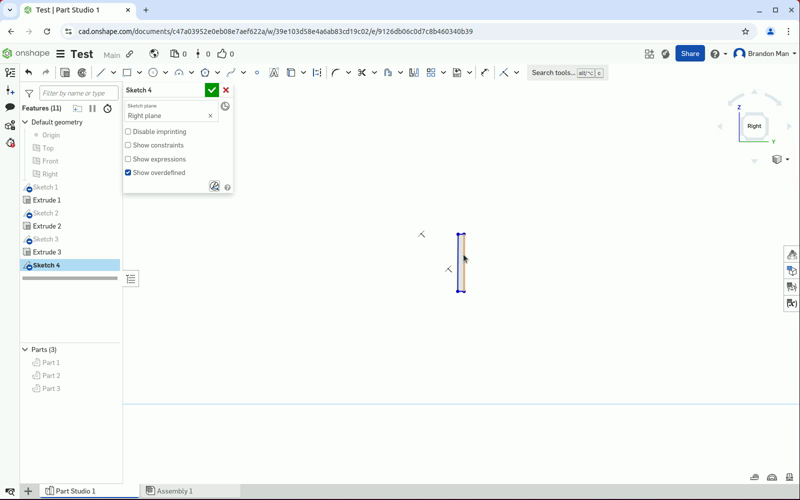
click(463, 254)
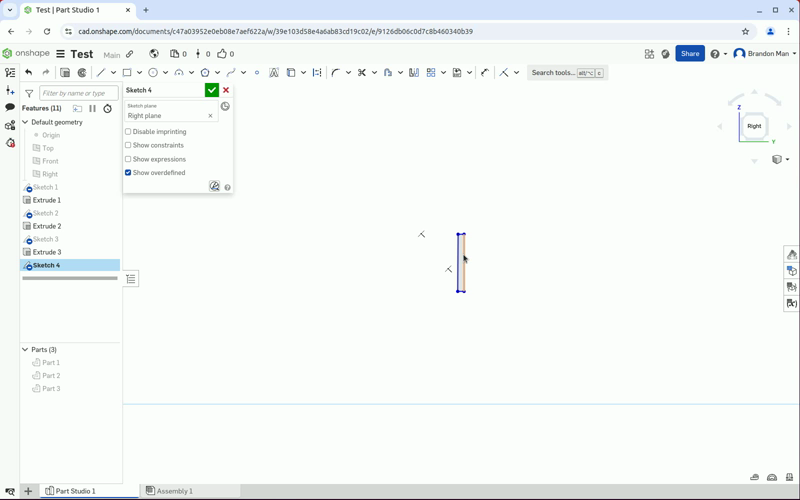
scroll(-6)
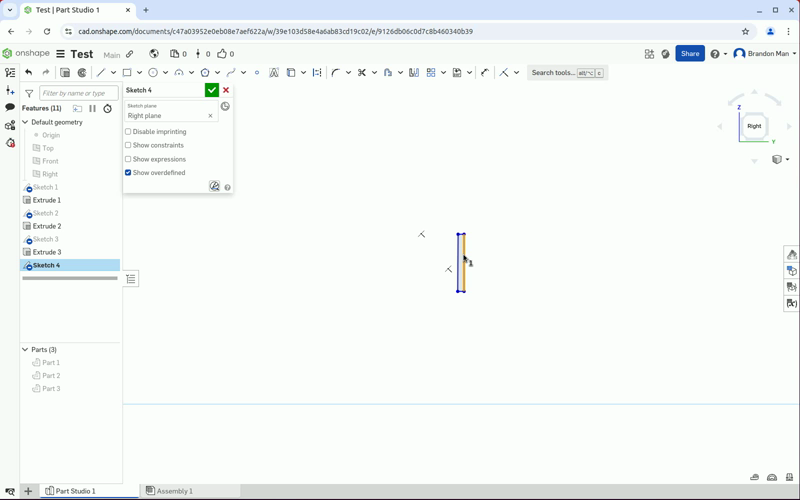
scroll(-6)
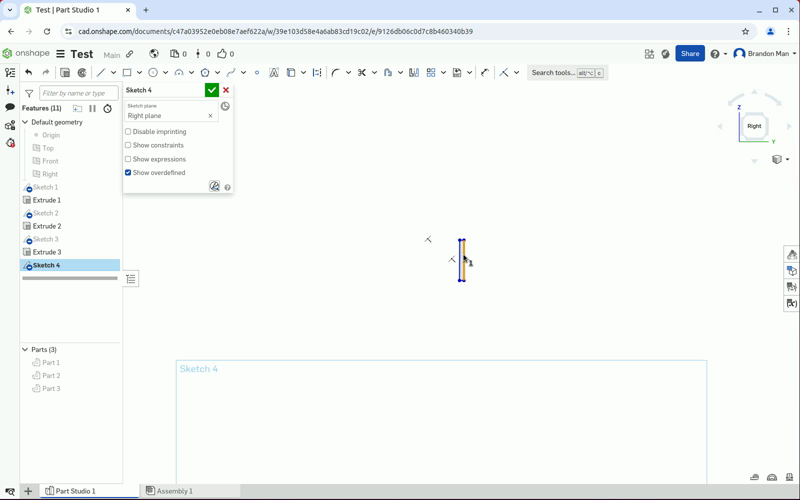
scroll(-6)
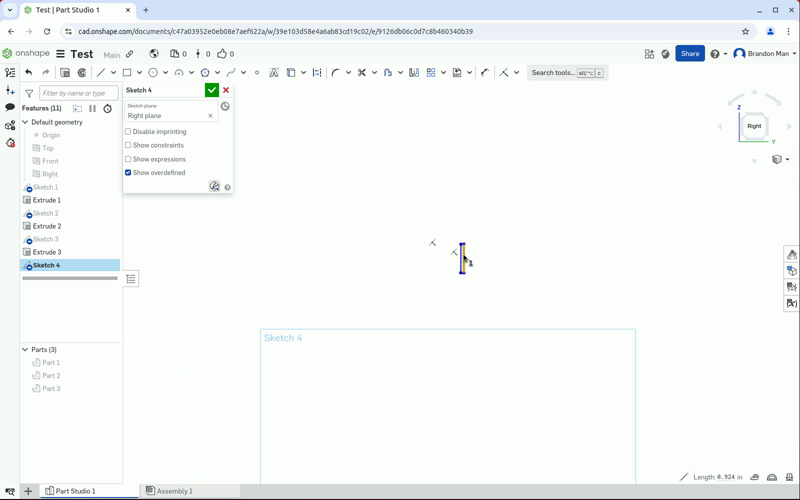
scroll(-6)
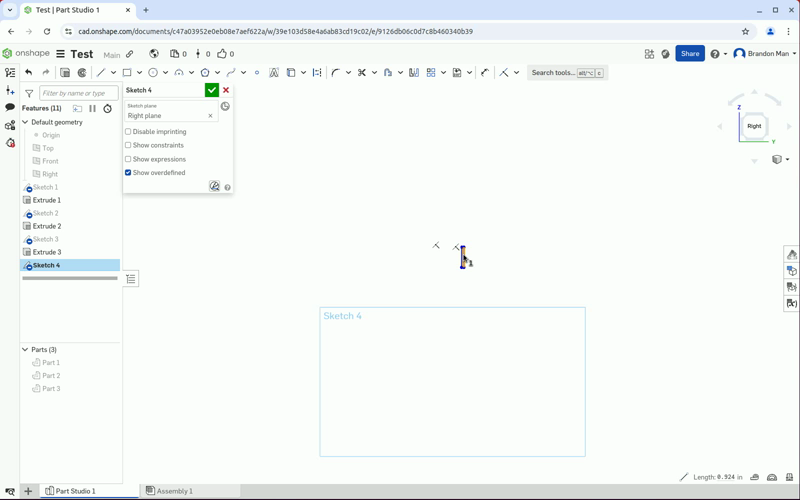
scroll(-6)
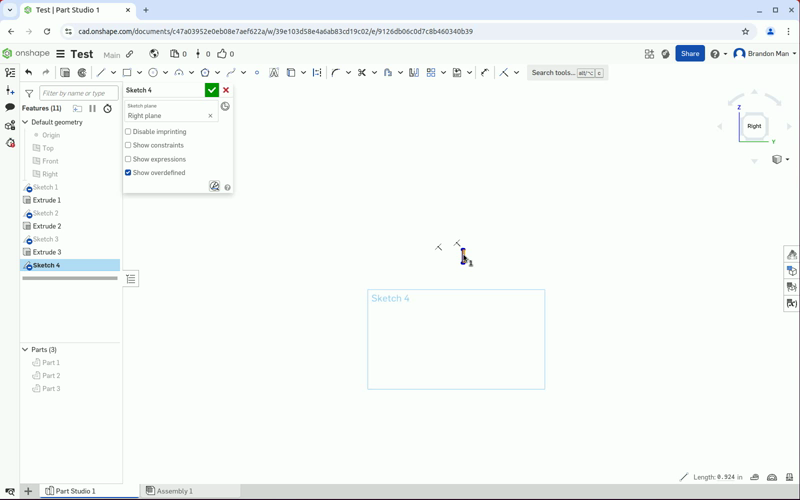
scroll(-6)
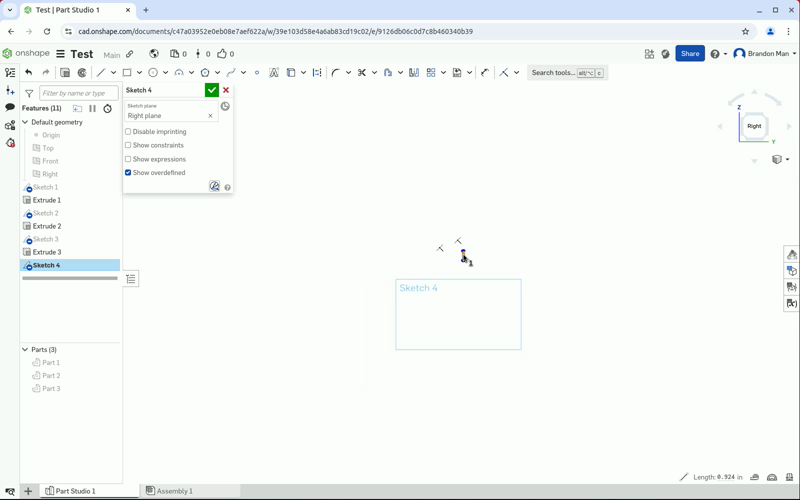
scroll(-6)
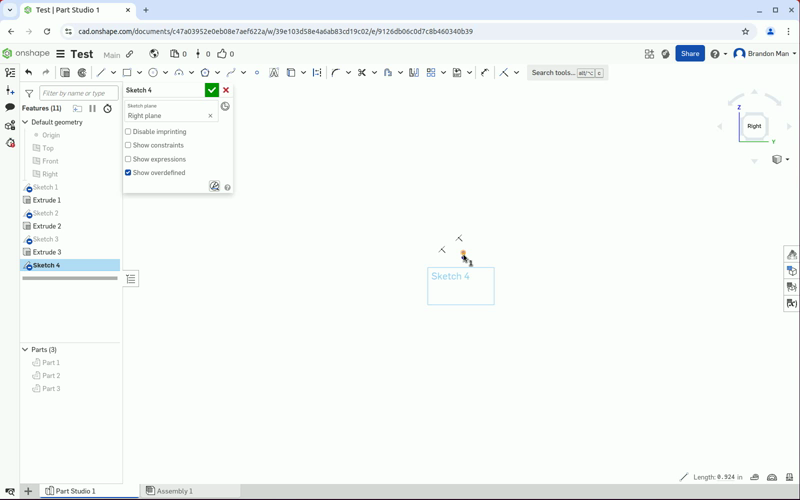
mouse_move(73, 352)
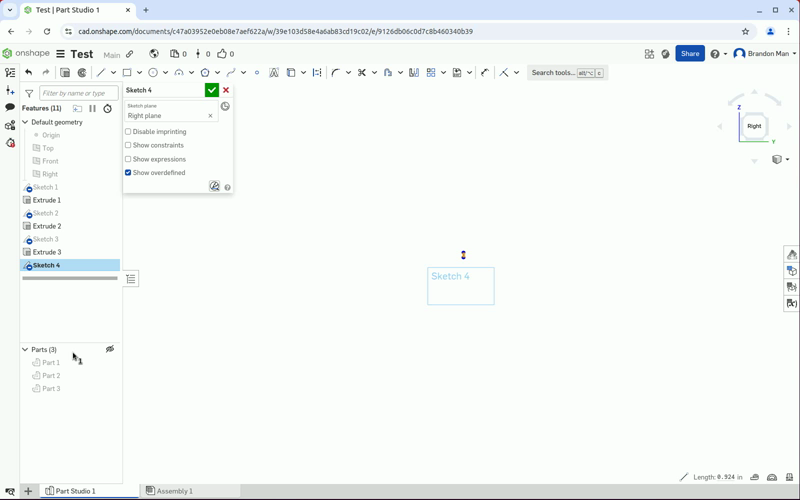
key(shift+y)
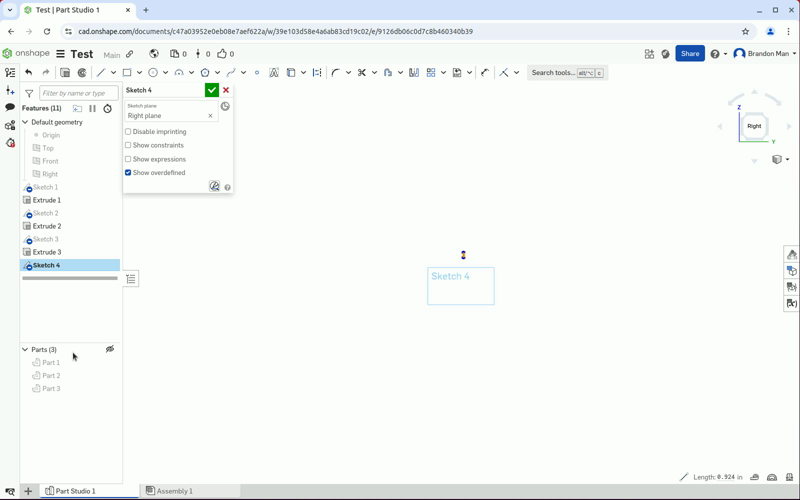
key(shift+e)
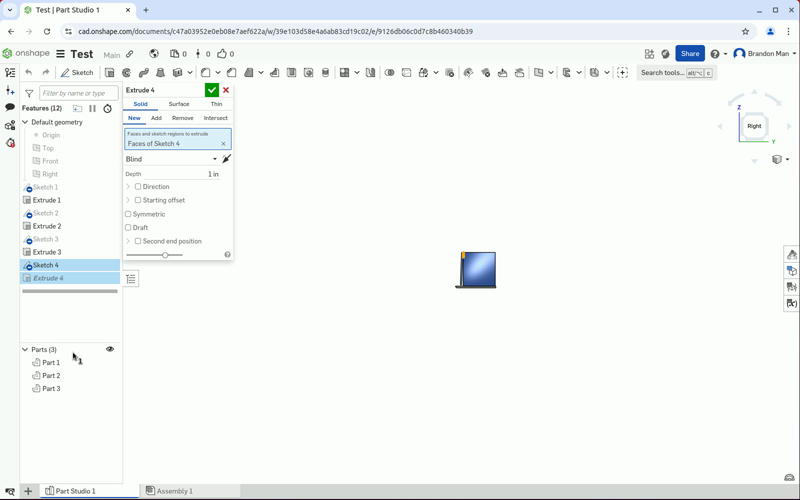
mouse_move(143, 106)
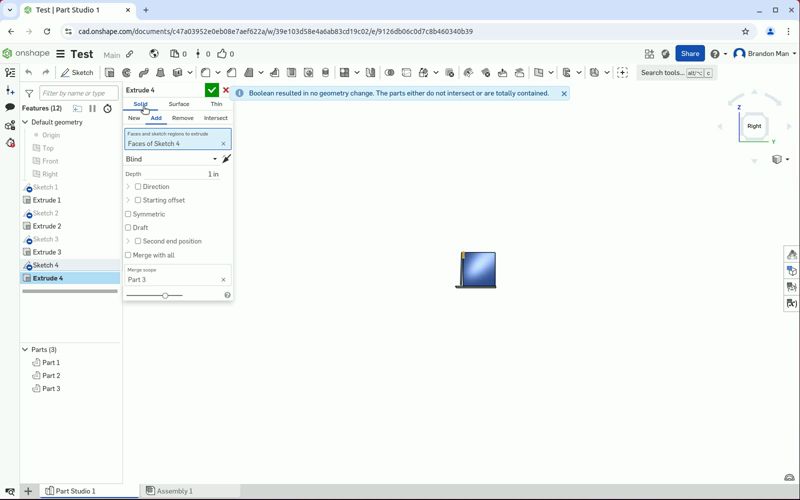
click(143, 106)
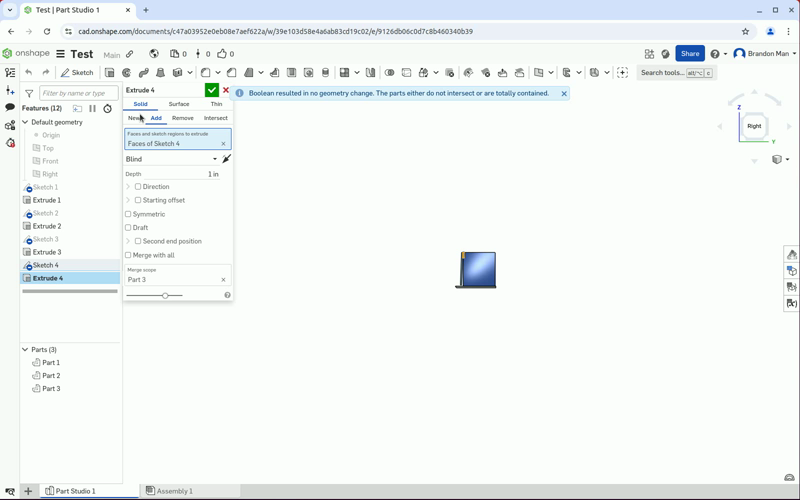
mouse_move(137, 120)
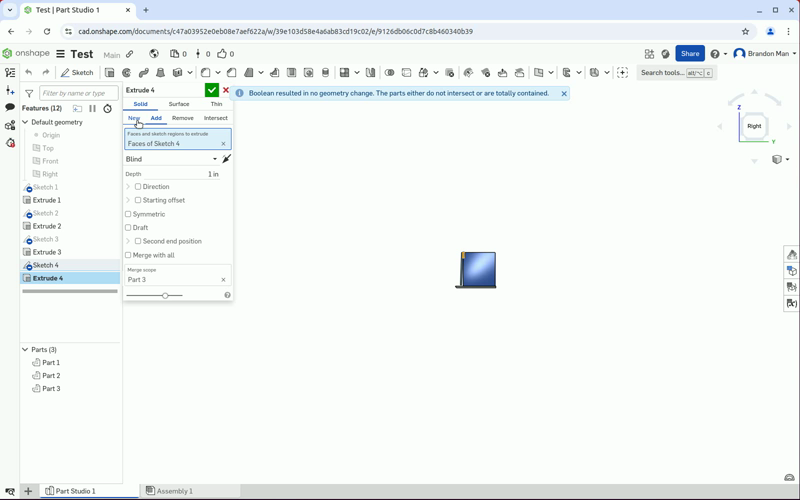
click(137, 120)
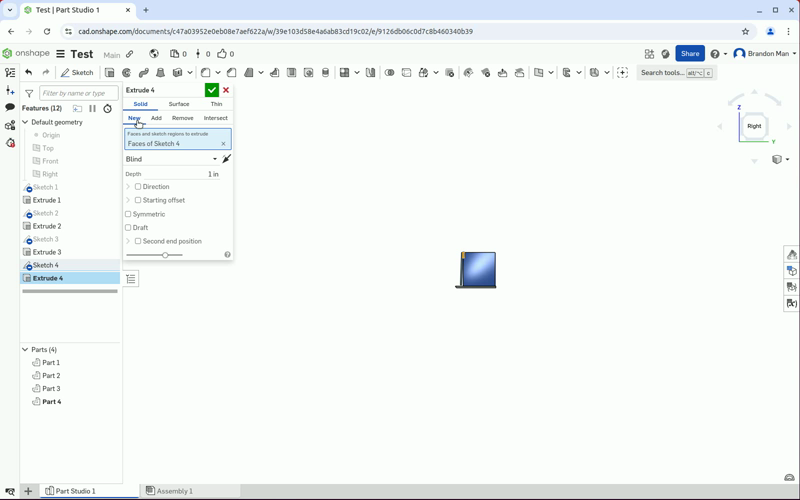
key(tab, 4)
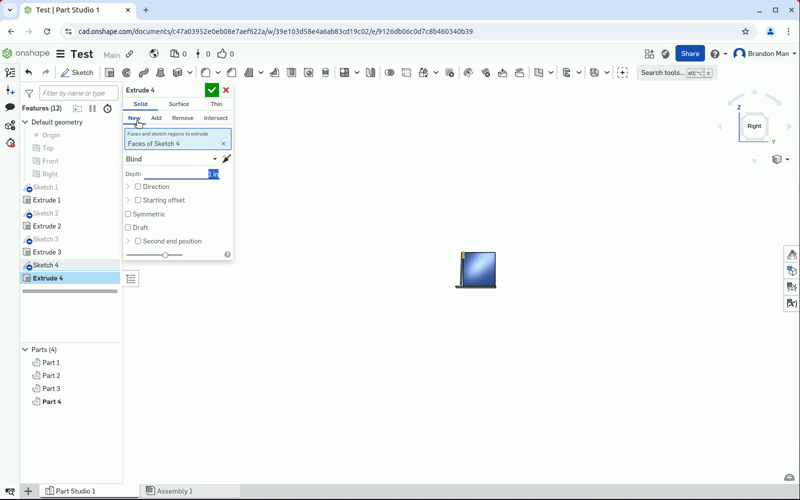
text(23.108)
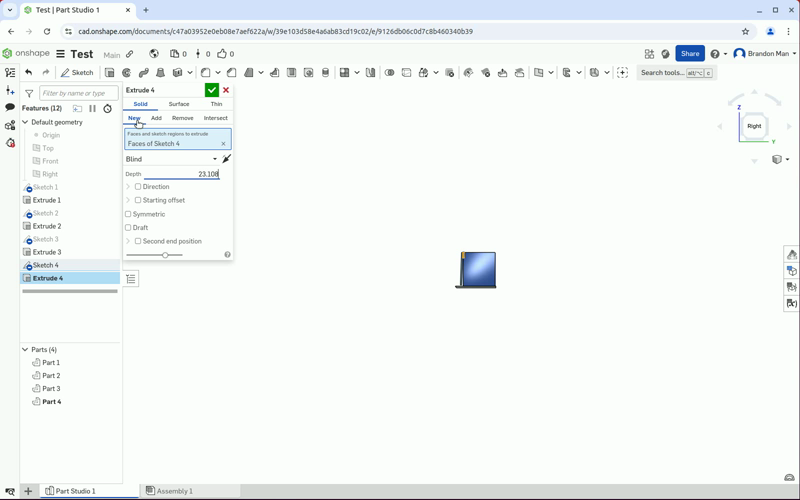
key(enter)
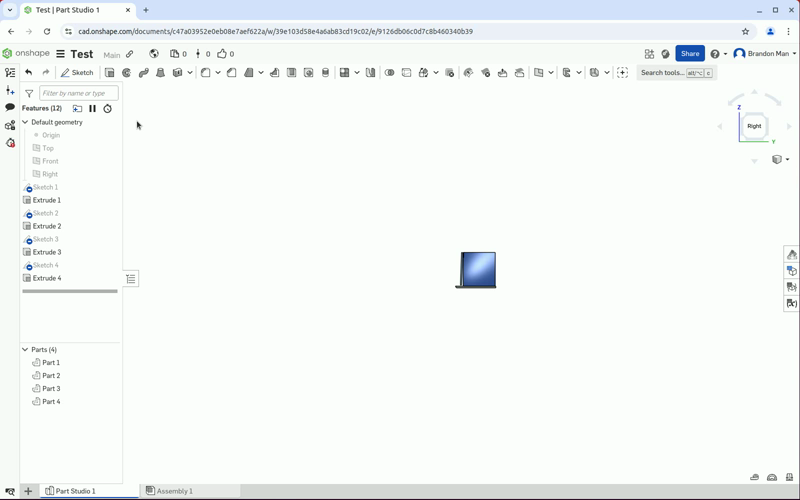
key(shift+h)
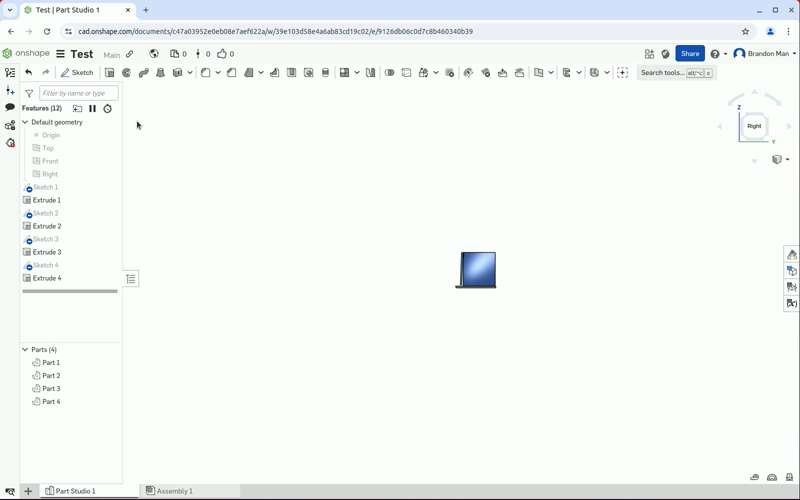
key(shift+h)
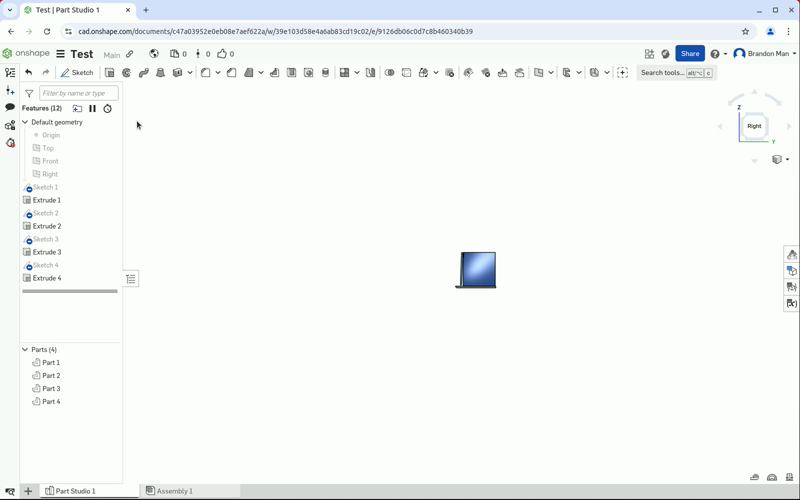
key(shift+7)
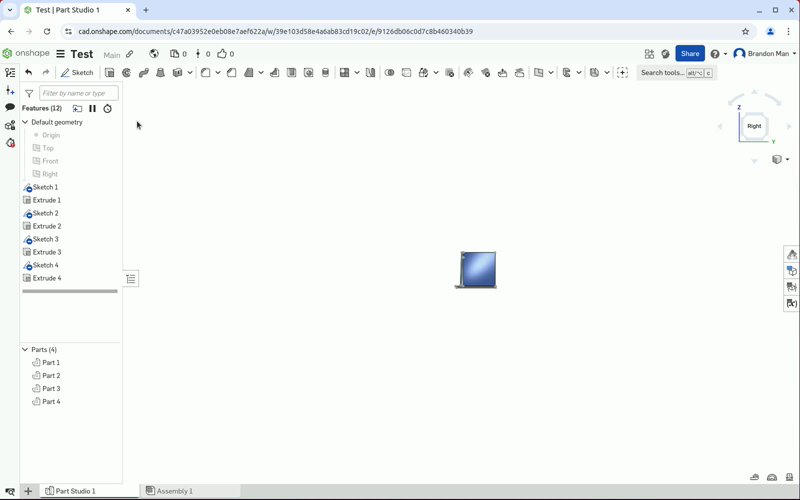
key(right, 2)
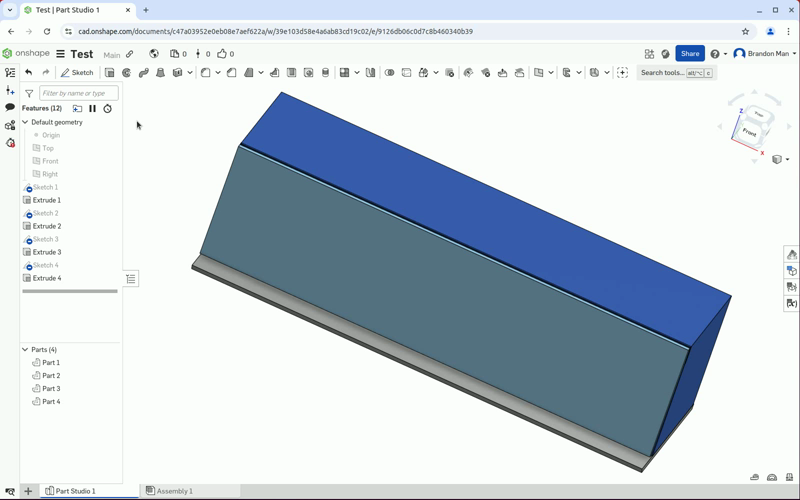
key(down, 2)
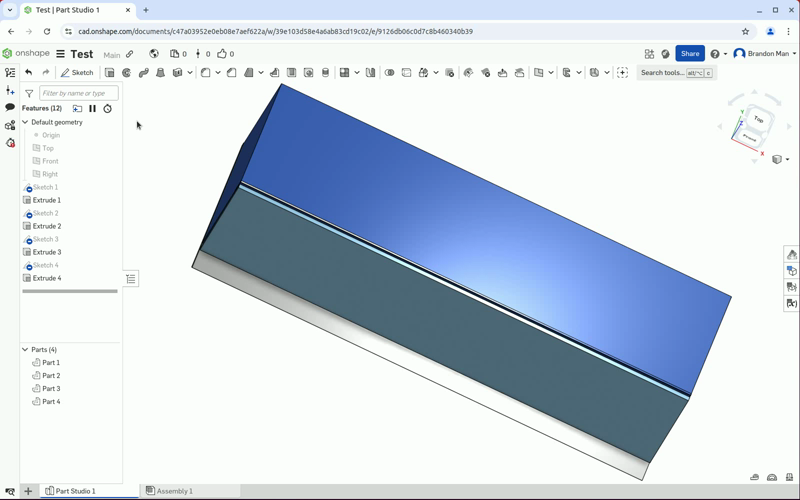
key(up, 2)
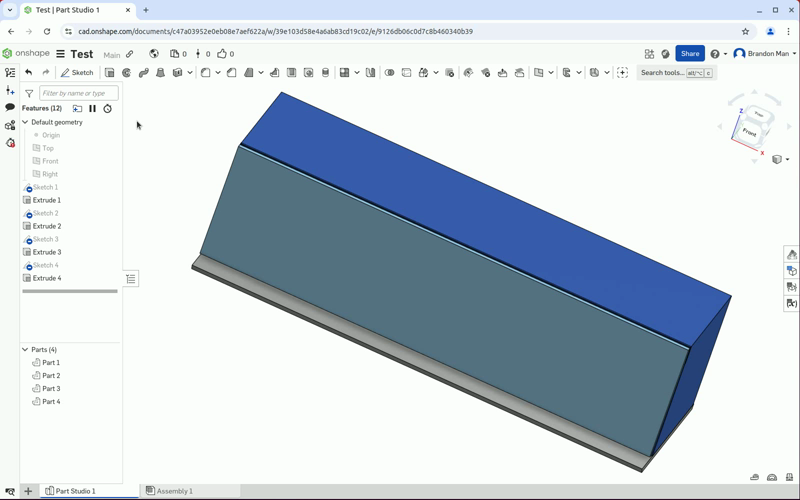
key(left, 2)
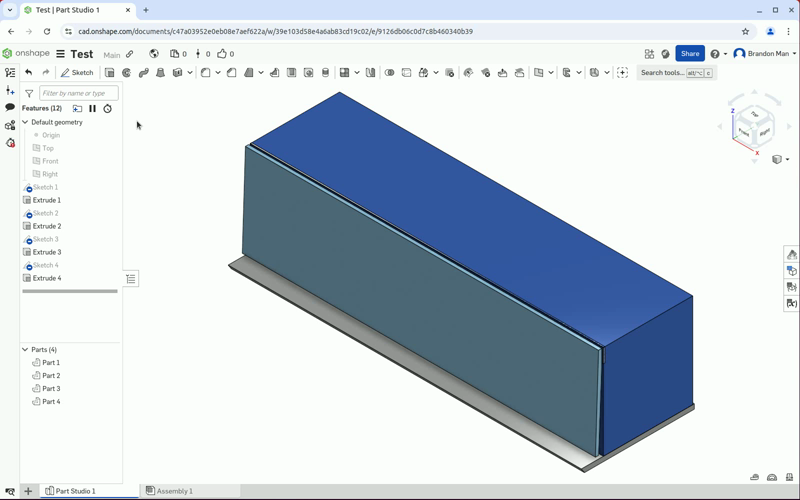
mouse_move(73, 189)
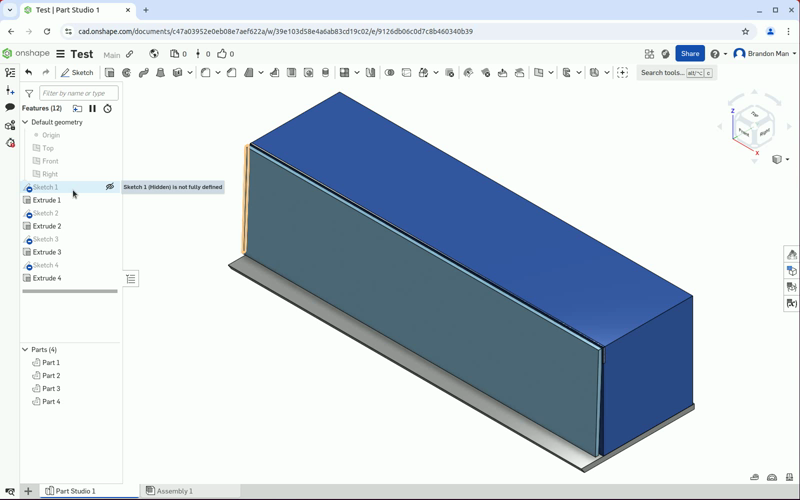
click(73, 189)